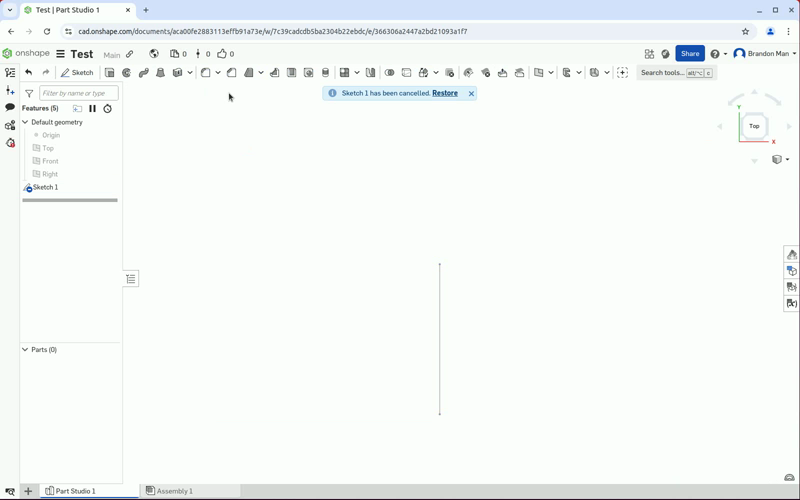
key(shift+h)
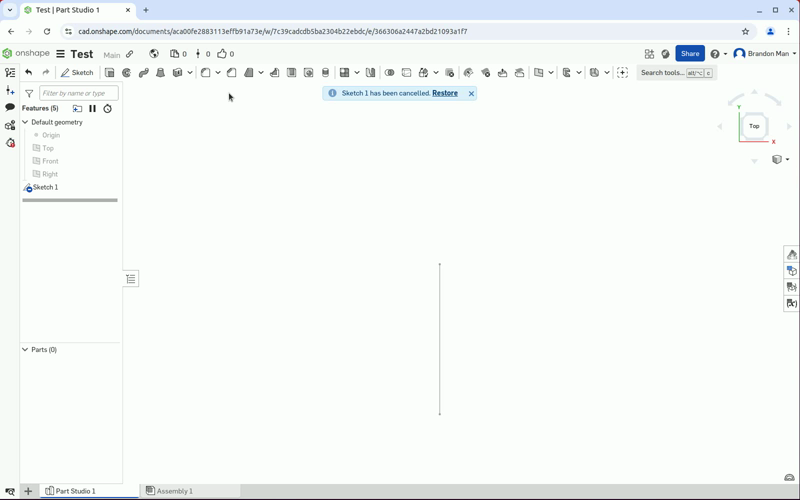
key(shift+s)
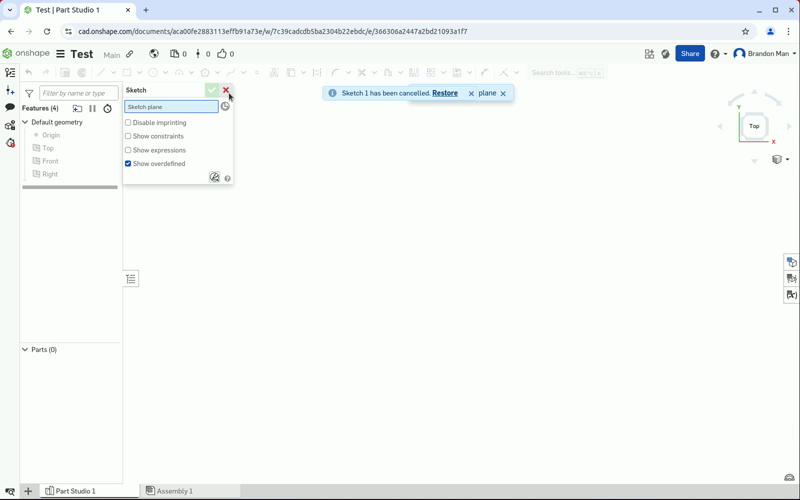
mouse_move(73, 150)
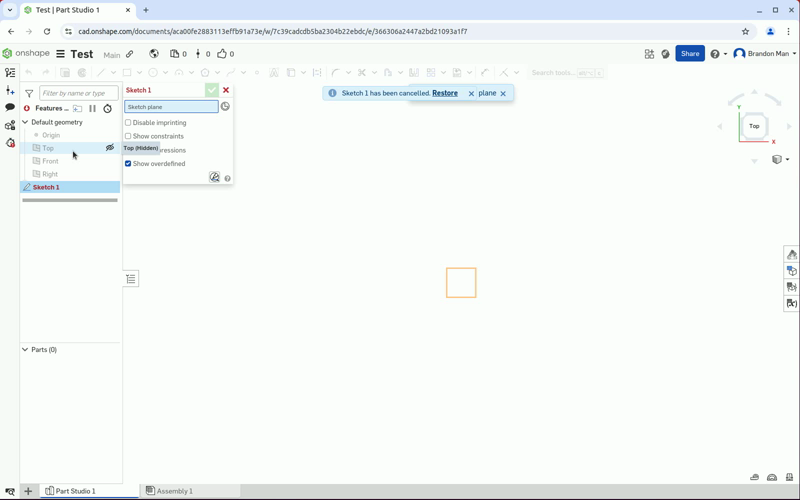
click(73, 150)
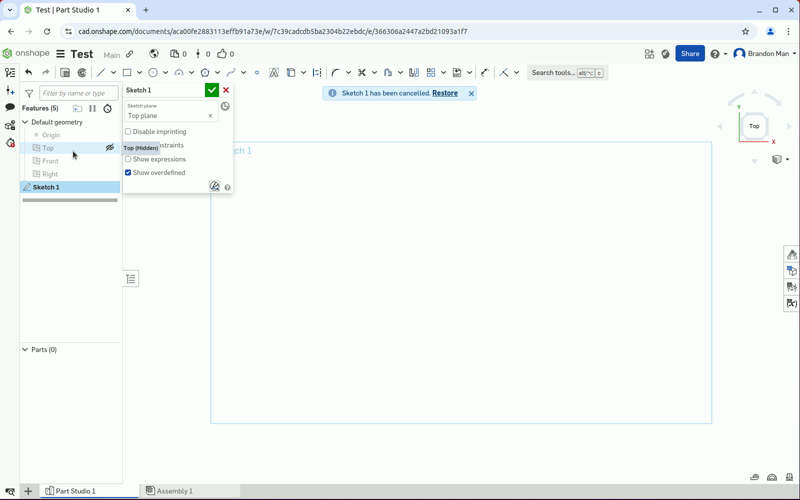
mouse_move(73, 352)
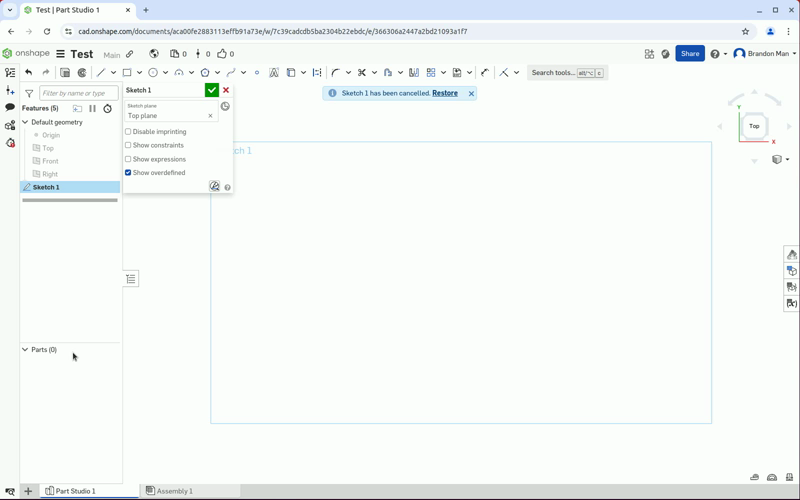
key(y)
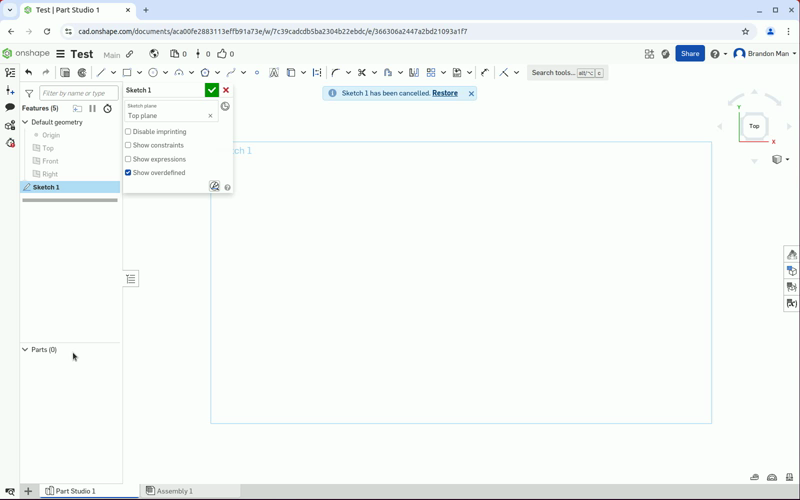
key(l)
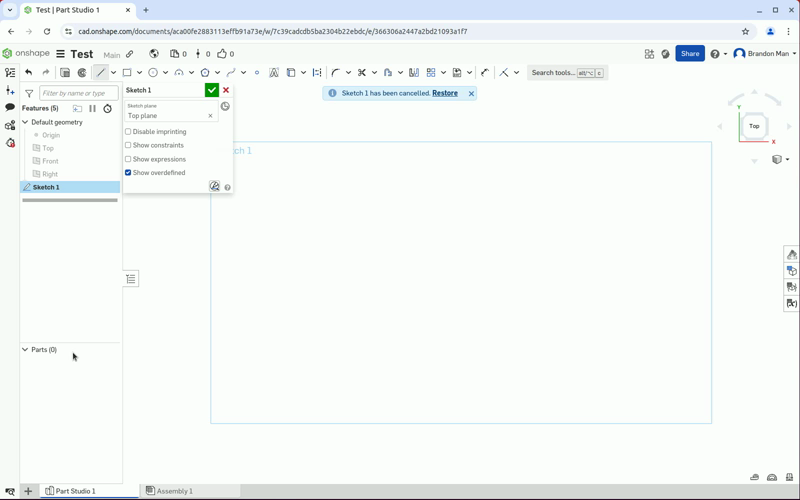
key_down(shift)
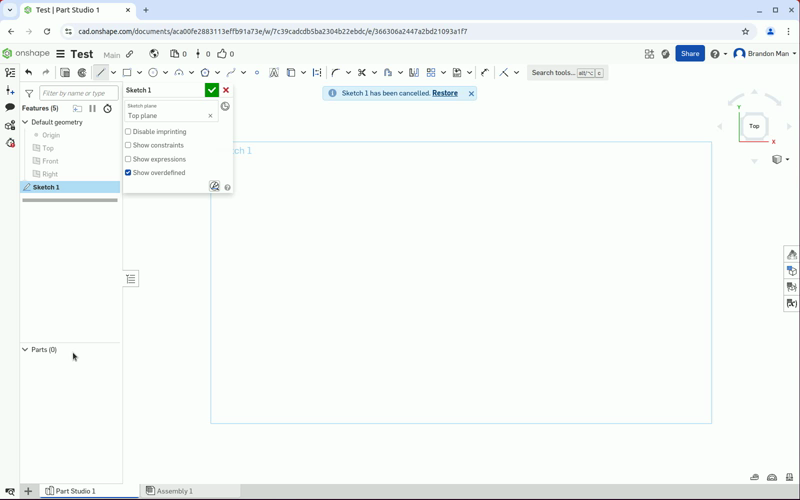
mouse_move(368, 395)
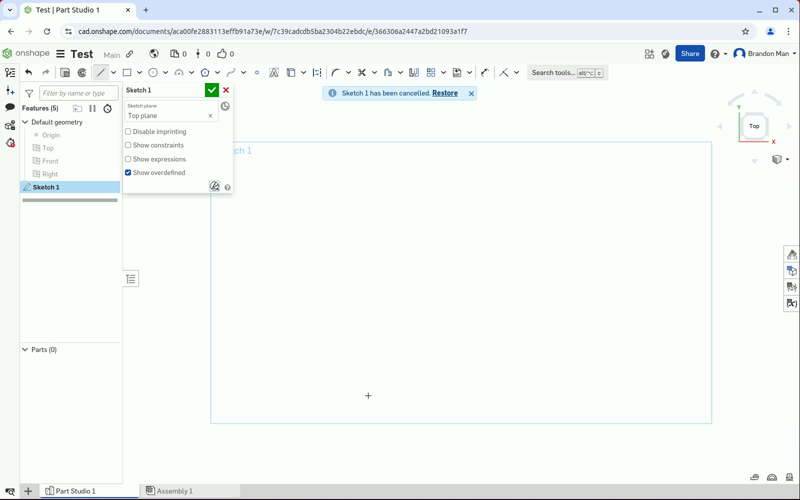
click(368, 395)
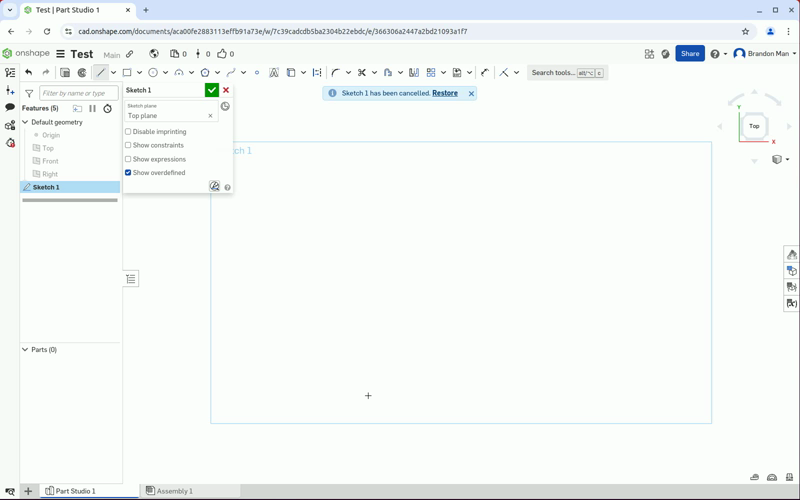
key_up(shift)
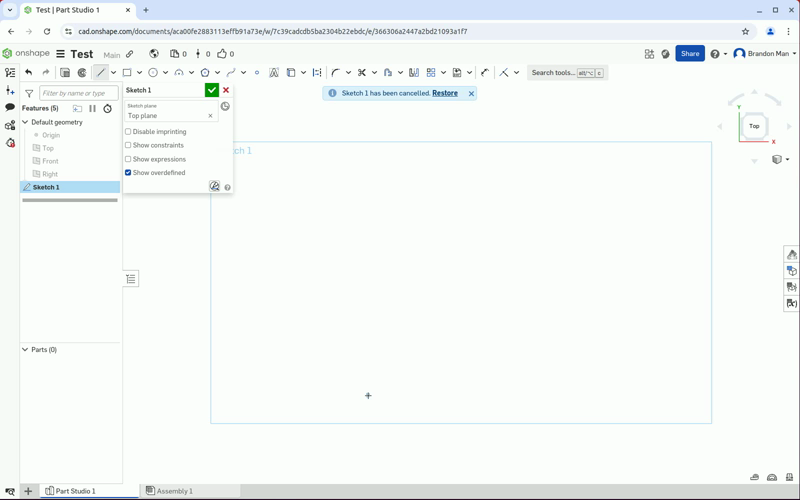
key_down(shift)
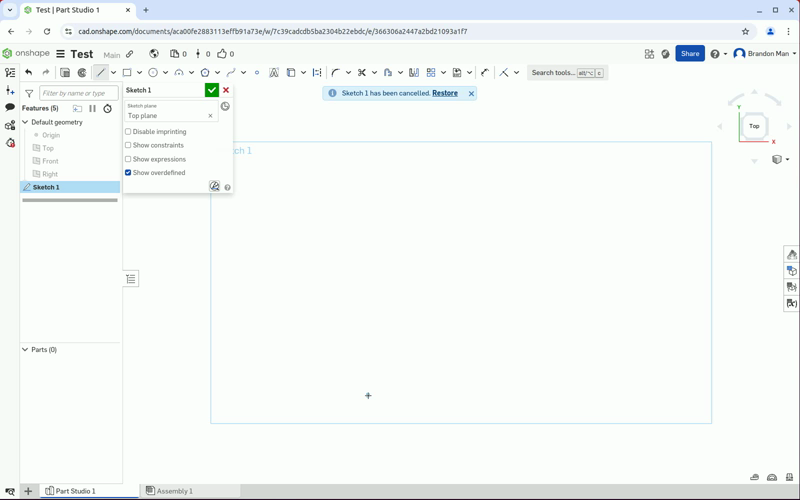
mouse_move(517, 395)
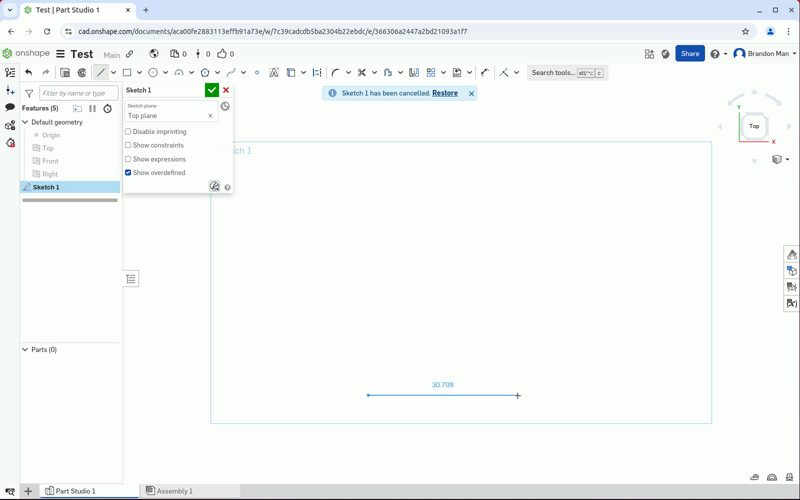
click(517, 395)
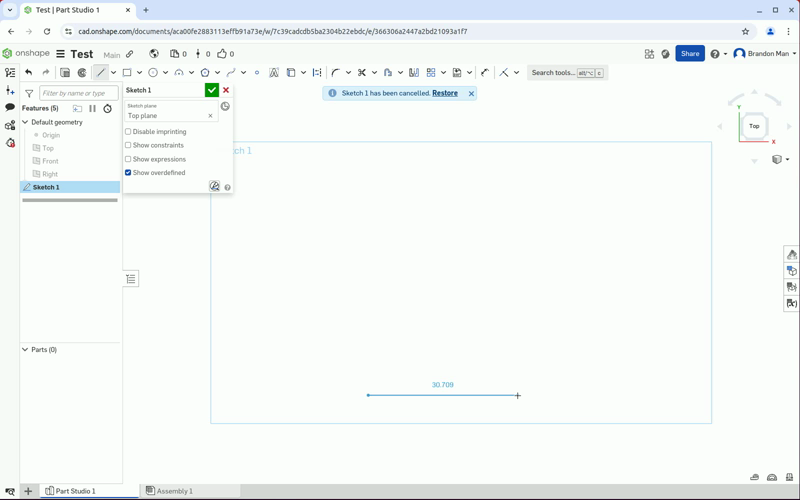
key_up(shift)
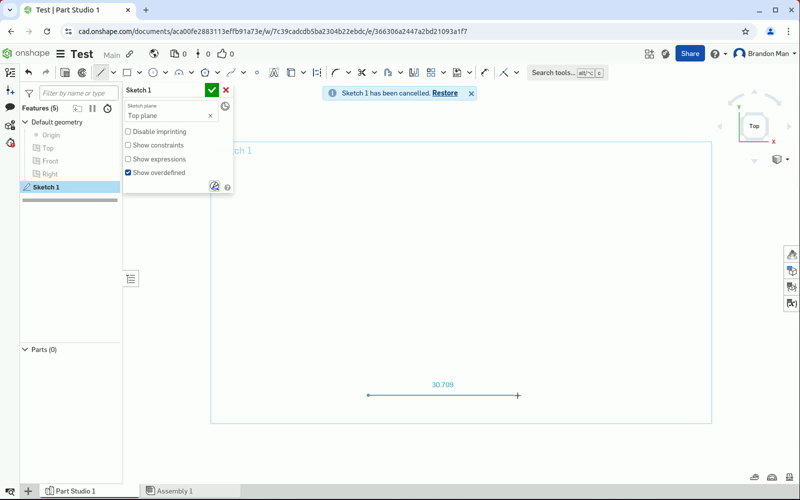
key_down(shift)
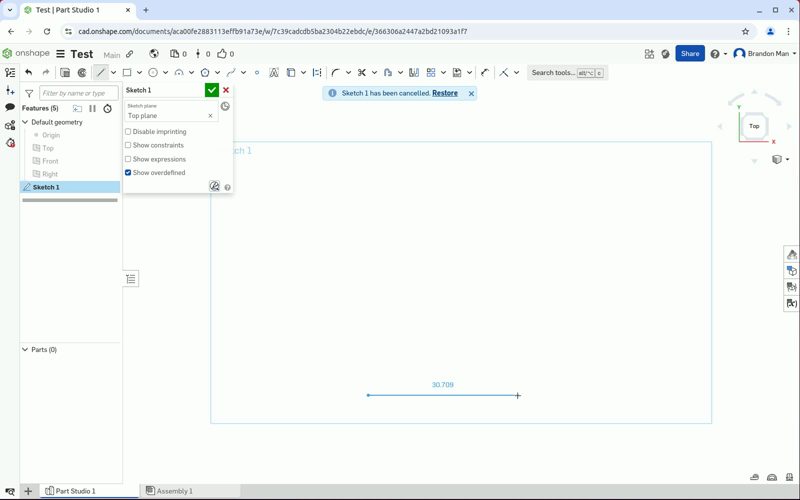
mouse_move(517, 252)
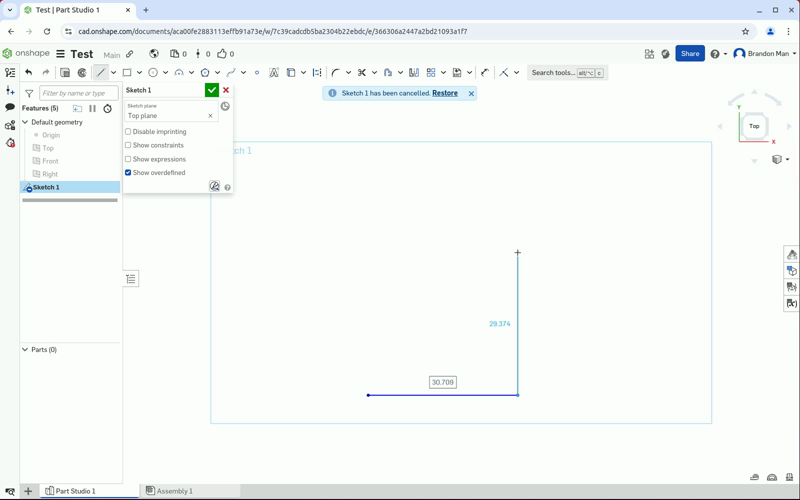
click(517, 252)
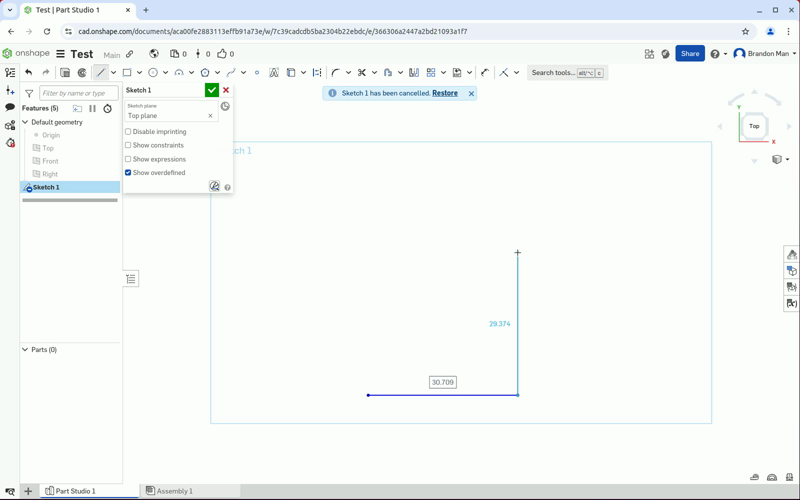
key_up(shift)
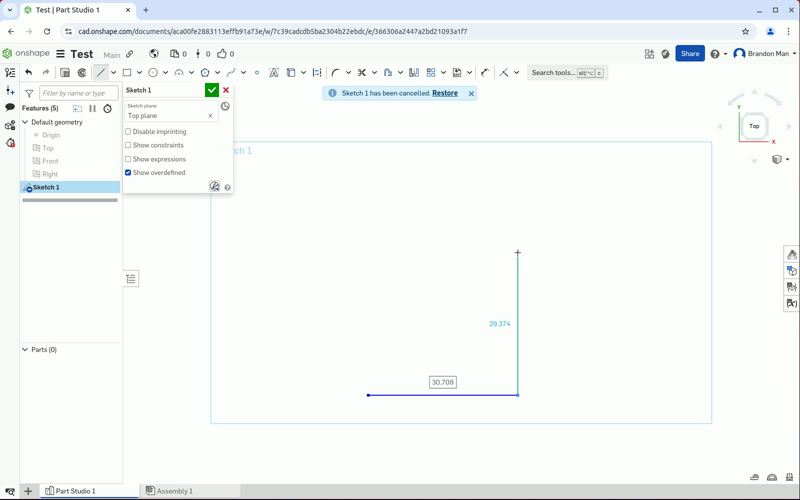
key_down(shift)
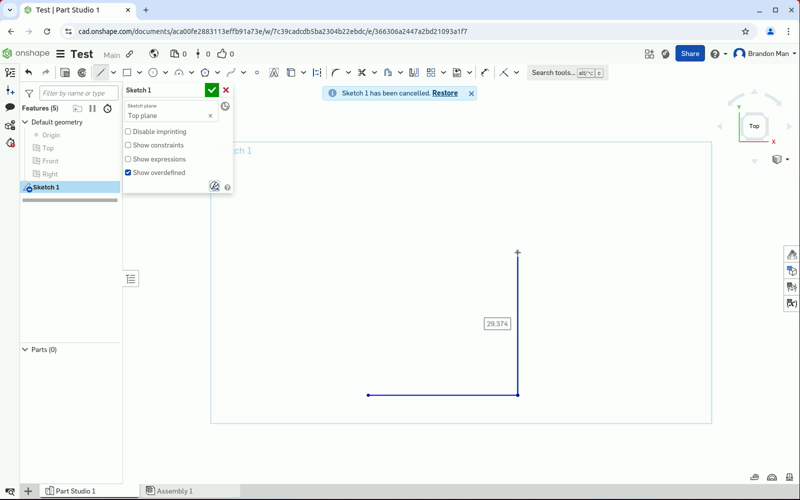
mouse_move(368, 252)
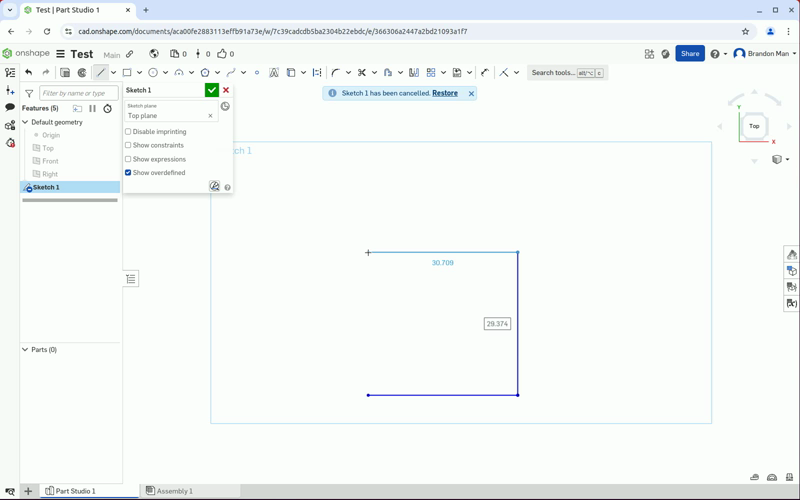
click(368, 252)
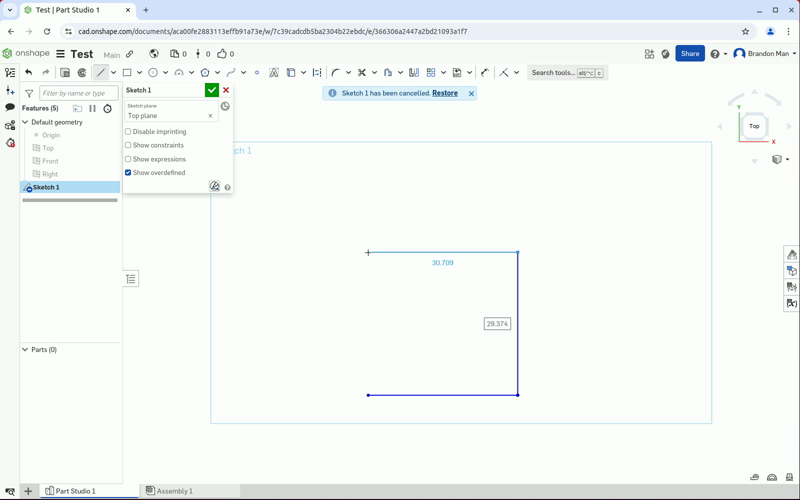
key_up(shift)
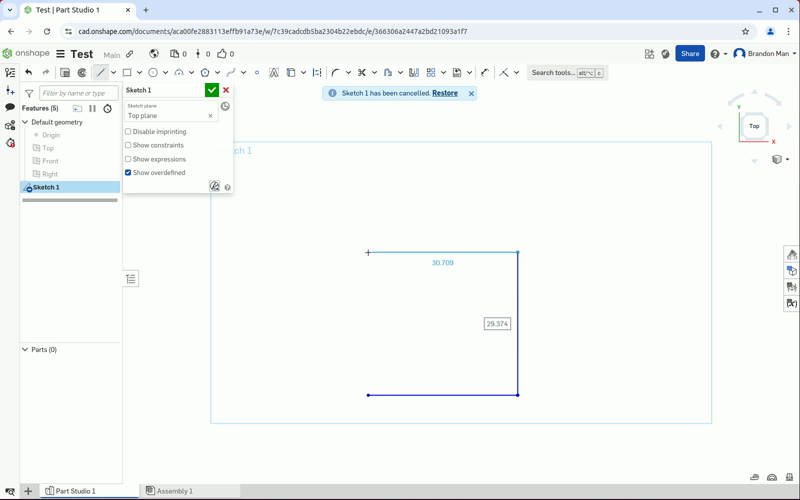
key_down(shift)
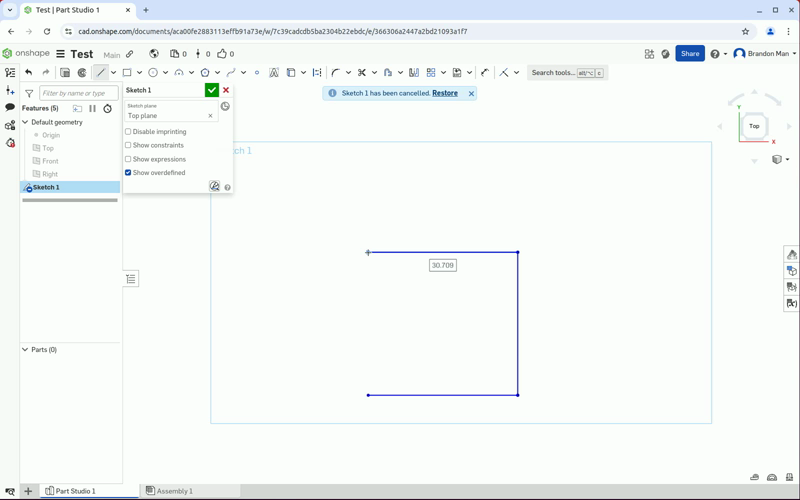
mouse_move(368, 395)
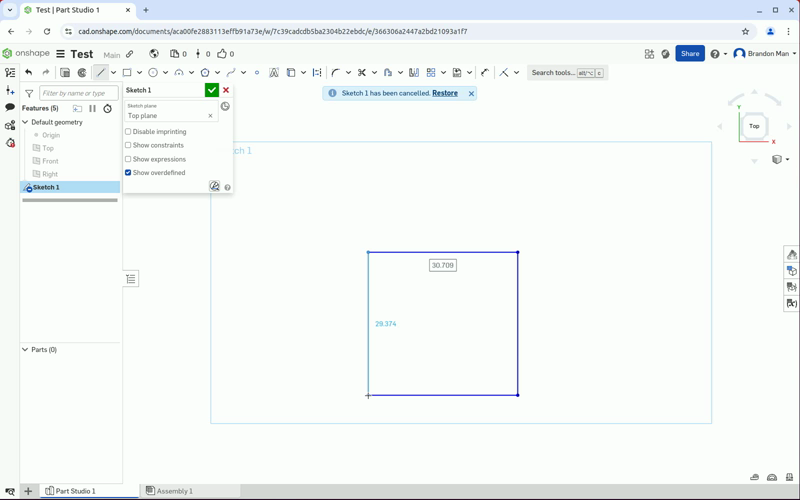
key_up(shift)
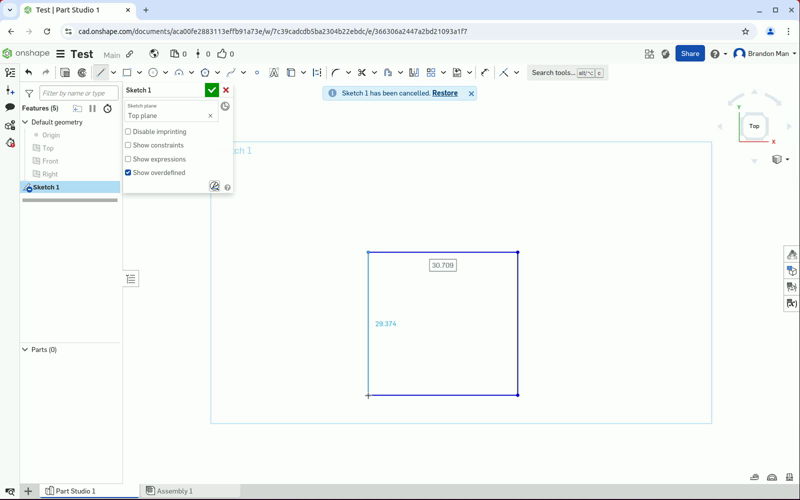
click(368, 395)
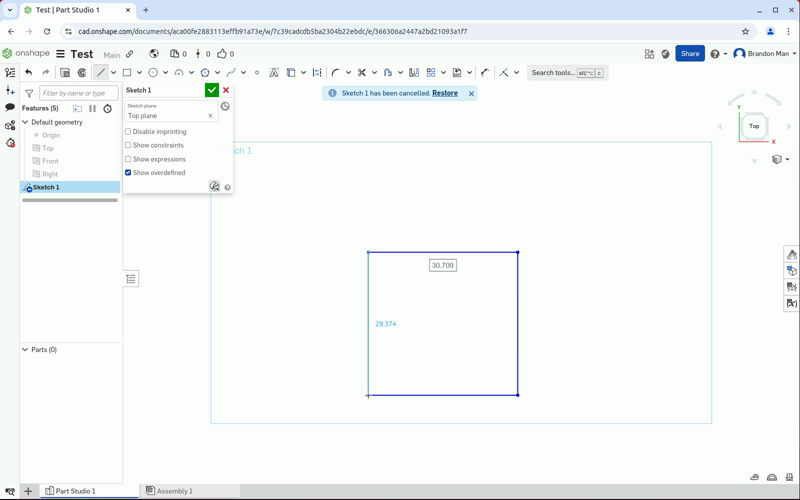
key(esc)
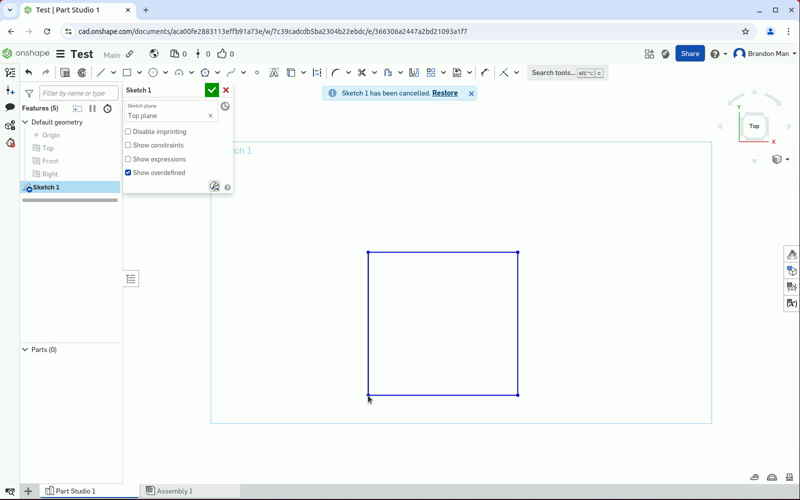
mouse_move(418, 351)
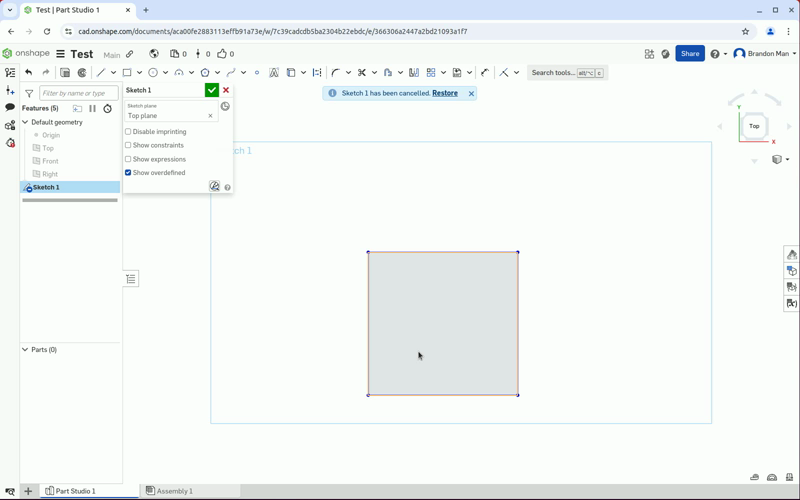
click(418, 351)
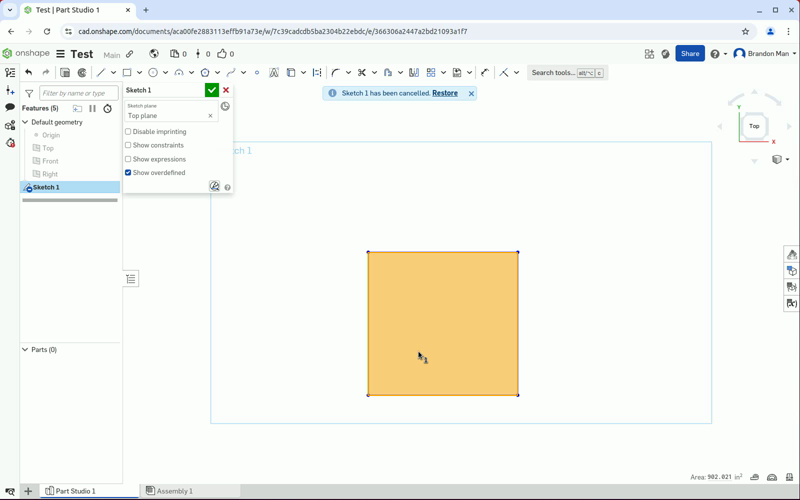
mouse_move(73, 352)
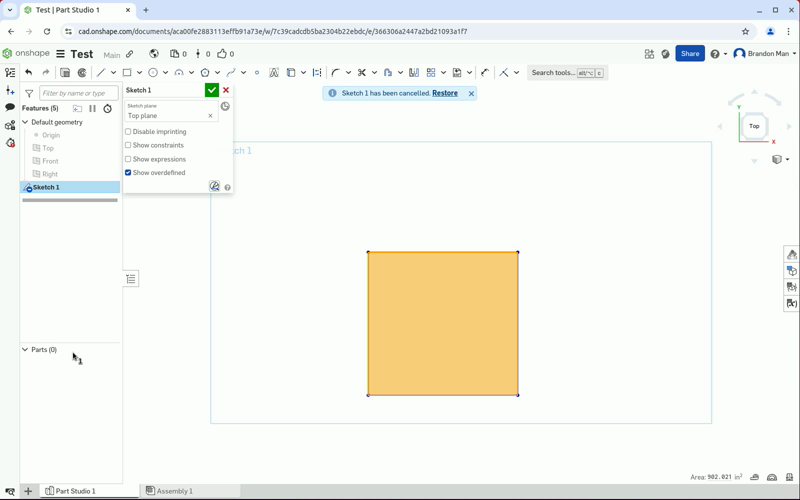
key(shift+y)
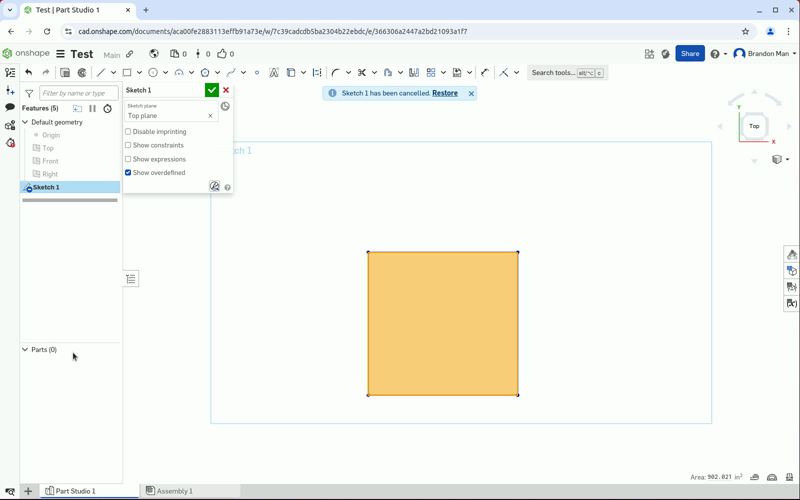
key(shift+e)
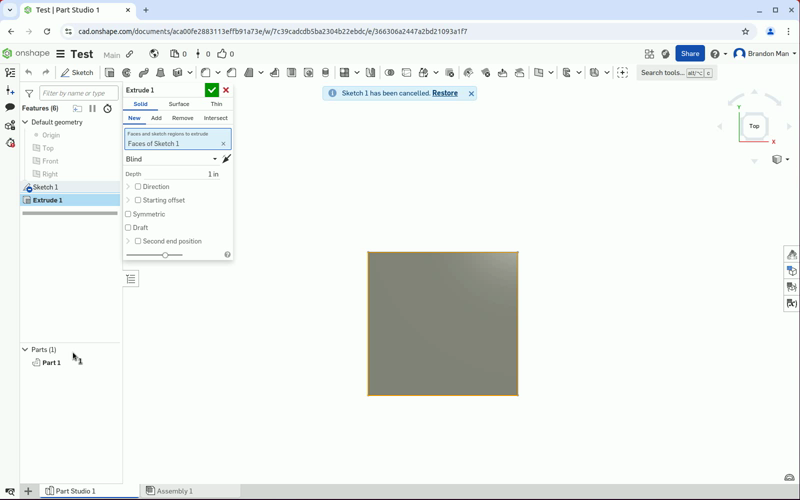
mouse_move(143, 106)
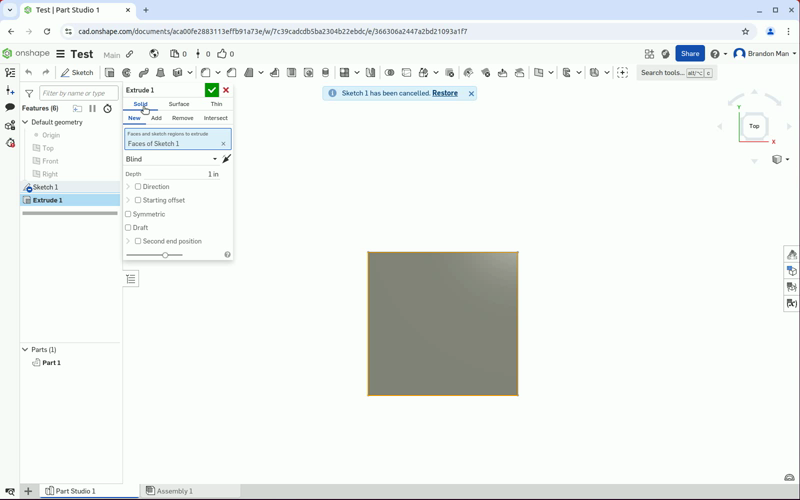
click(143, 106)
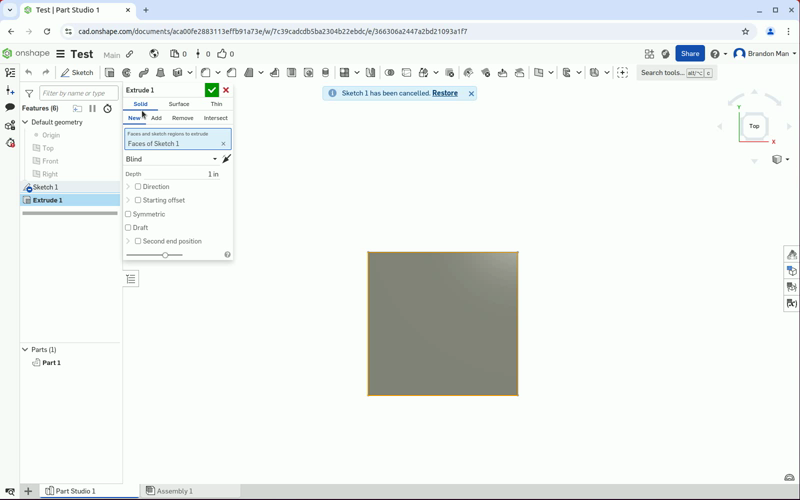
mouse_move(137, 120)
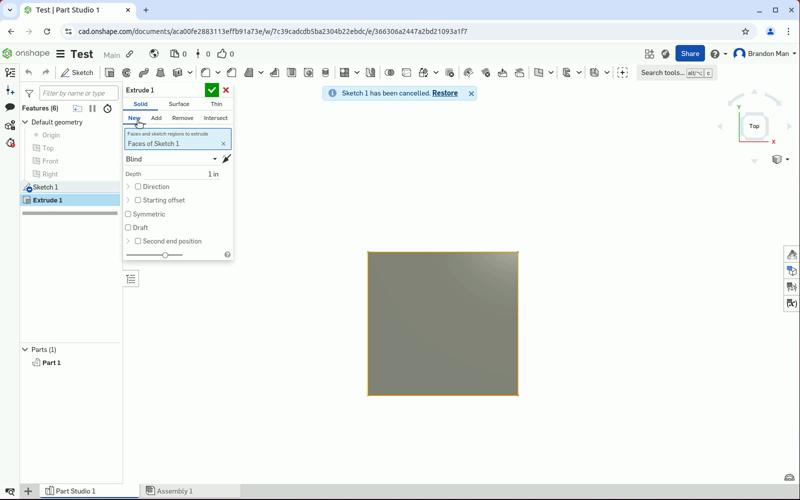
click(137, 120)
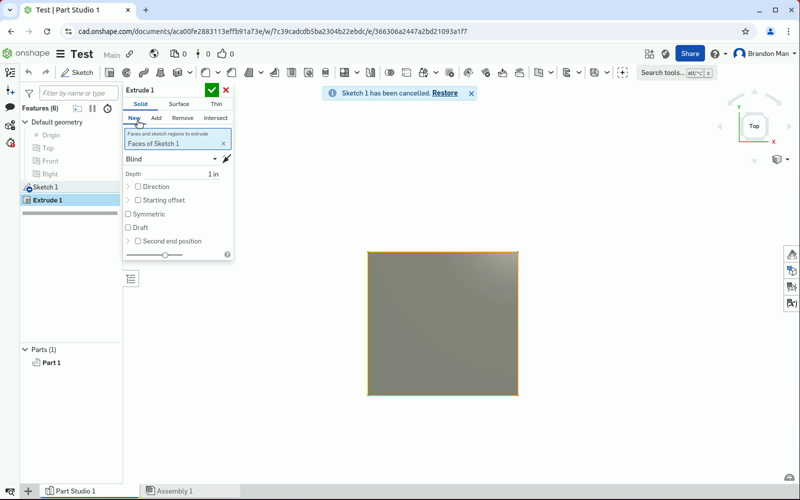
key(tab, 4)
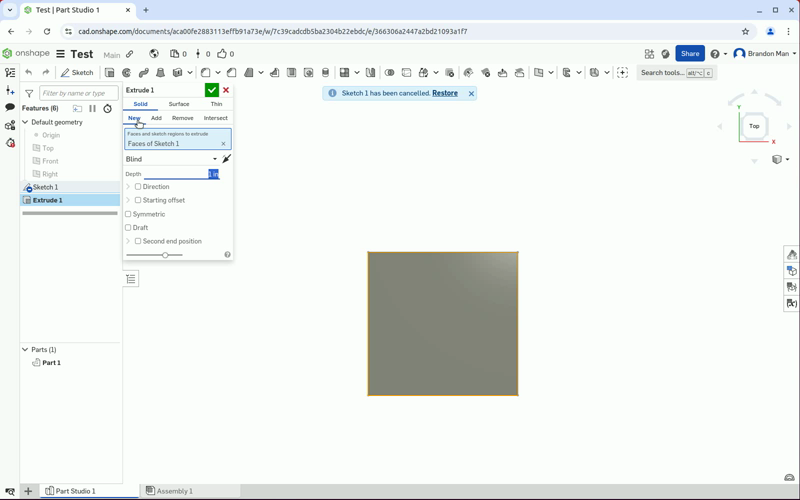
text(0.481)
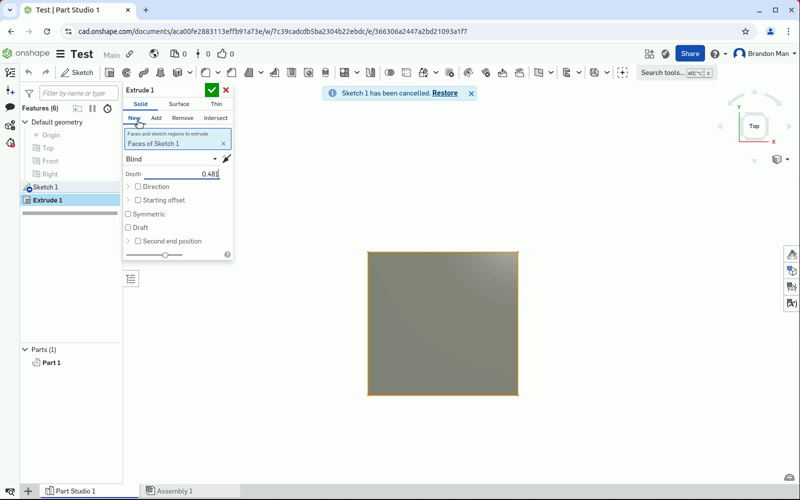
key(enter)
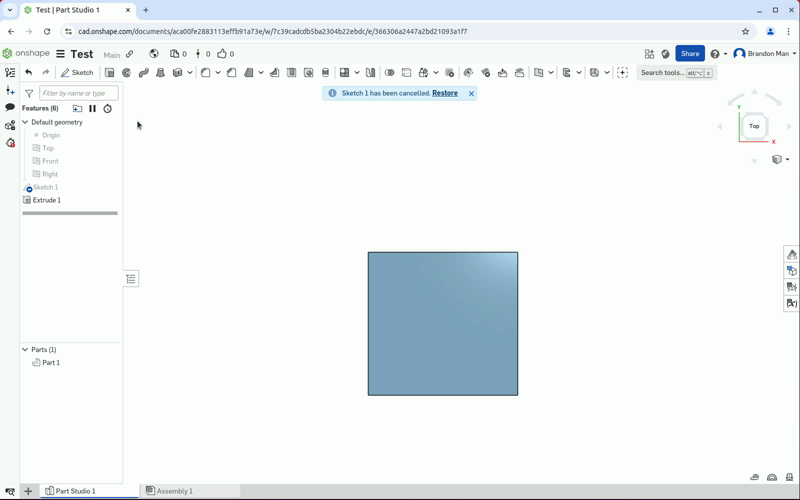
key(shift+h)
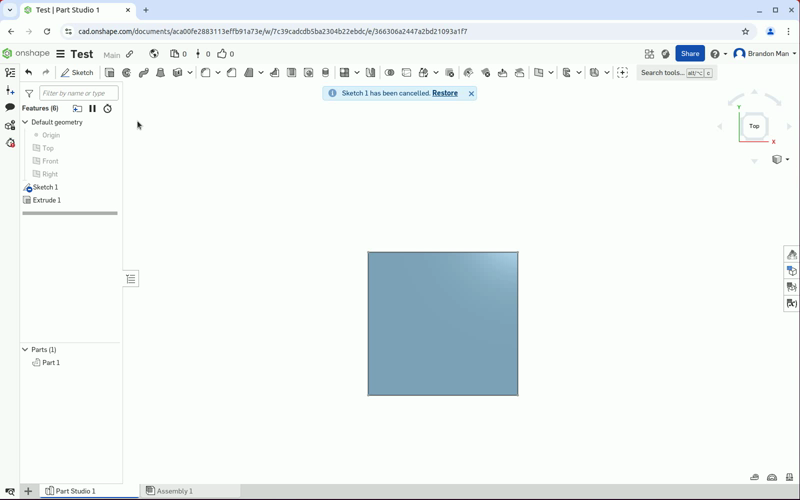
key(shift+h)
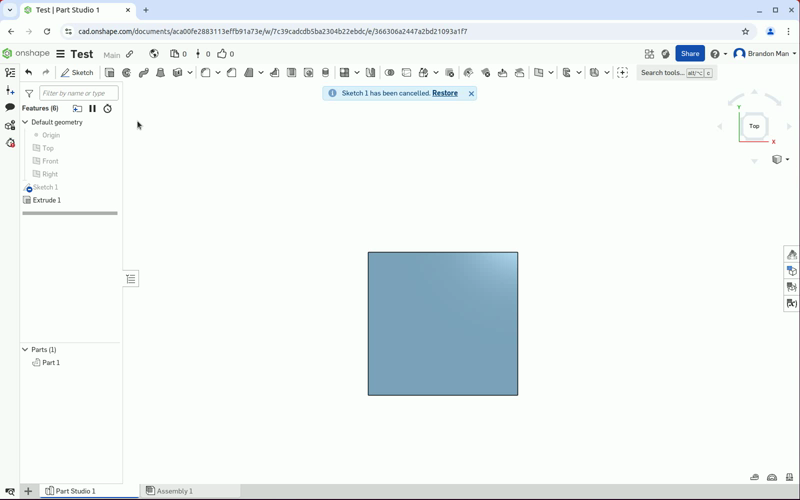
mouse_move(73, 189)
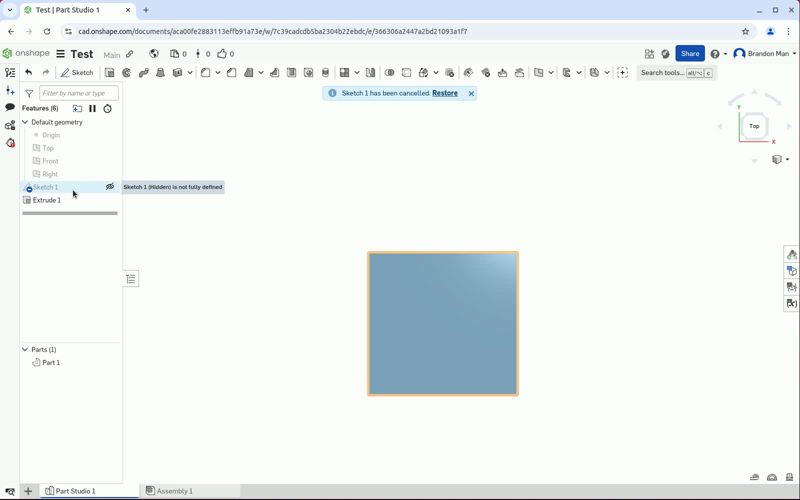
click(73, 189)
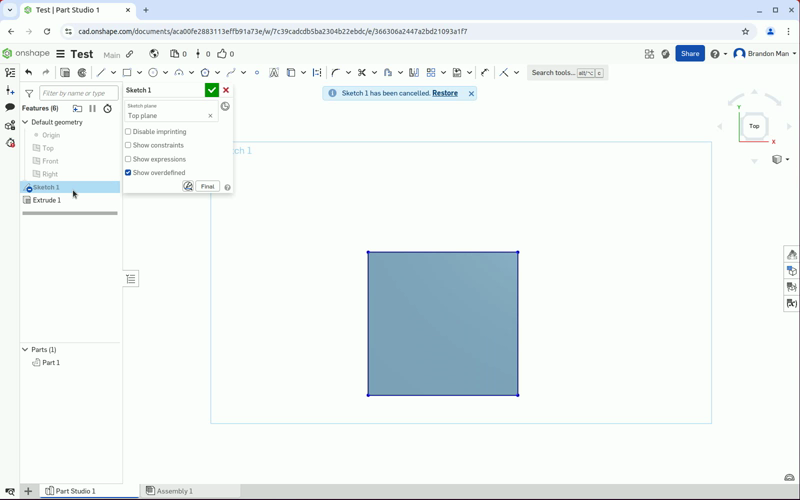
mouse_move(229, 92)
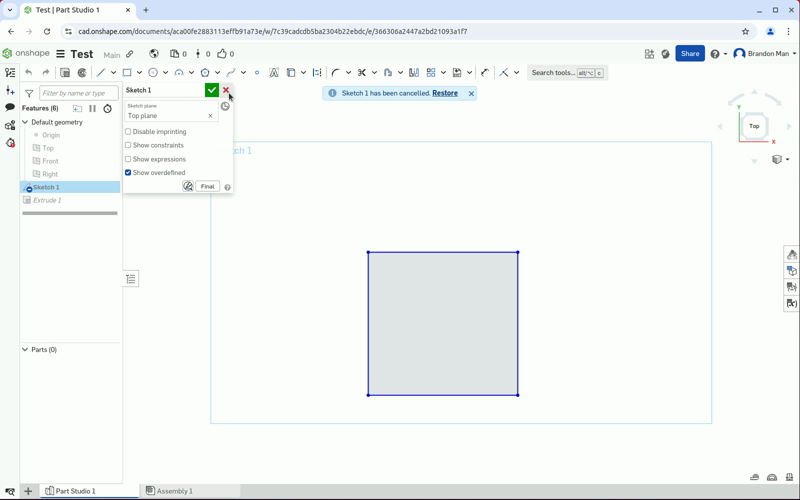
click(229, 92)
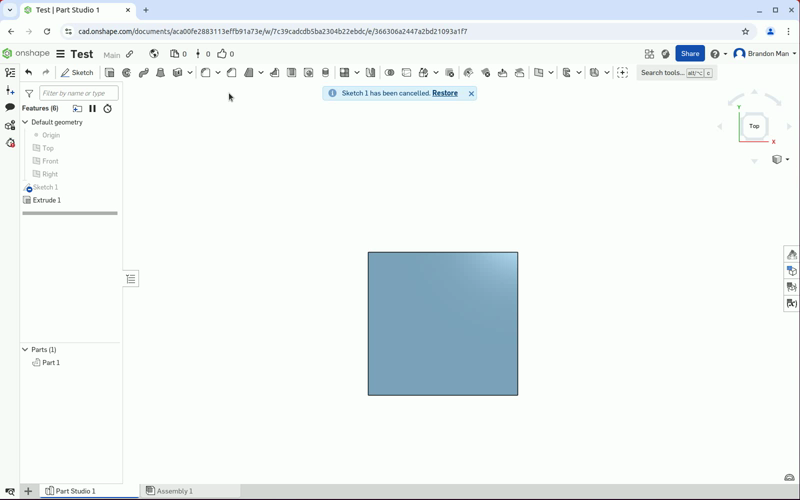
mouse_move(541, 75)
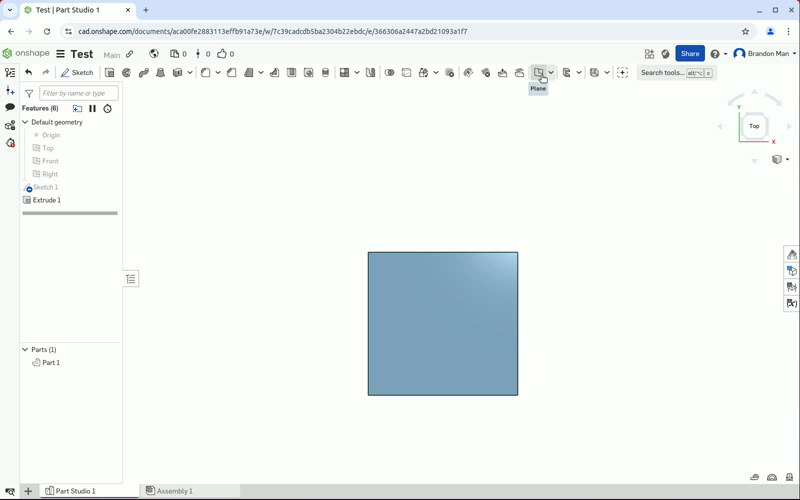
click(541, 75)
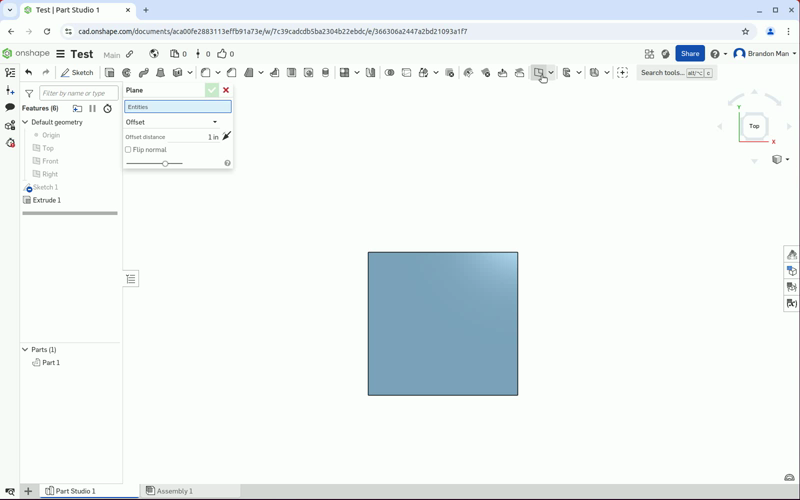
mouse_move(73, 150)
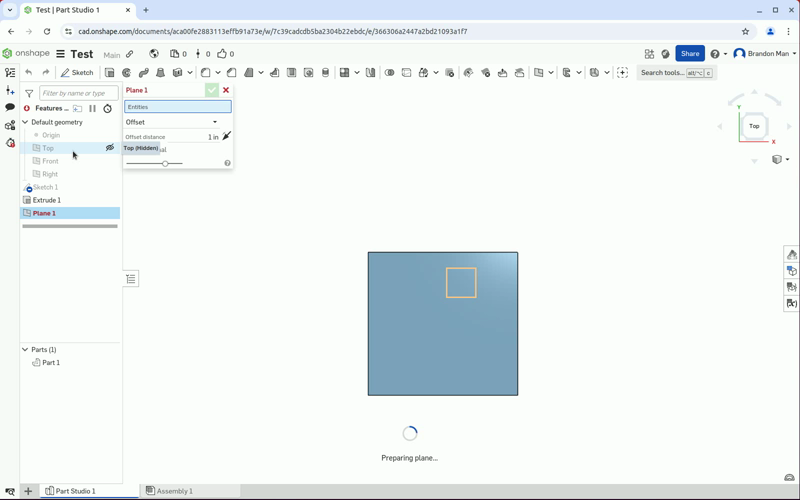
click(73, 150)
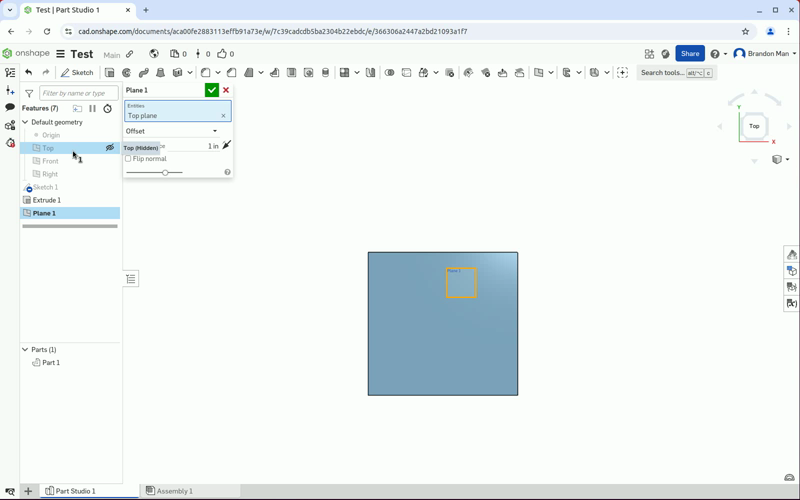
key(tab, 2)
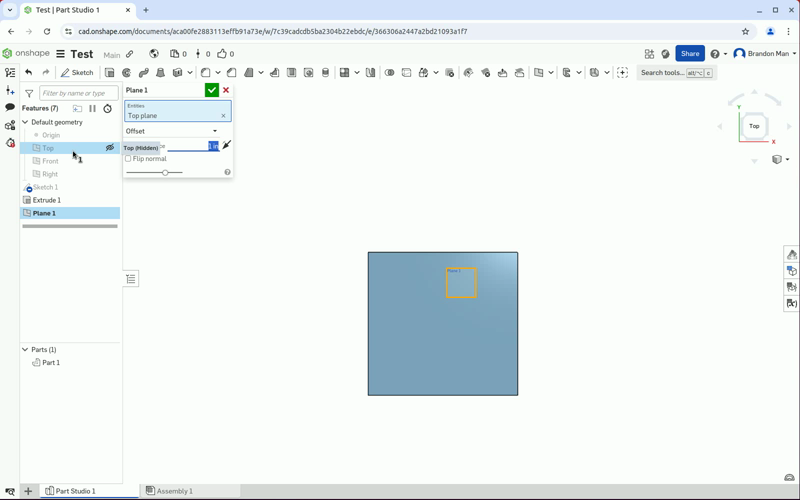
text(0.493)
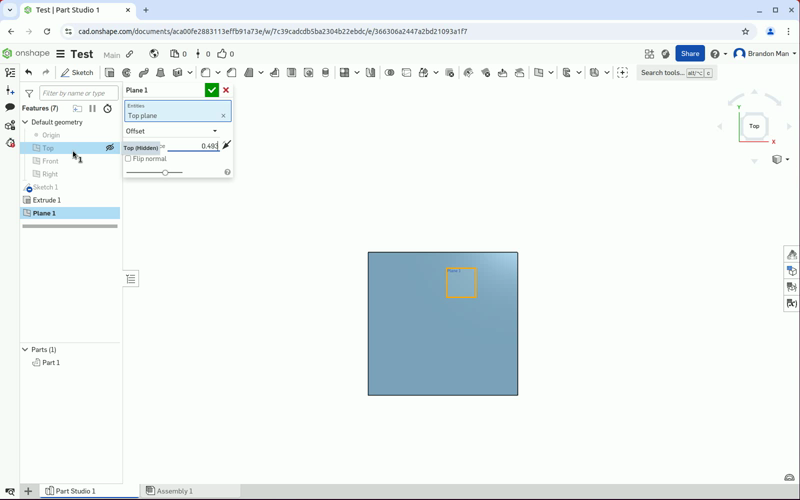
key(enter, 2)
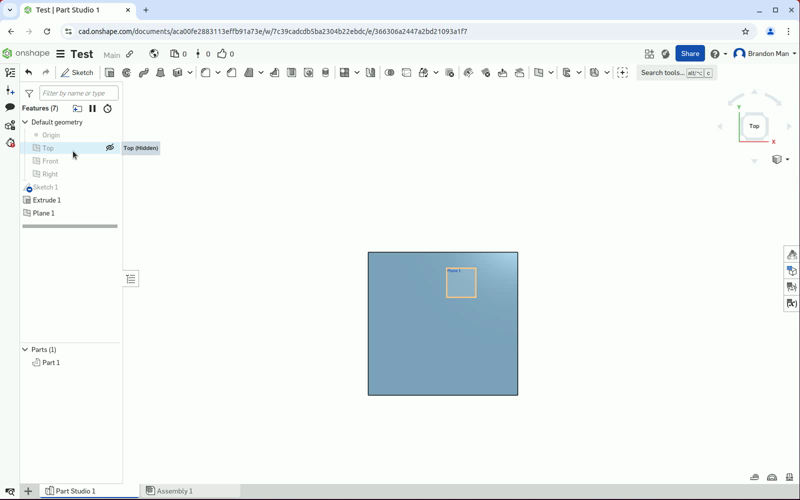
key(shift+s)
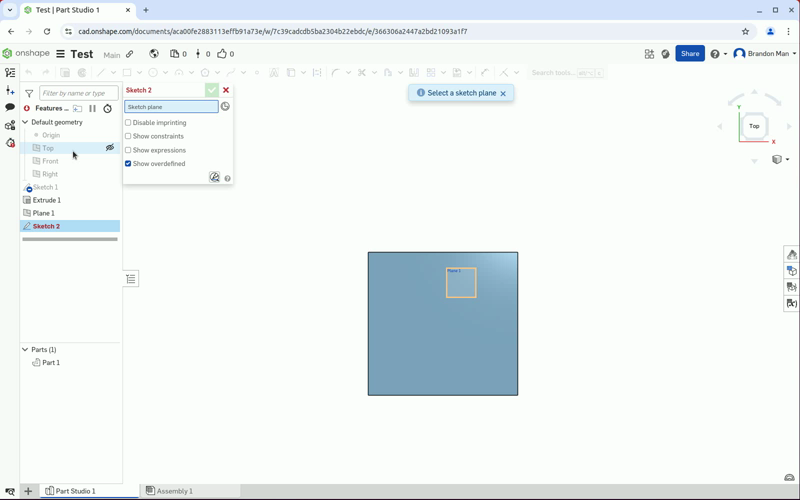
mouse_move(73, 215)
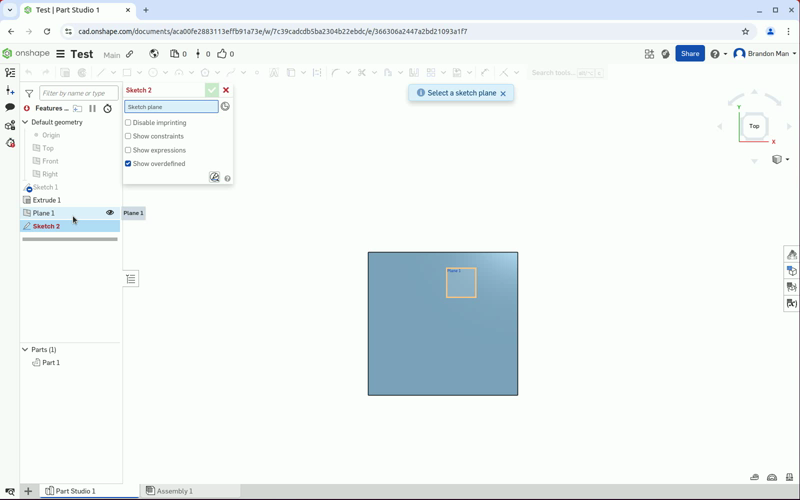
click(73, 215)
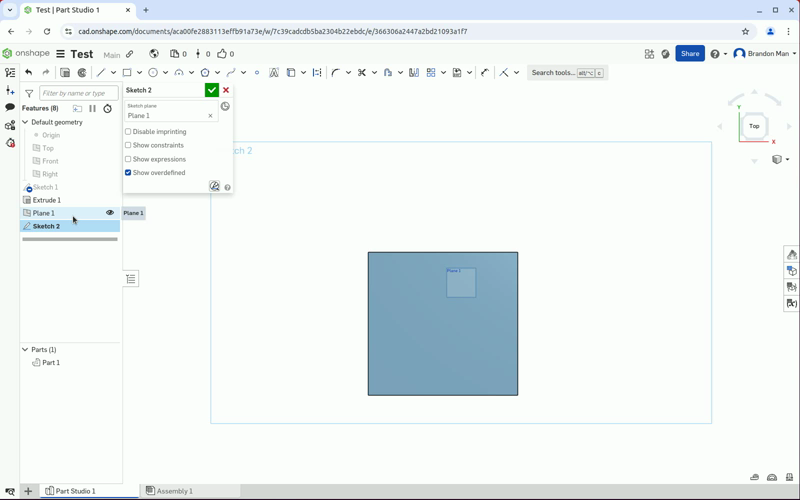
mouse_move(73, 352)
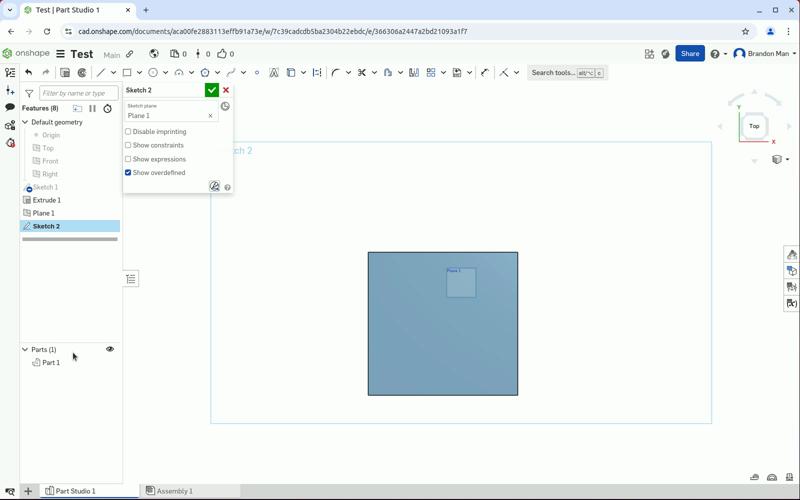
key(y)
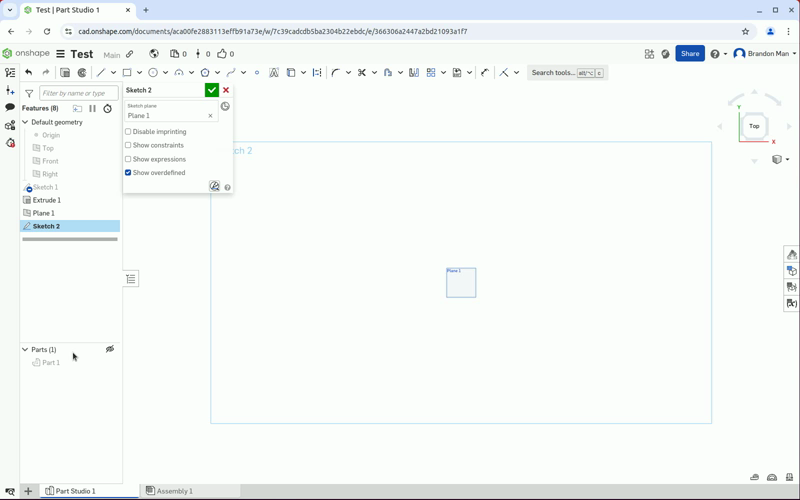
key(l)
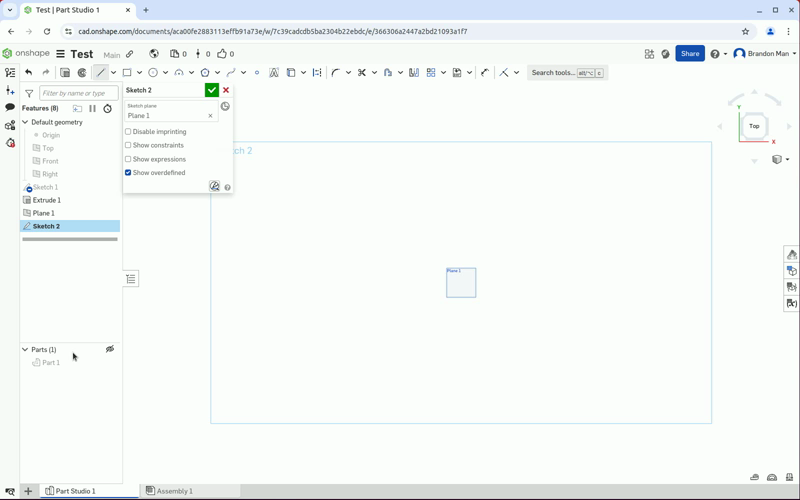
key_down(shift)
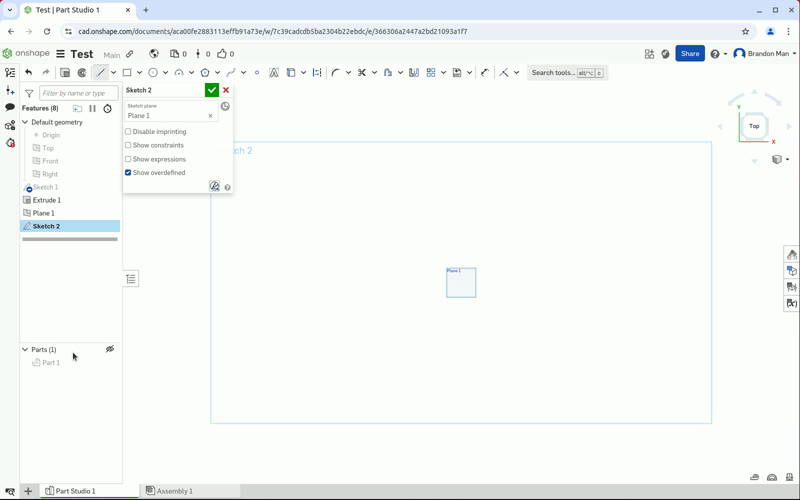
mouse_move(515, 395)
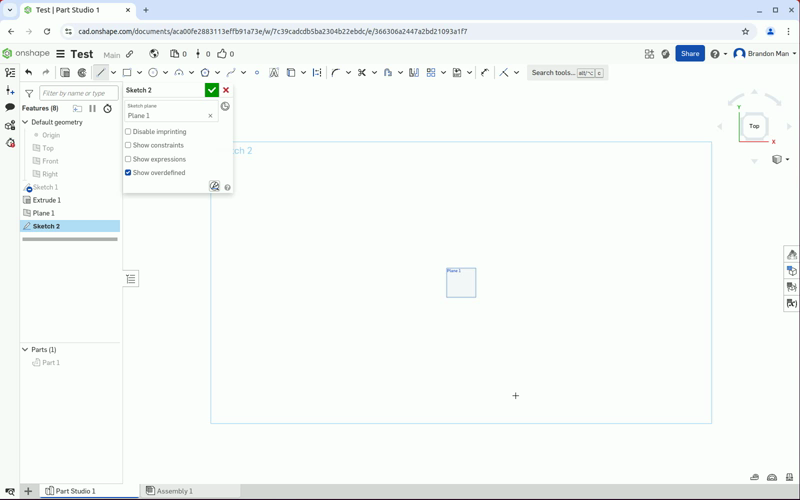
click(515, 395)
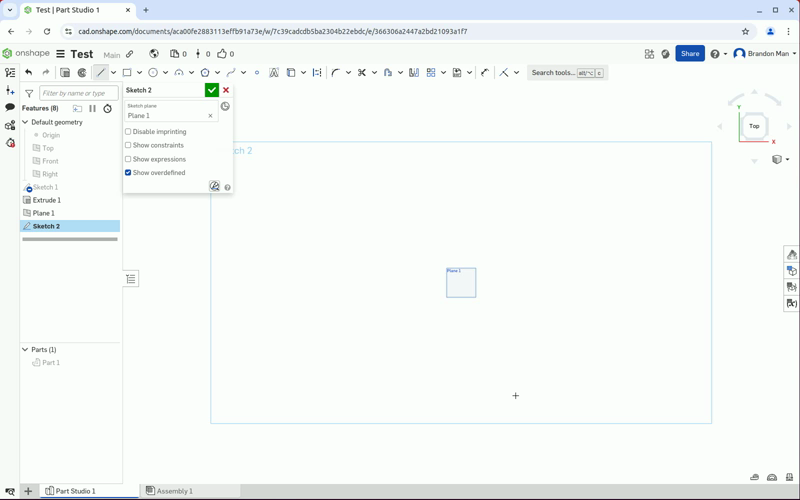
key_up(shift)
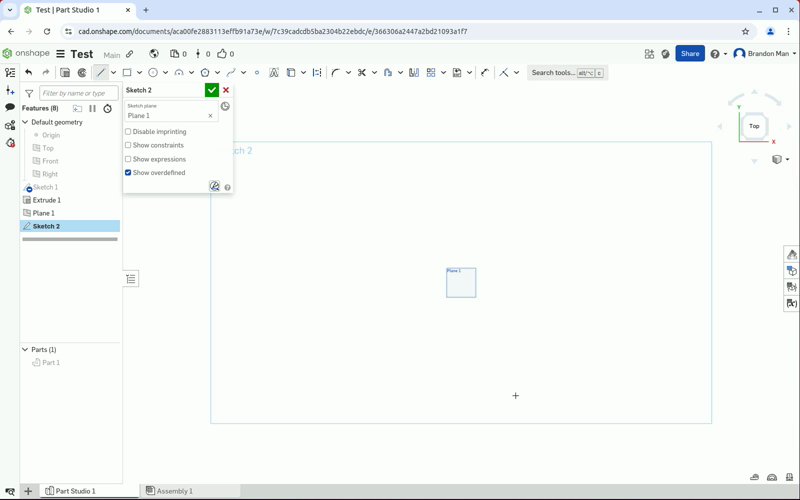
key_down(shift)
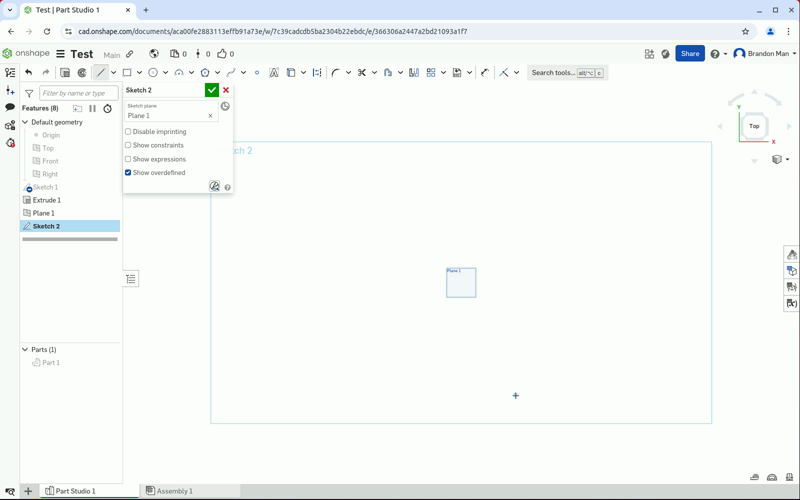
mouse_move(545, 395)
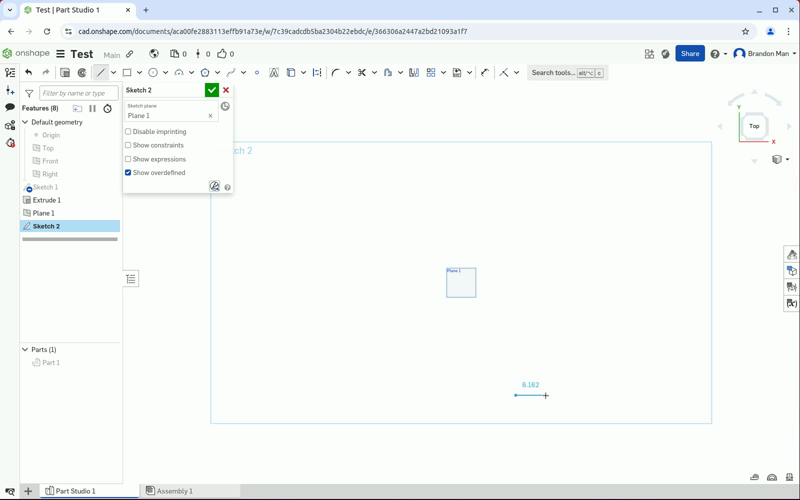
mouse_move(517, 395)
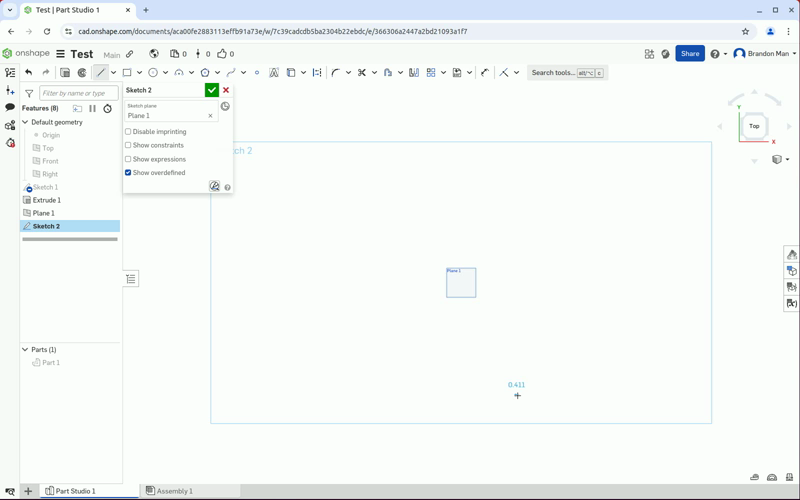
scroll(6)
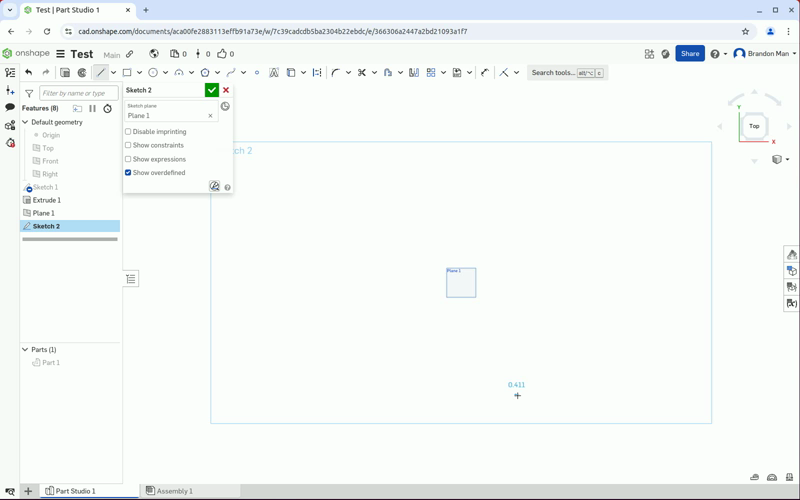
scroll(6)
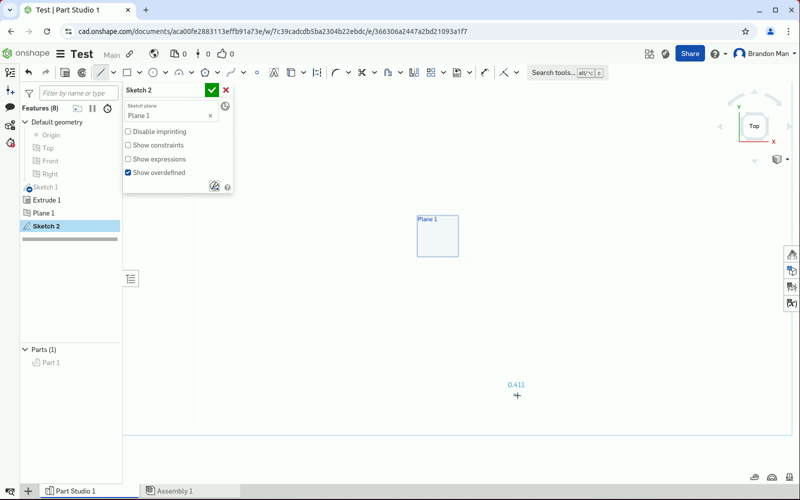
scroll(6)
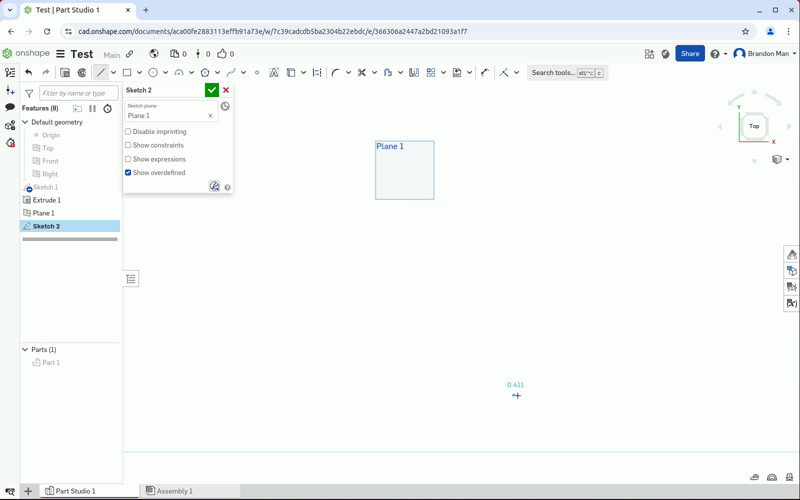
scroll(6)
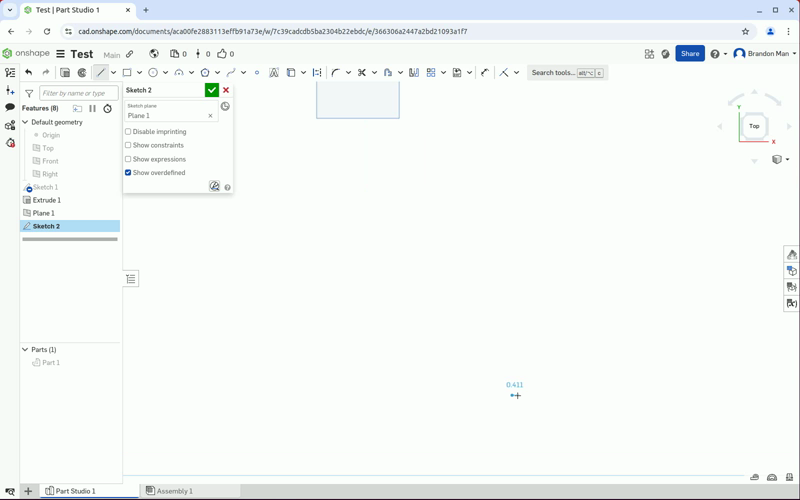
scroll(6)
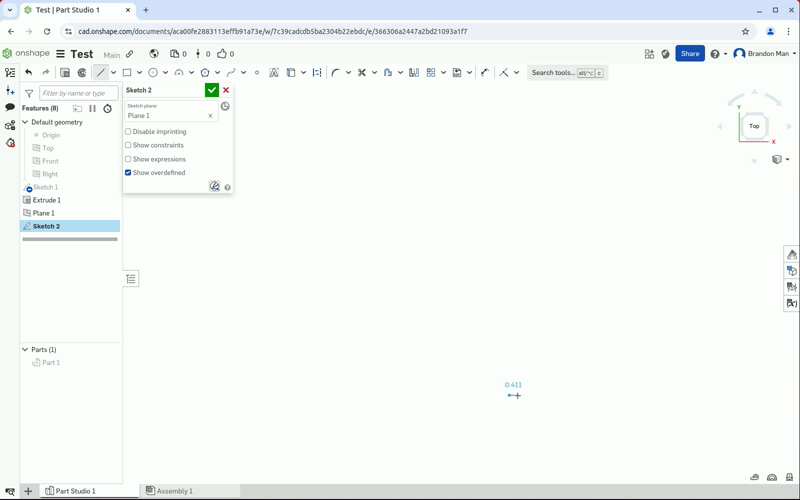
scroll(6)
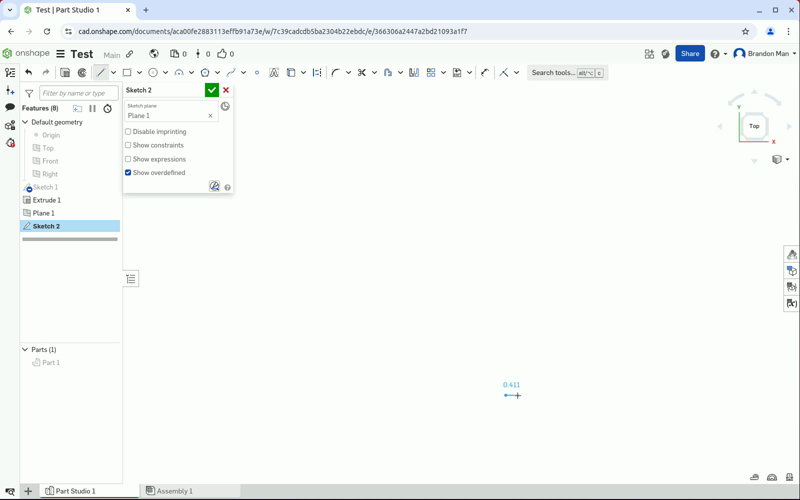
scroll(6)
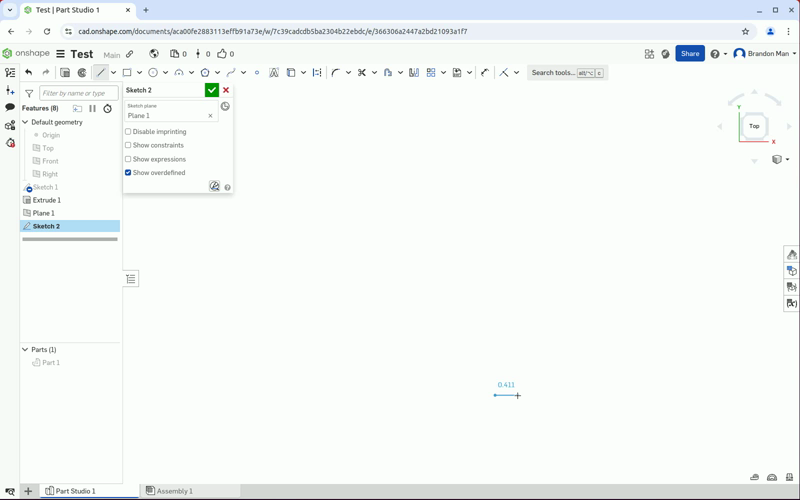
click(517, 395)
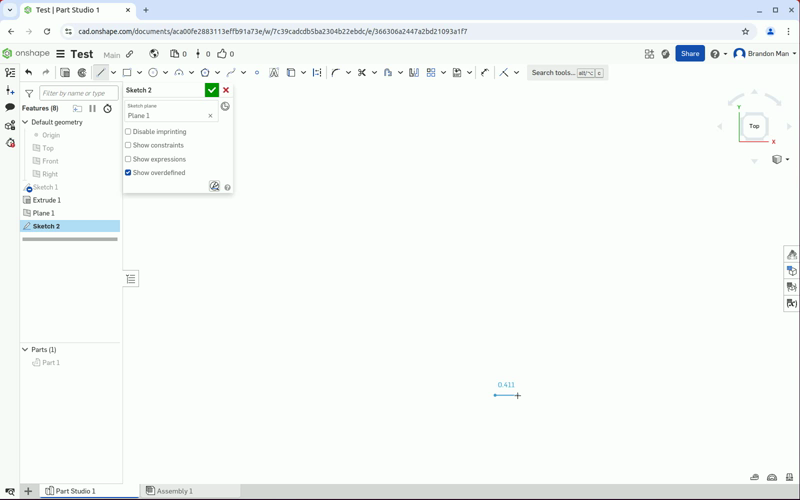
scroll(-6)
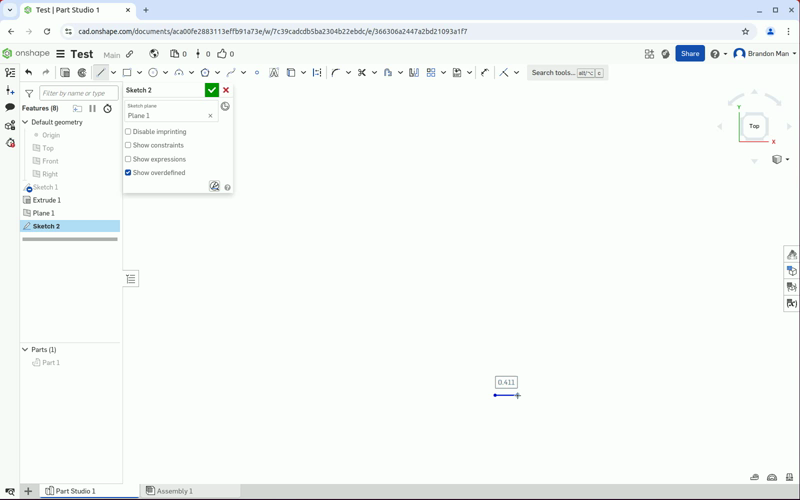
scroll(-6)
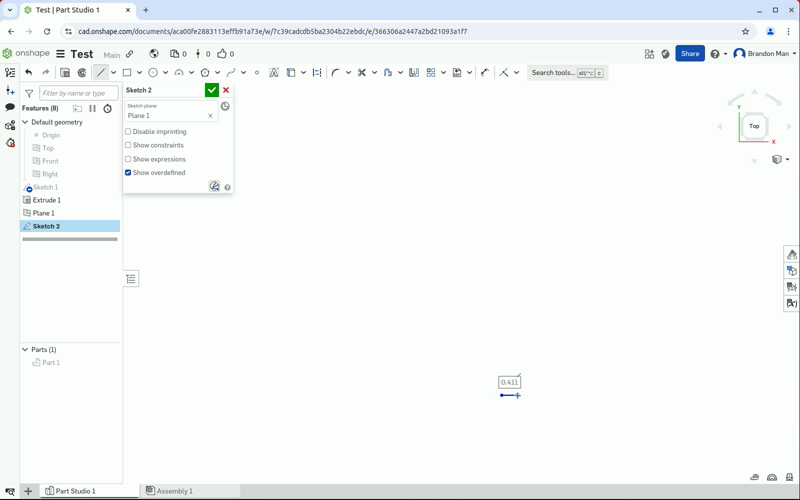
scroll(-6)
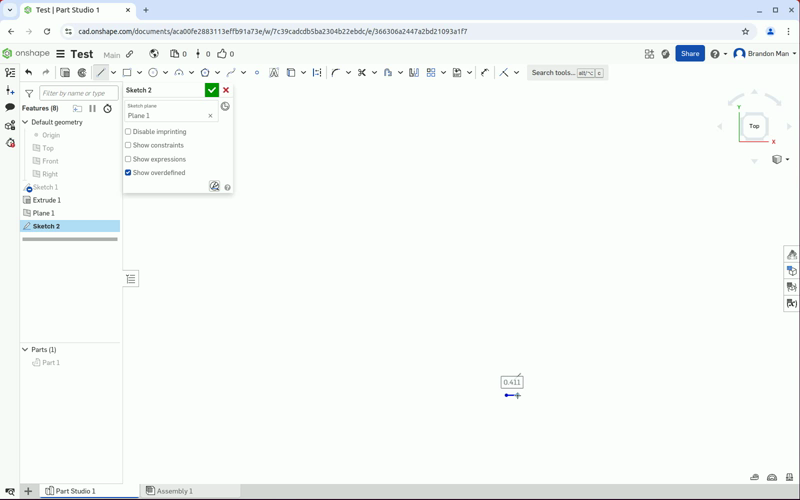
scroll(-6)
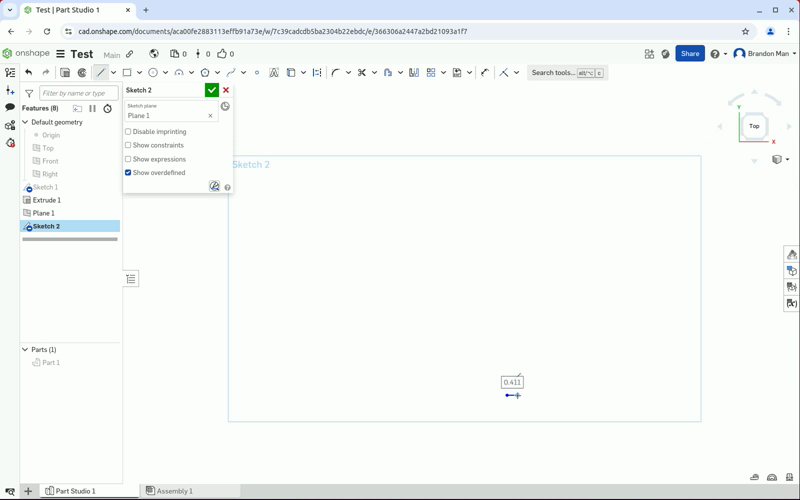
scroll(-6)
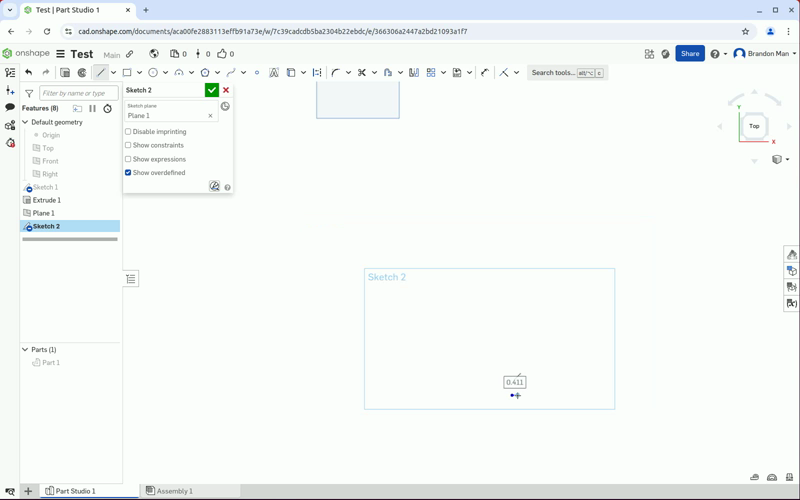
scroll(-6)
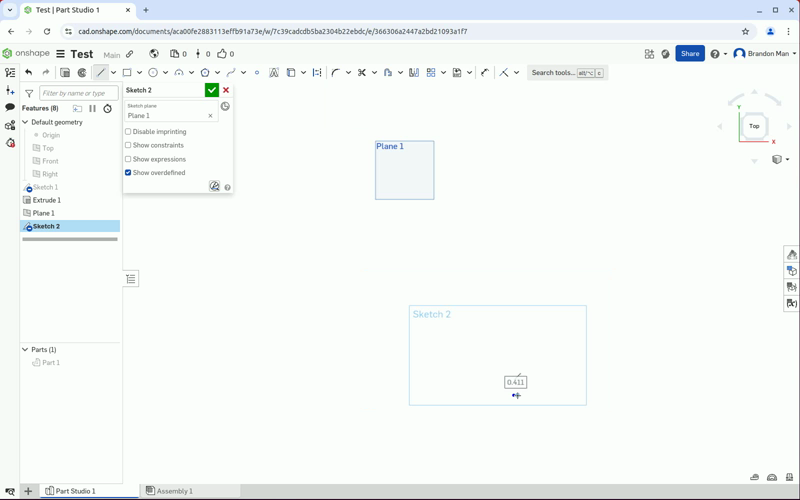
scroll(-6)
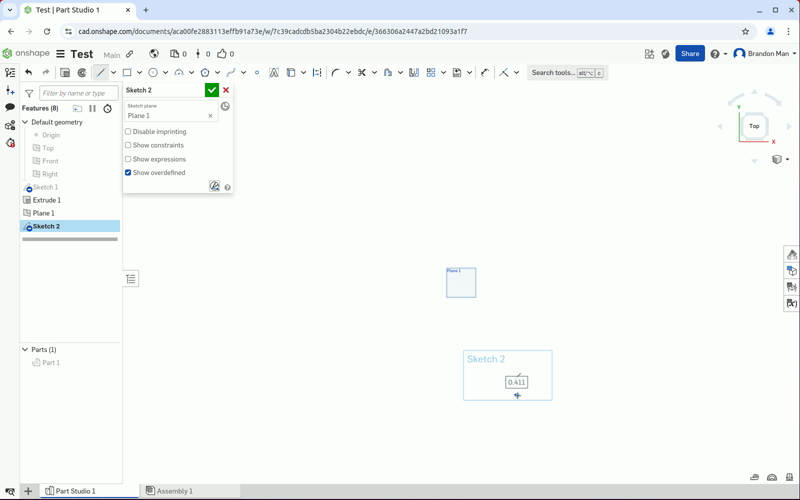
key_up(shift)
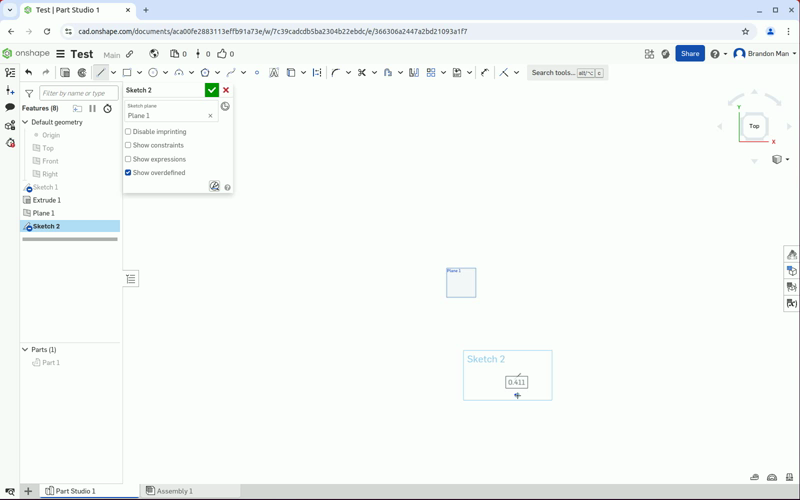
key_down(shift)
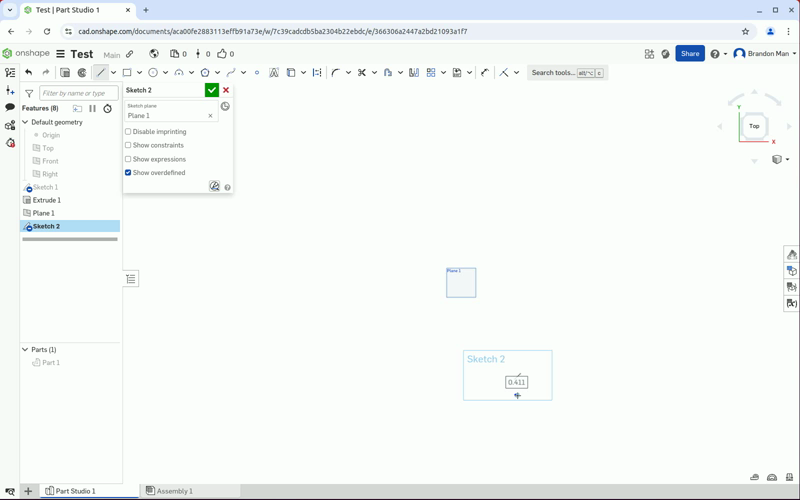
mouse_move(517, 251)
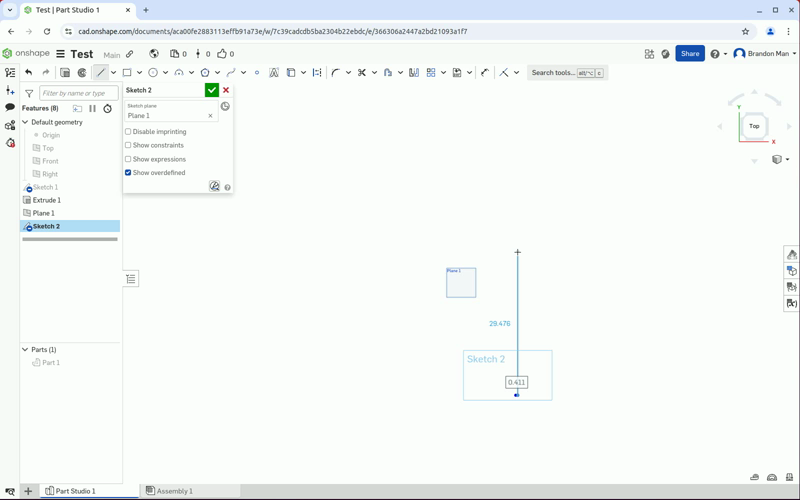
click(517, 251)
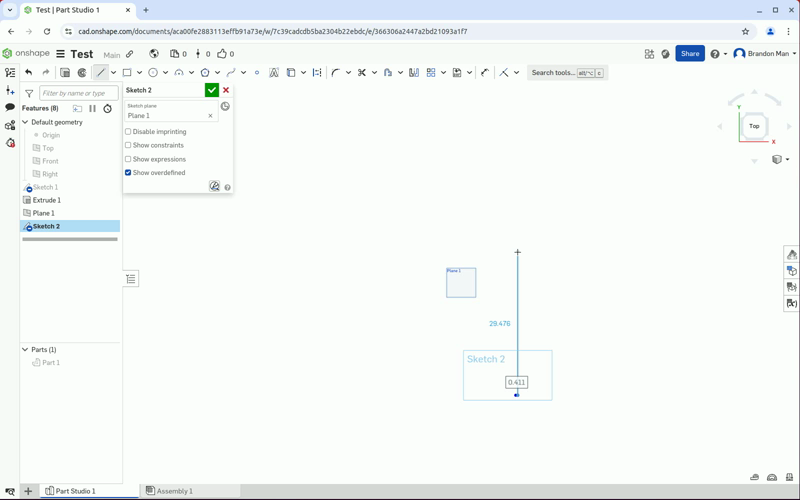
key_up(shift)
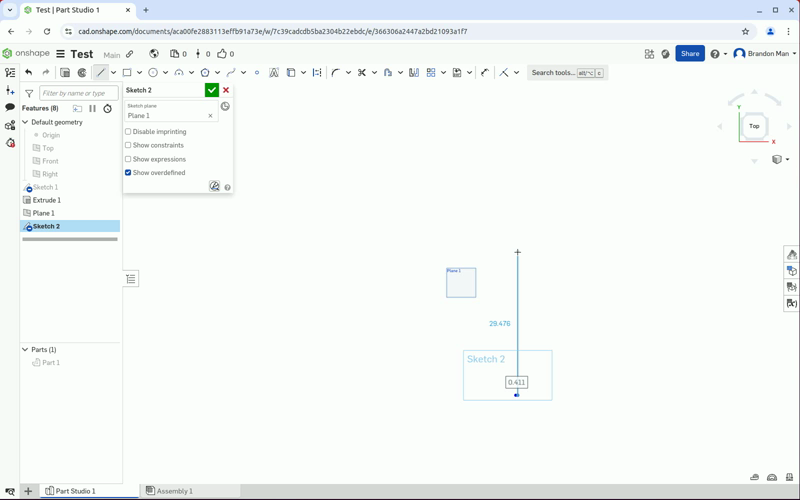
key_down(shift)
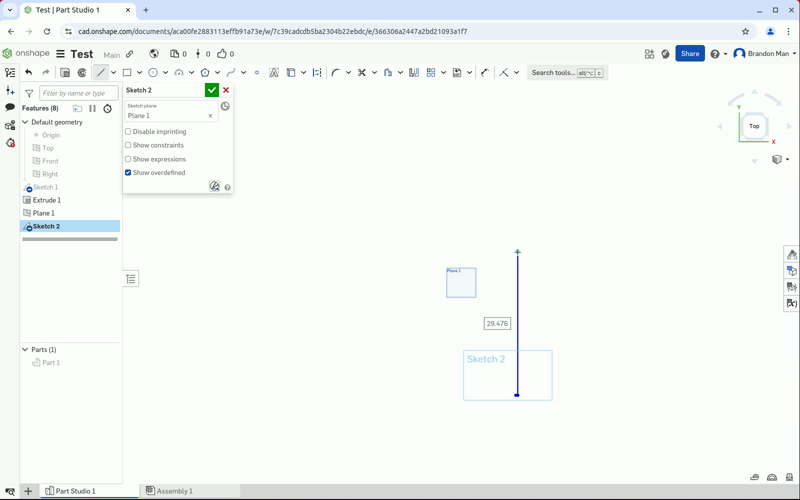
mouse_move(547, 251)
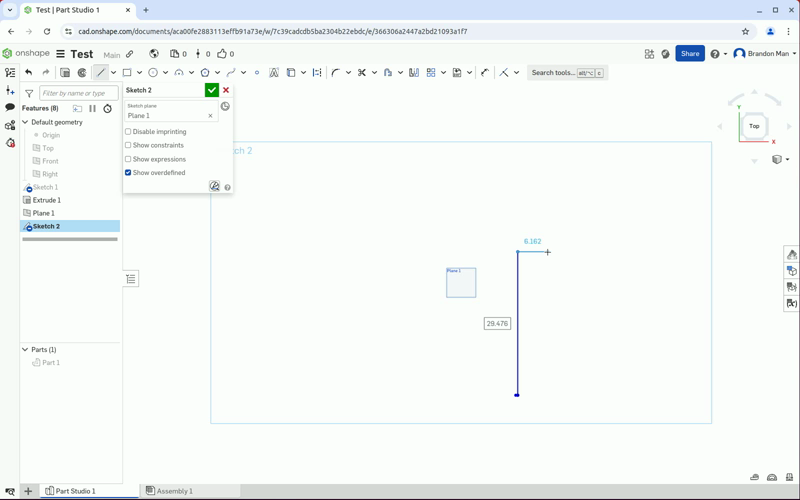
mouse_move(515, 251)
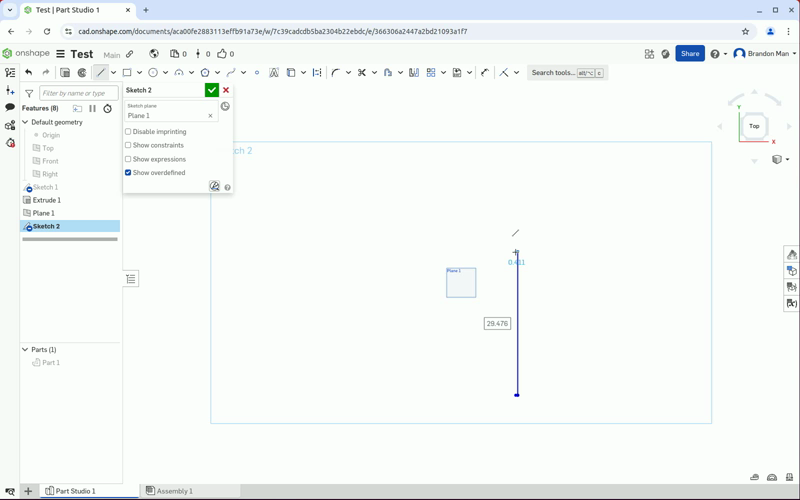
scroll(6)
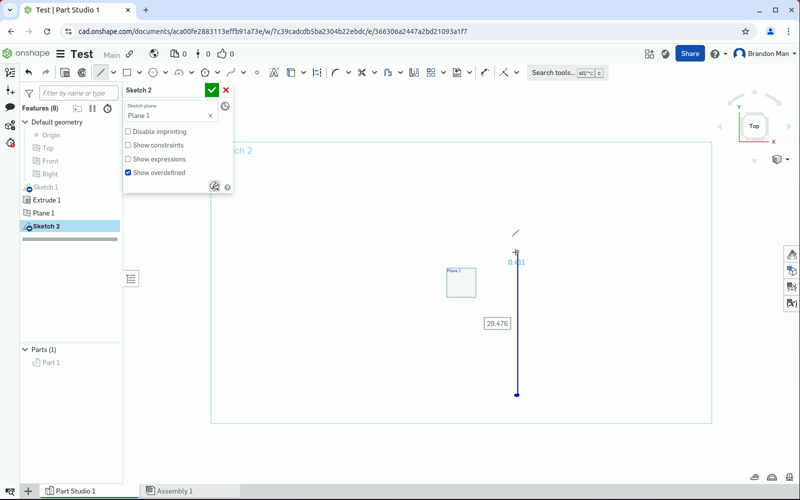
scroll(6)
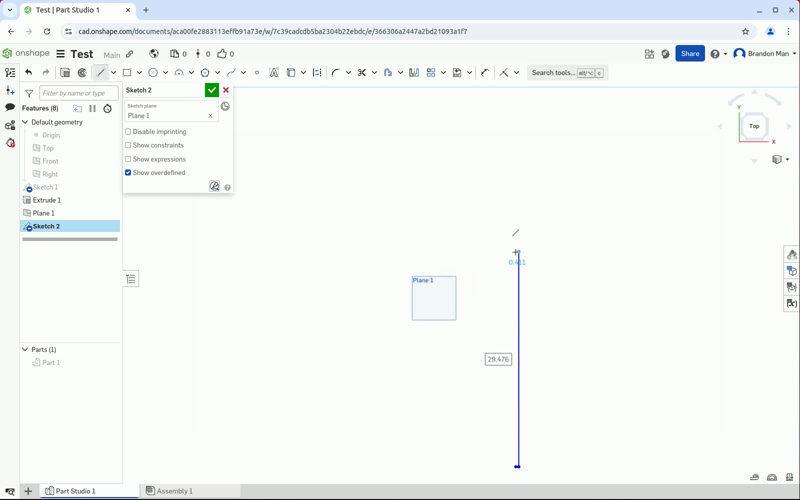
scroll(6)
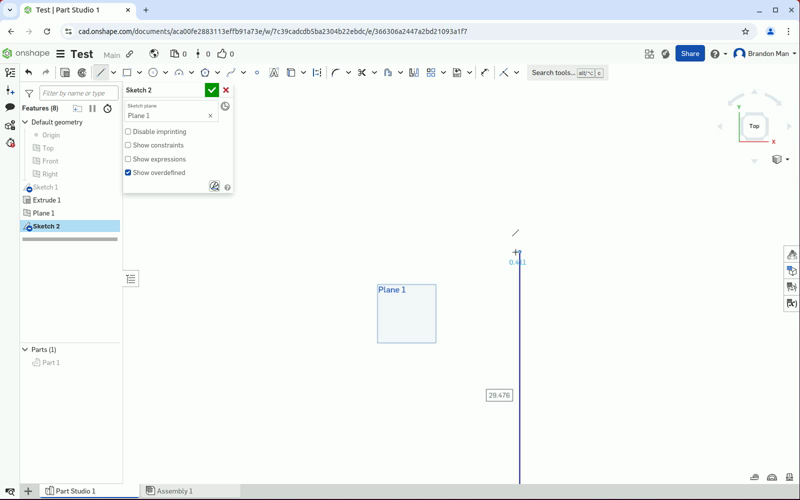
scroll(6)
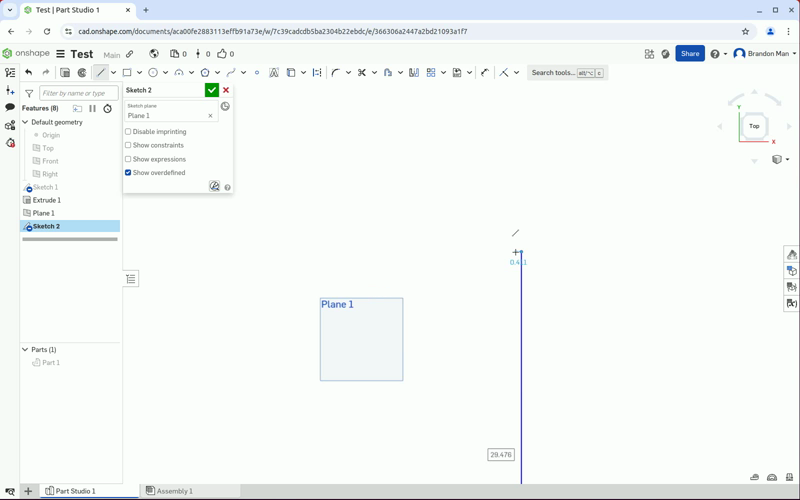
scroll(6)
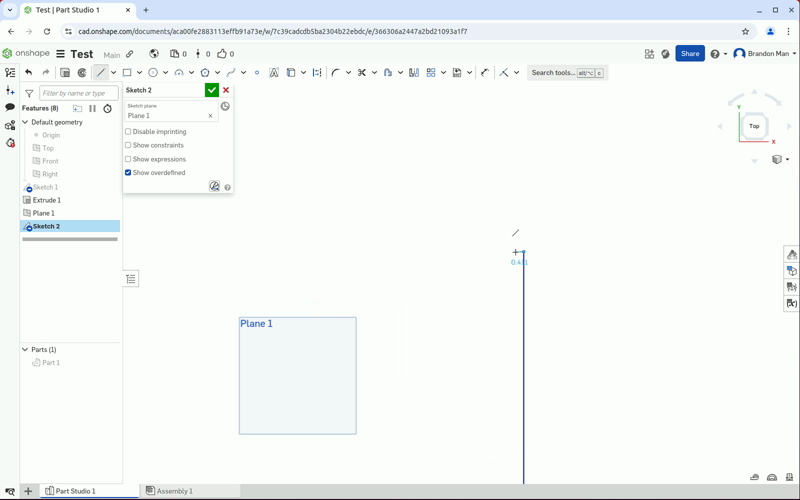
scroll(6)
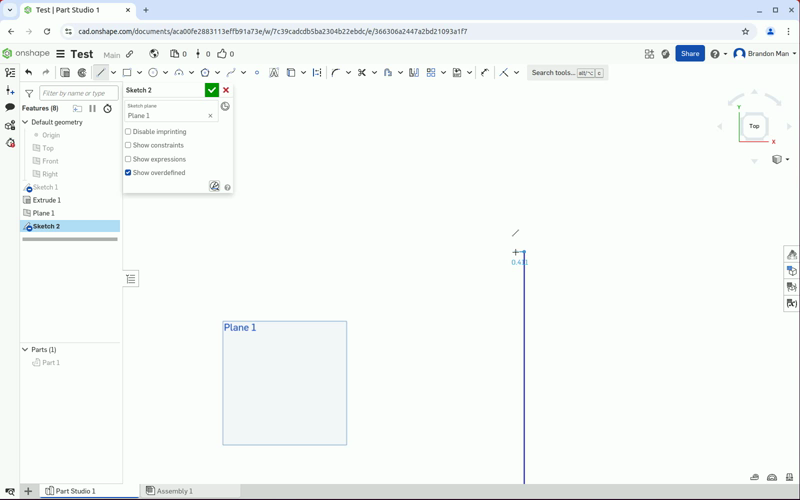
scroll(6)
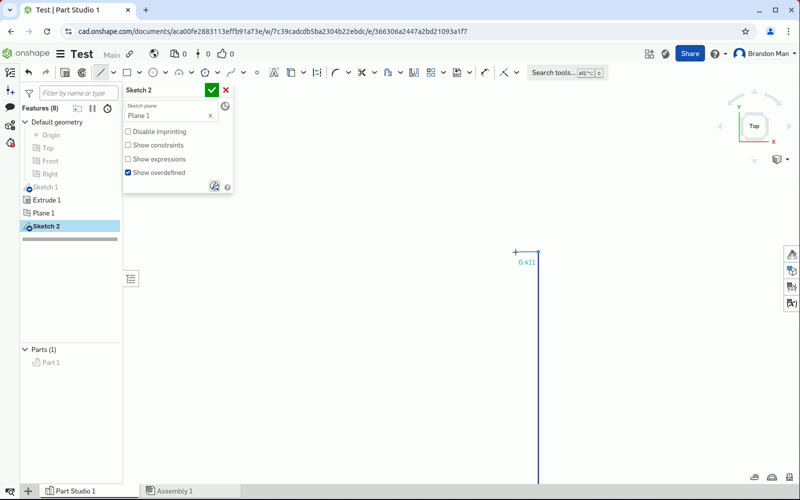
click(515, 251)
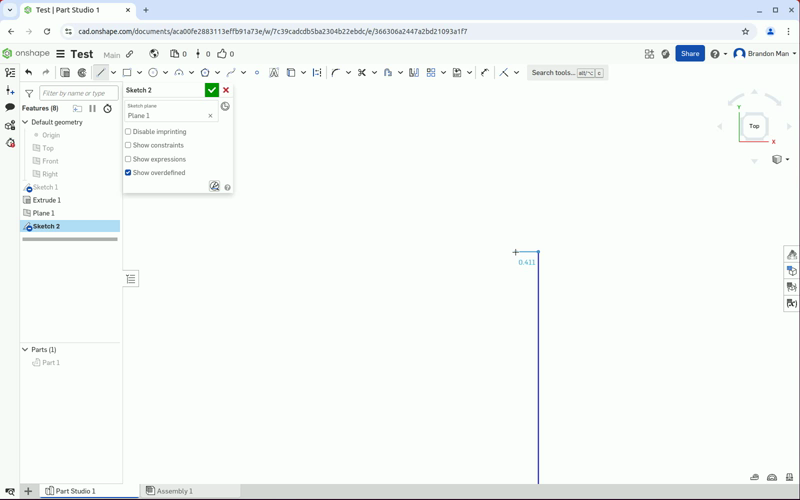
scroll(-6)
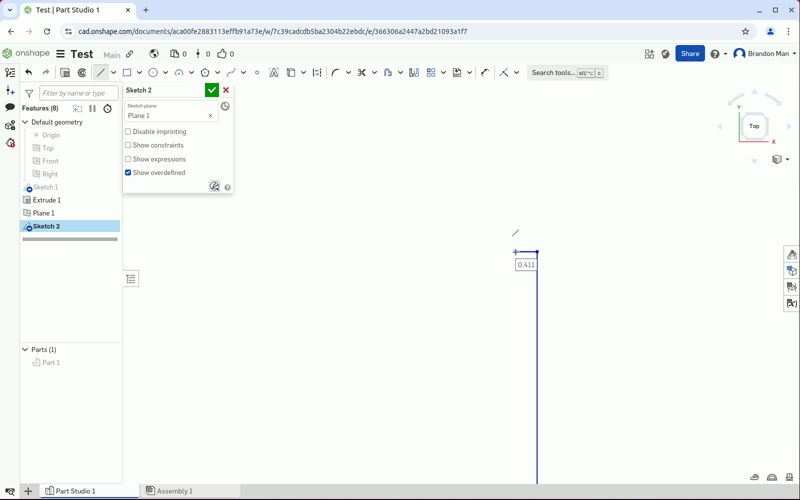
scroll(-6)
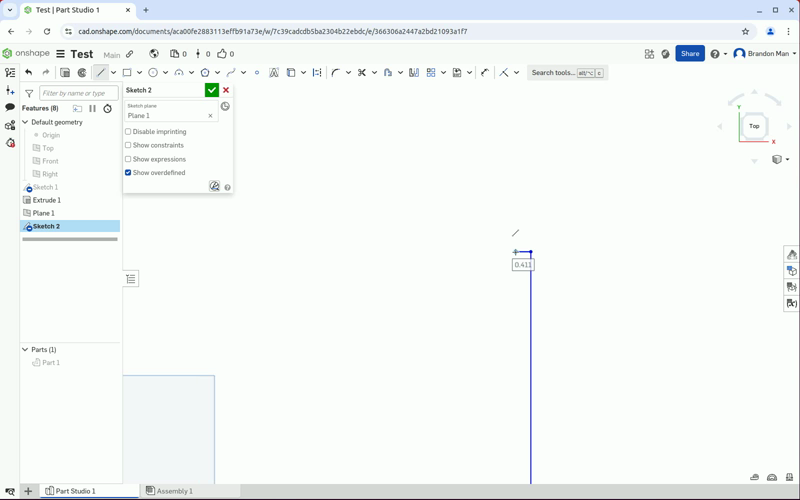
scroll(-6)
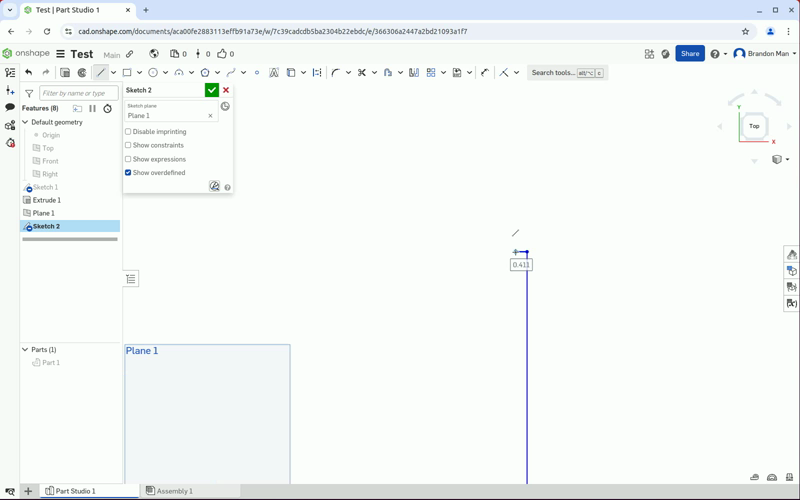
scroll(-6)
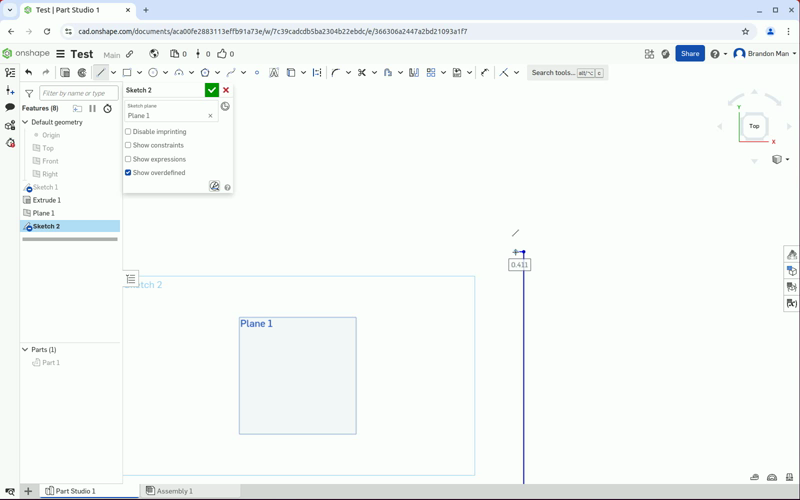
scroll(-6)
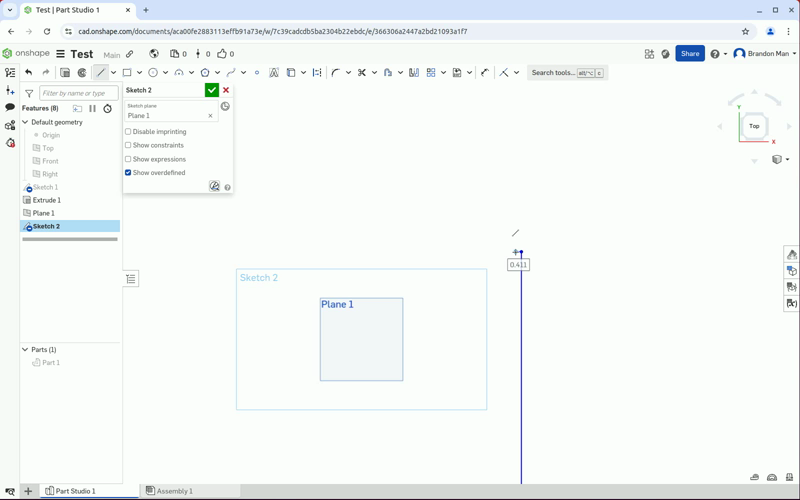
scroll(-6)
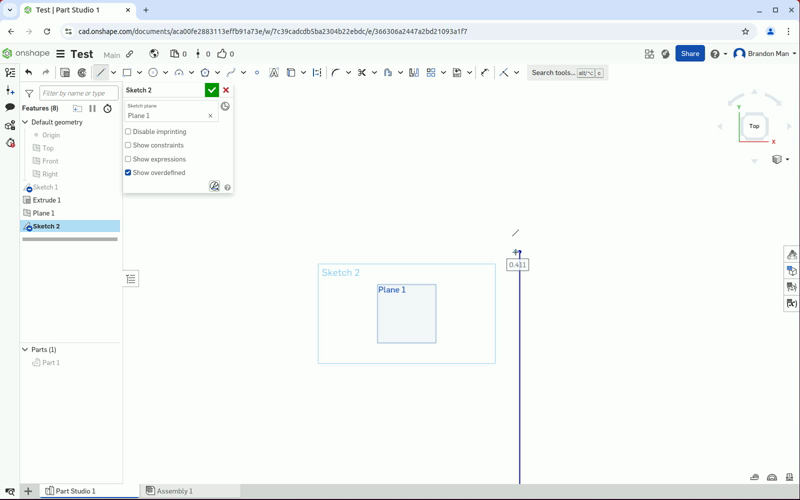
scroll(-6)
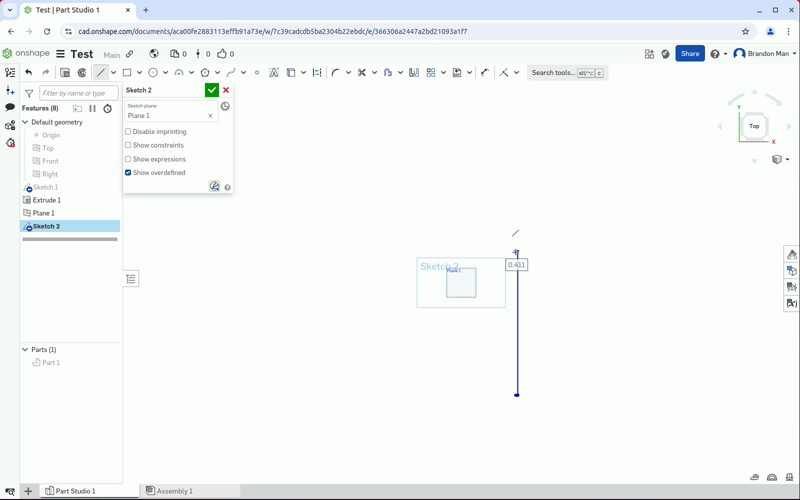
key_up(shift)
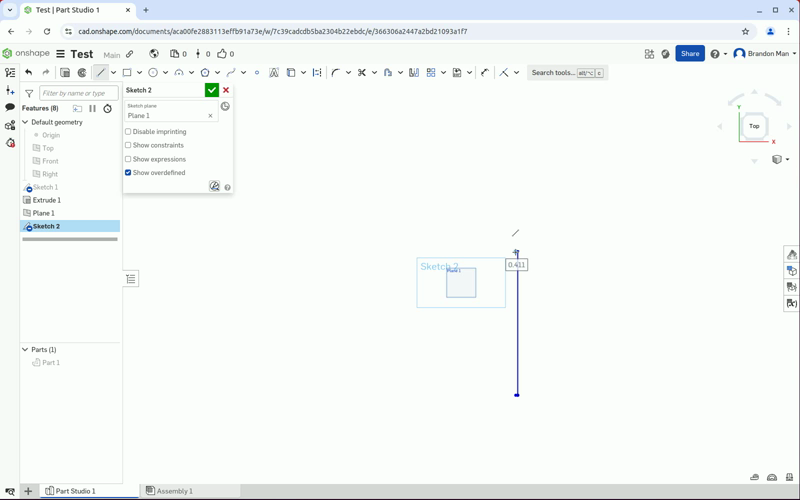
key_down(shift)
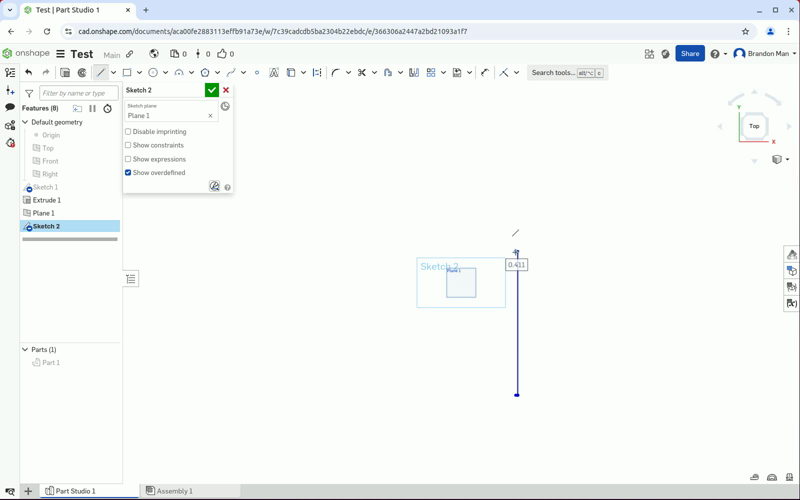
mouse_move(515, 395)
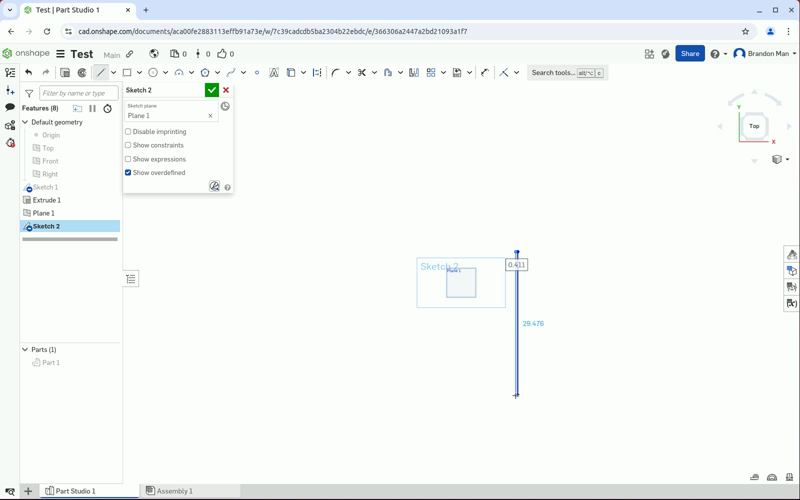
scroll(6)
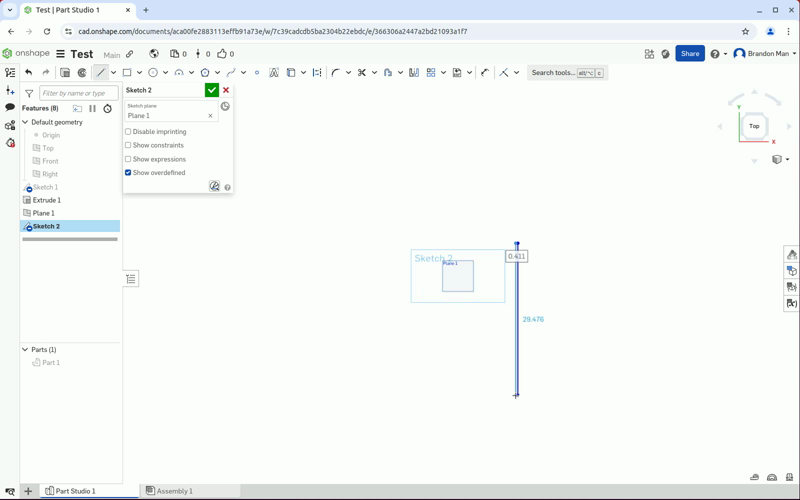
scroll(6)
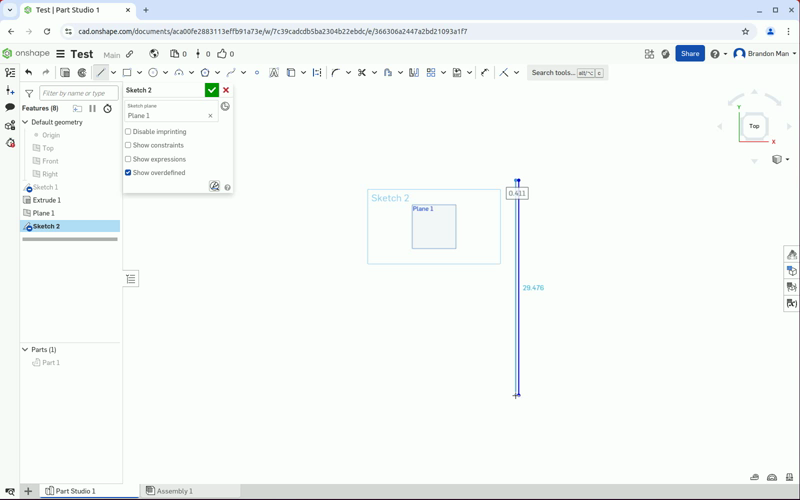
scroll(6)
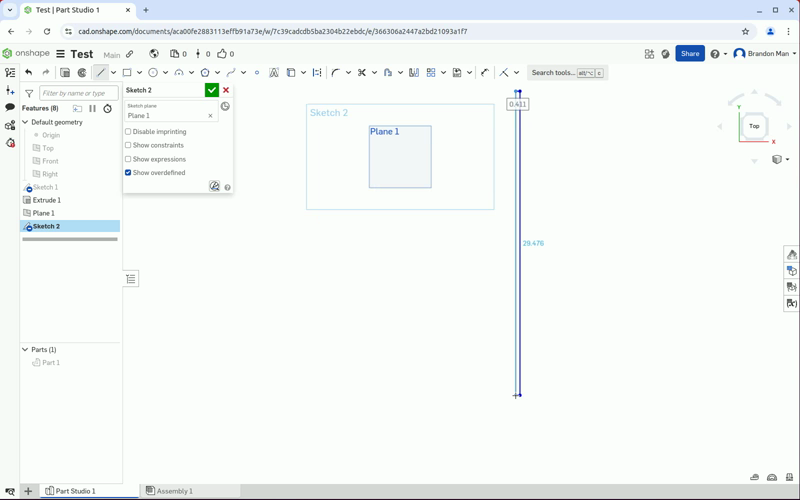
scroll(6)
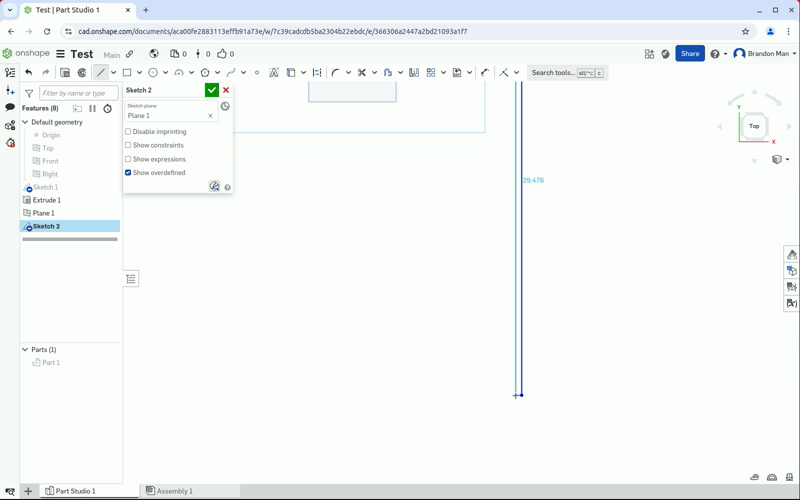
scroll(6)
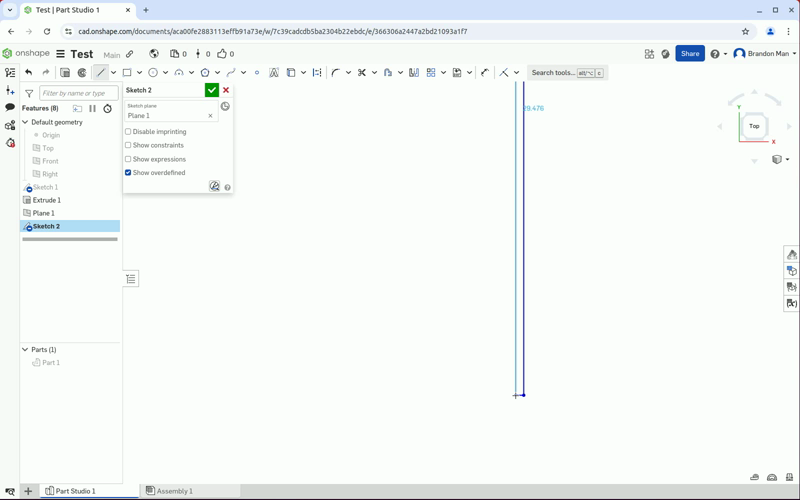
scroll(6)
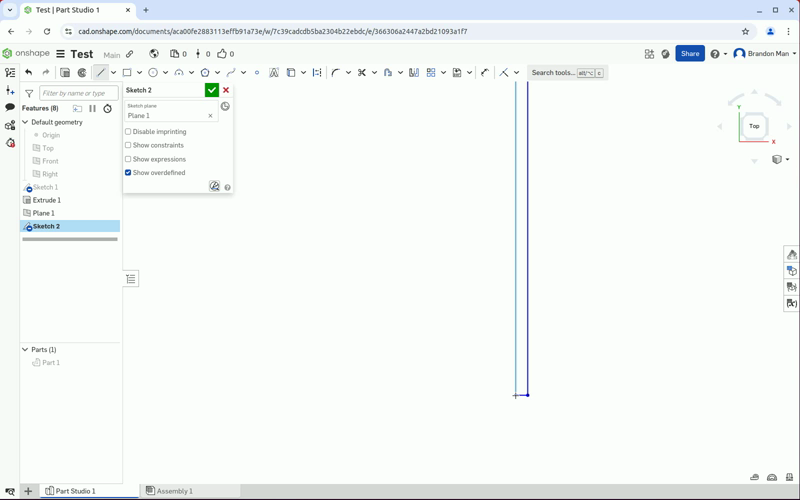
scroll(6)
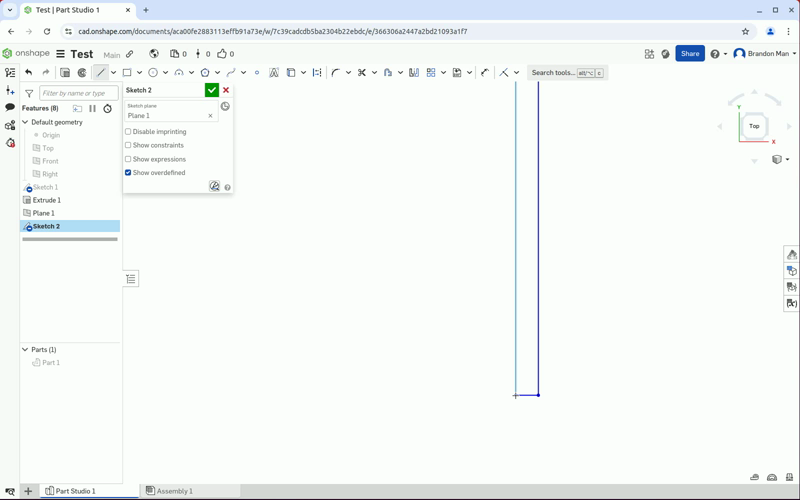
key_up(shift)
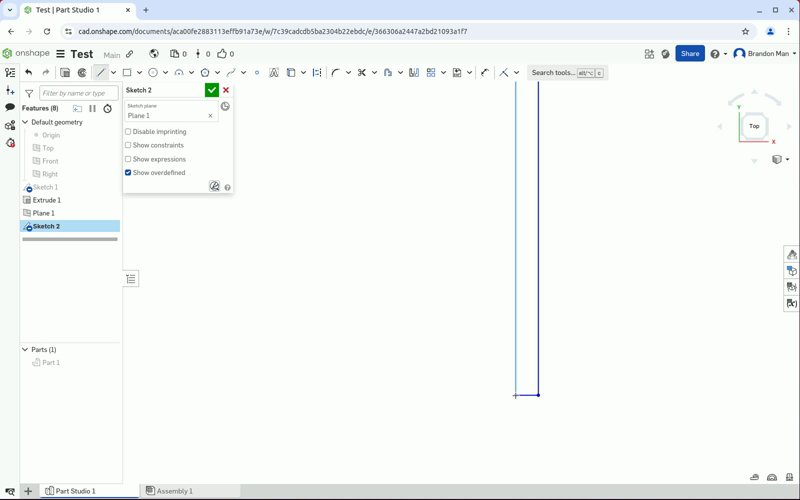
click(515, 395)
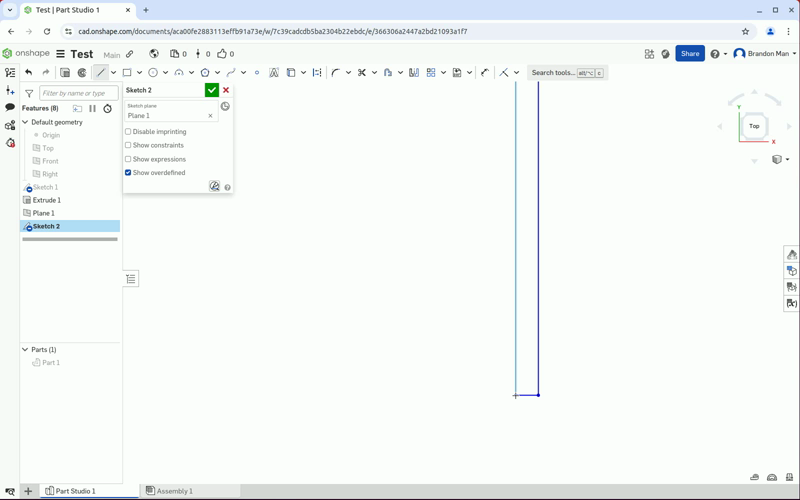
scroll(-6)
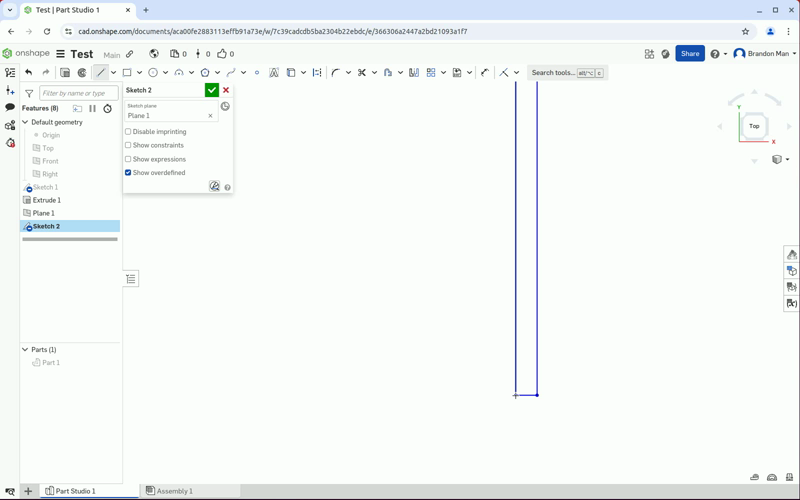
scroll(-6)
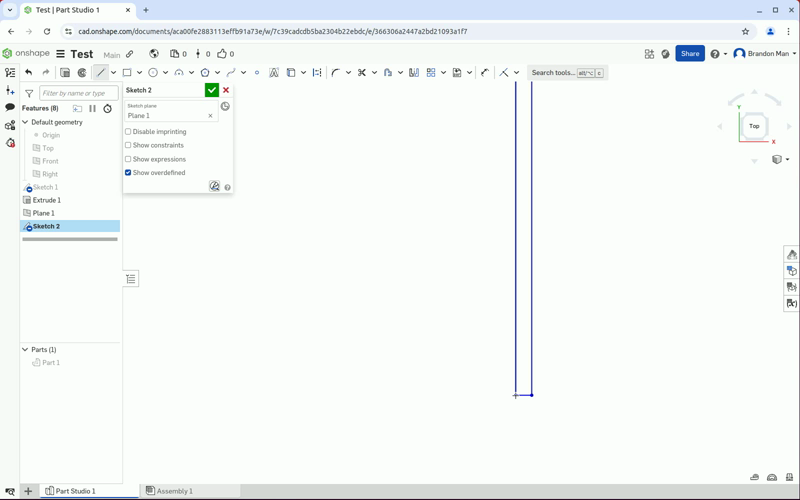
scroll(-6)
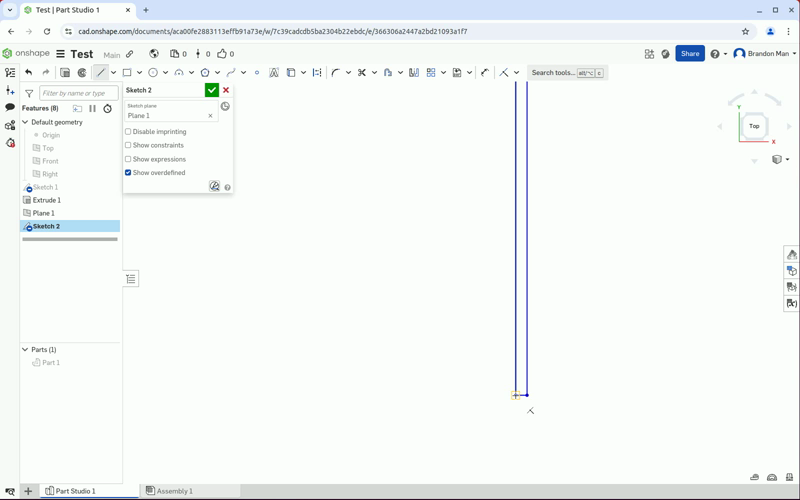
scroll(-6)
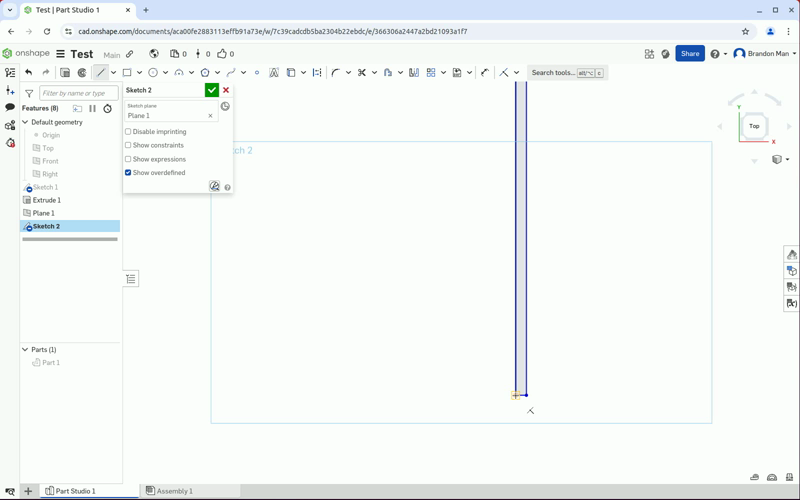
scroll(-6)
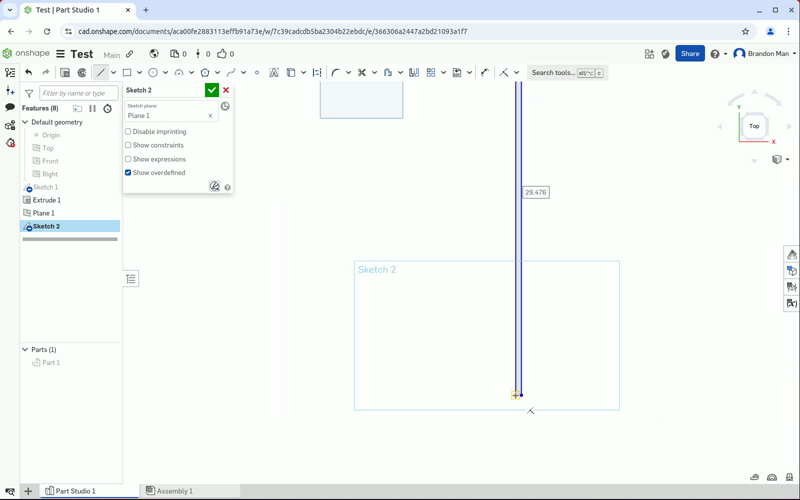
scroll(-6)
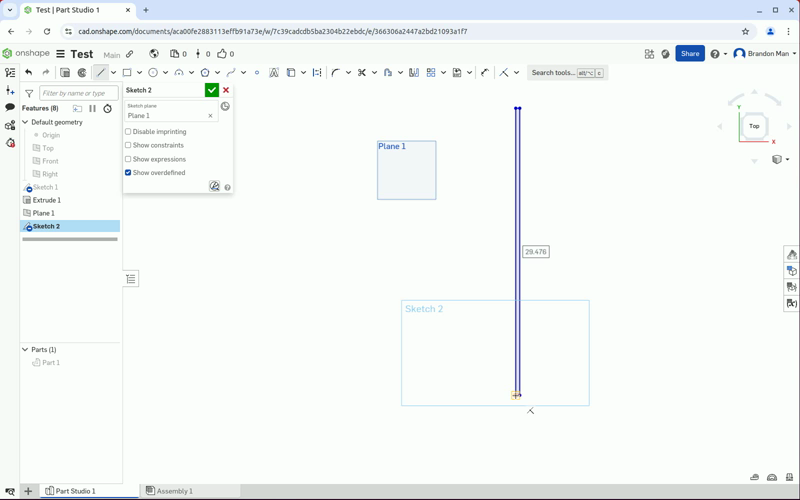
scroll(-6)
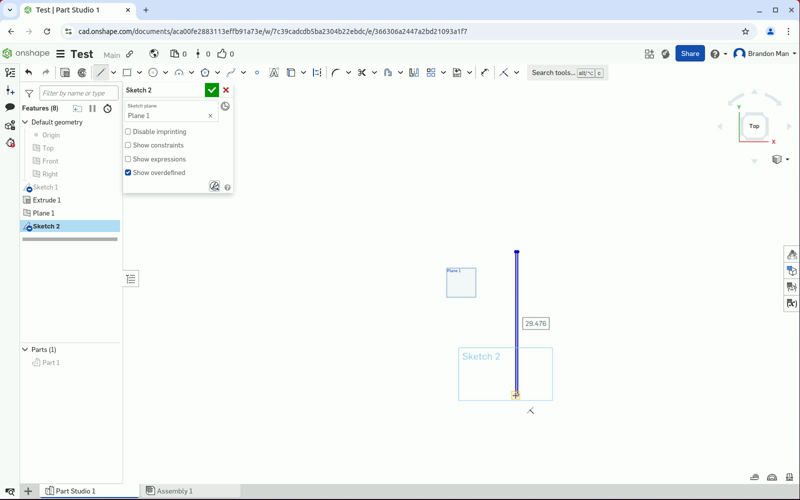
key(esc)
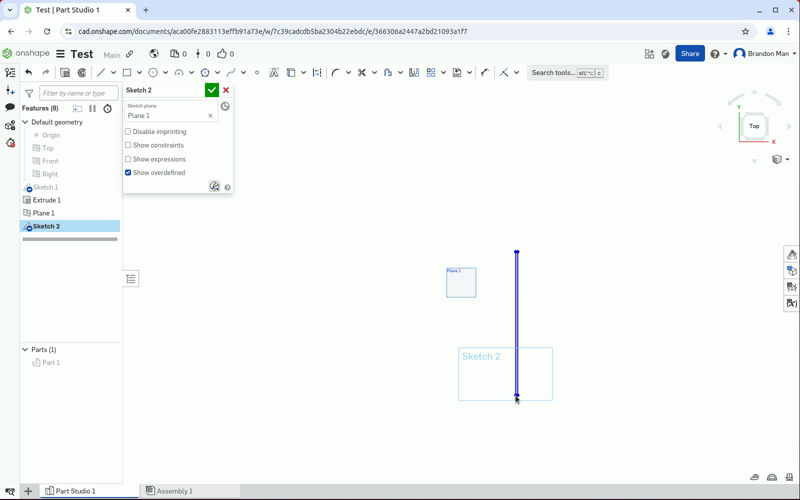
mouse_move(516, 326)
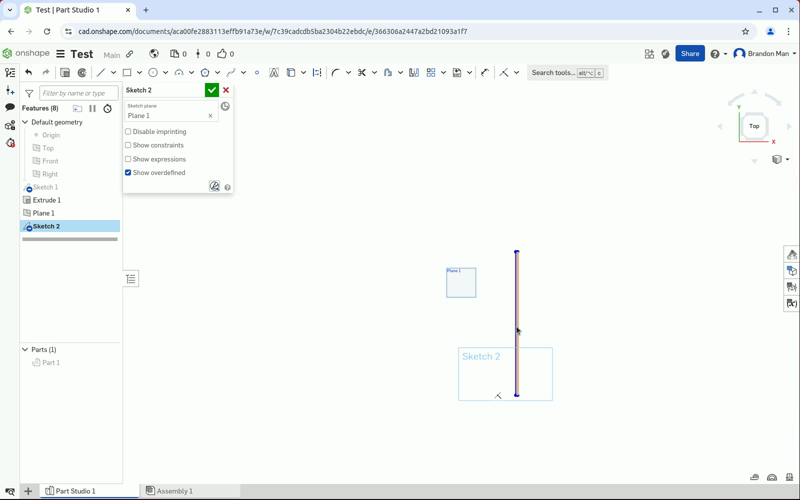
scroll(6)
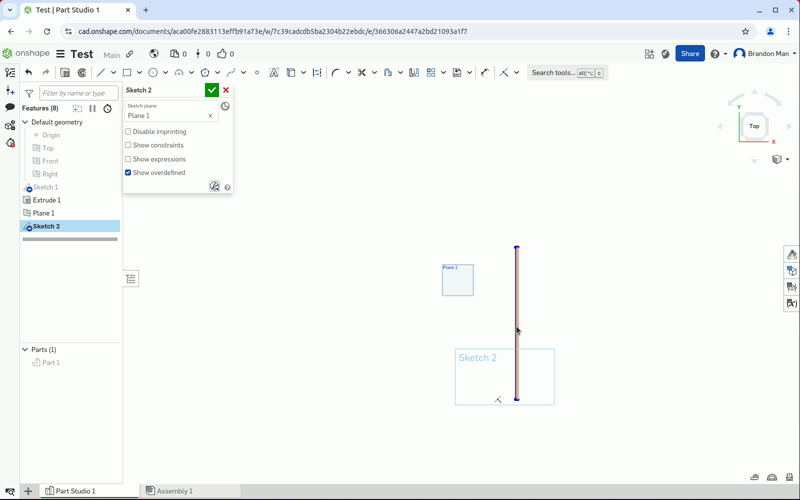
scroll(6)
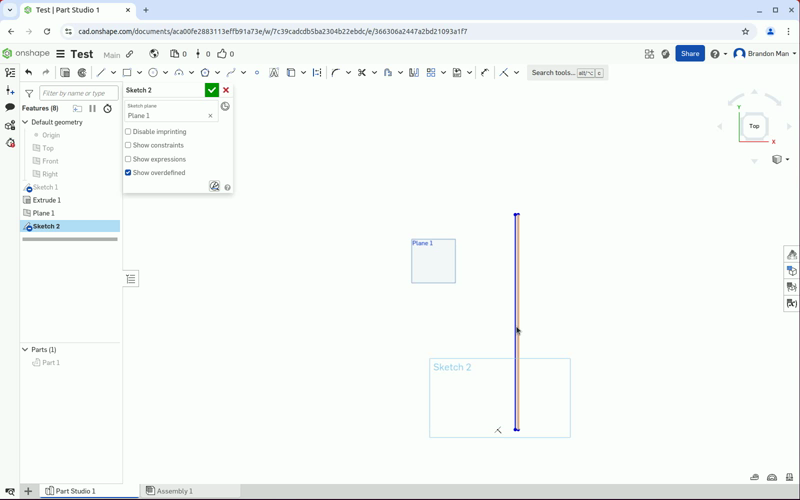
scroll(6)
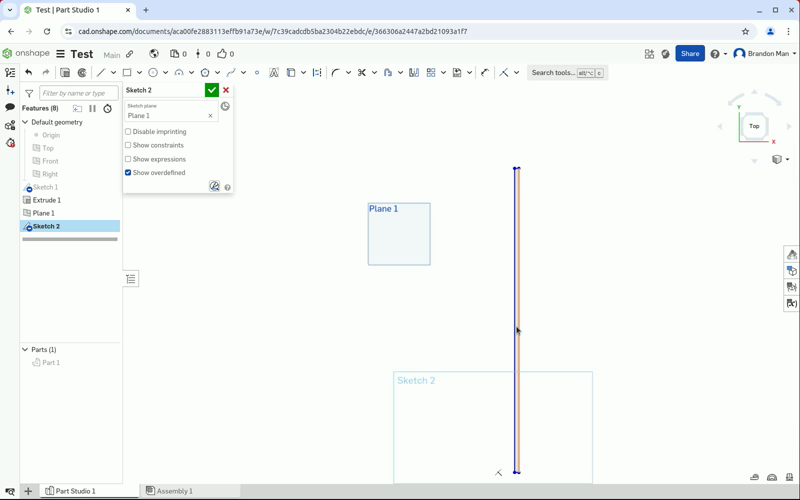
scroll(6)
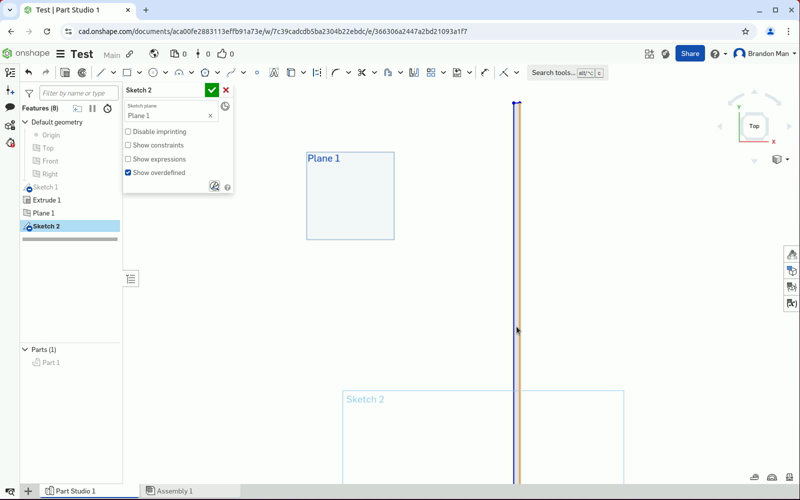
scroll(6)
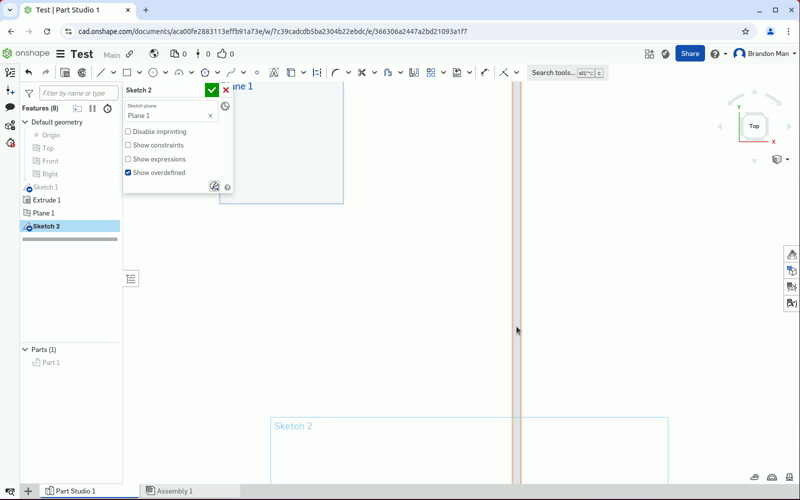
scroll(6)
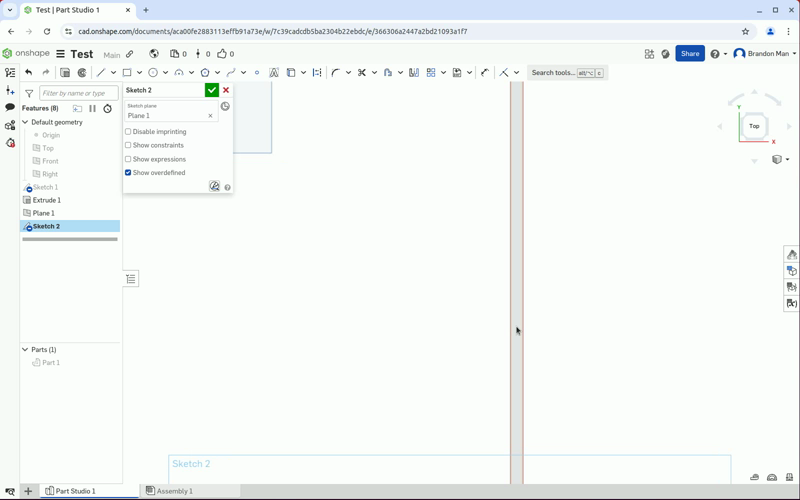
scroll(6)
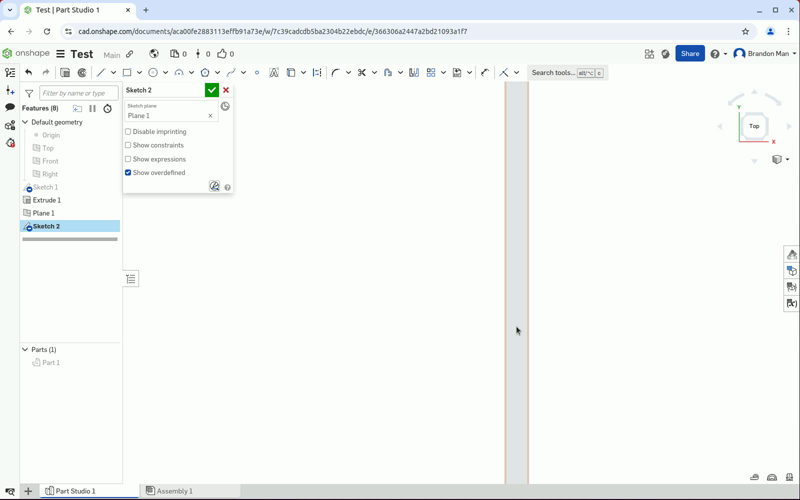
click(516, 326)
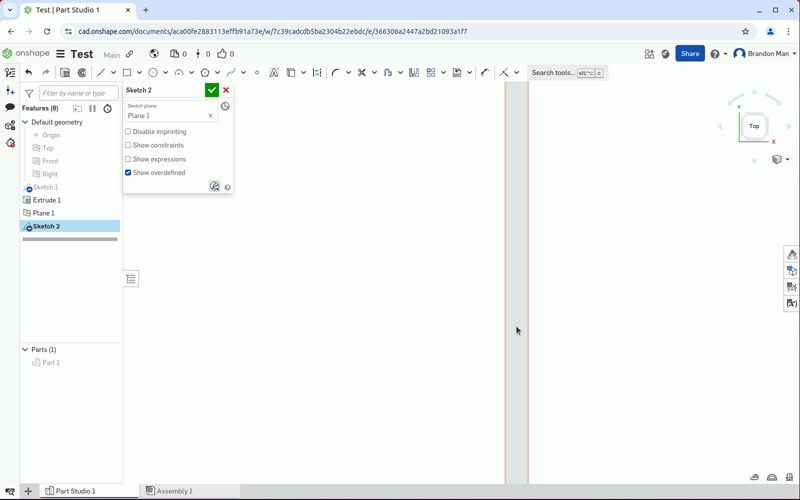
scroll(-6)
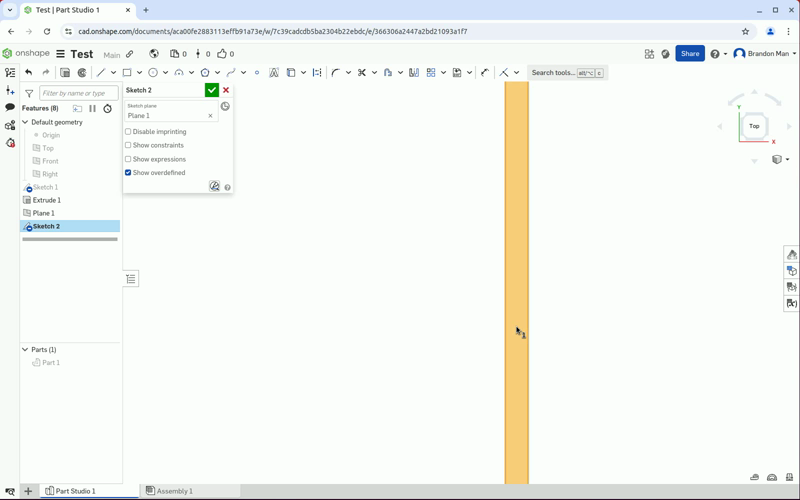
scroll(-6)
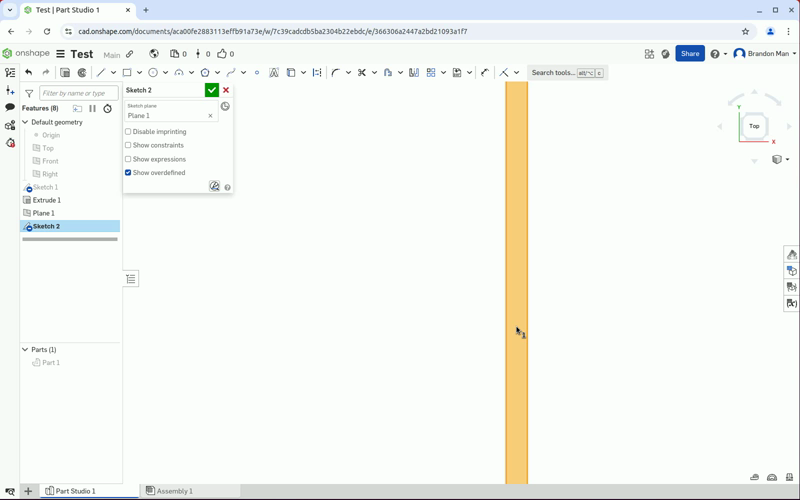
scroll(-6)
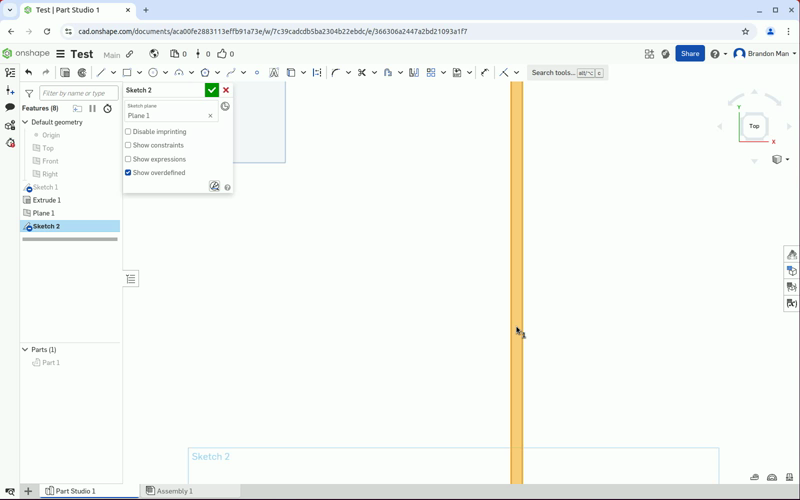
scroll(-6)
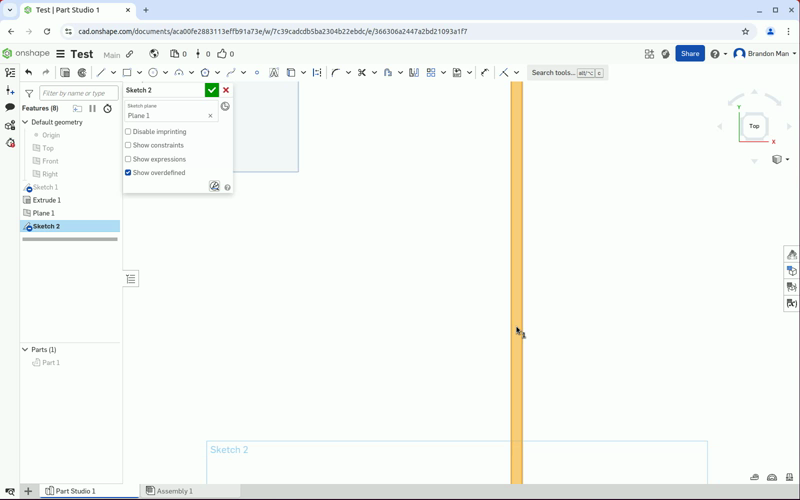
scroll(-6)
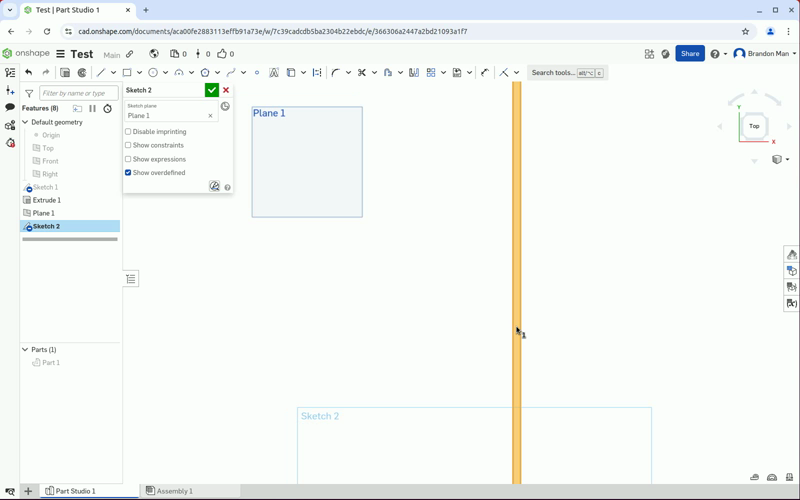
scroll(-6)
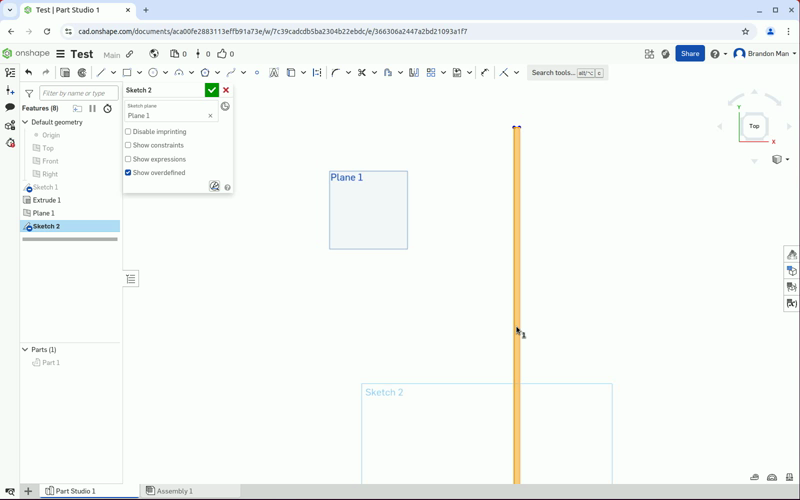
scroll(-6)
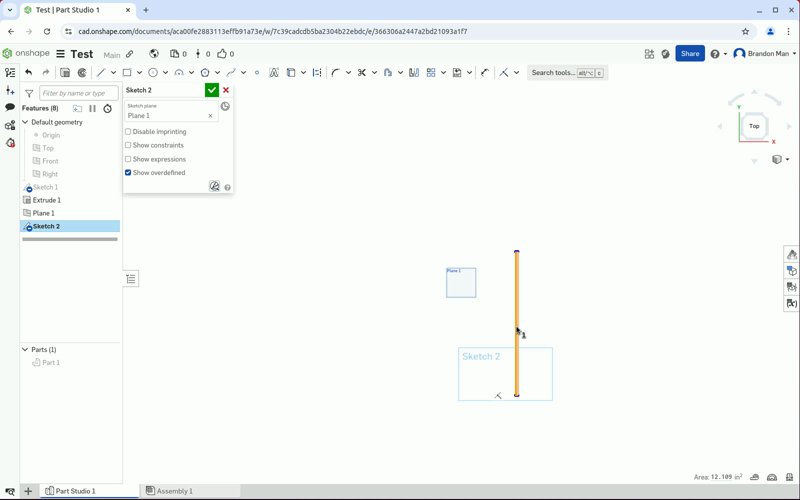
mouse_move(73, 352)
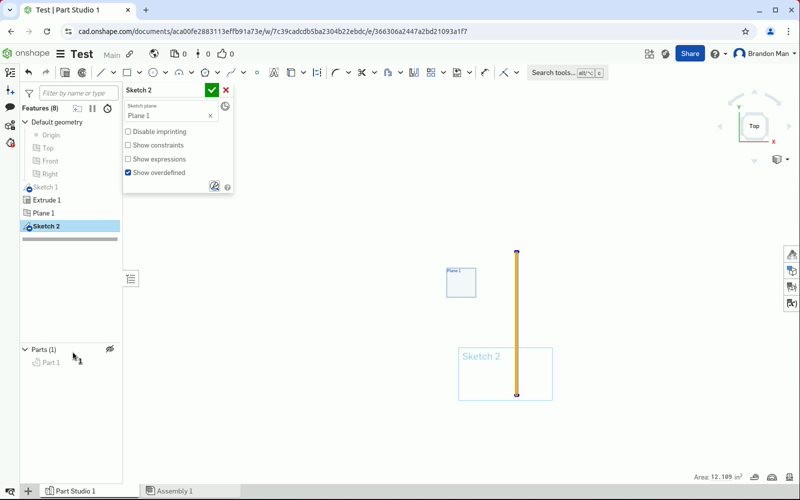
key(shift+y)
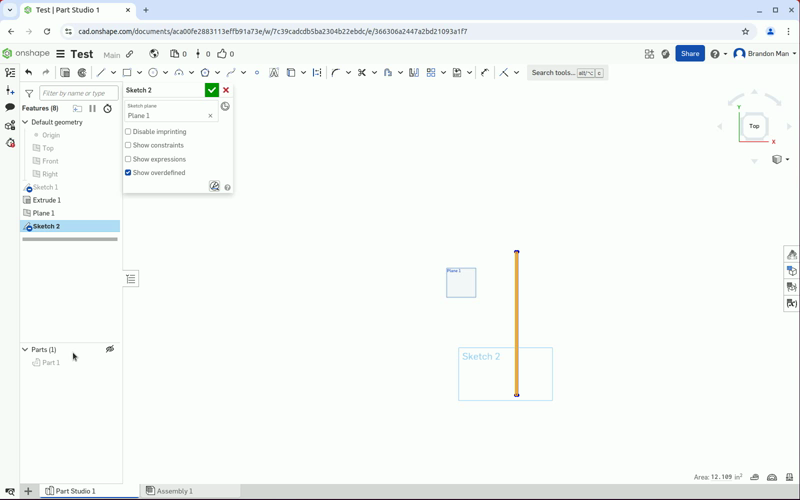
key(shift+e)
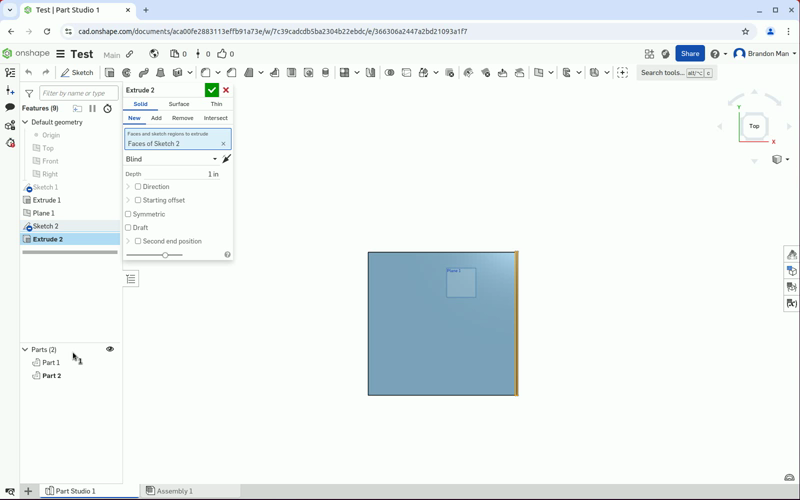
mouse_move(143, 106)
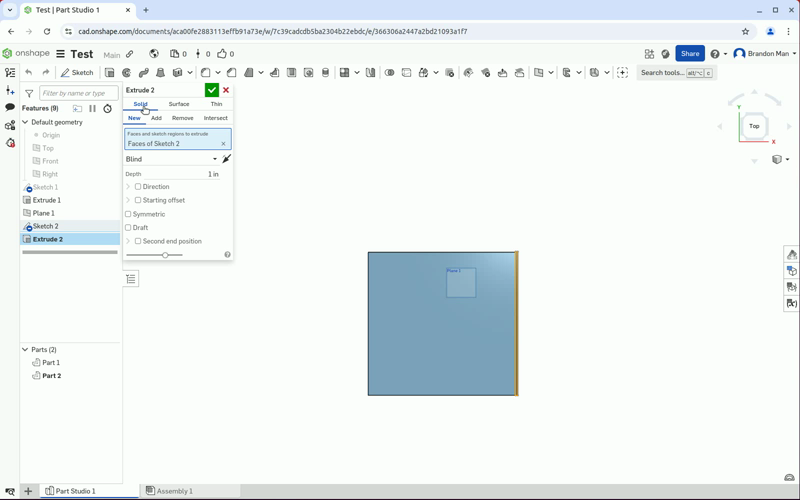
click(143, 106)
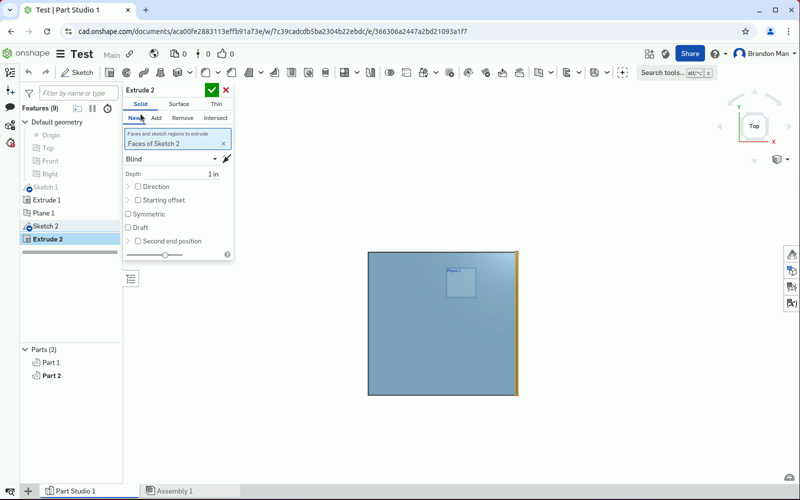
mouse_move(137, 120)
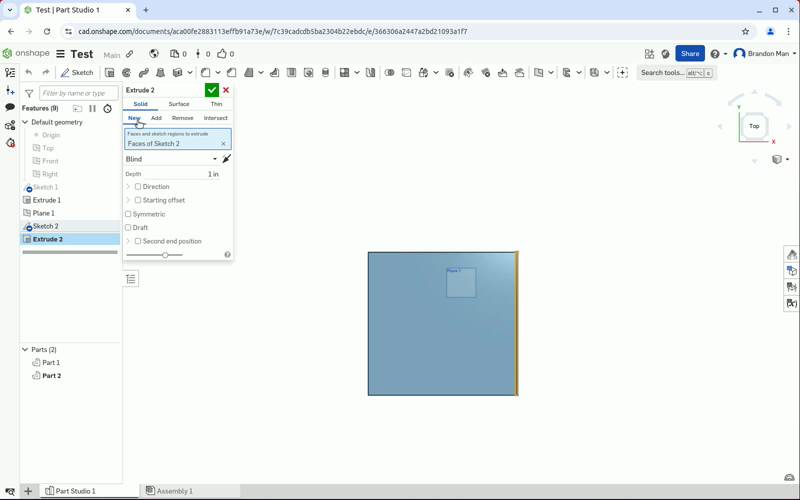
click(137, 120)
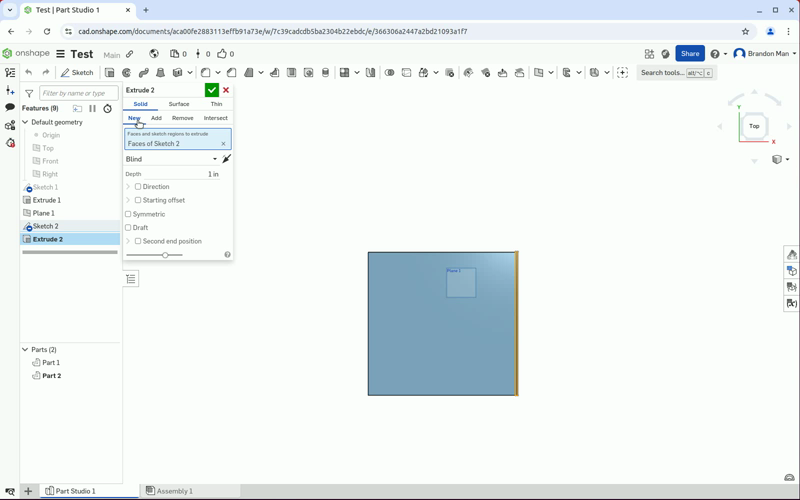
key(tab, 4)
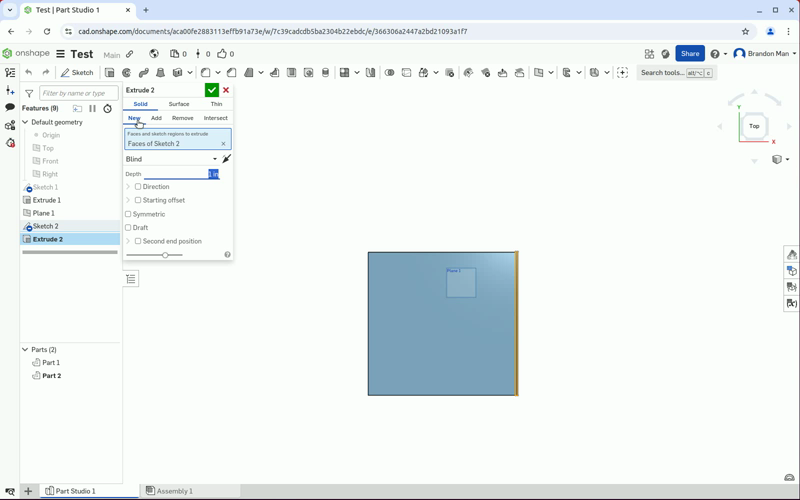
text(4.333)
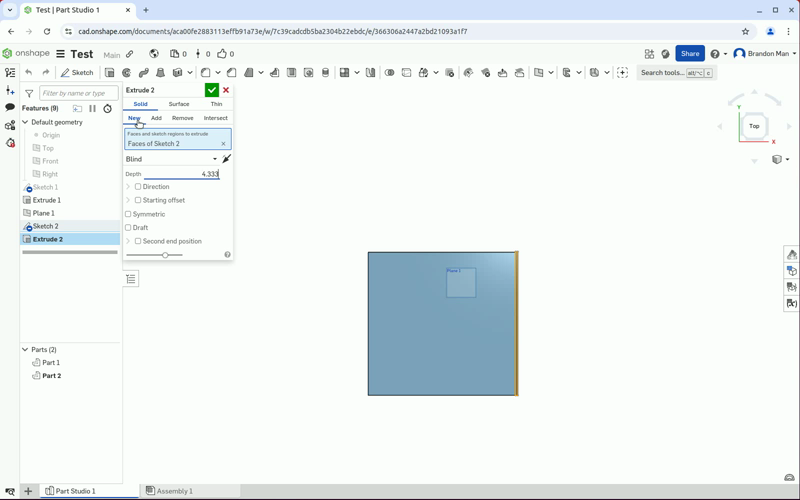
key(enter)
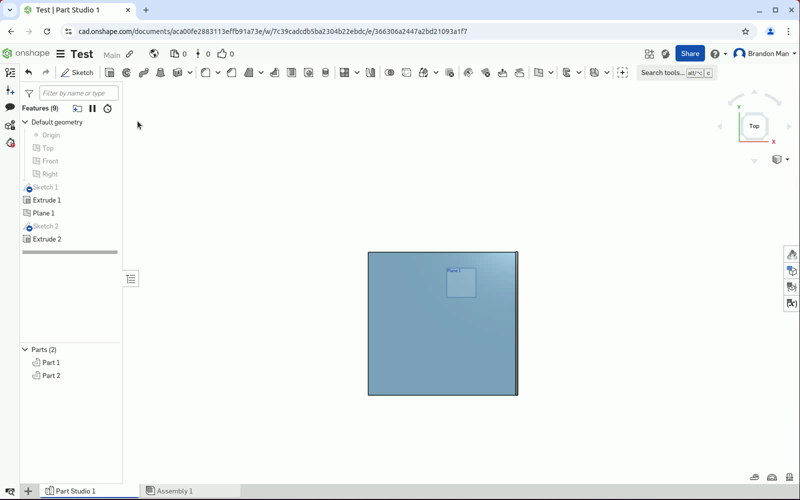
key(shift+h)
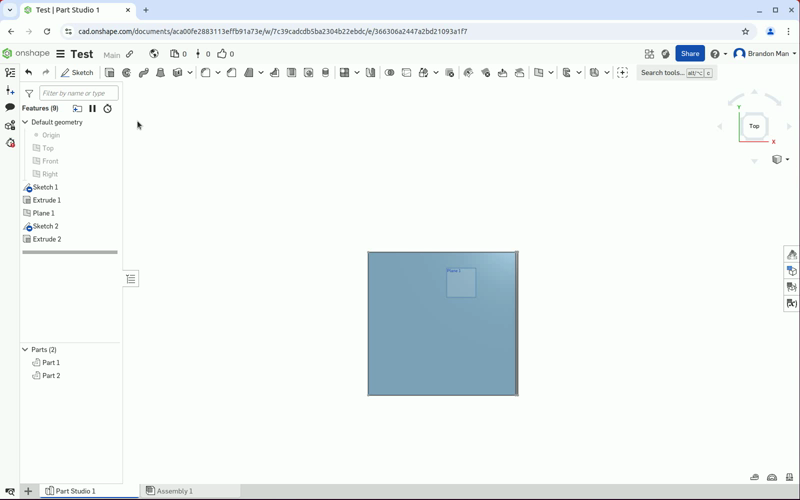
key(shift+h)
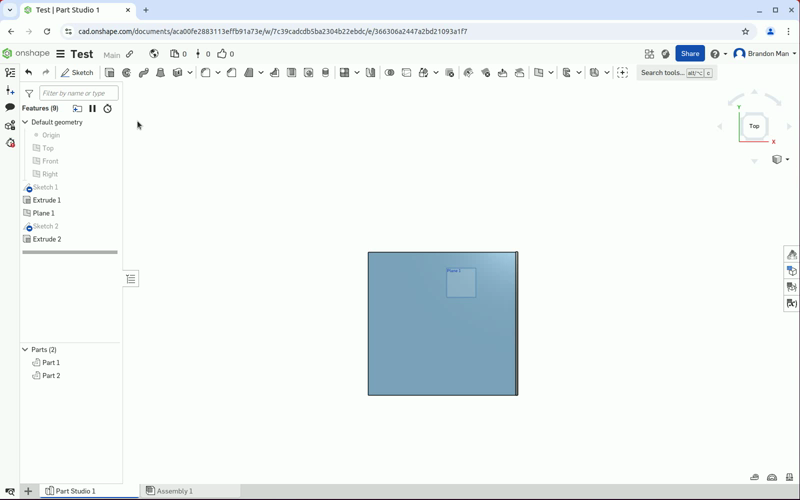
mouse_move(73, 189)
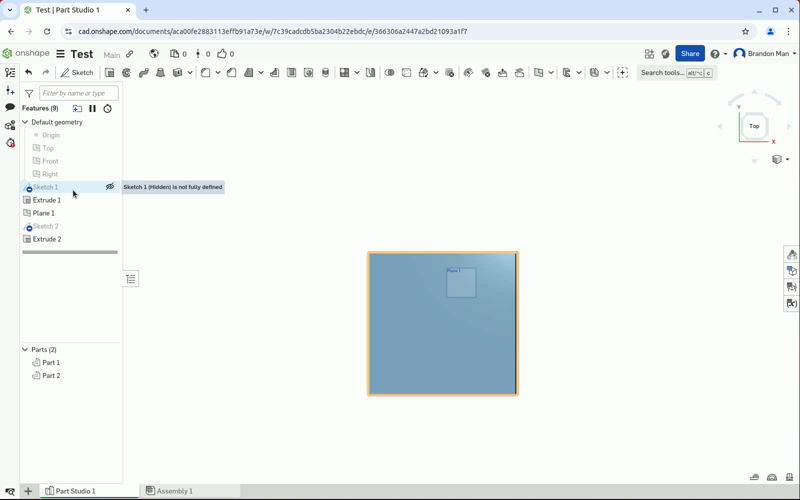
click(73, 189)
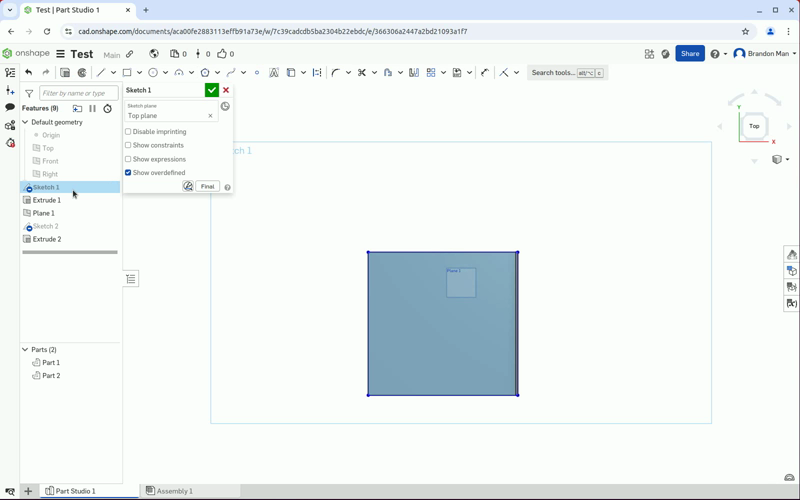
mouse_move(229, 92)
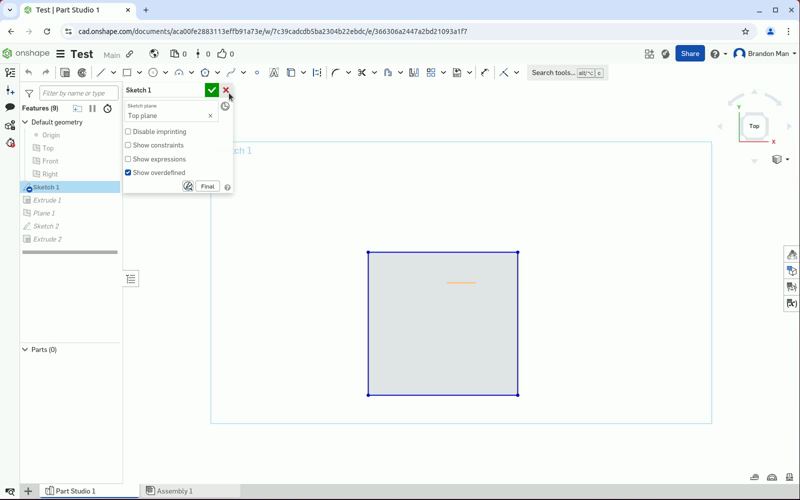
click(229, 92)
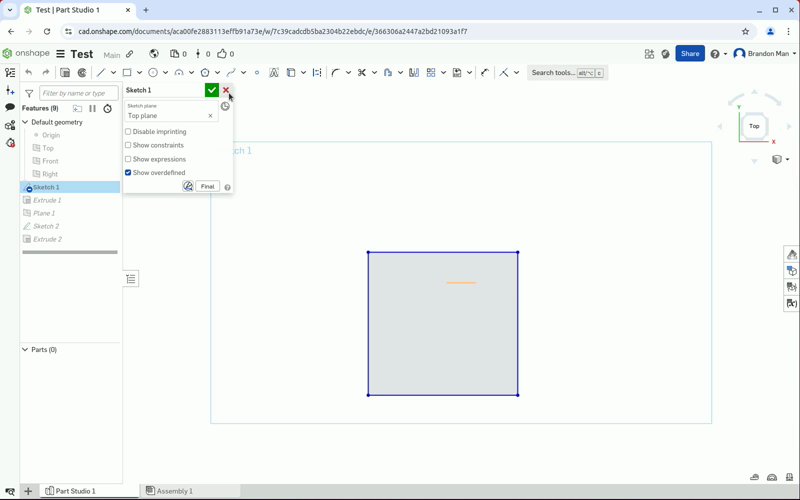
key(shift+s)
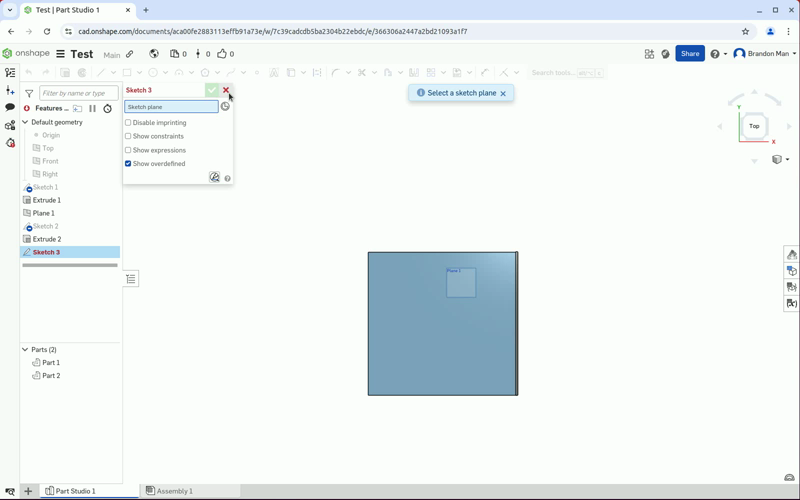
mouse_move(73, 215)
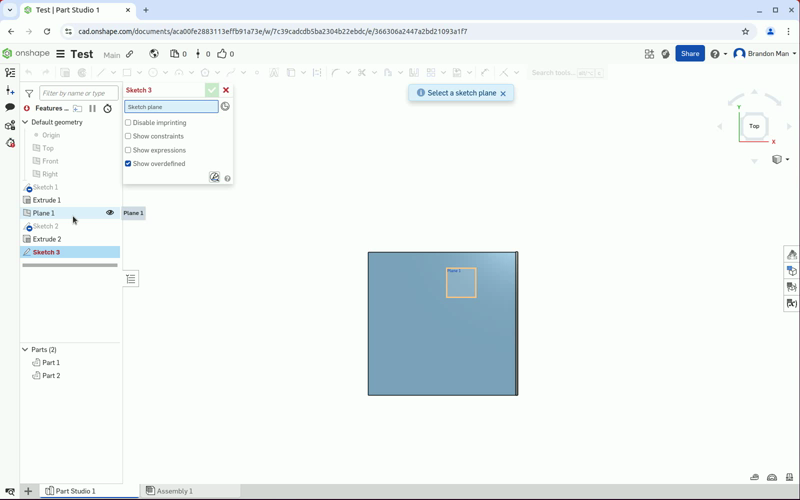
click(73, 215)
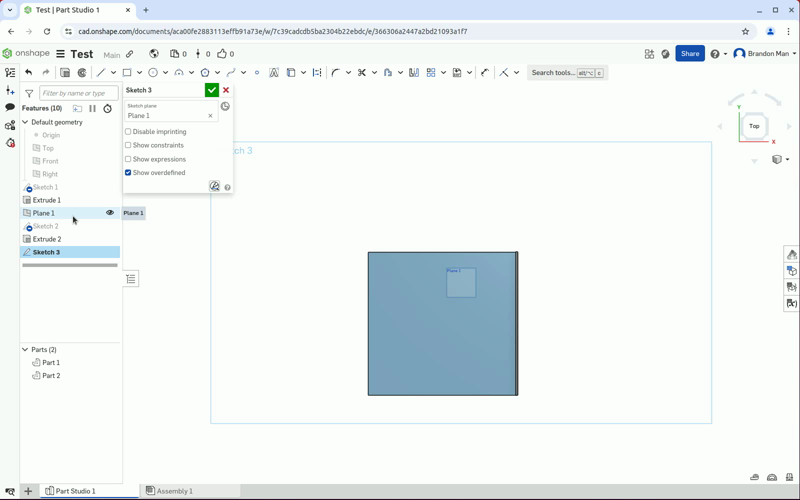
mouse_move(73, 352)
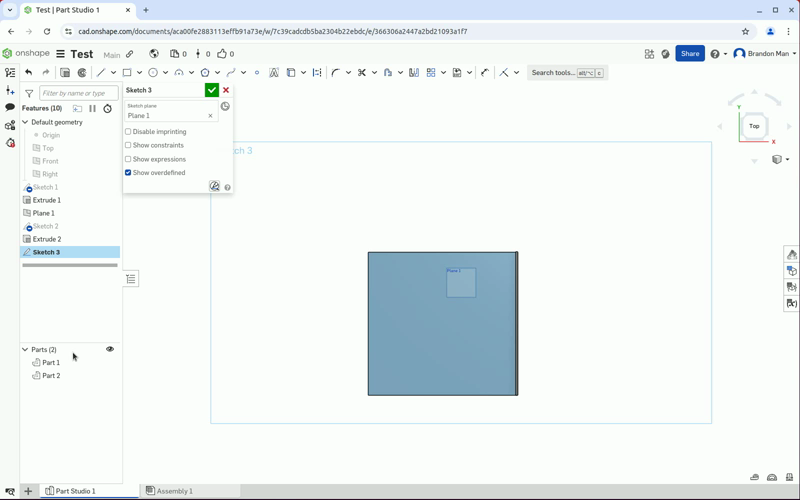
key(y)
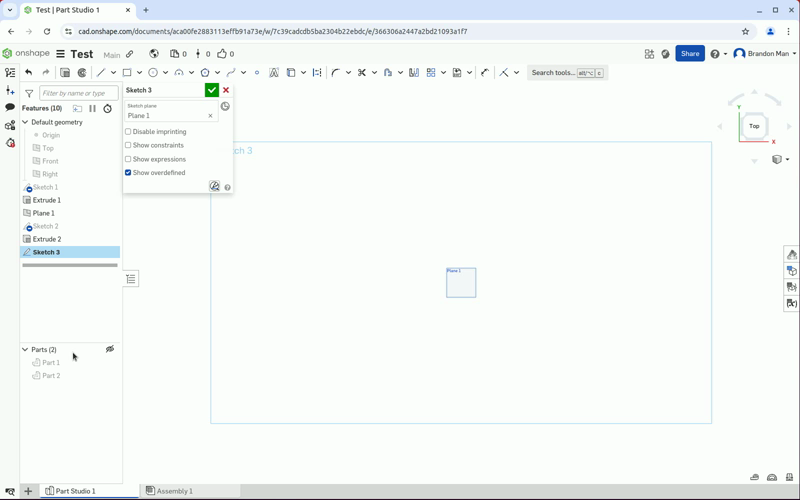
key(l)
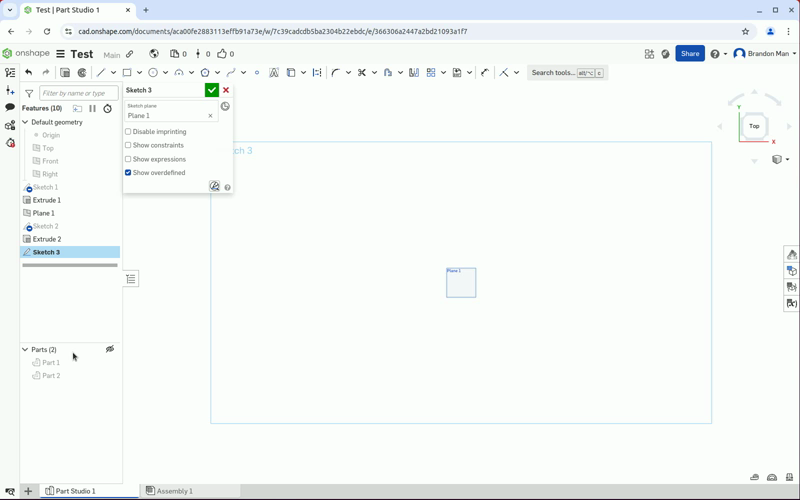
key_down(shift)
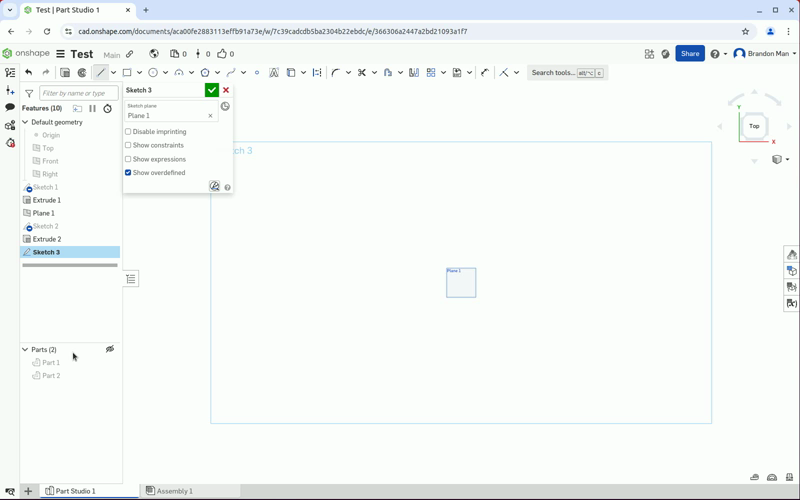
mouse_move(368, 395)
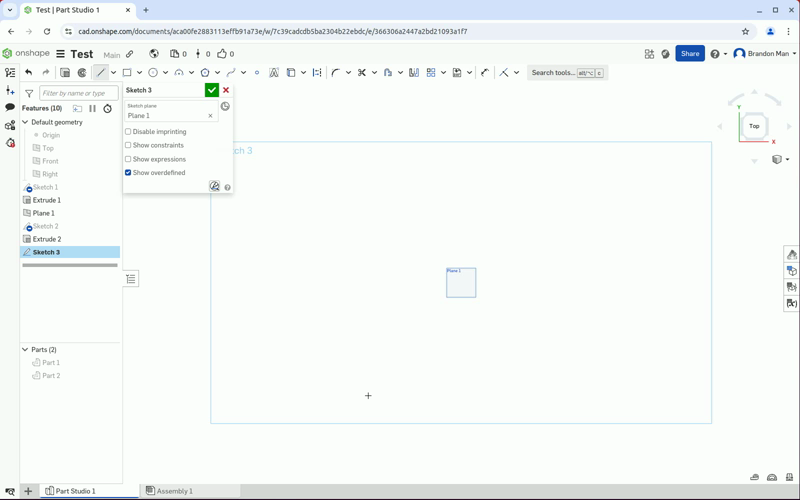
click(368, 395)
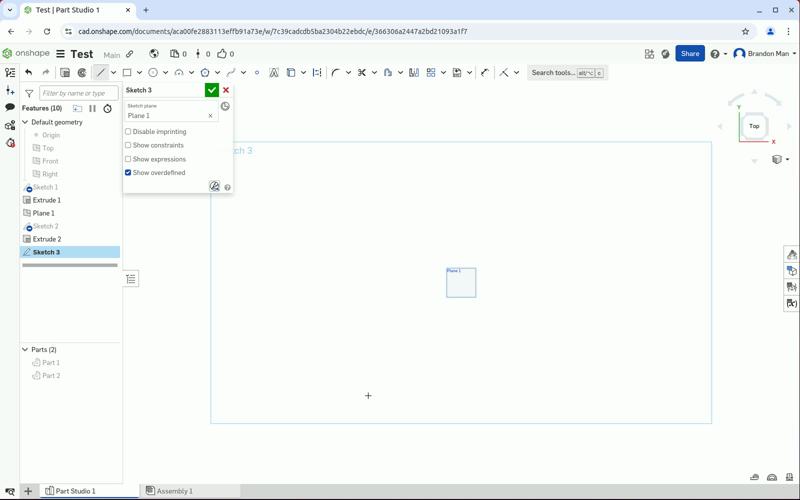
key_up(shift)
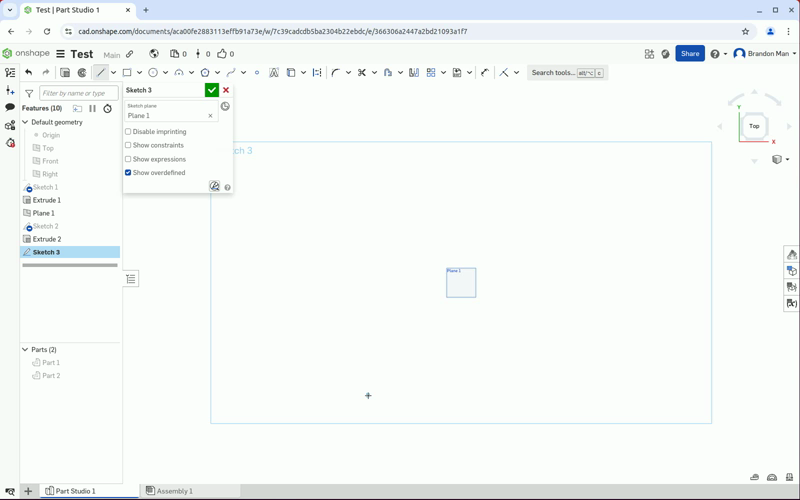
key_down(shift)
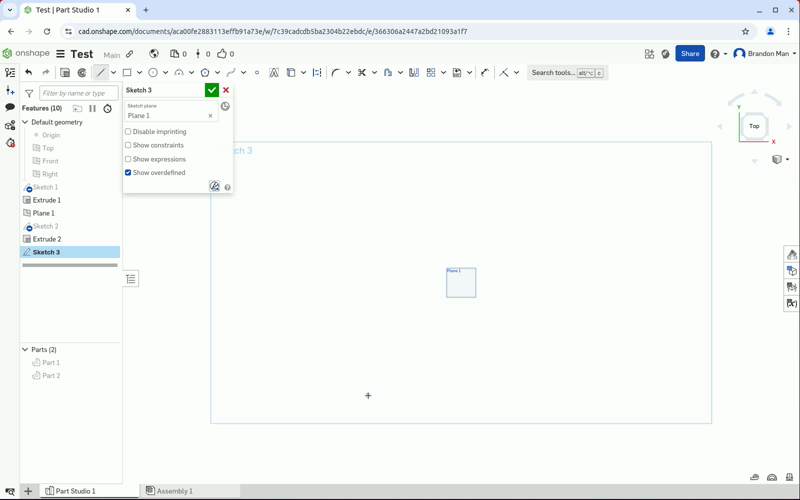
mouse_move(398, 395)
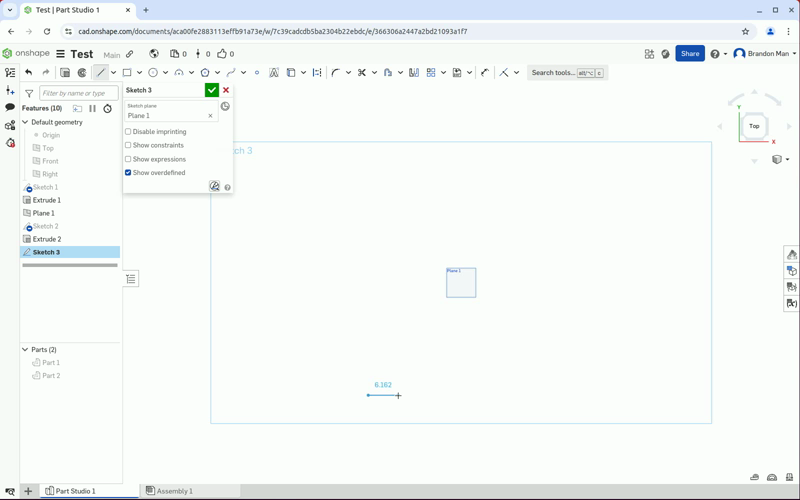
mouse_move(371, 395)
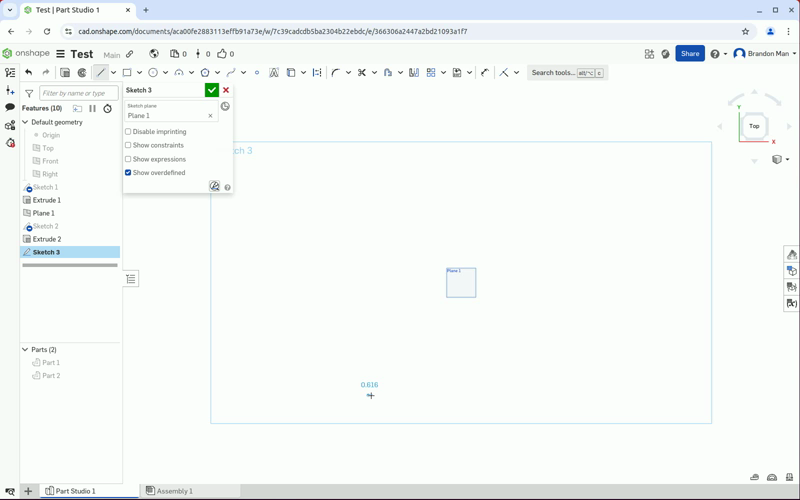
scroll(6)
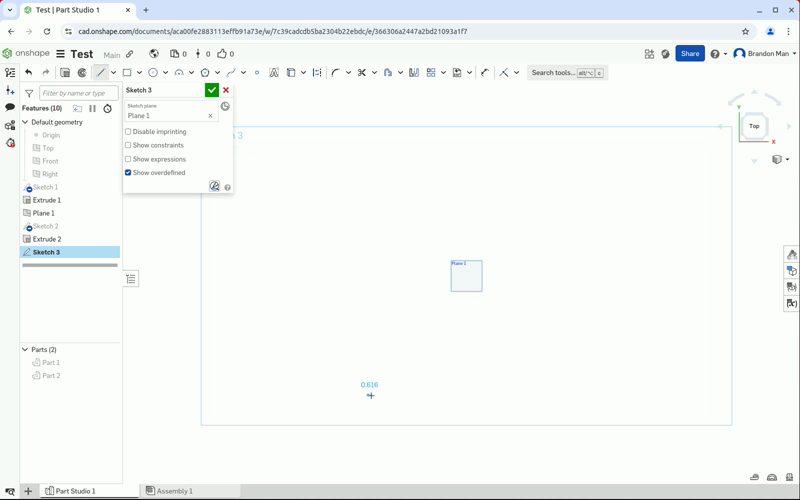
scroll(6)
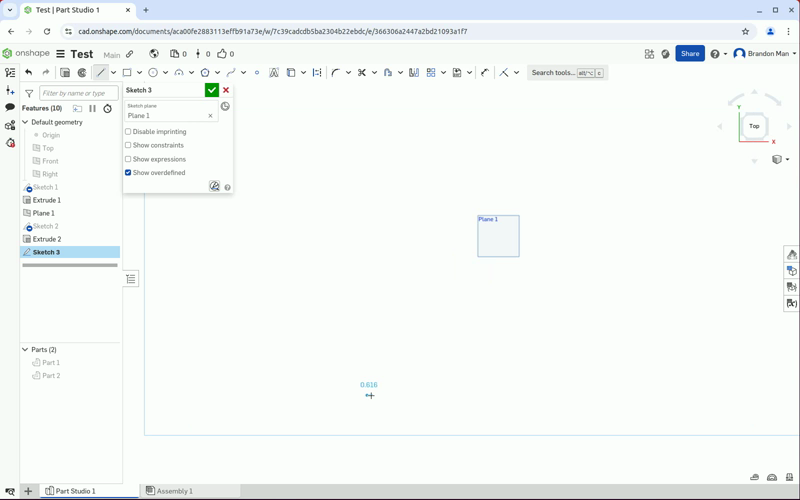
scroll(6)
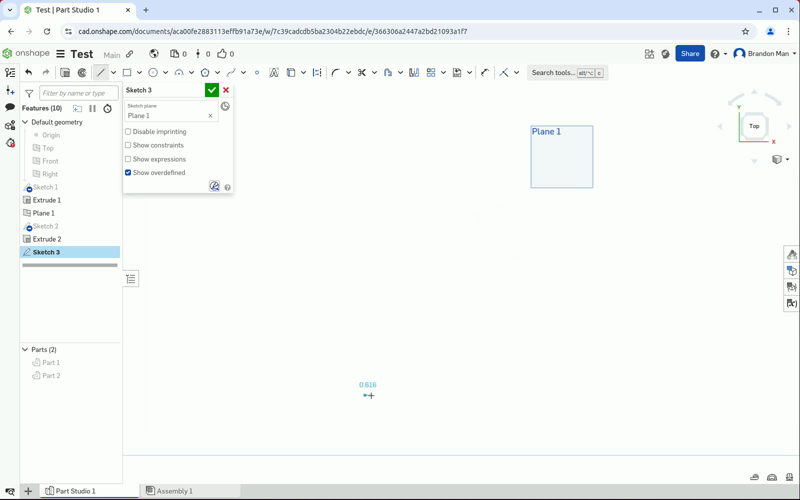
scroll(6)
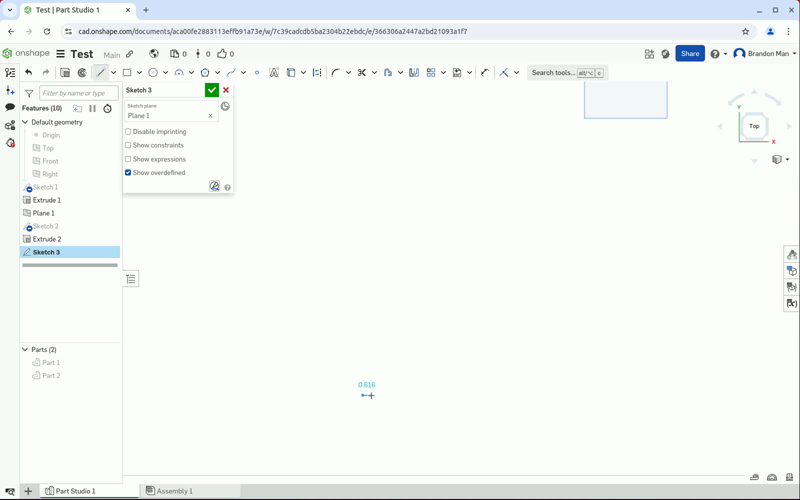
scroll(6)
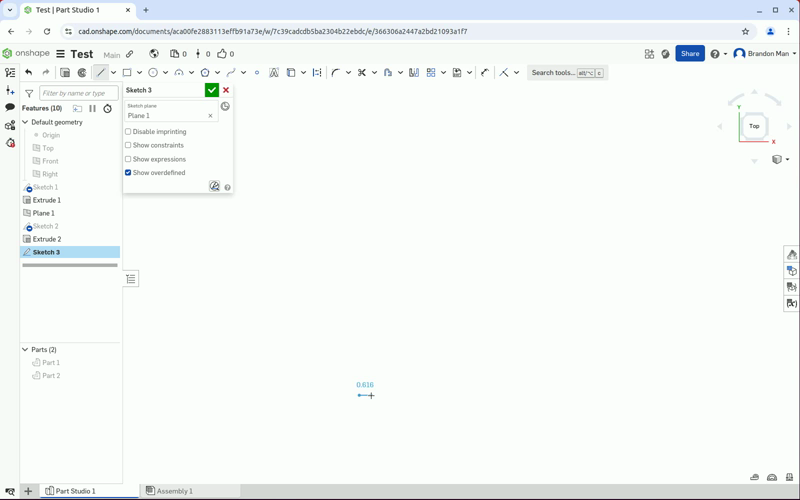
scroll(6)
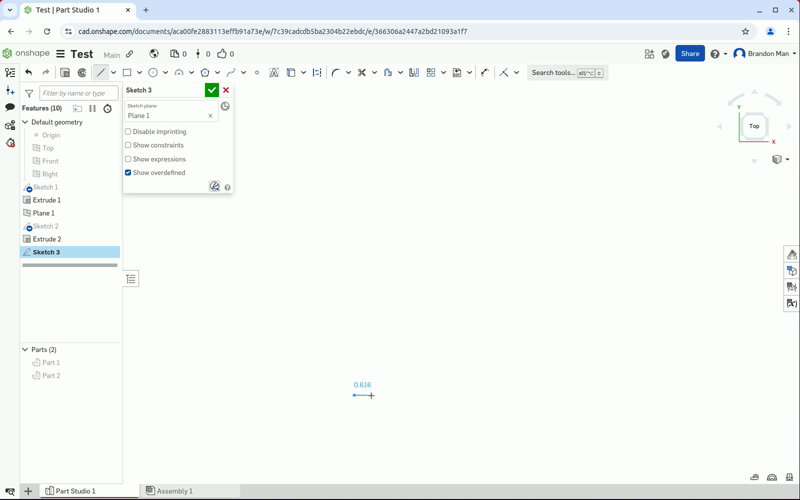
scroll(6)
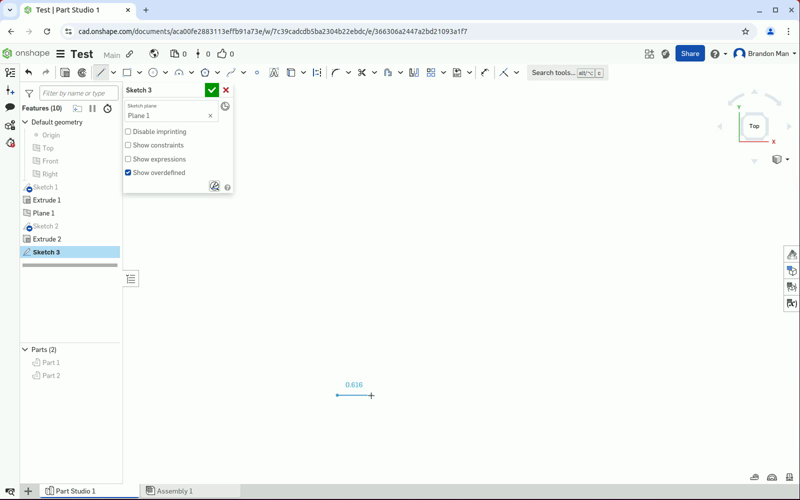
click(371, 395)
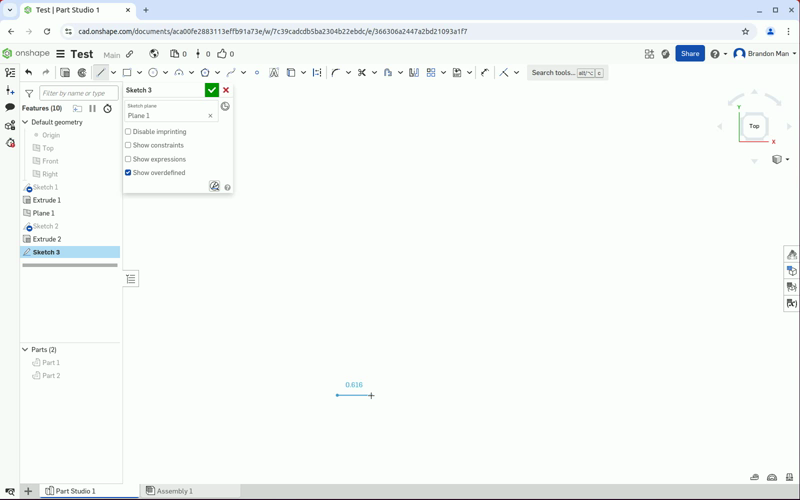
scroll(-6)
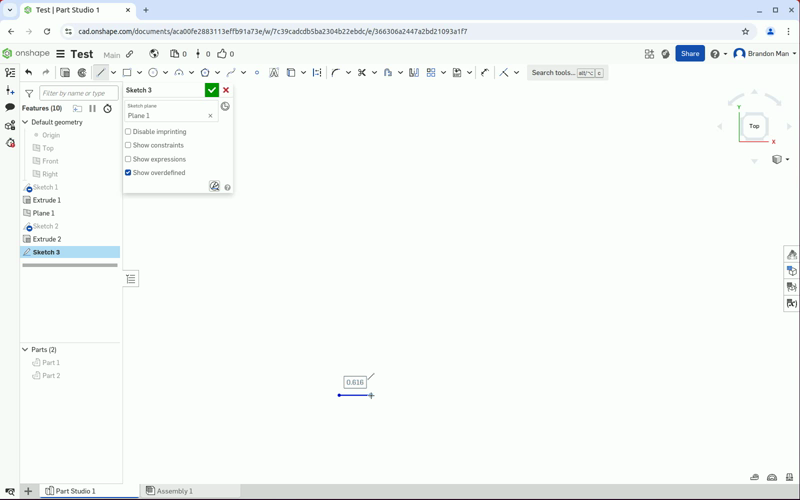
scroll(-6)
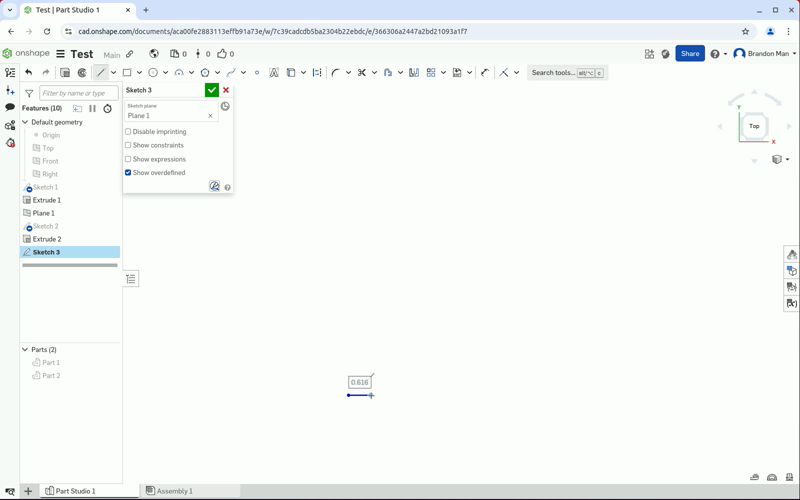
scroll(-6)
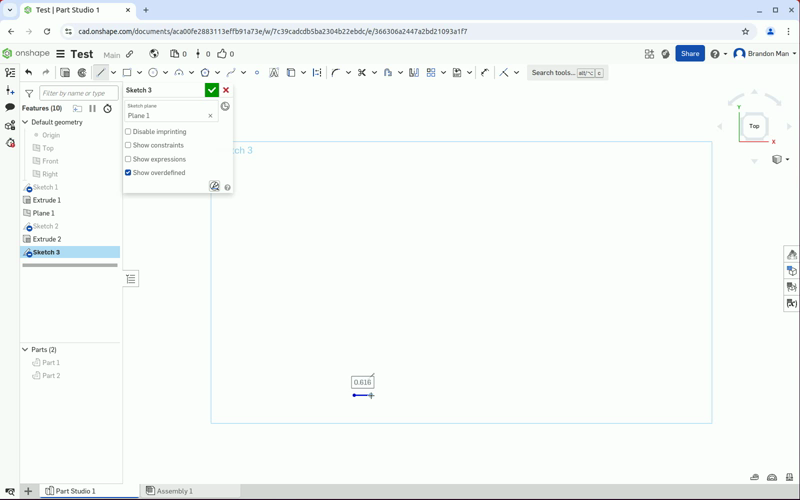
scroll(-6)
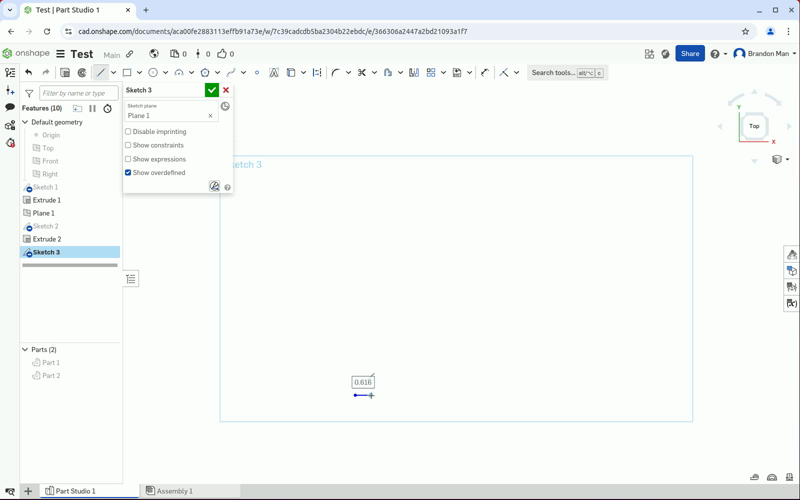
scroll(-6)
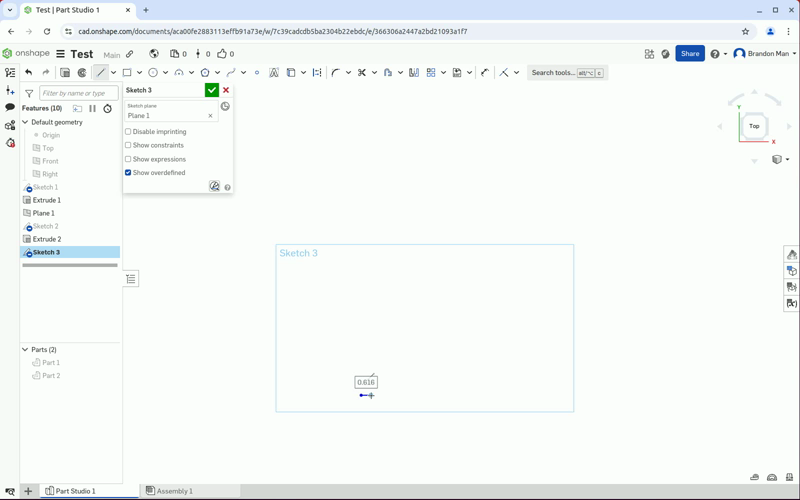
scroll(-6)
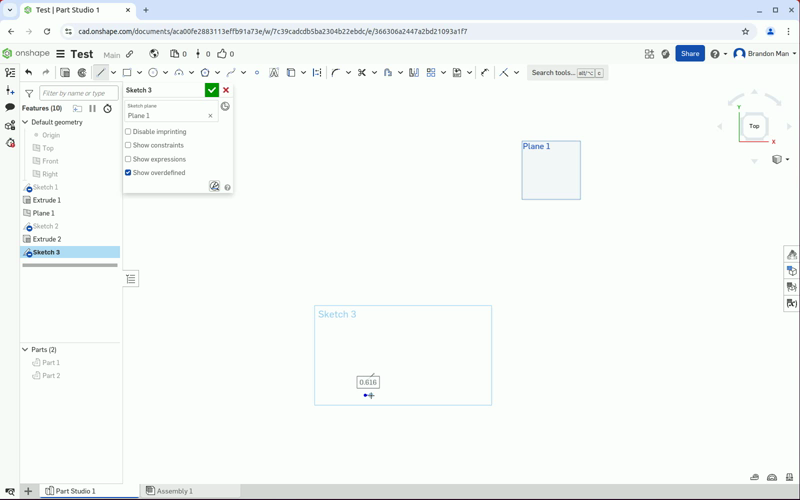
scroll(-6)
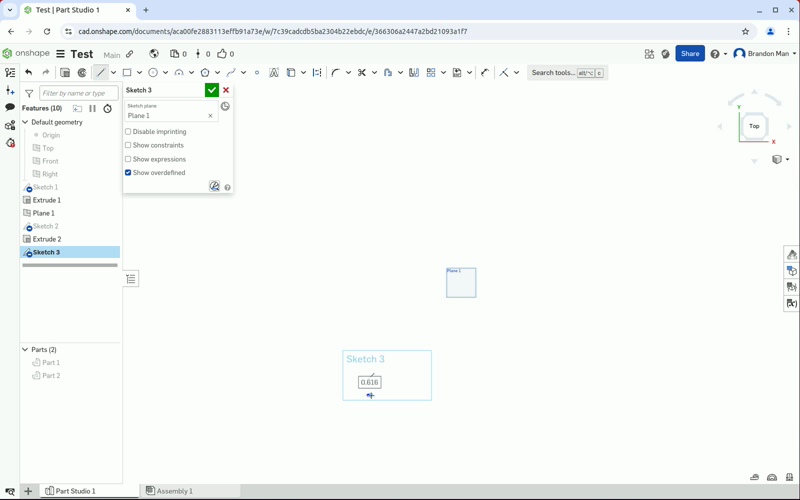
key_up(shift)
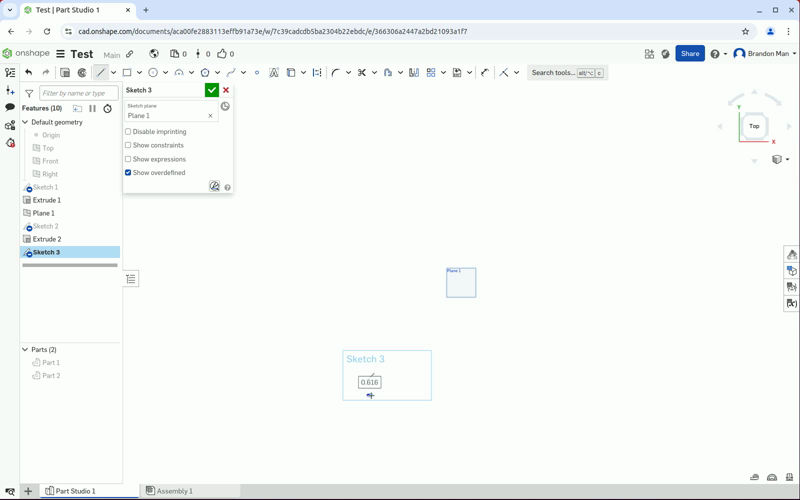
key_down(shift)
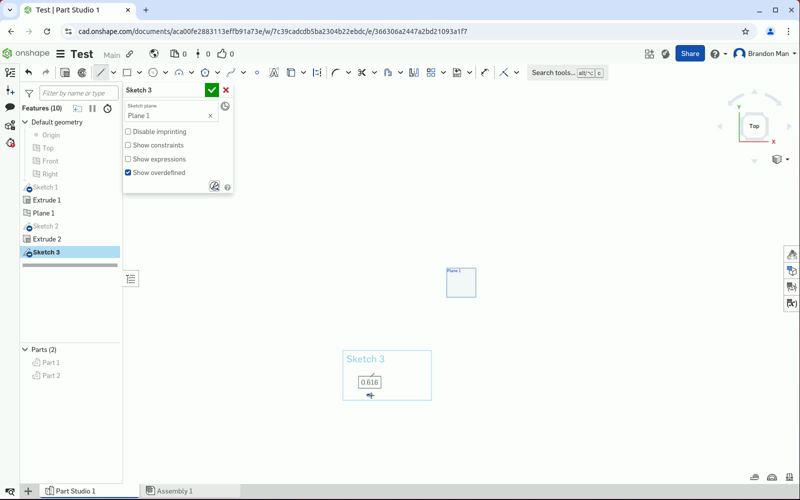
mouse_move(371, 251)
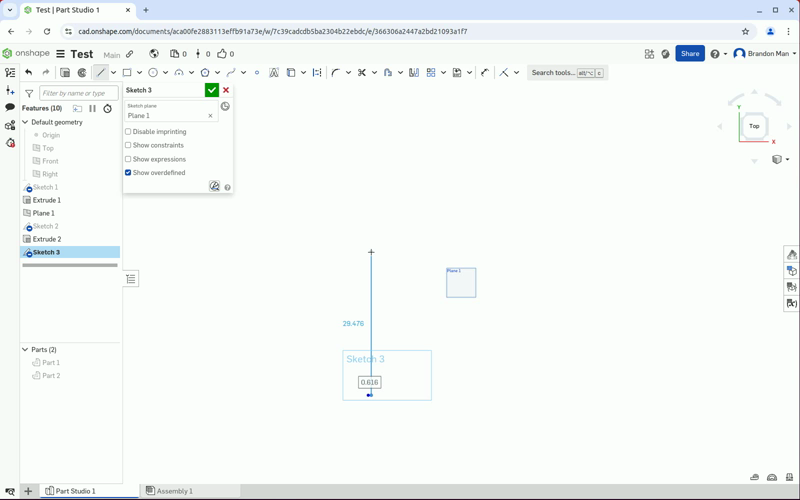
click(371, 251)
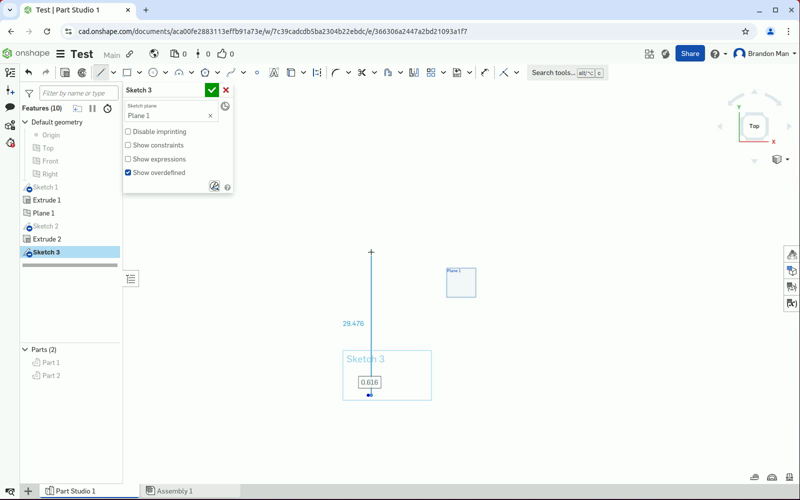
key_up(shift)
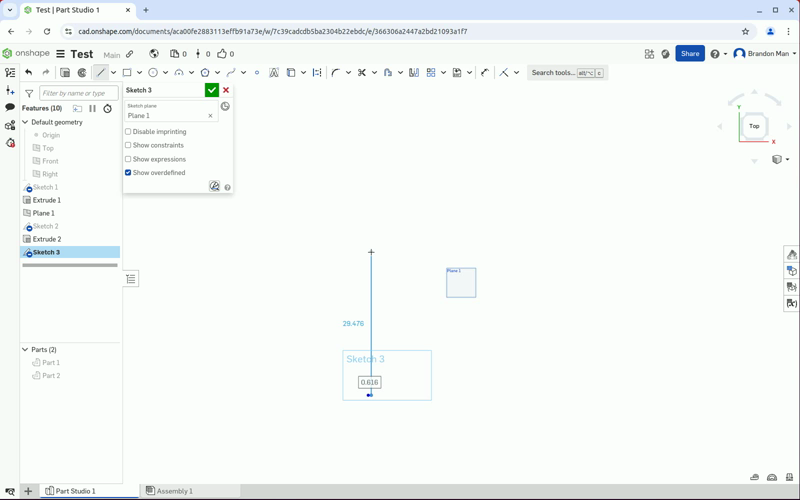
key_down(shift)
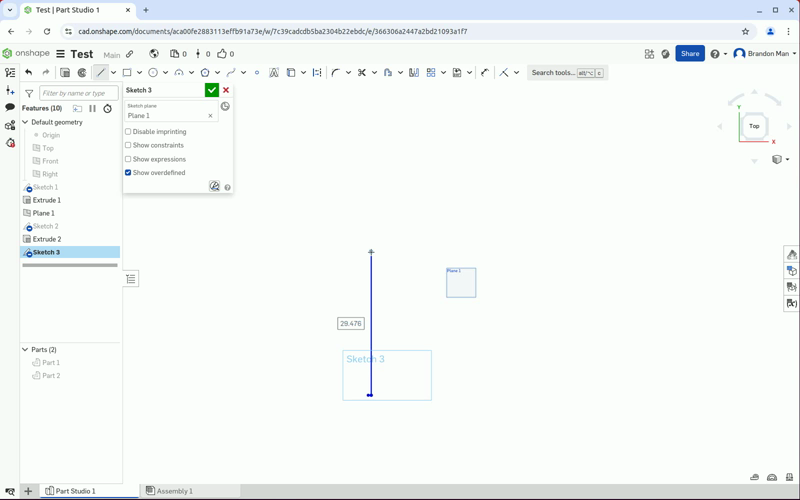
mouse_move(401, 251)
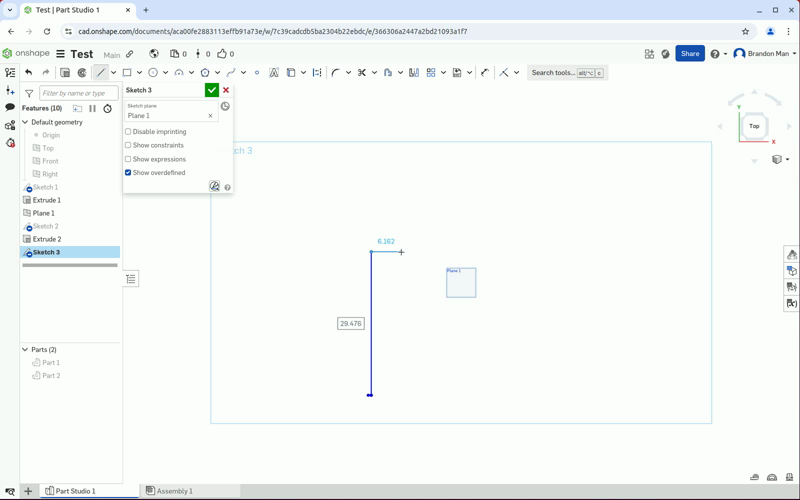
mouse_move(368, 251)
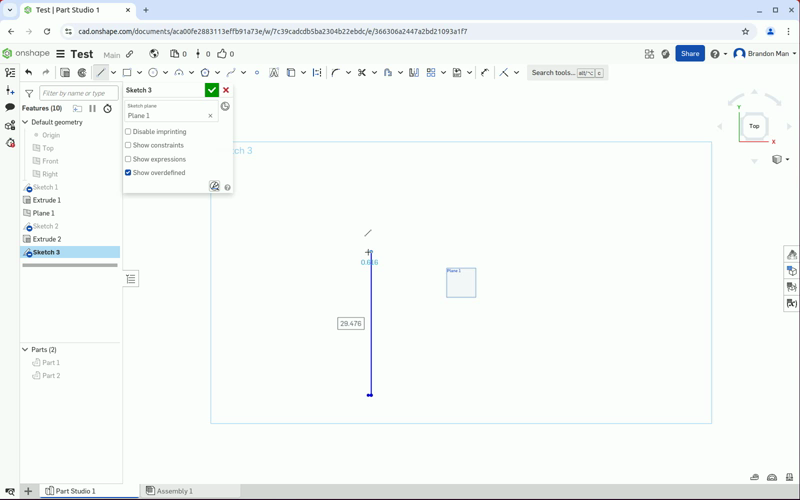
scroll(6)
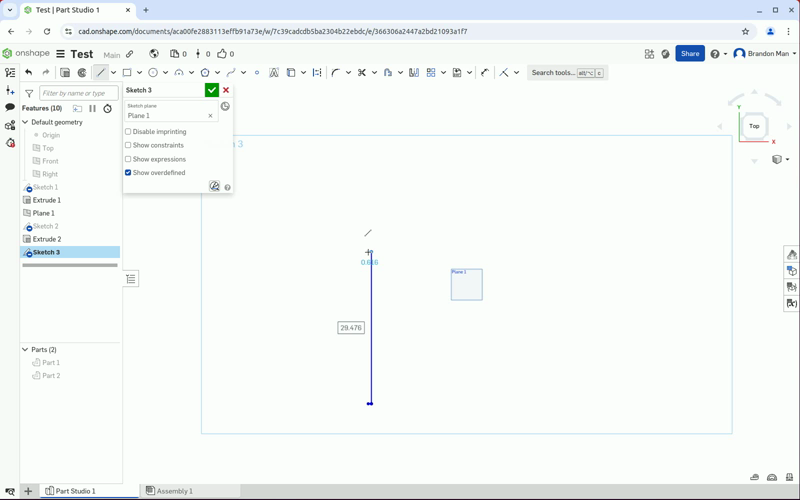
scroll(6)
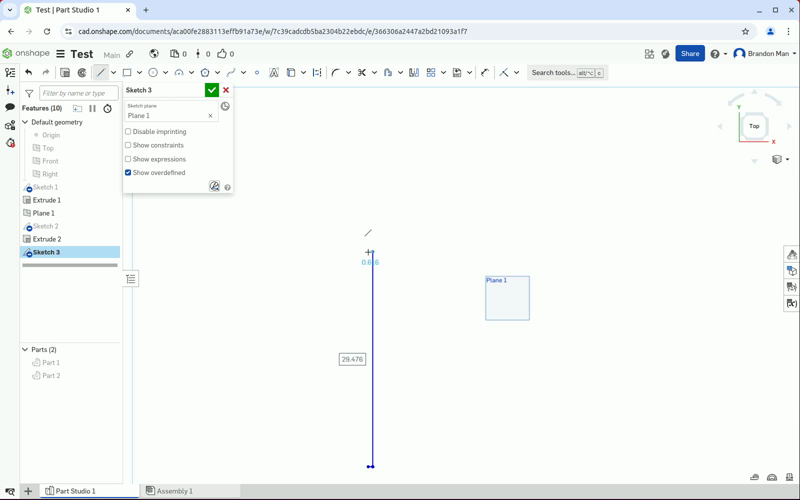
scroll(6)
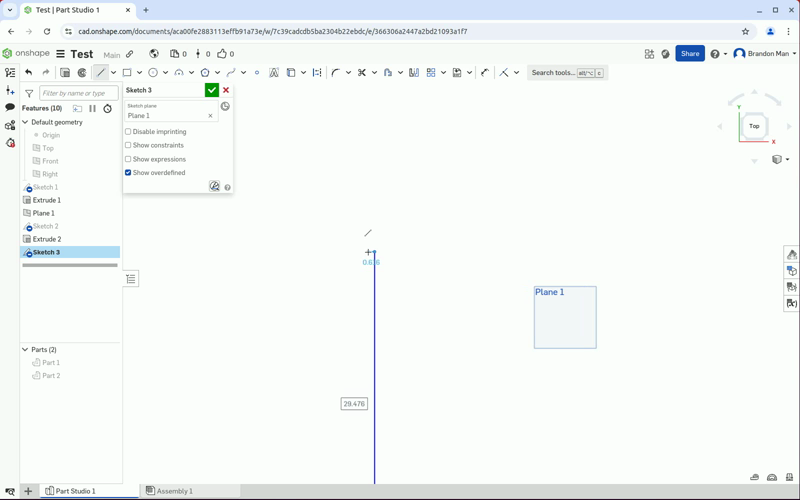
scroll(6)
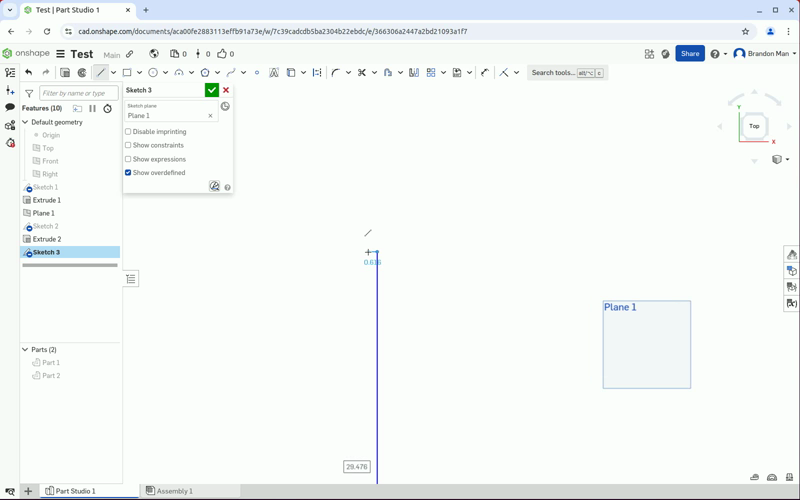
scroll(6)
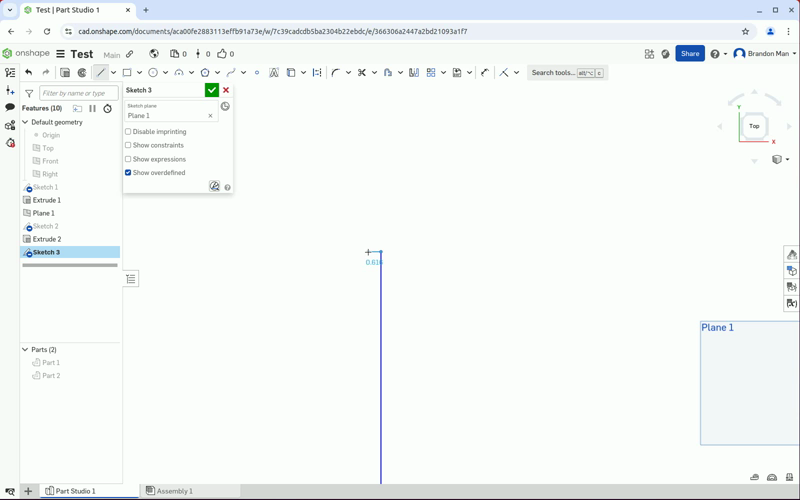
scroll(6)
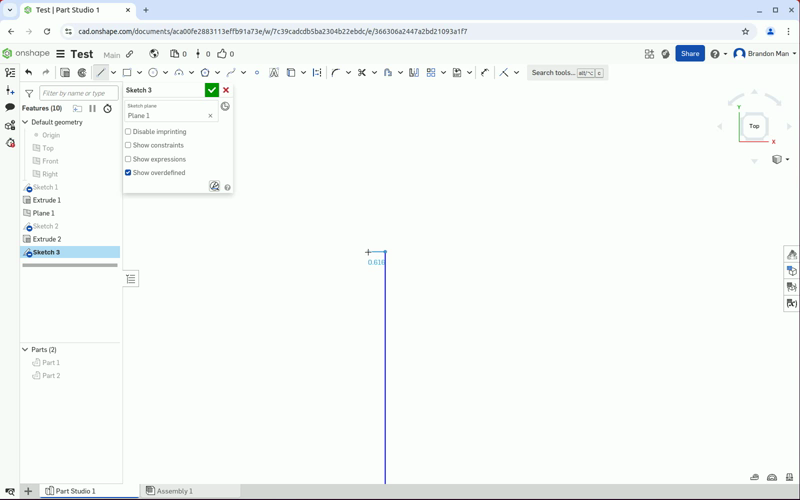
scroll(6)
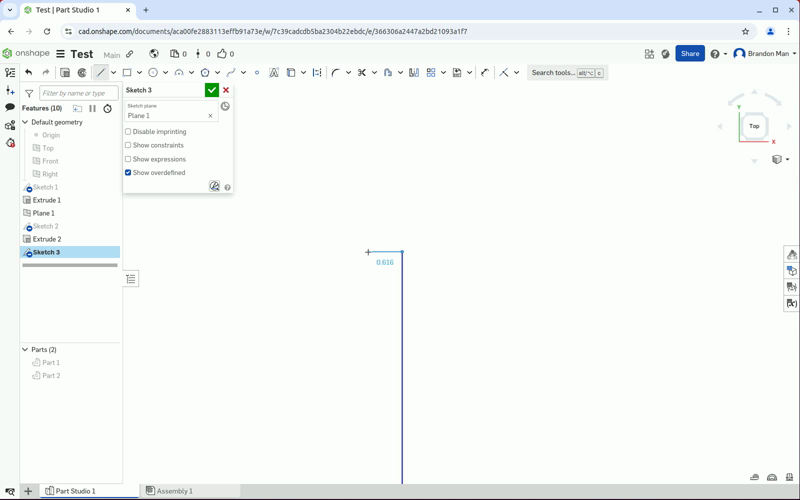
click(368, 251)
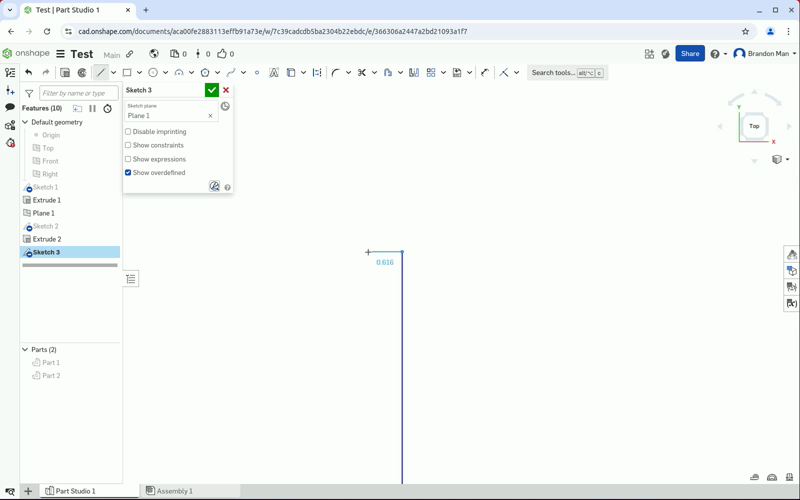
scroll(-6)
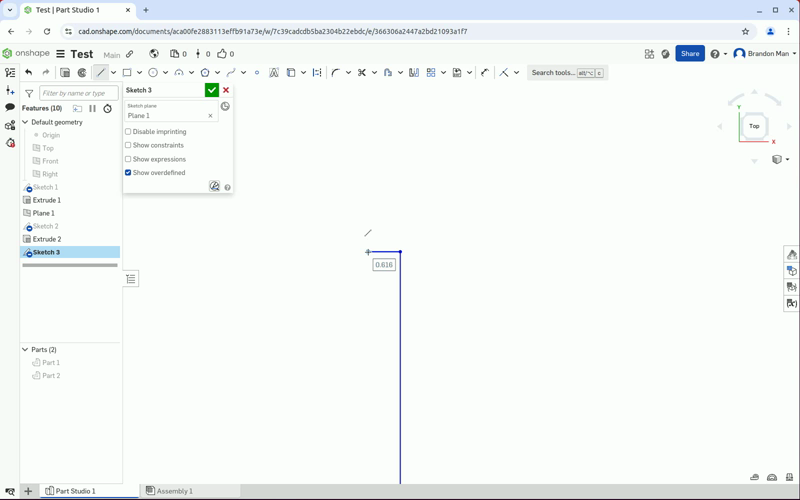
scroll(-6)
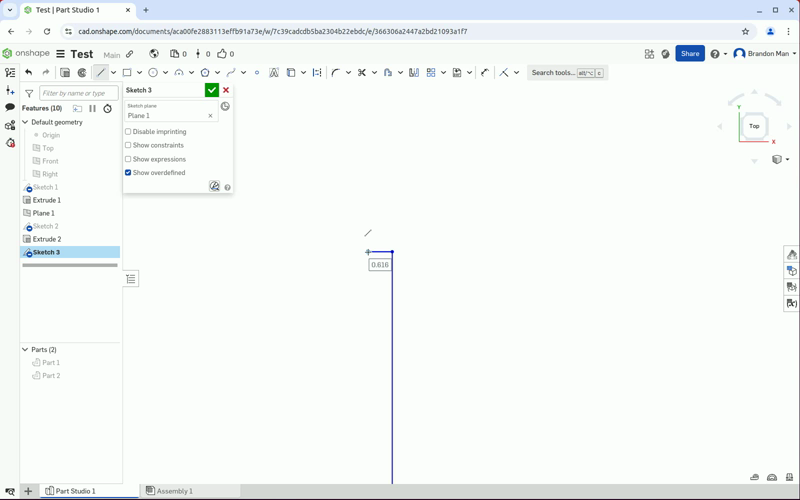
scroll(-6)
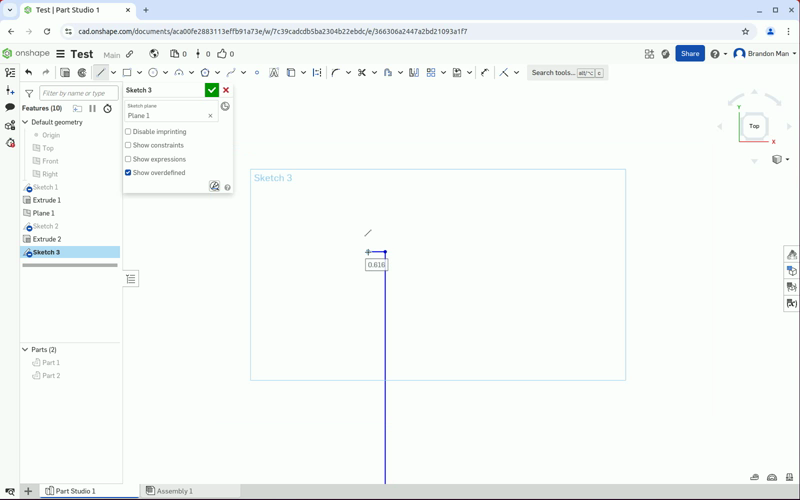
scroll(-6)
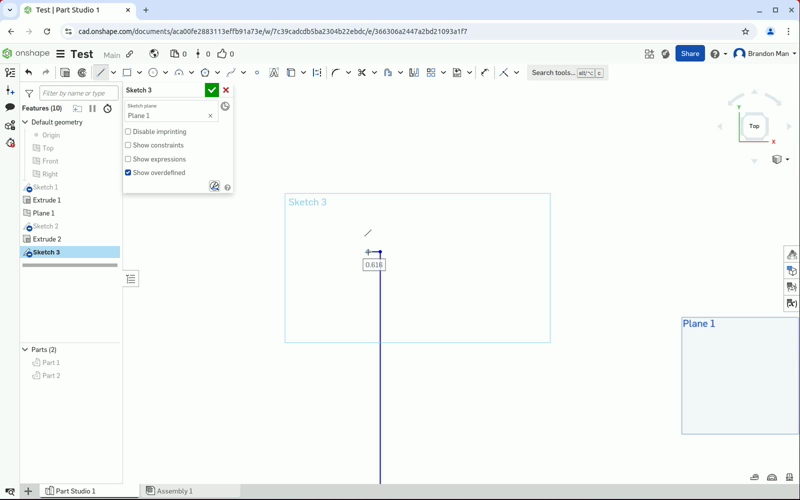
scroll(-6)
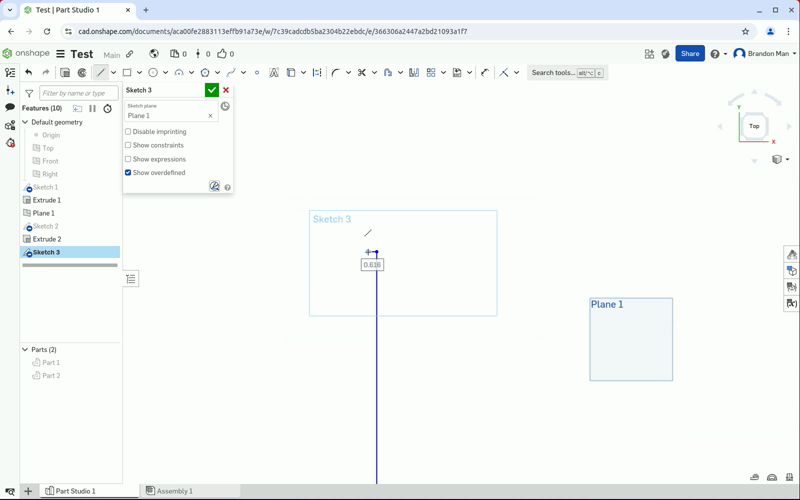
scroll(-6)
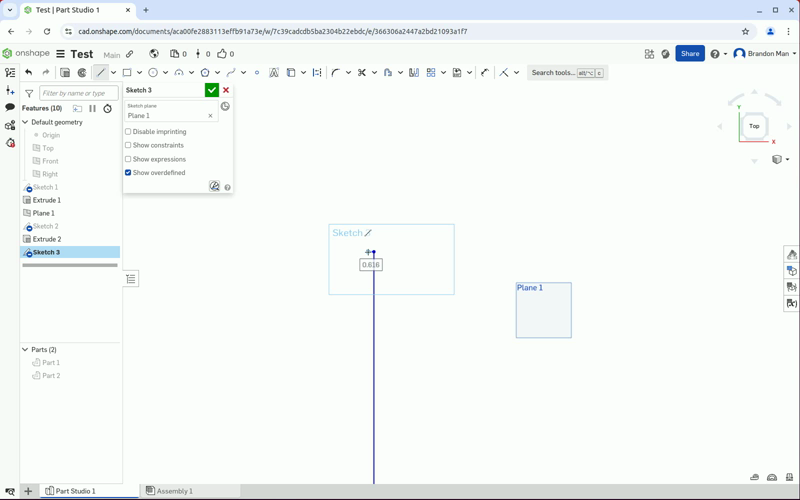
scroll(-6)
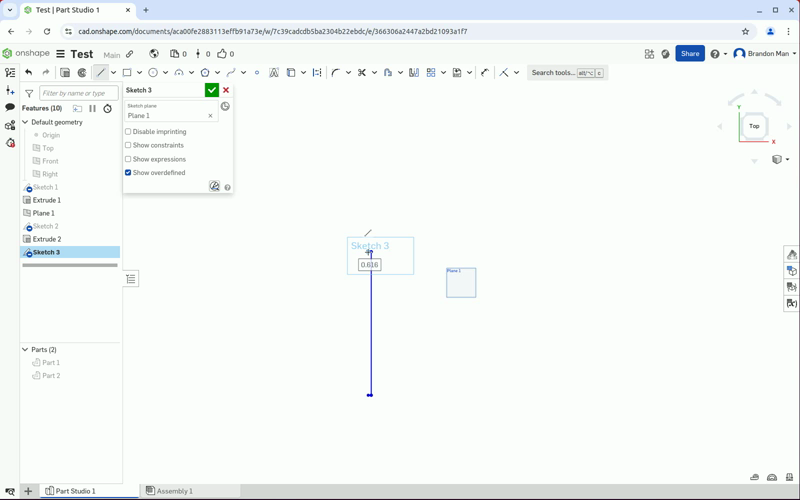
key_up(shift)
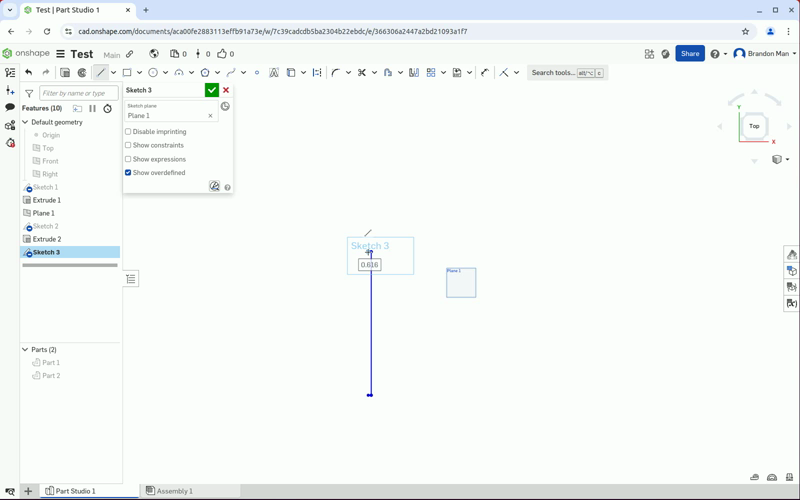
key_down(shift)
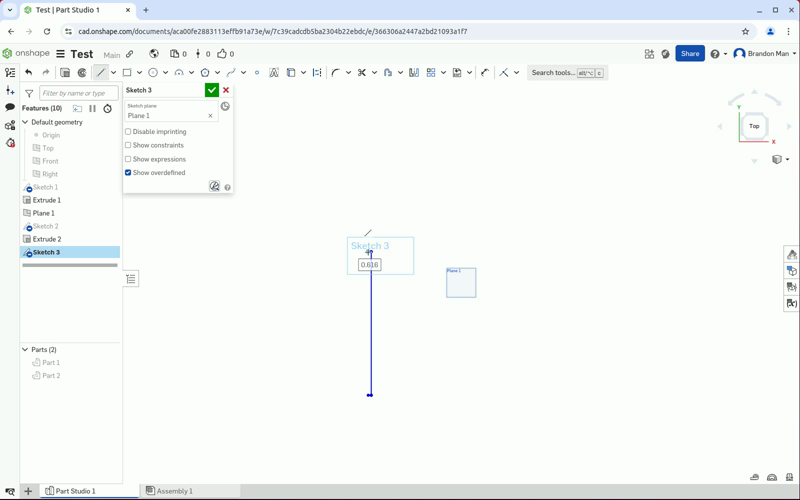
mouse_move(368, 395)
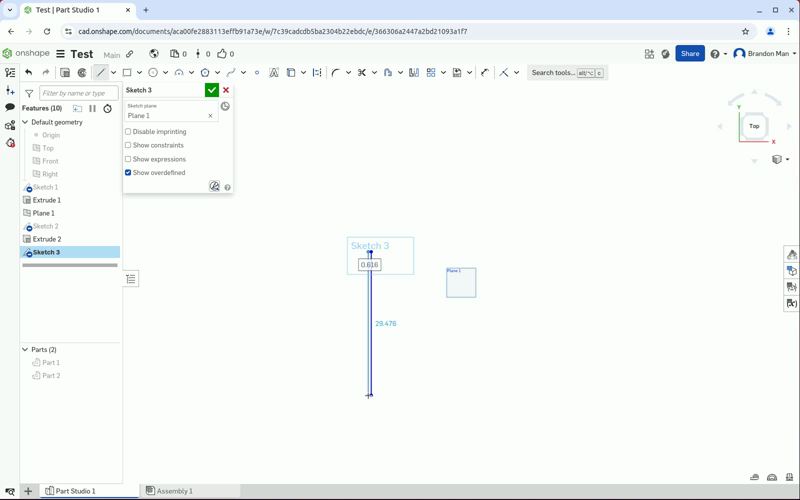
scroll(6)
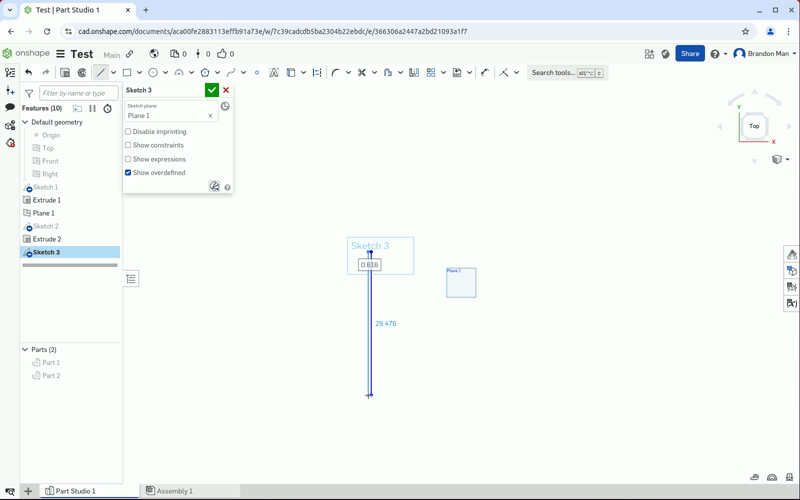
scroll(6)
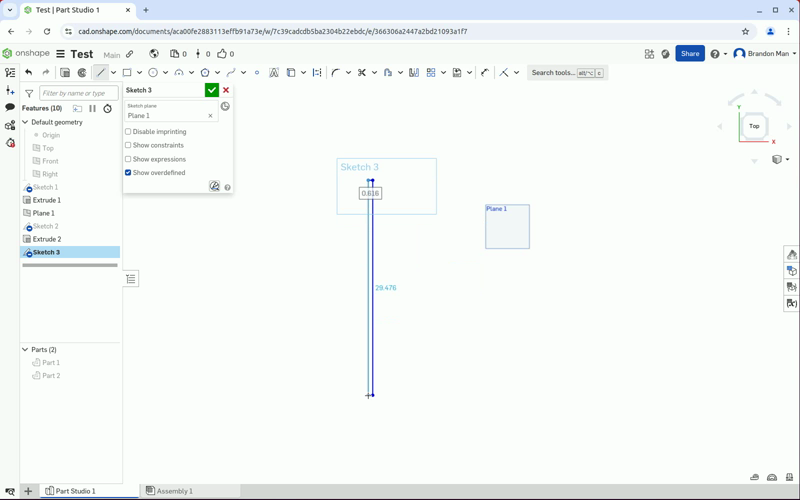
scroll(6)
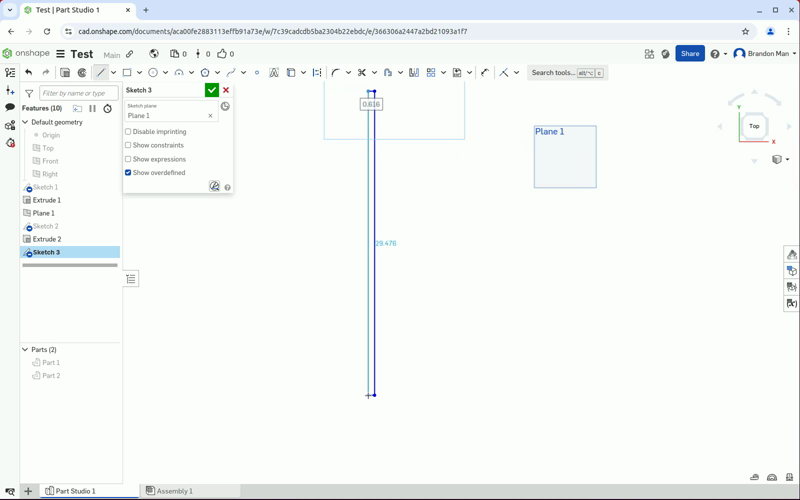
scroll(6)
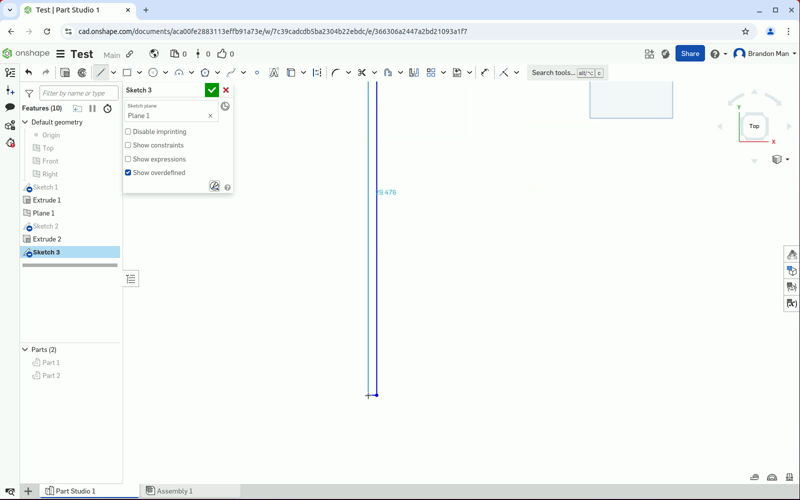
scroll(6)
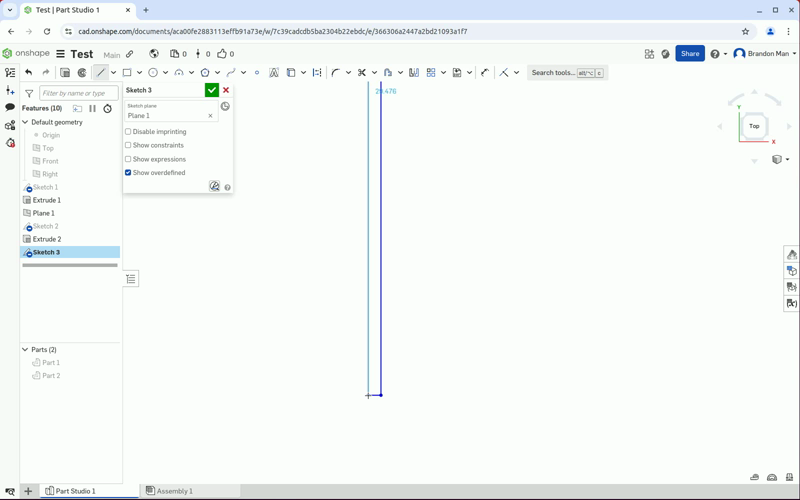
scroll(6)
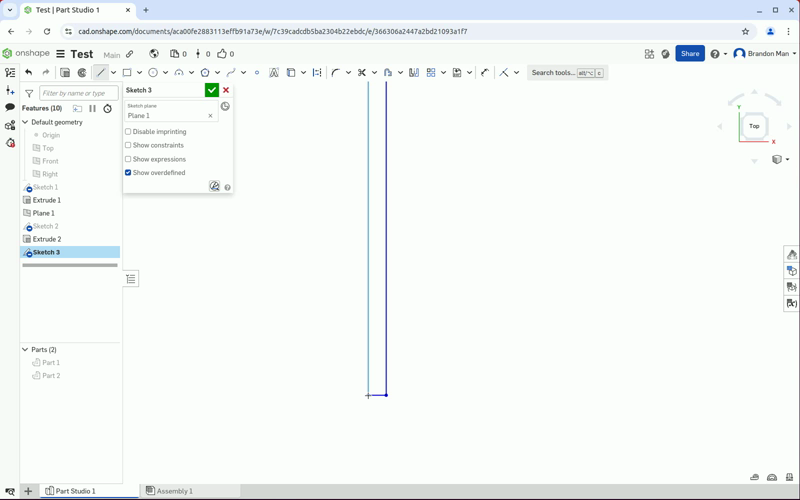
scroll(6)
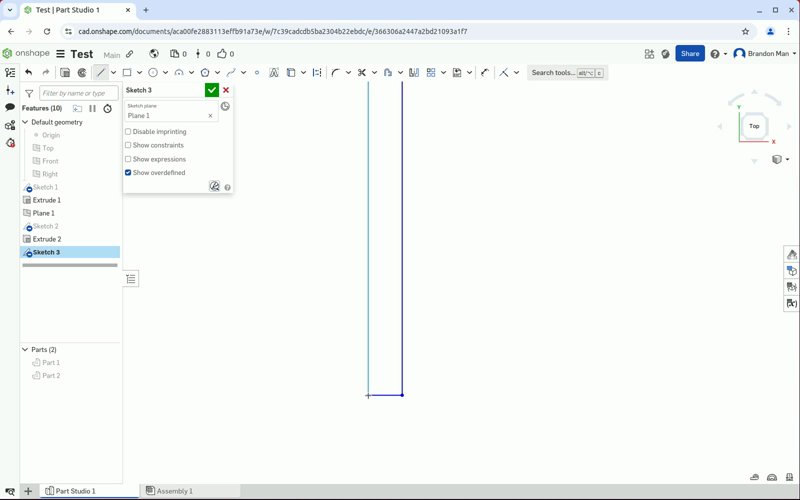
key_up(shift)
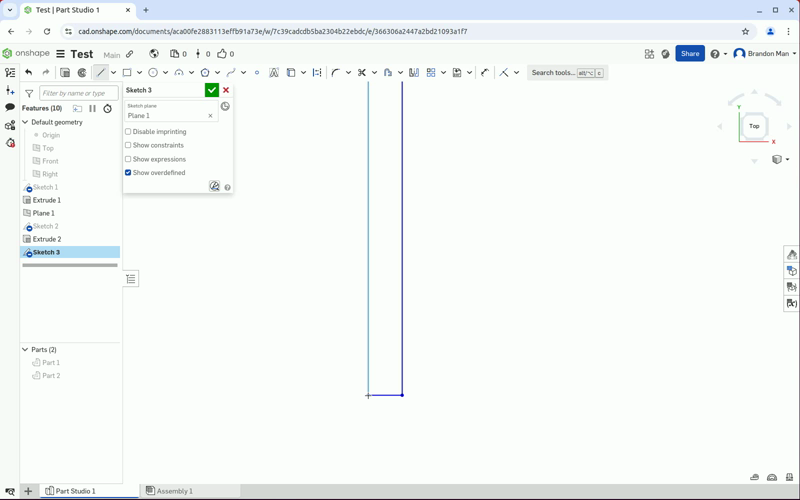
click(368, 395)
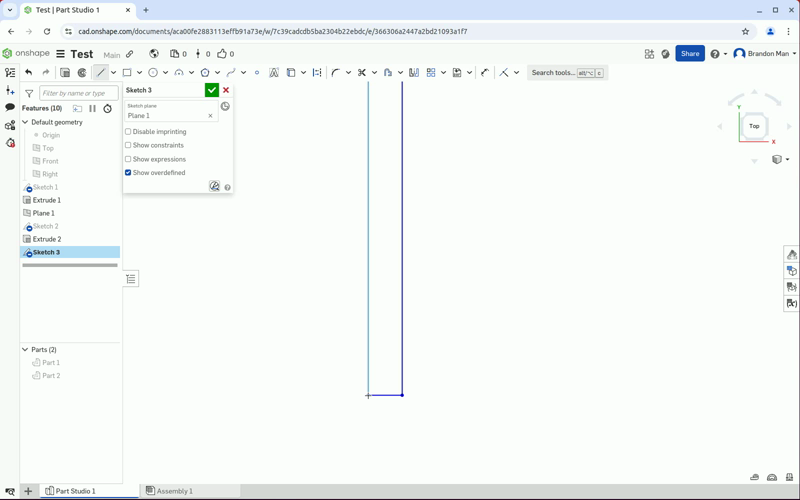
scroll(-6)
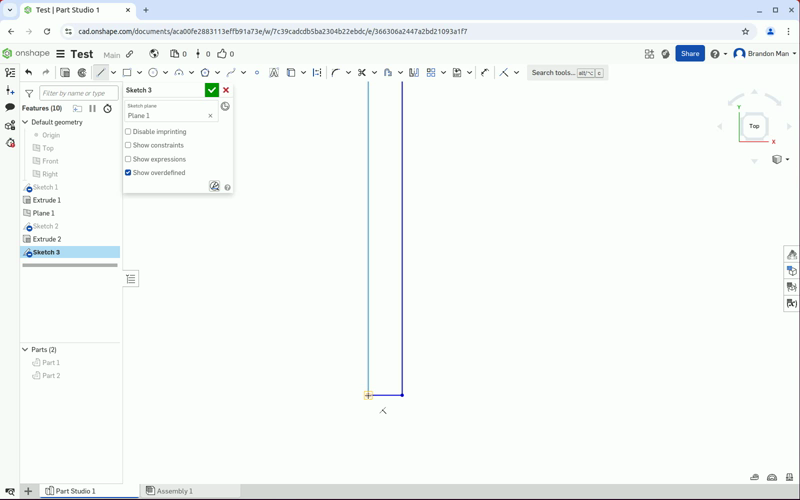
scroll(-6)
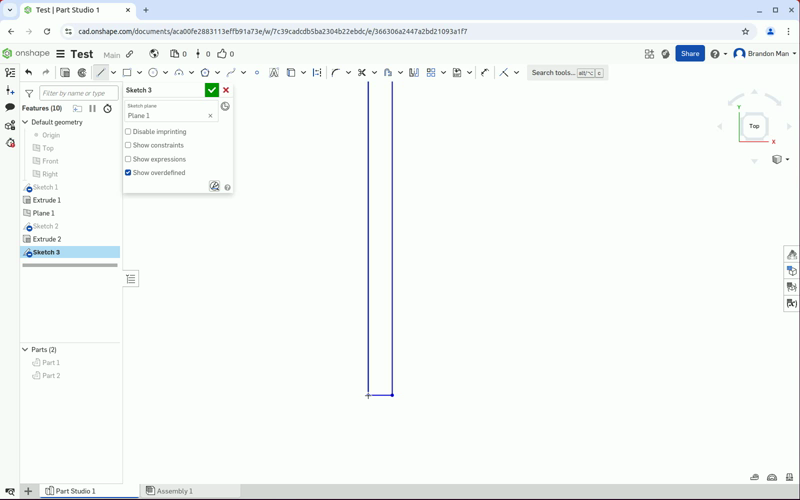
scroll(-6)
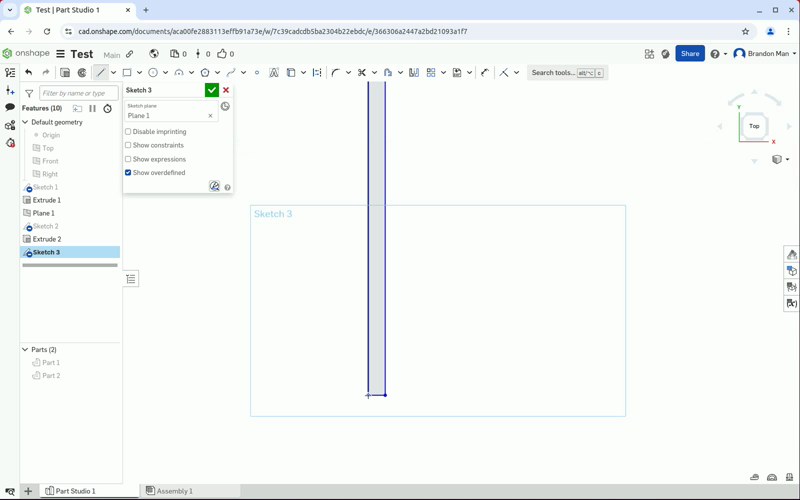
scroll(-6)
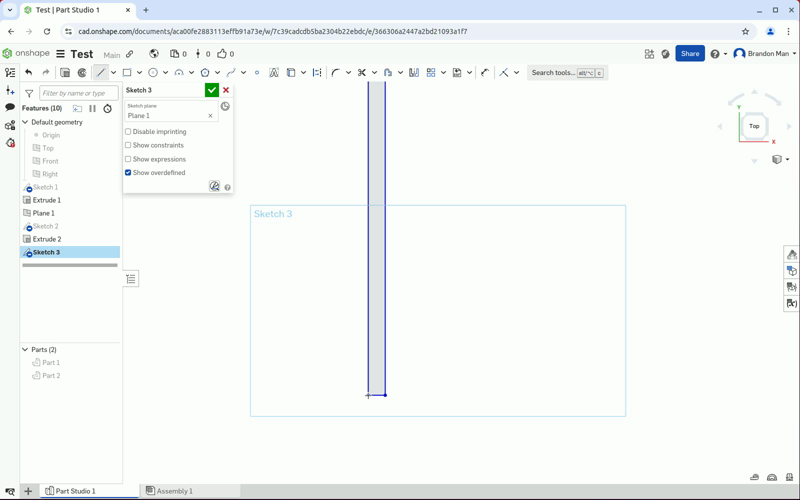
scroll(-6)
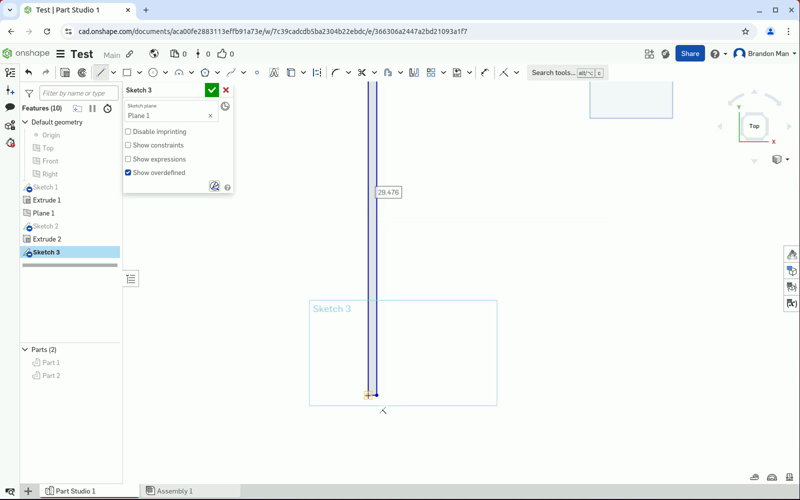
scroll(-6)
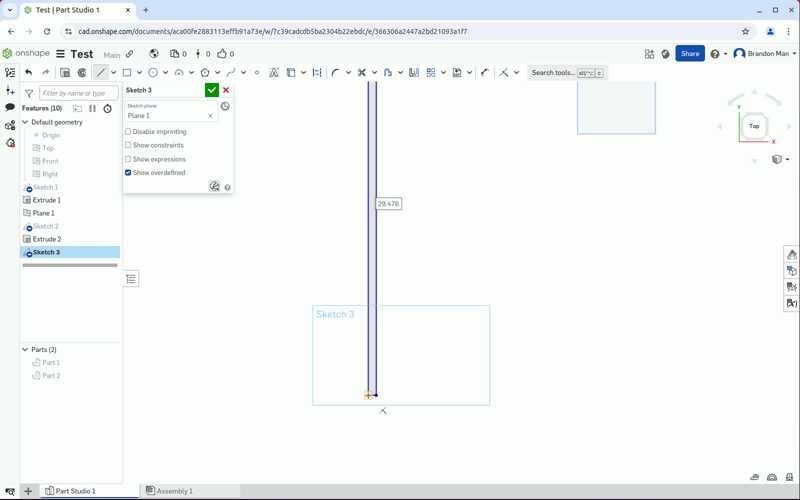
scroll(-6)
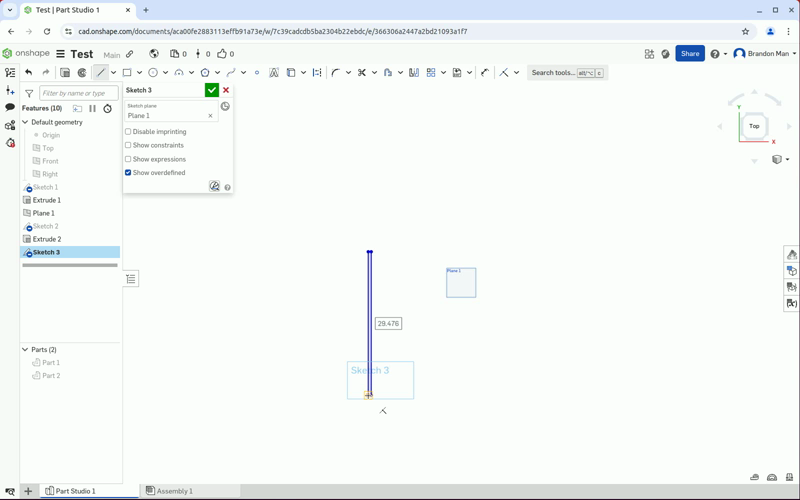
key(esc)
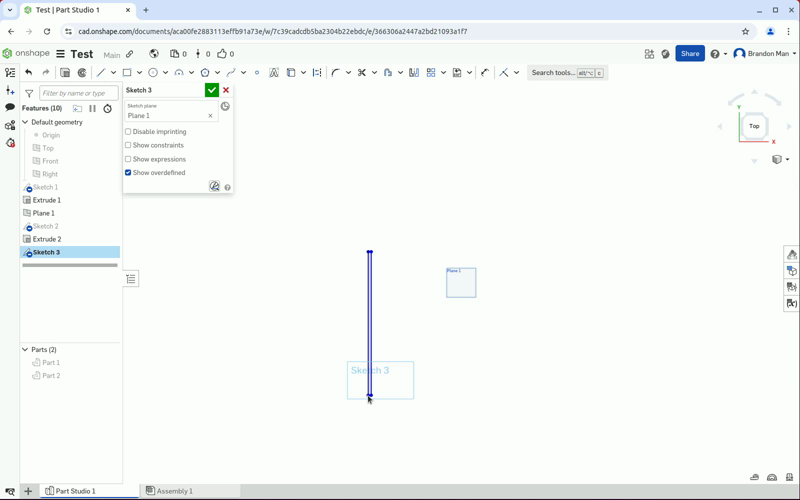
mouse_move(370, 375)
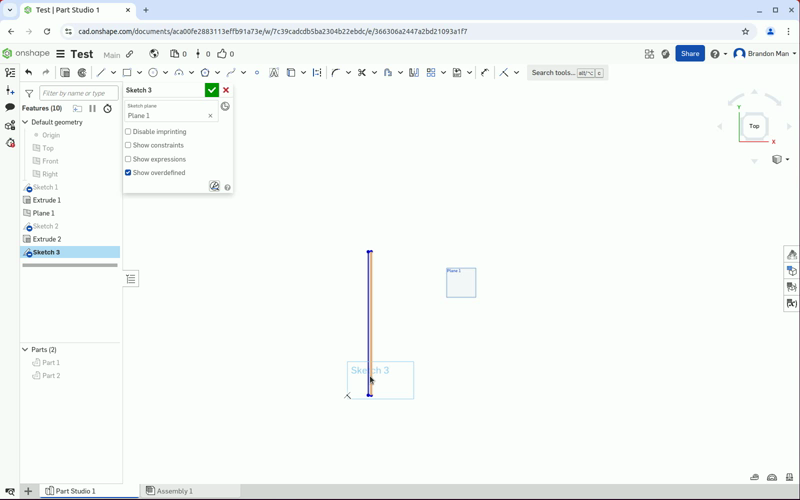
scroll(6)
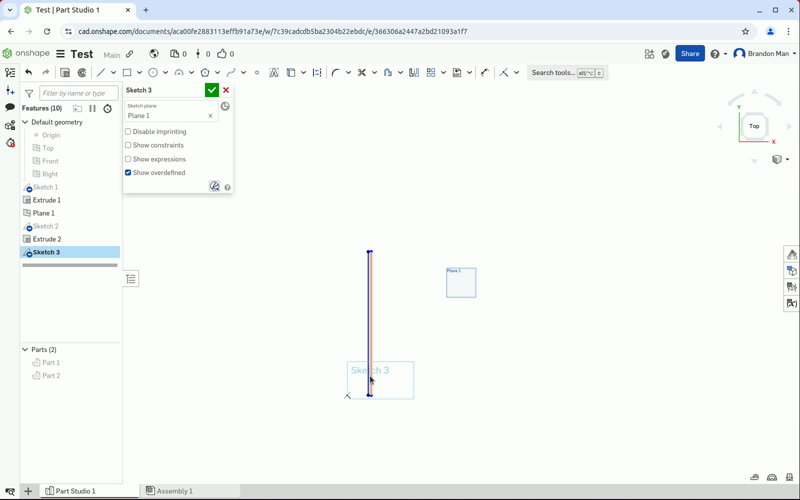
scroll(6)
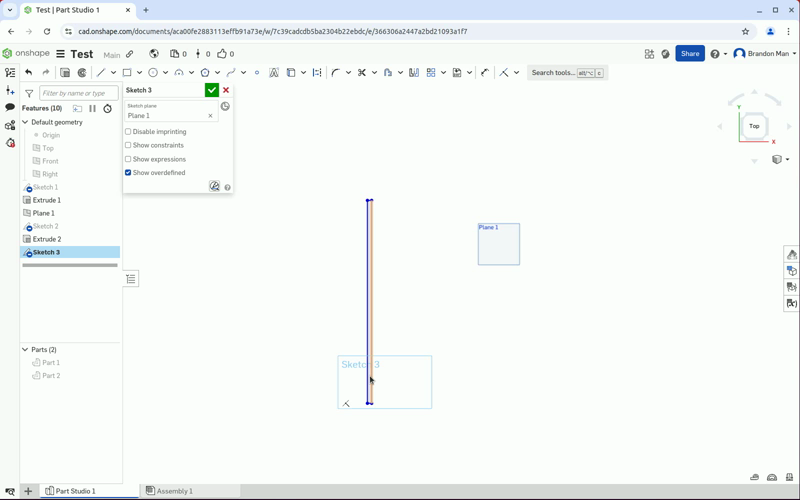
scroll(6)
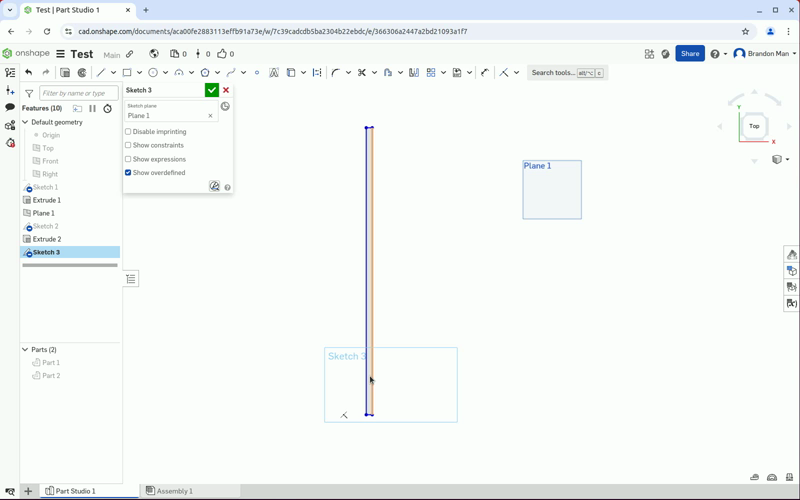
scroll(6)
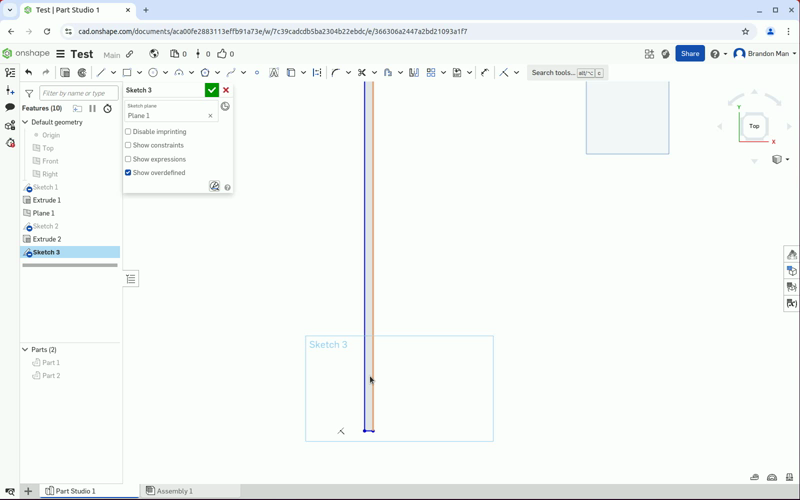
scroll(6)
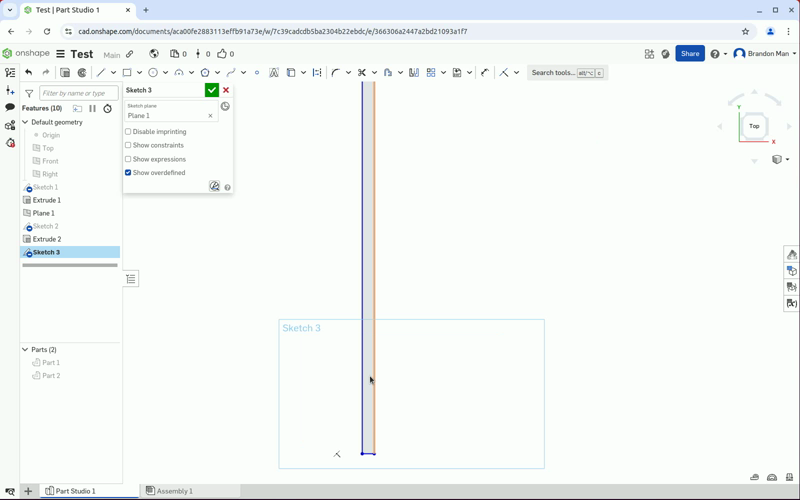
scroll(6)
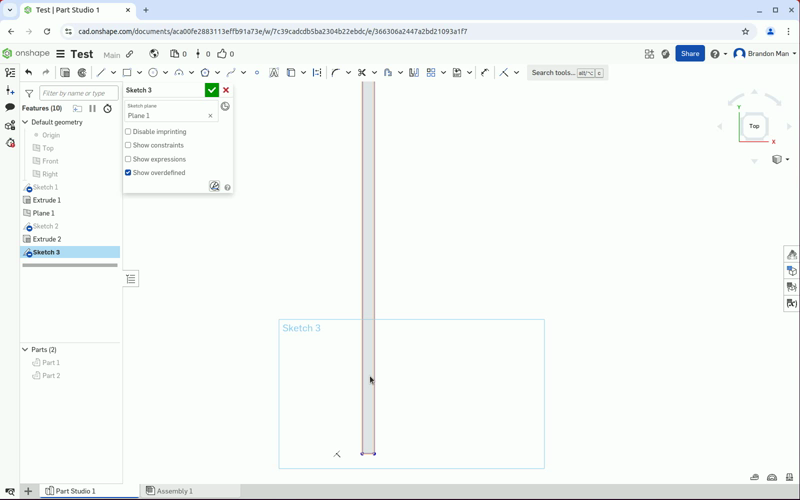
scroll(6)
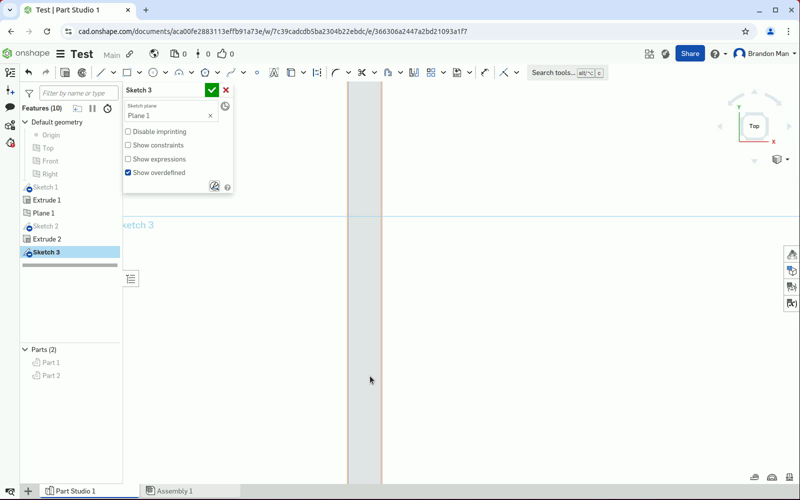
click(370, 375)
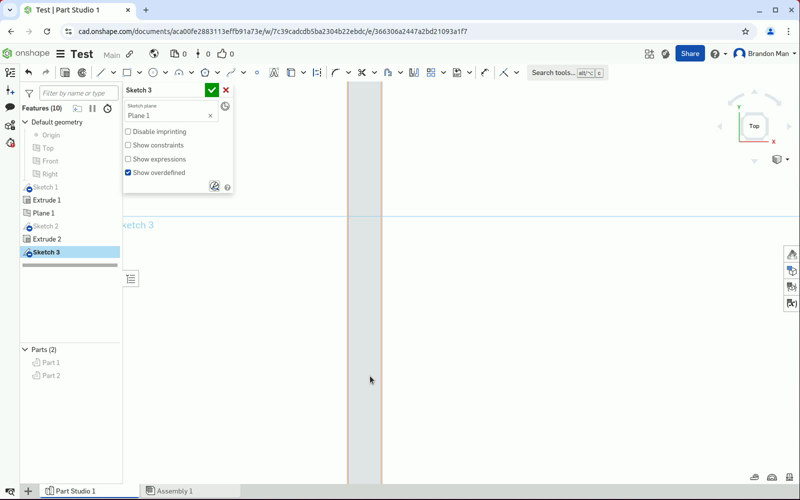
scroll(-6)
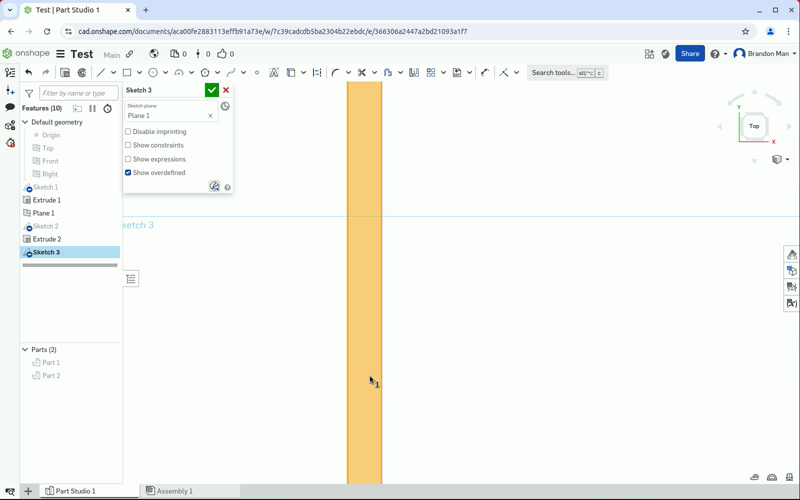
scroll(-6)
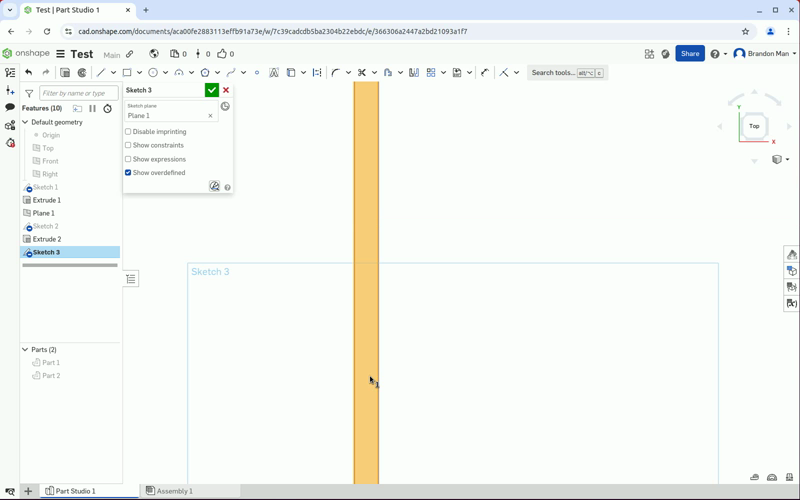
scroll(-6)
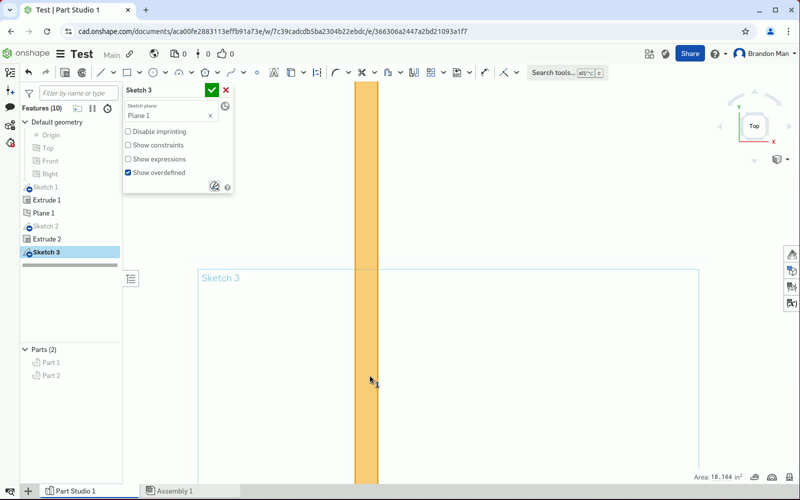
scroll(-6)
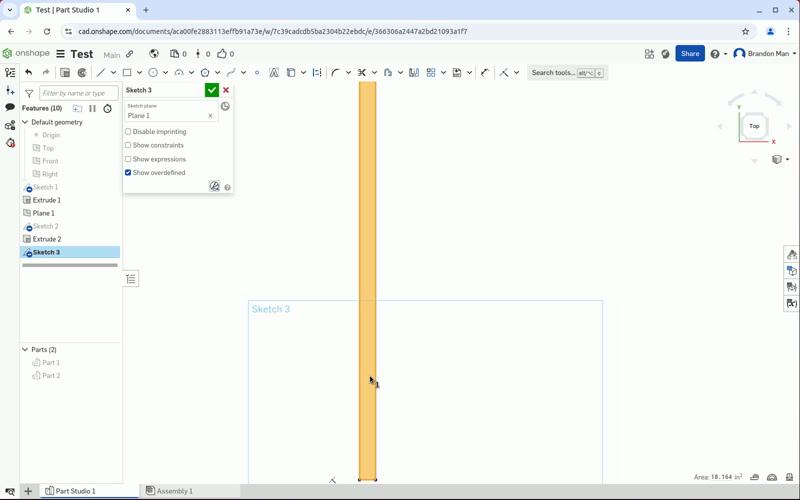
scroll(-6)
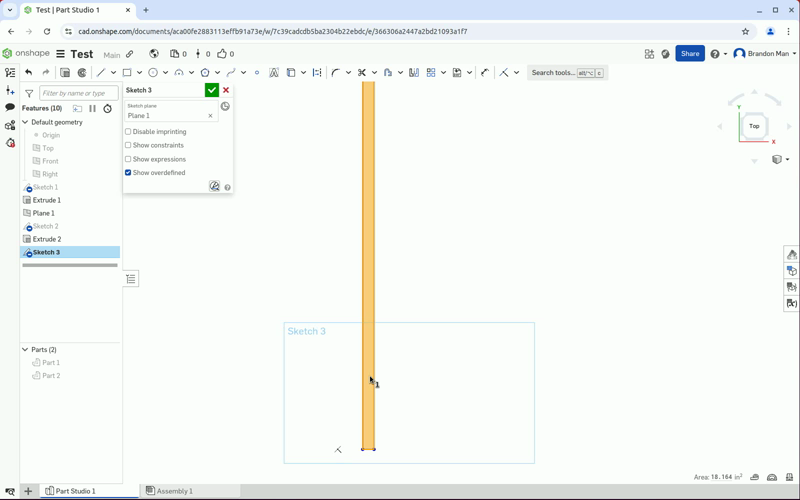
scroll(-6)
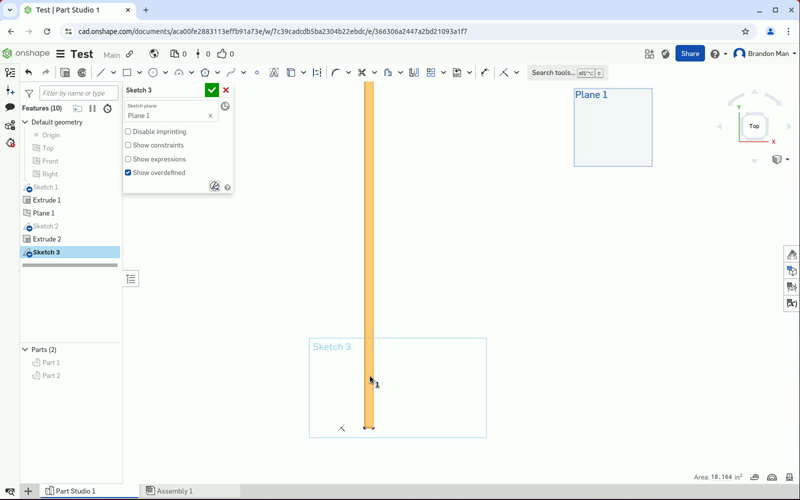
scroll(-6)
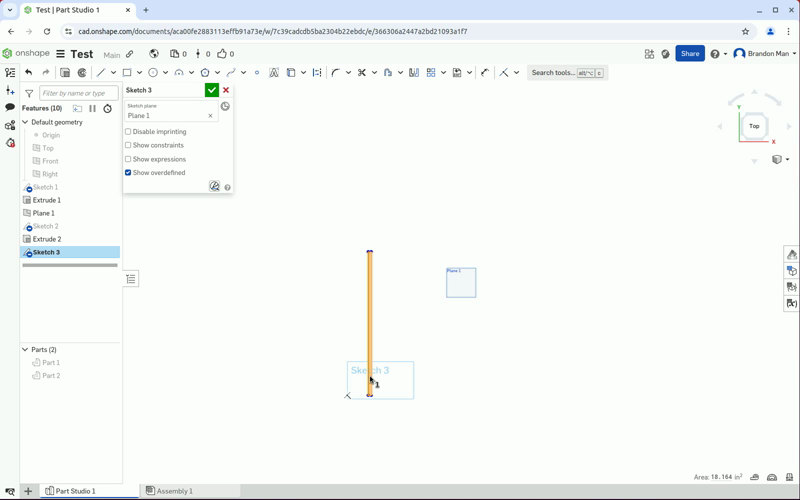
mouse_move(73, 352)
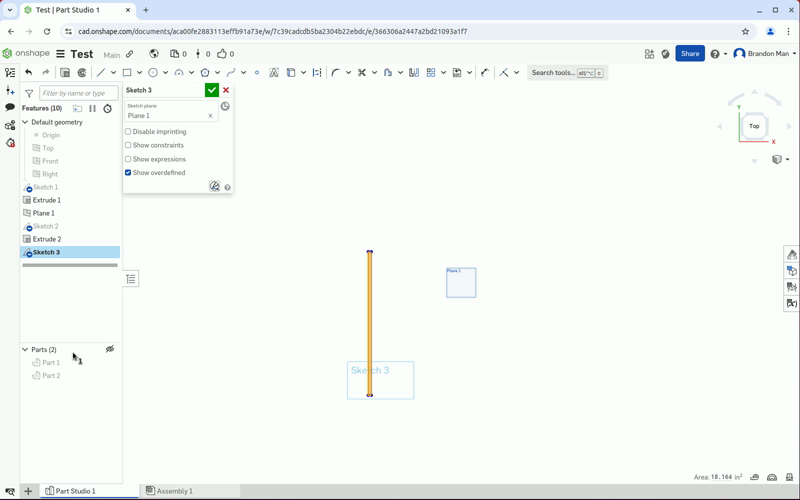
key(shift+y)
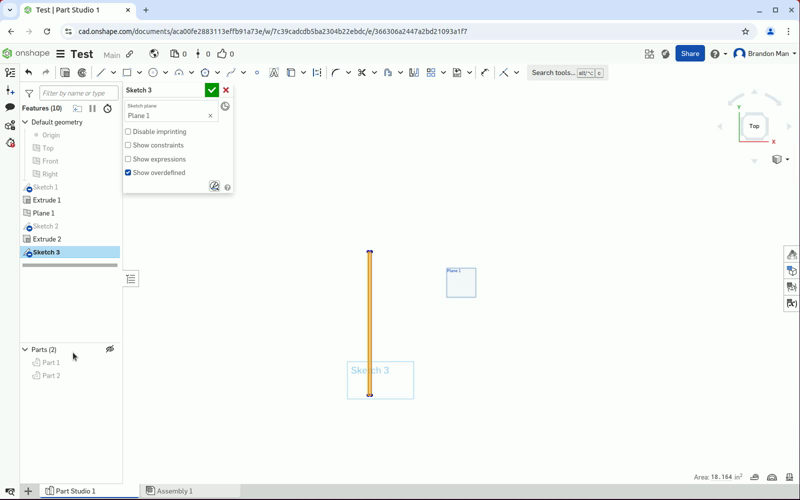
key(shift+e)
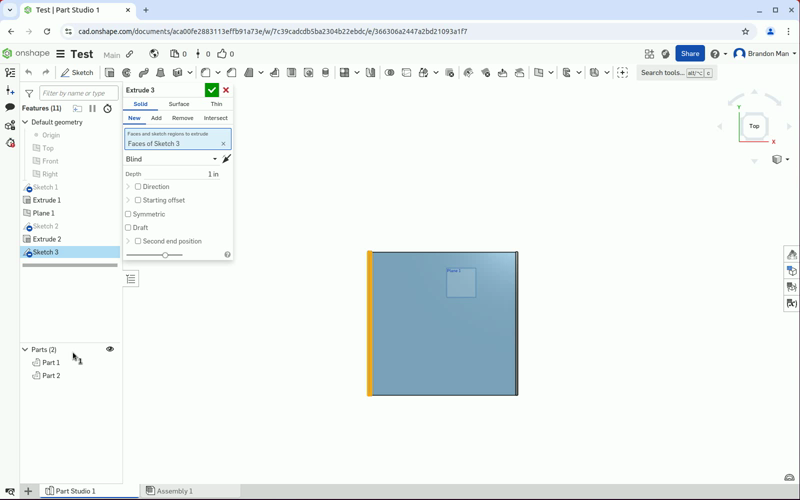
mouse_move(143, 106)
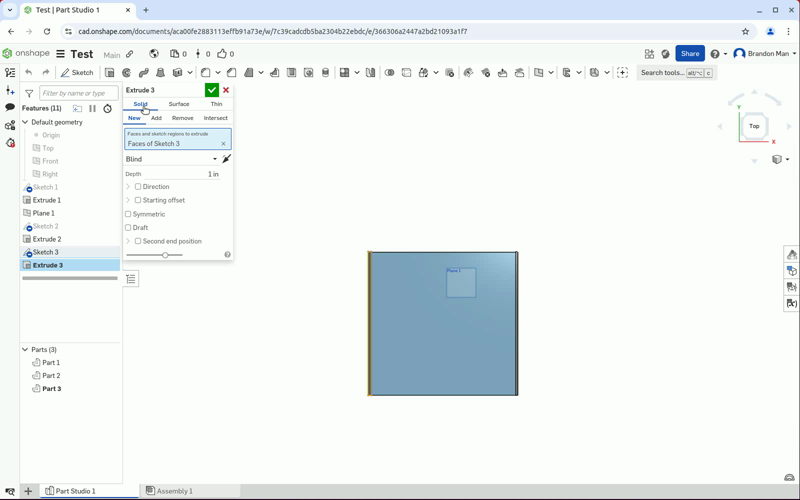
click(143, 106)
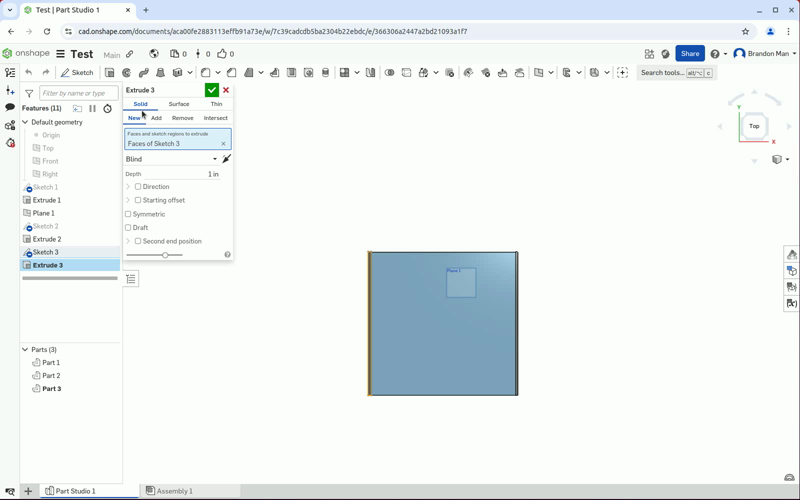
mouse_move(137, 120)
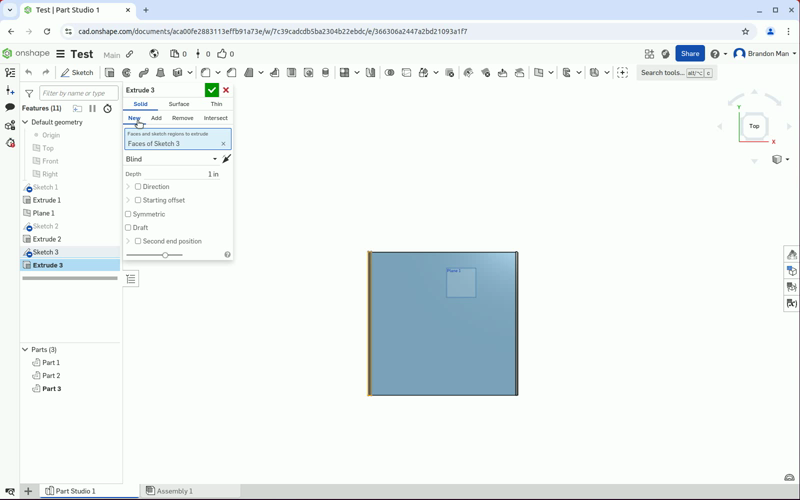
click(137, 120)
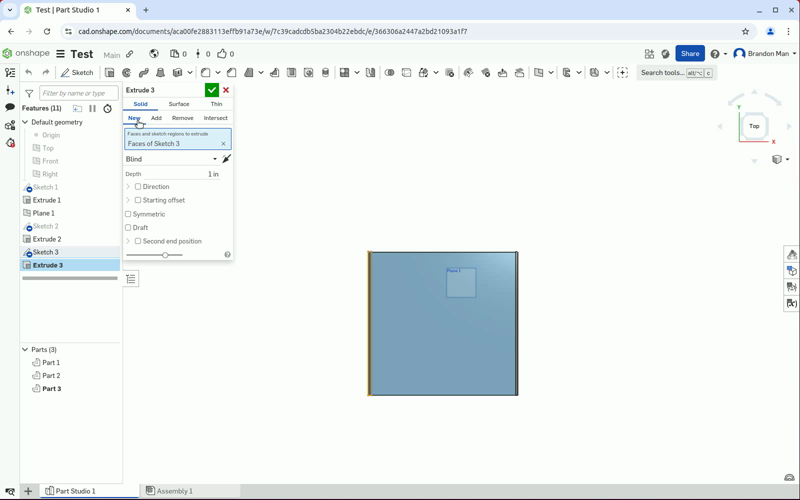
key(tab, 4)
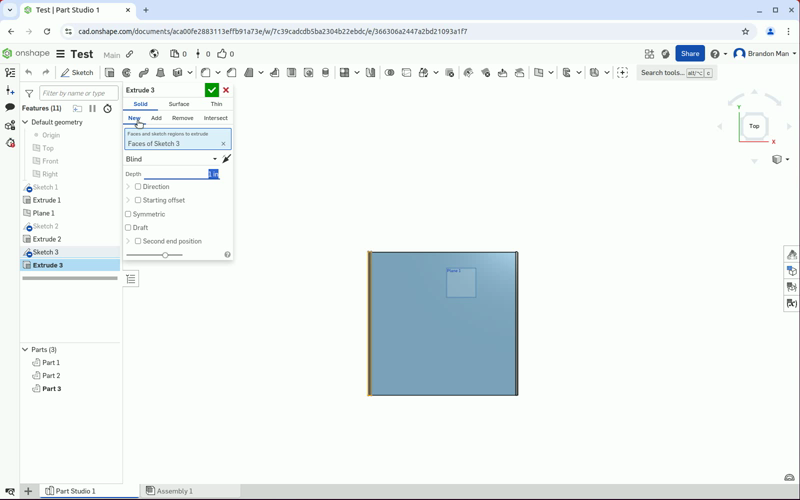
text(4.333)
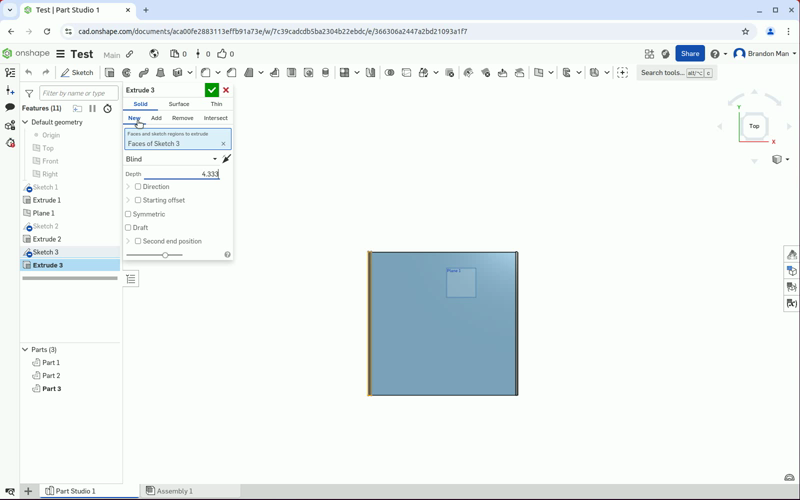
key(enter)
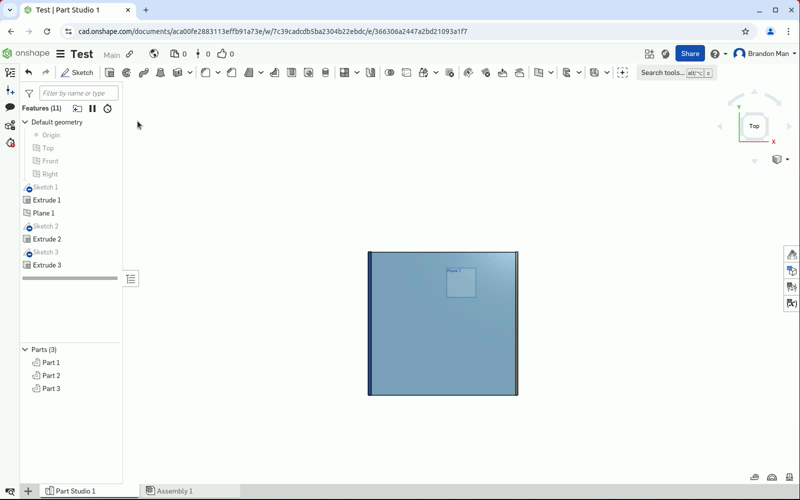
key(shift+h)
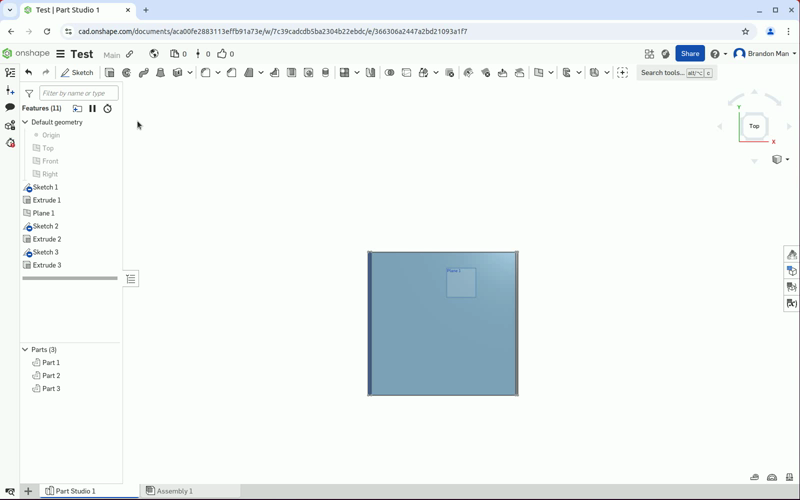
key(shift+h)
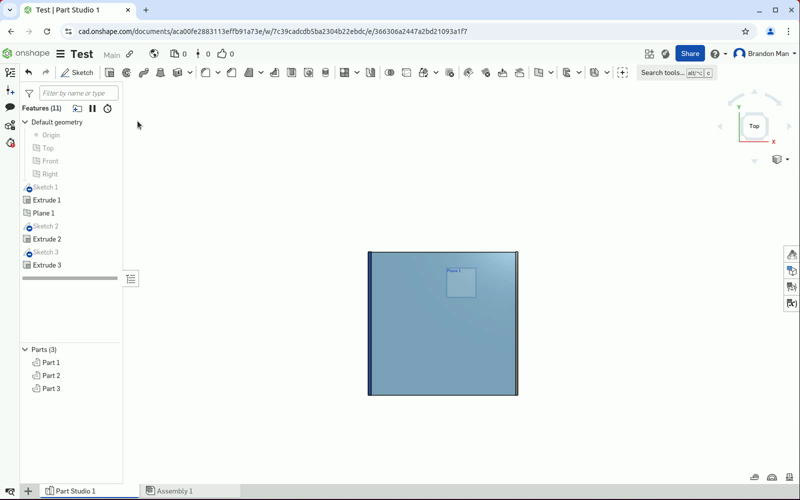
mouse_move(73, 189)
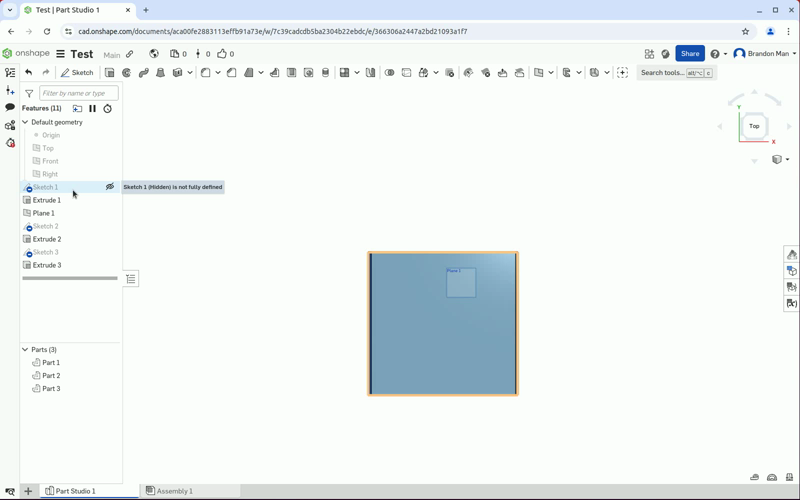
click(73, 189)
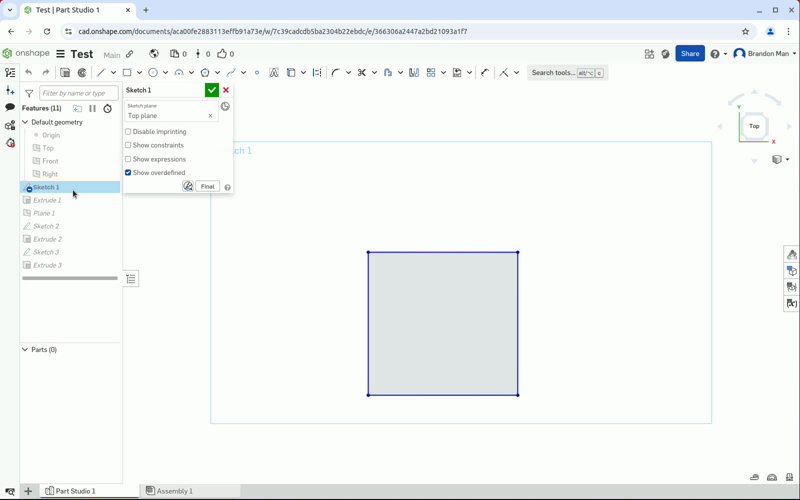
mouse_move(229, 92)
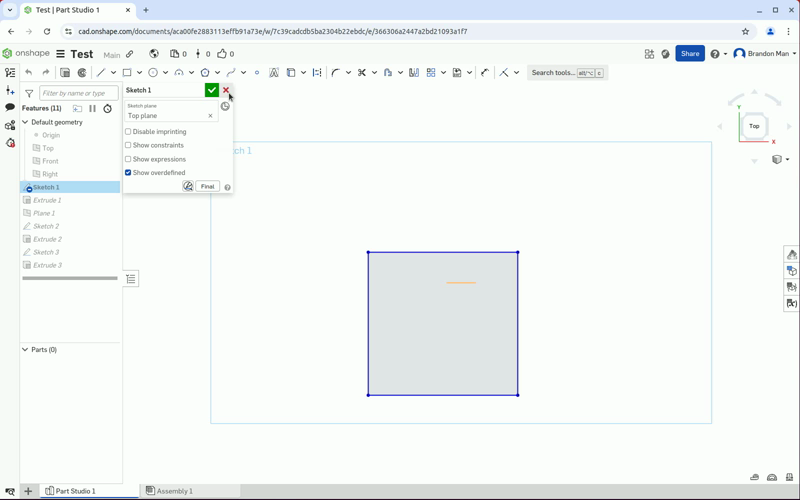
click(229, 92)
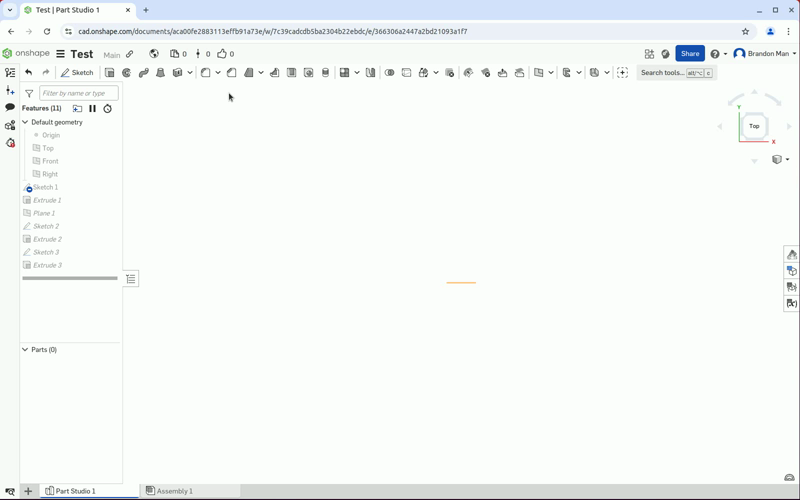
key(shift+s)
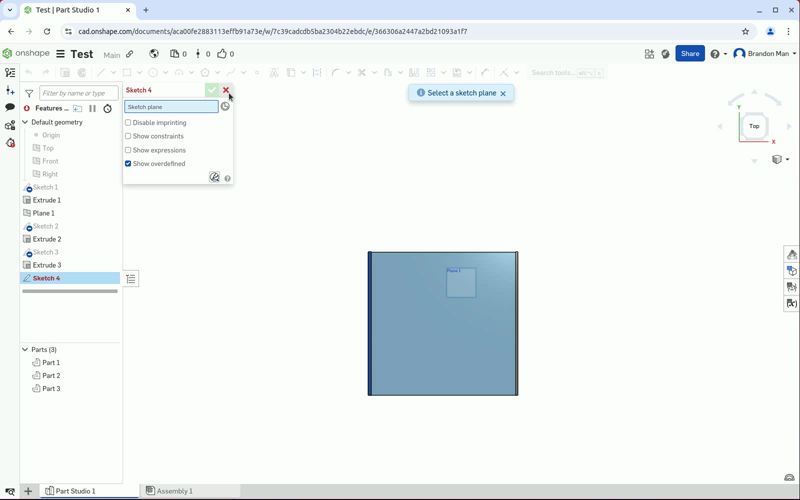
mouse_move(73, 215)
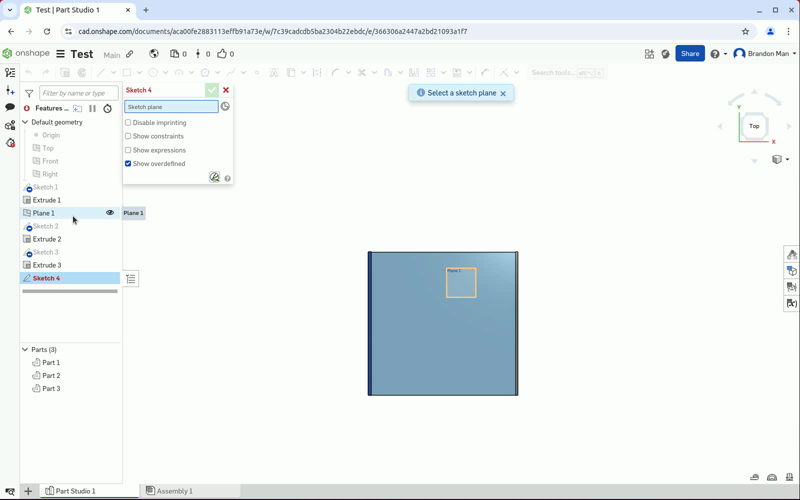
click(73, 215)
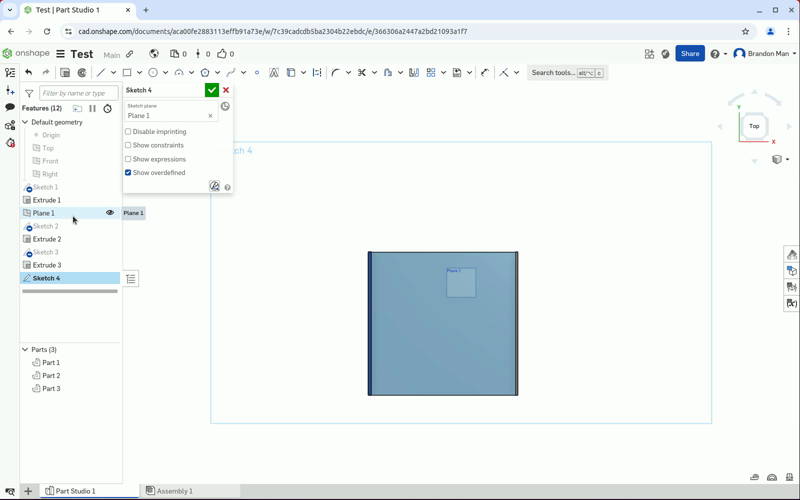
mouse_move(73, 352)
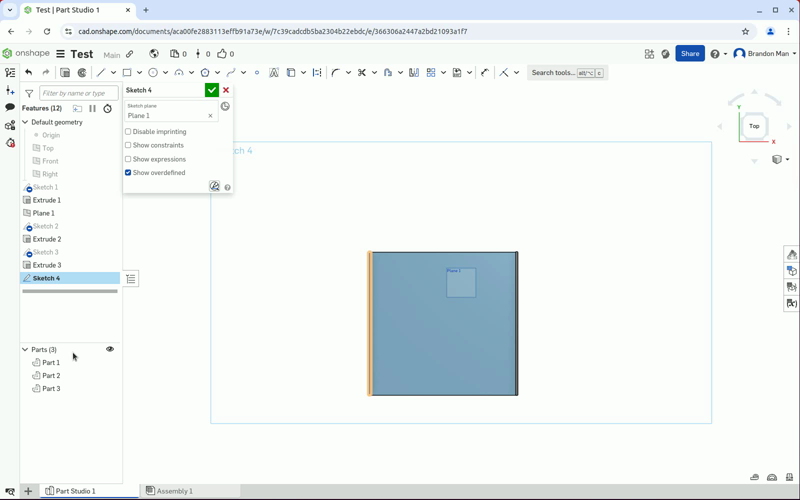
key(y)
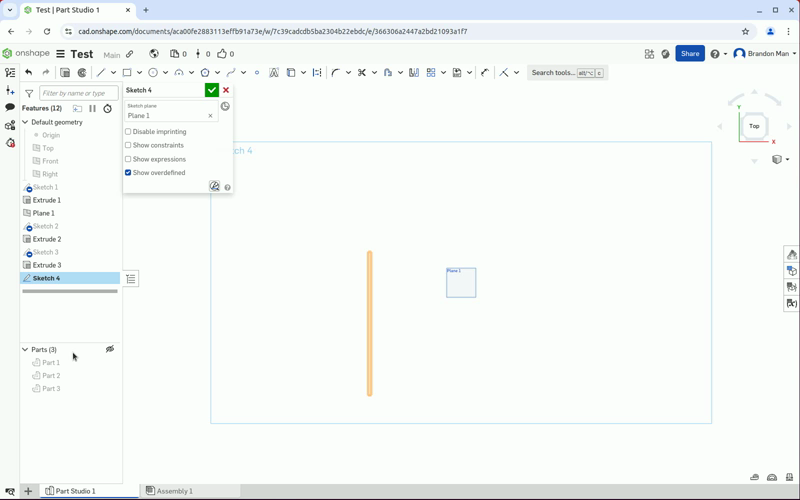
key(l)
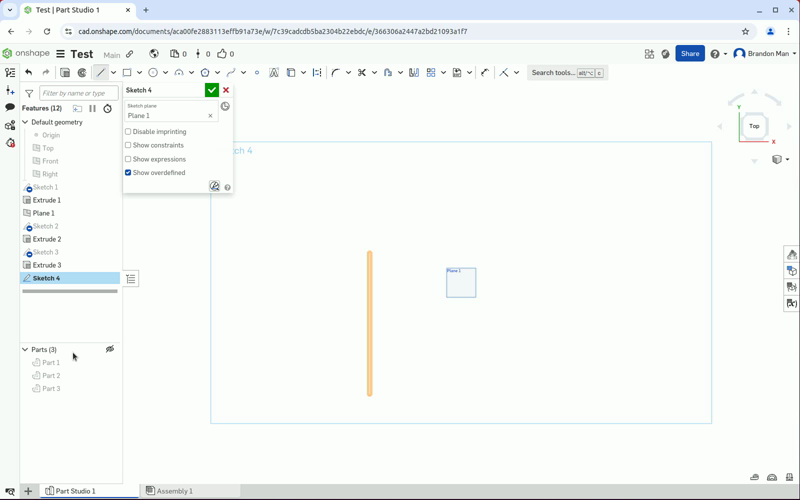
key_down(shift)
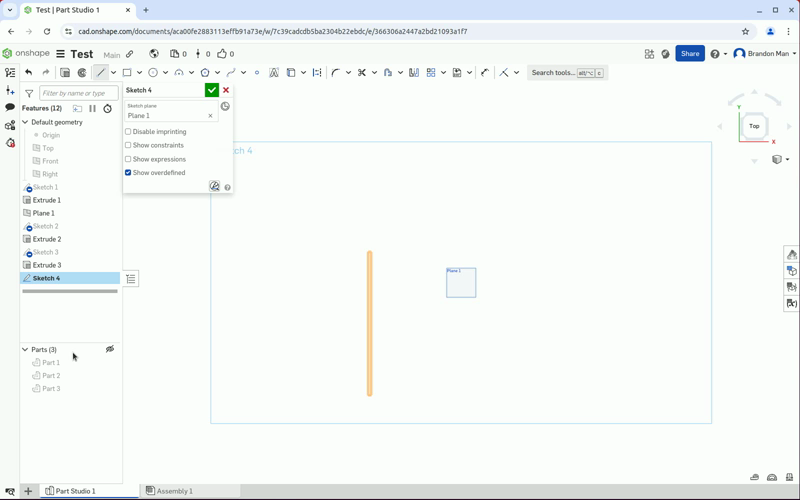
mouse_move(370, 395)
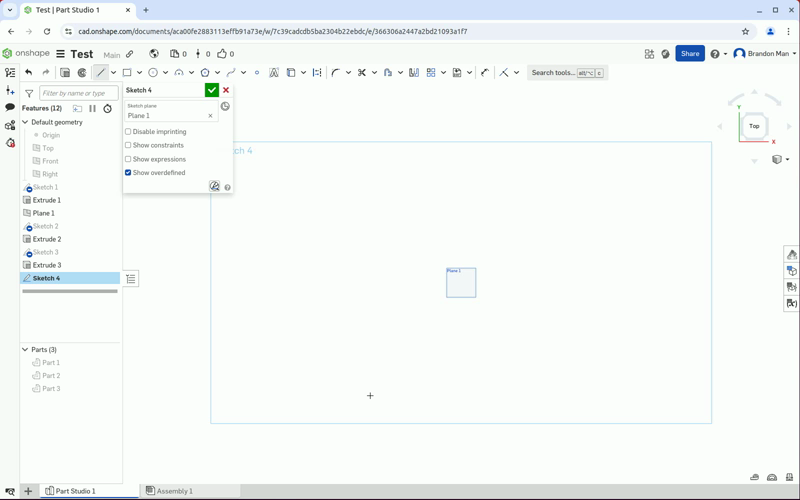
click(370, 395)
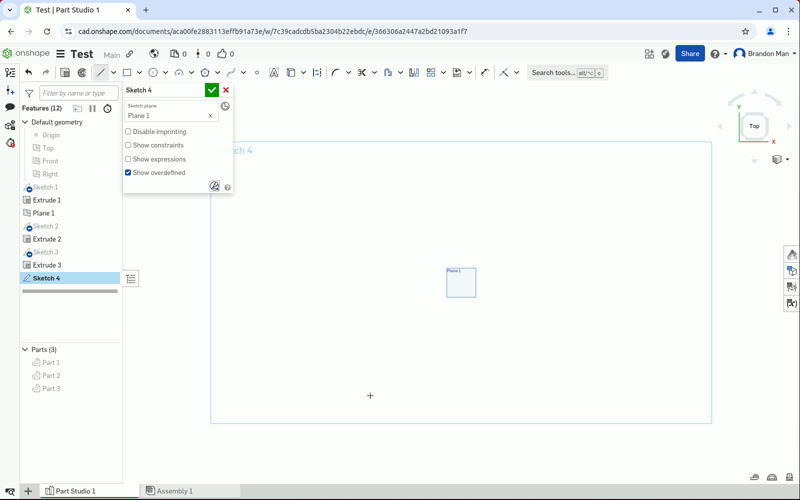
key_up(shift)
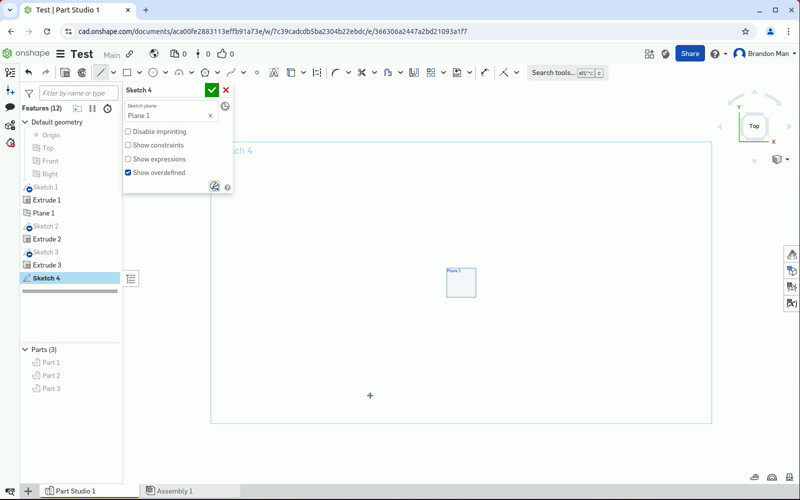
key_down(shift)
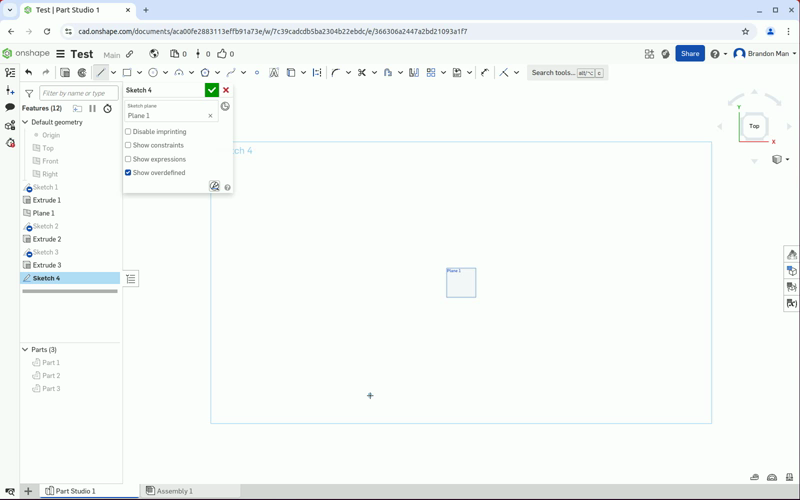
mouse_move(515, 395)
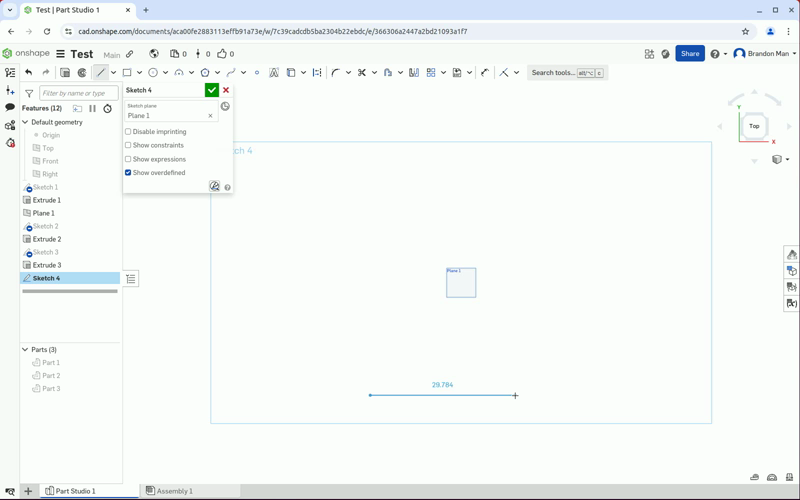
click(515, 395)
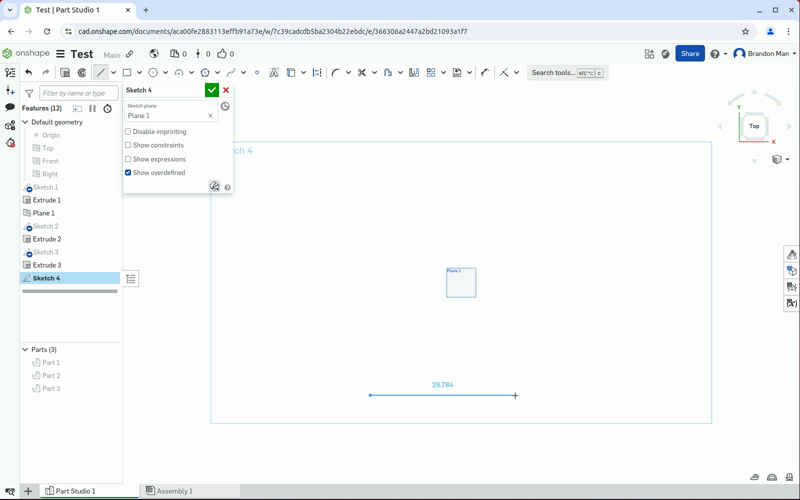
key_up(shift)
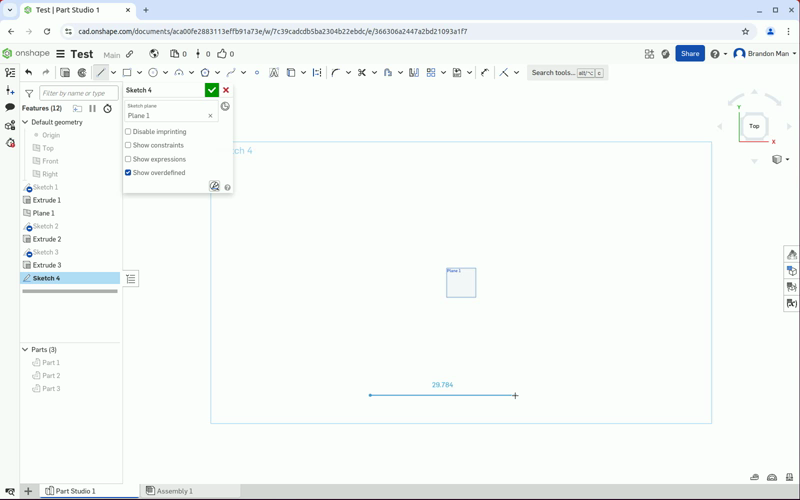
key_down(shift)
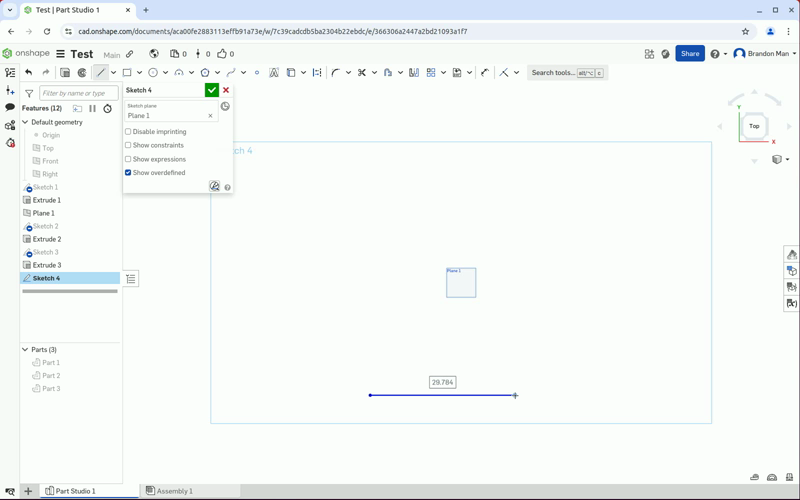
mouse_move(545, 395)
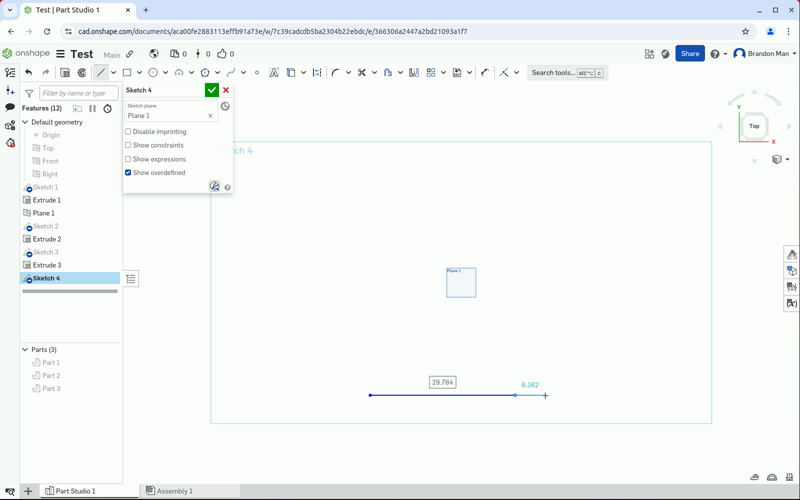
mouse_move(515, 390)
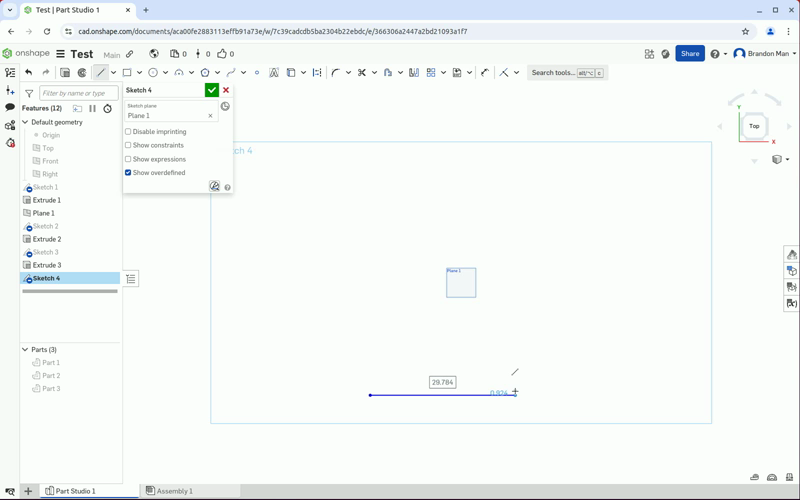
scroll(6)
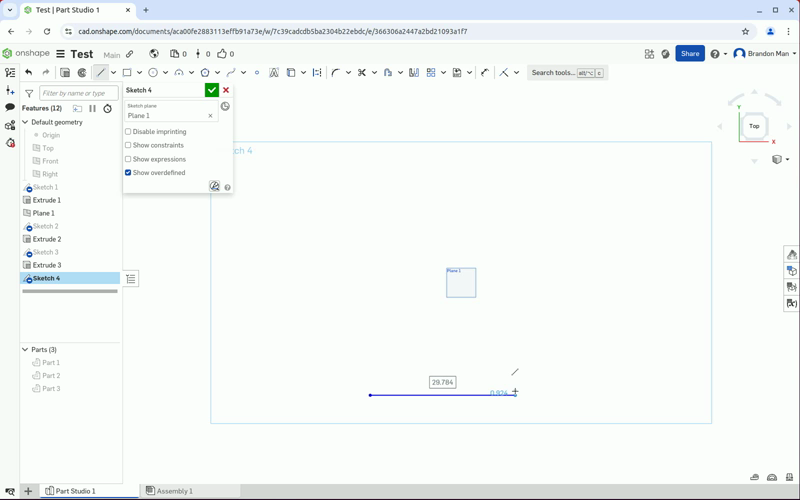
scroll(6)
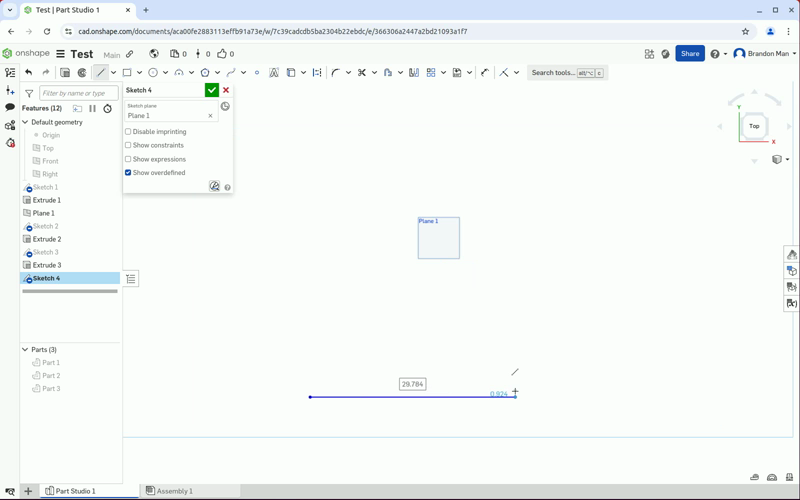
scroll(6)
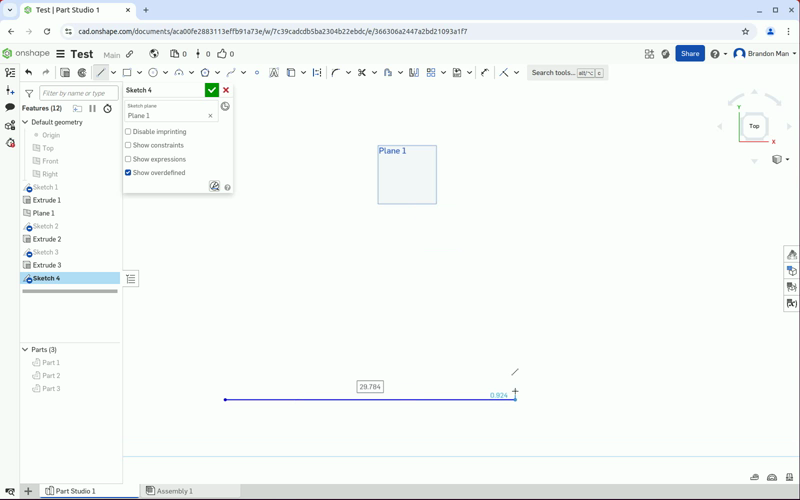
scroll(6)
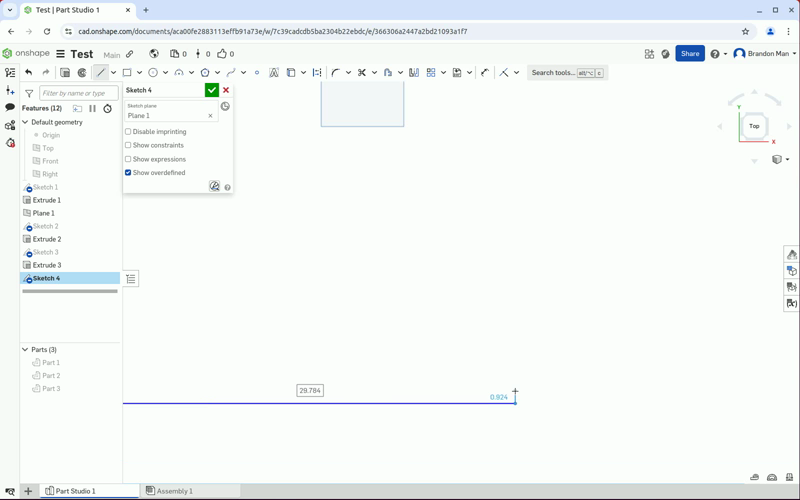
scroll(6)
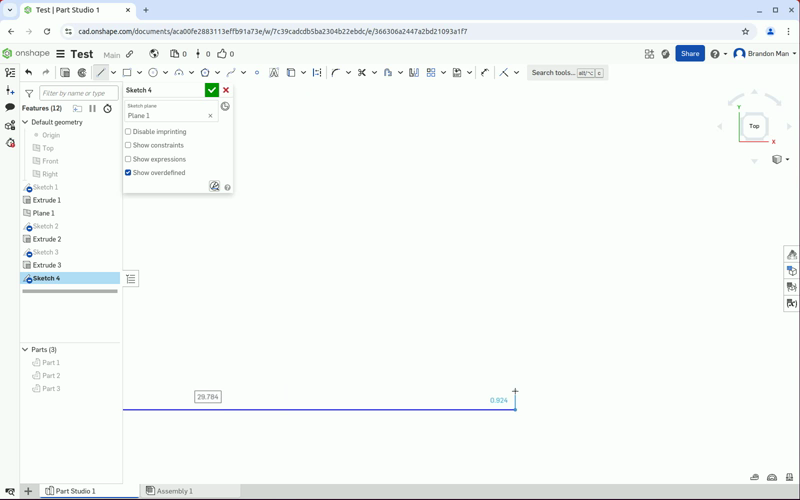
scroll(6)
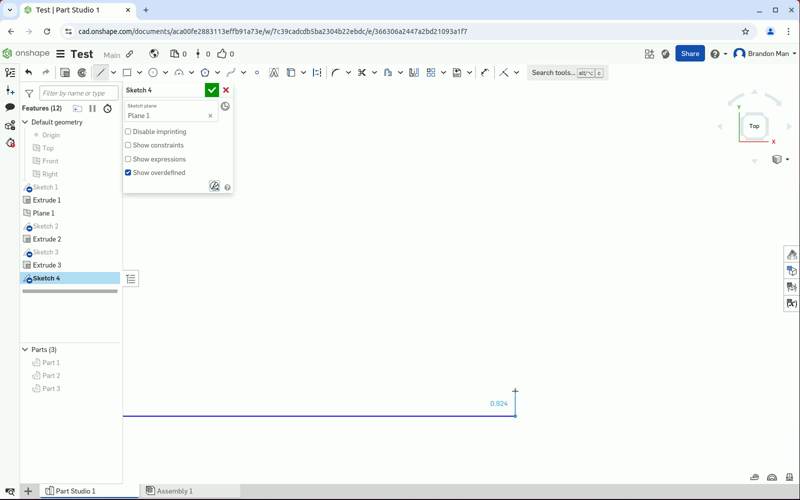
scroll(6)
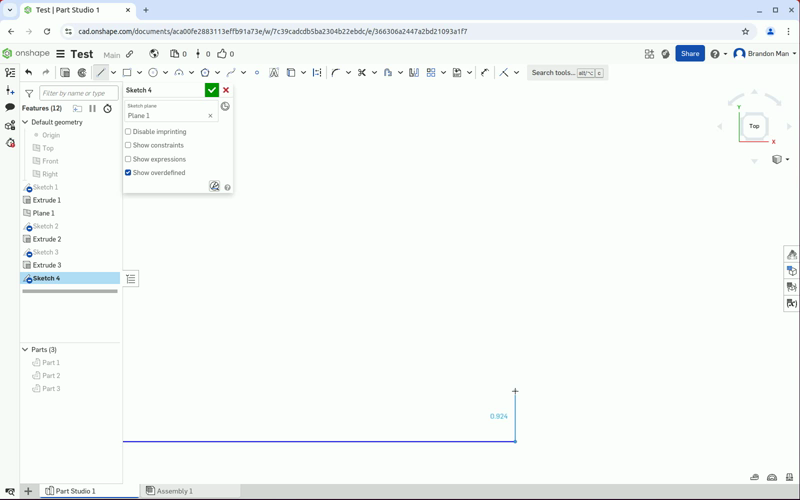
click(515, 390)
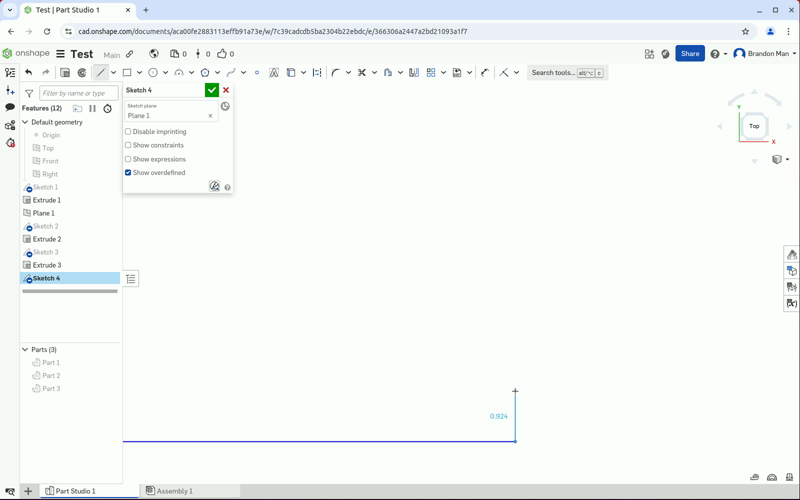
scroll(-6)
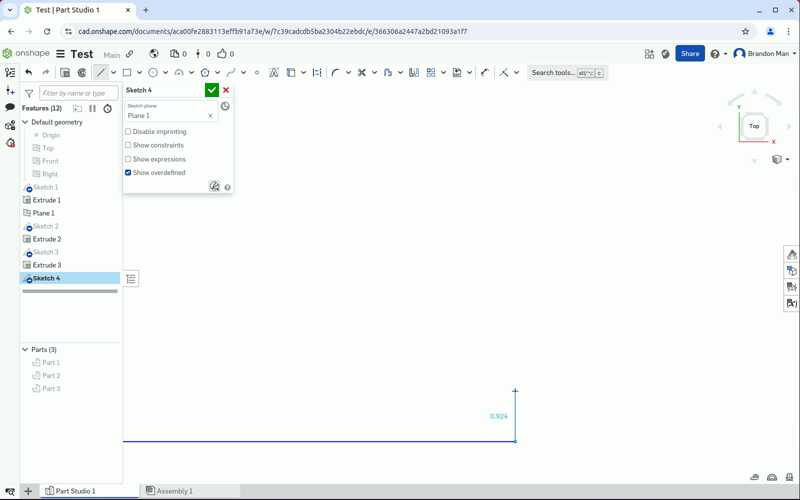
scroll(-6)
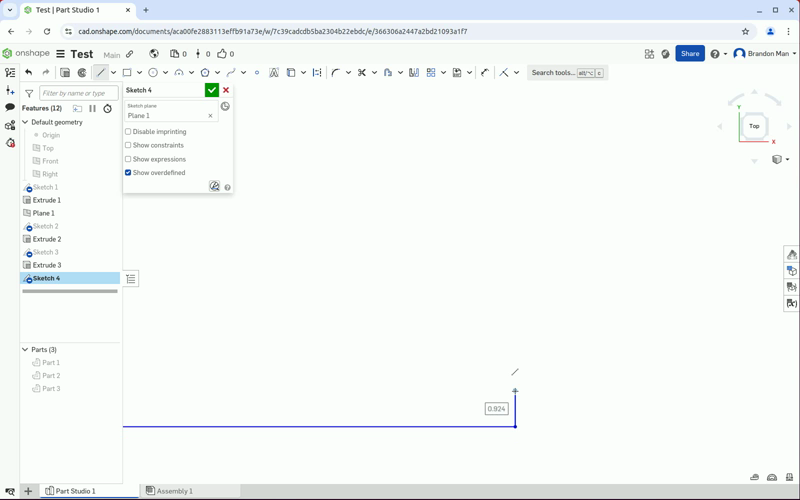
scroll(-6)
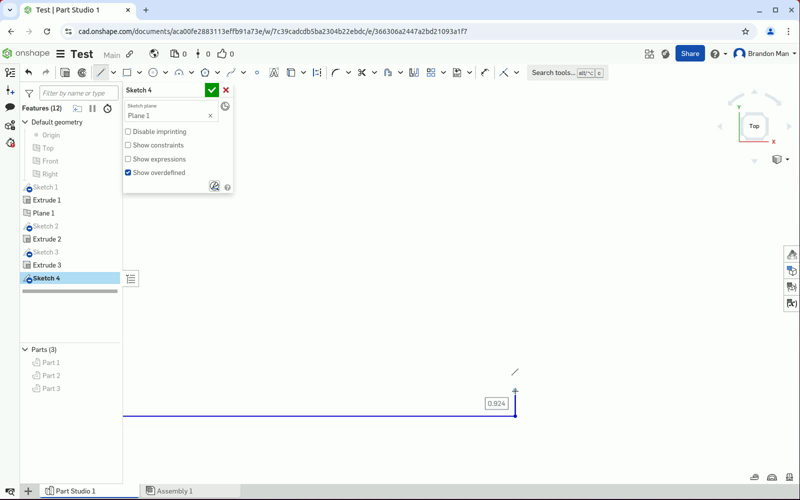
scroll(-6)
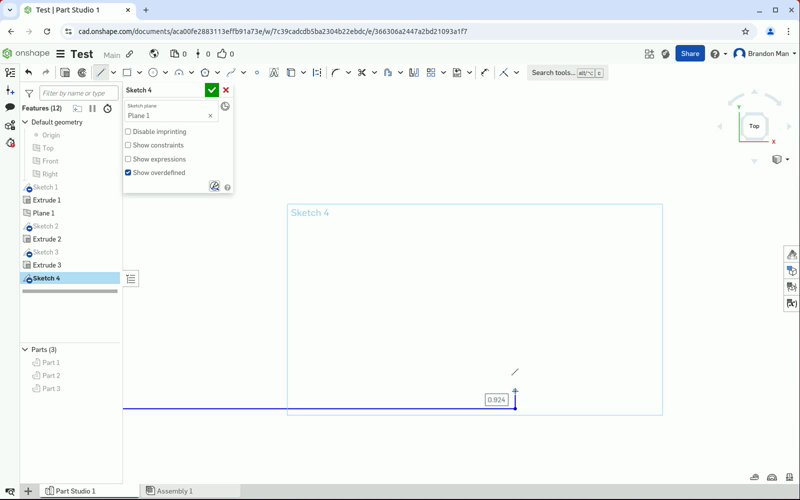
scroll(-6)
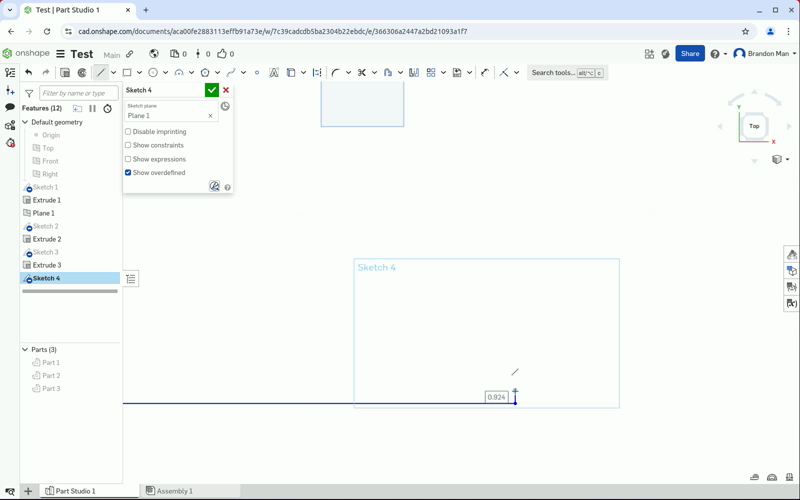
scroll(-6)
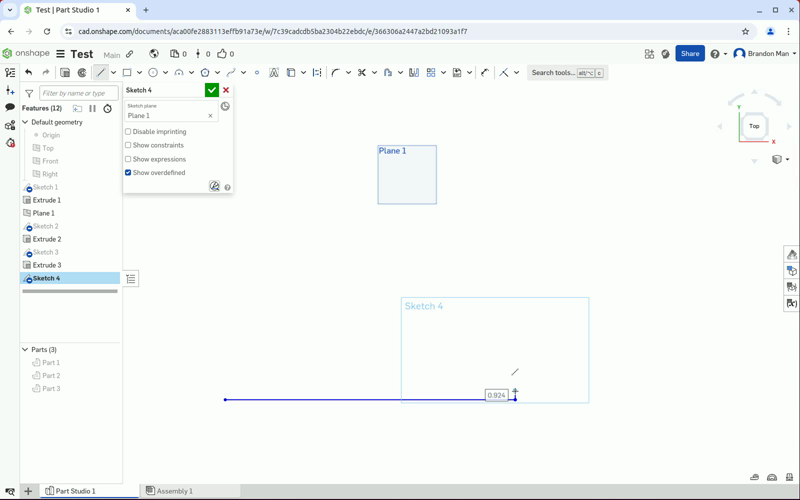
scroll(-6)
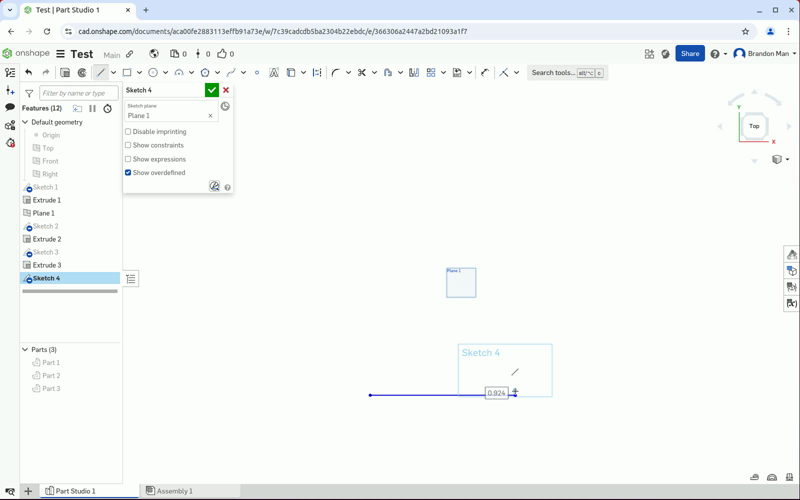
key_up(shift)
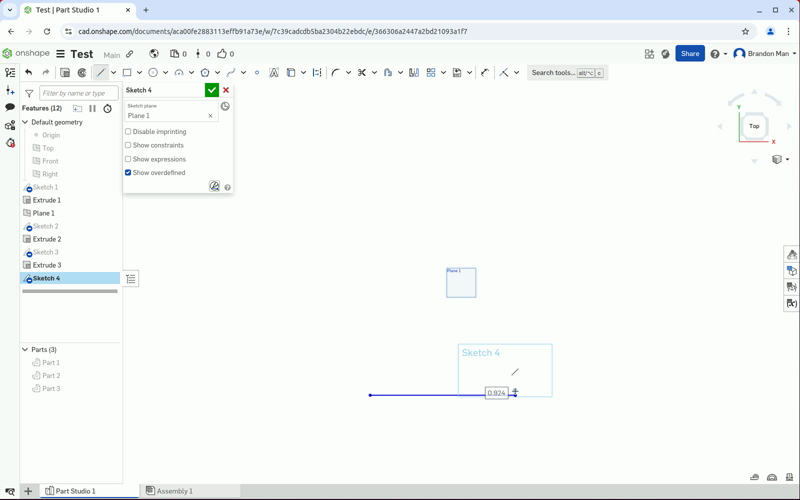
key_down(shift)
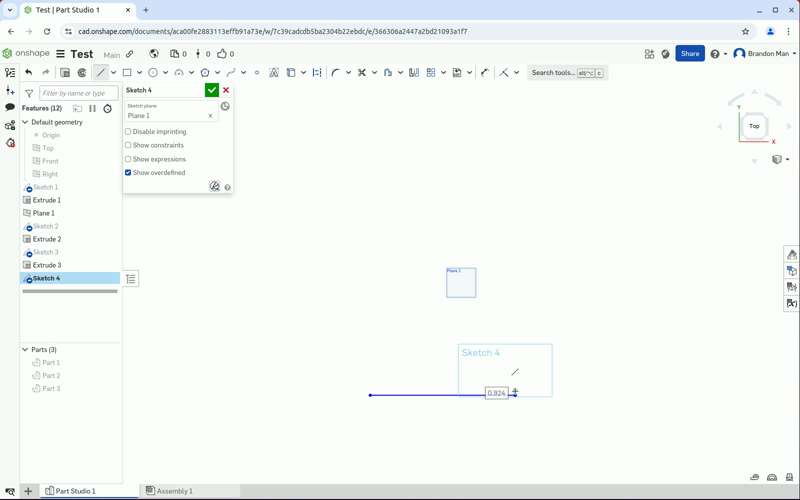
mouse_move(370, 390)
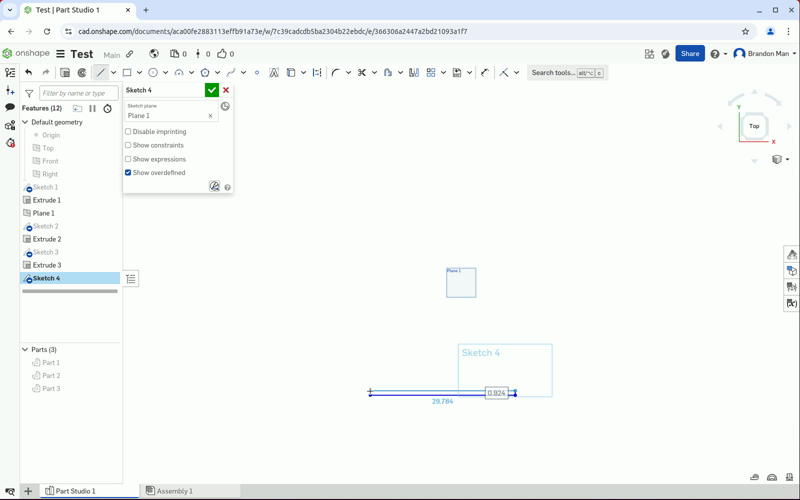
click(370, 390)
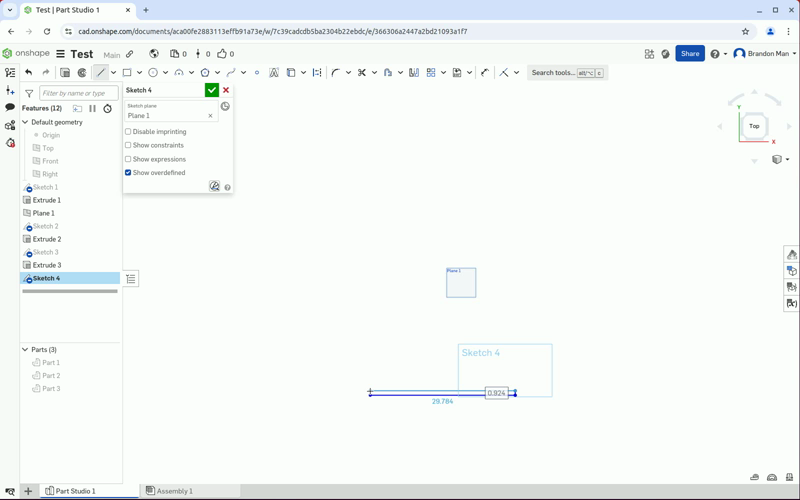
key_up(shift)
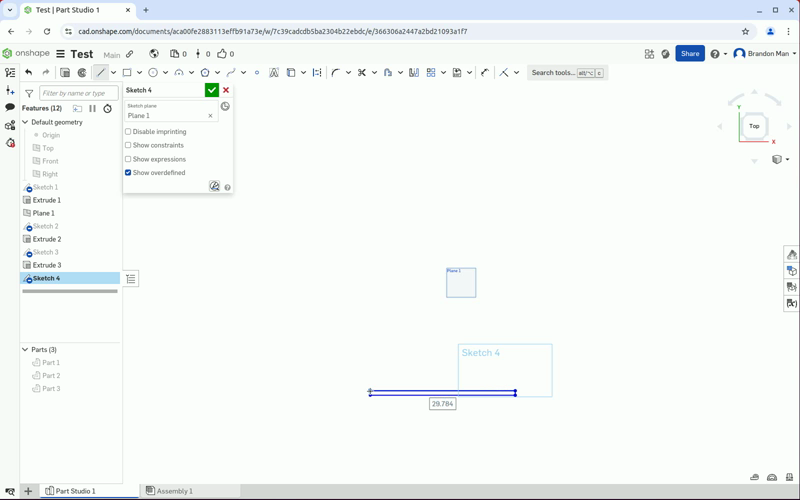
mouse_move(400, 390)
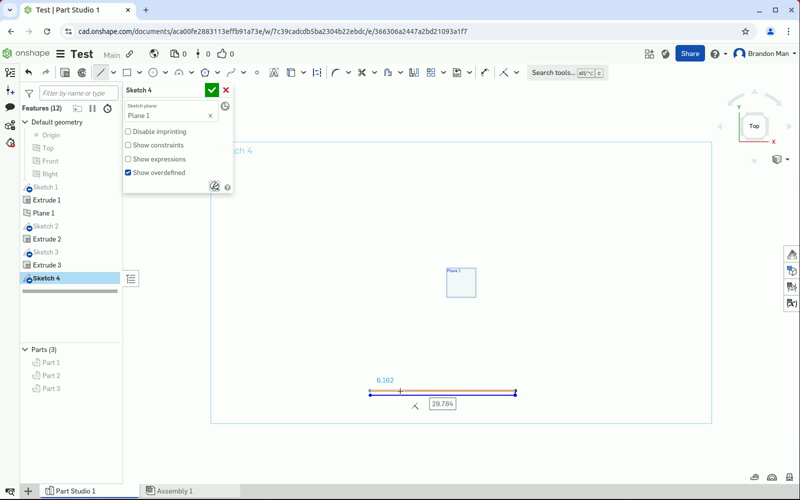
key_down(shift)
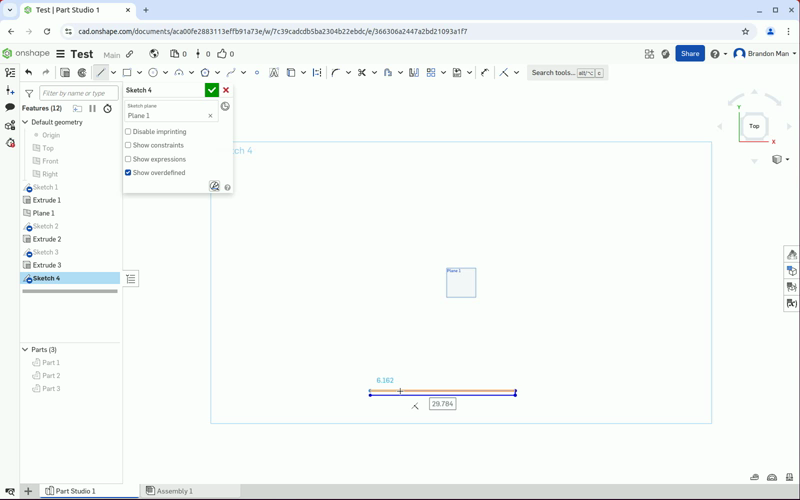
mouse_move(370, 395)
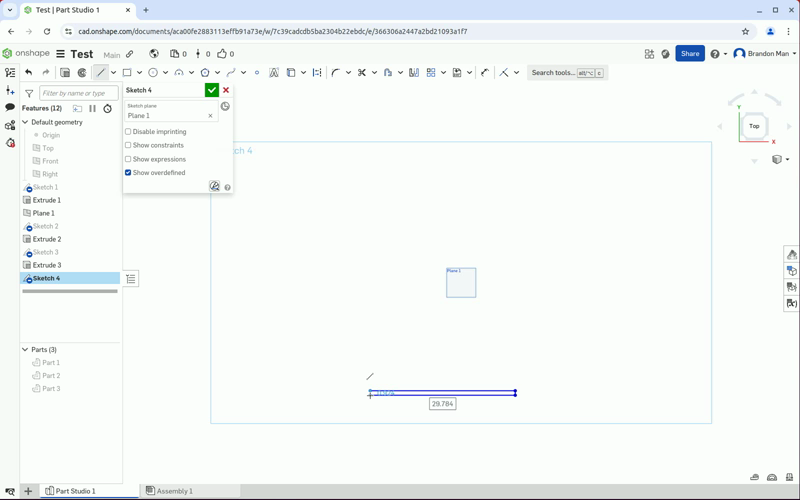
scroll(6)
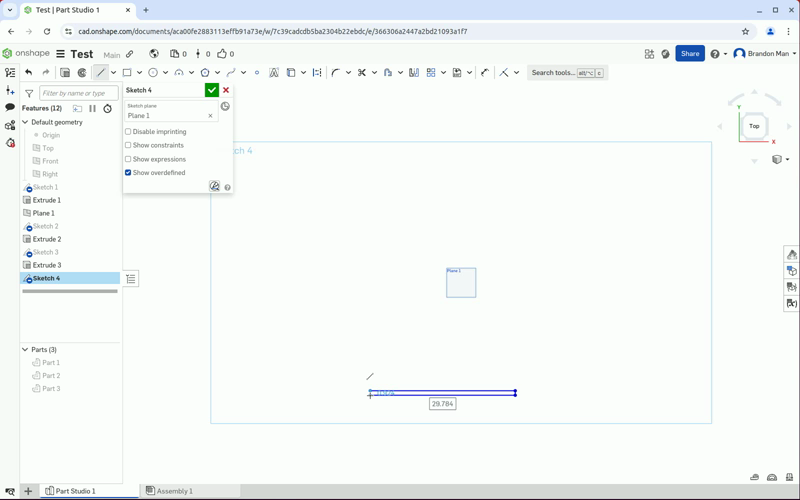
scroll(6)
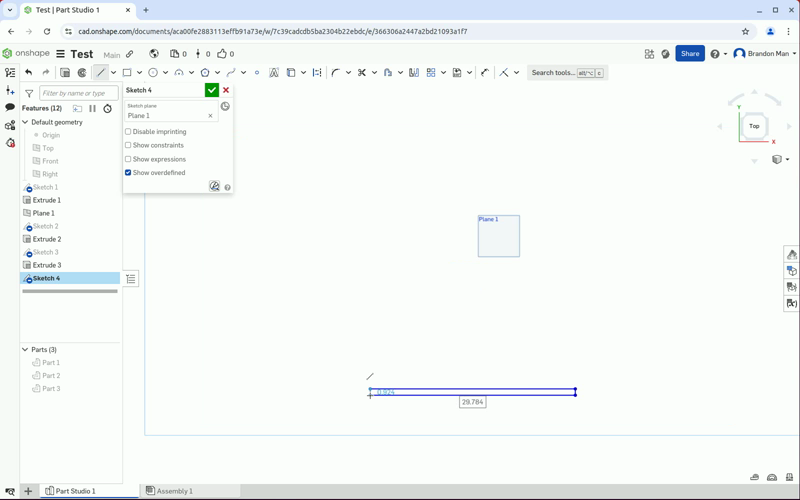
scroll(6)
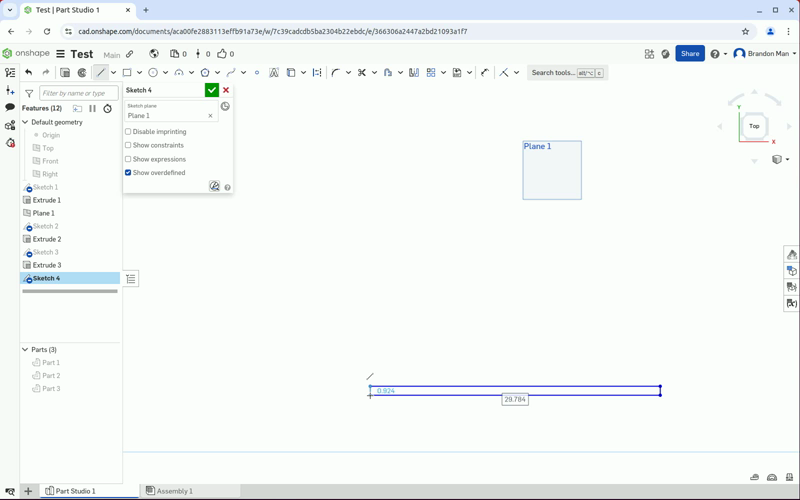
scroll(6)
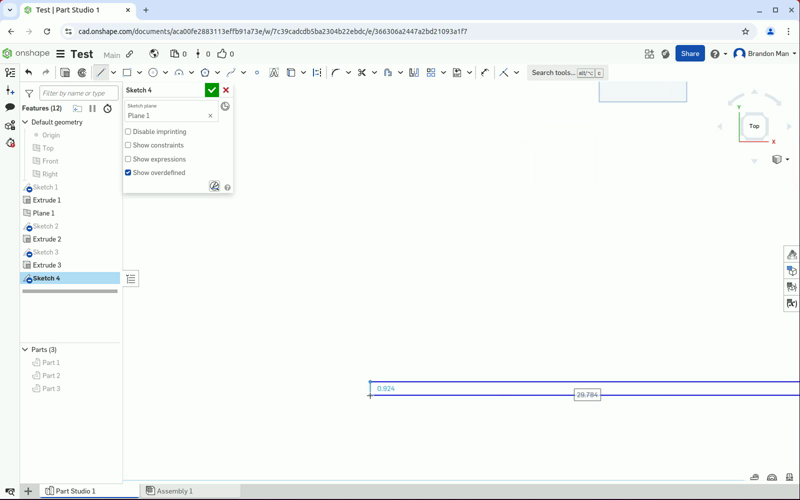
scroll(6)
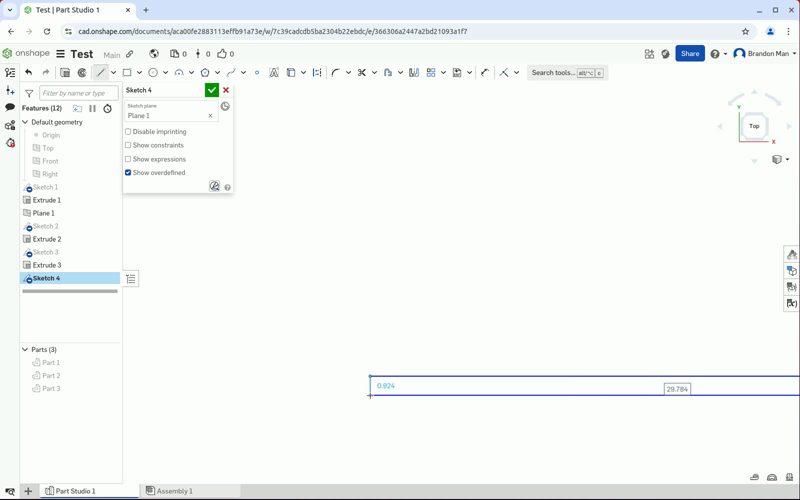
scroll(6)
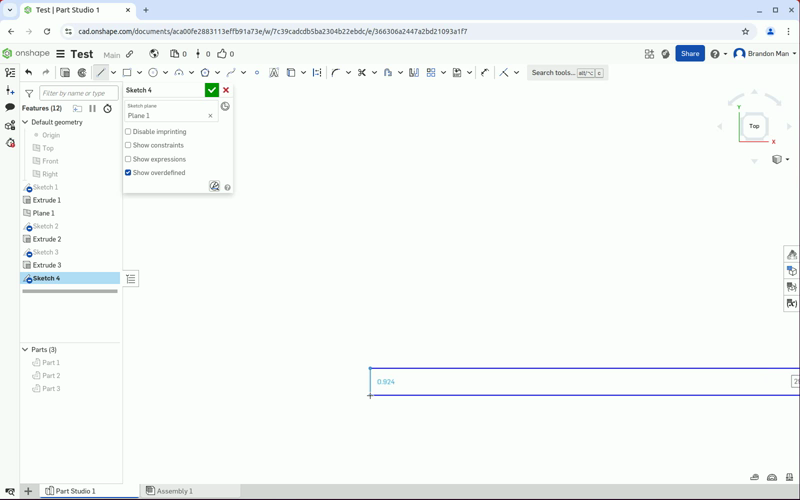
scroll(6)
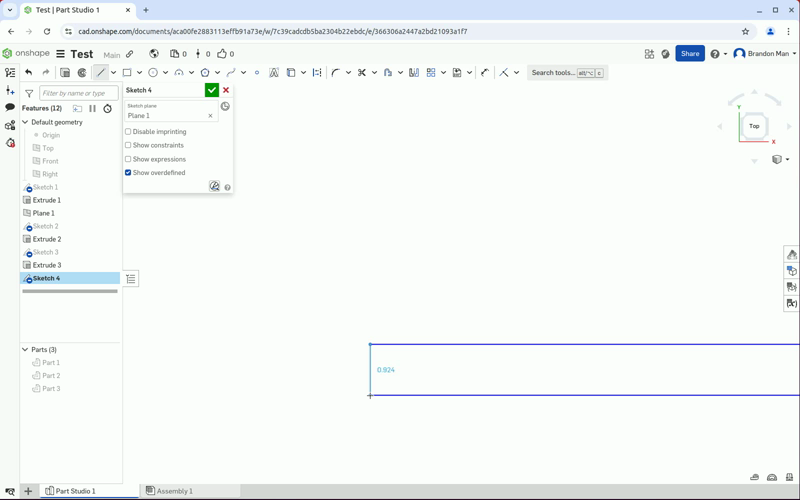
key_up(shift)
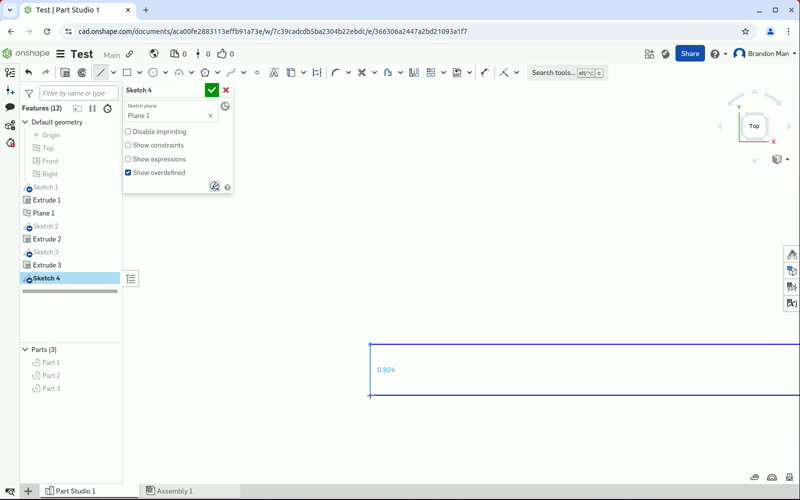
click(370, 395)
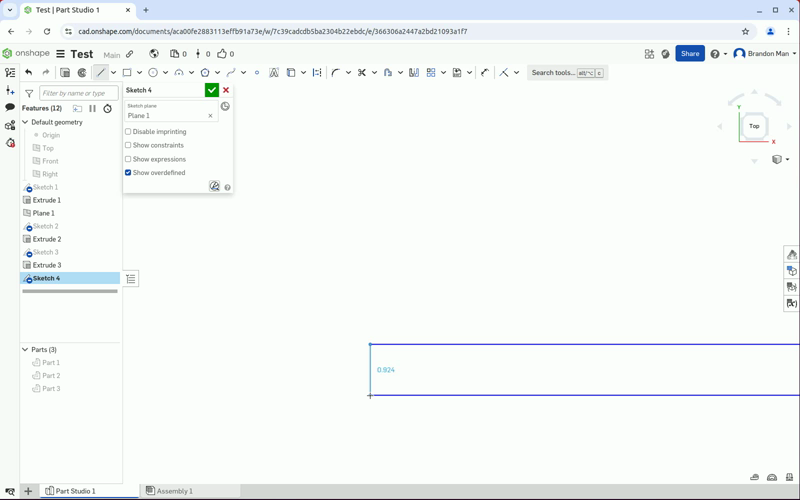
scroll(-6)
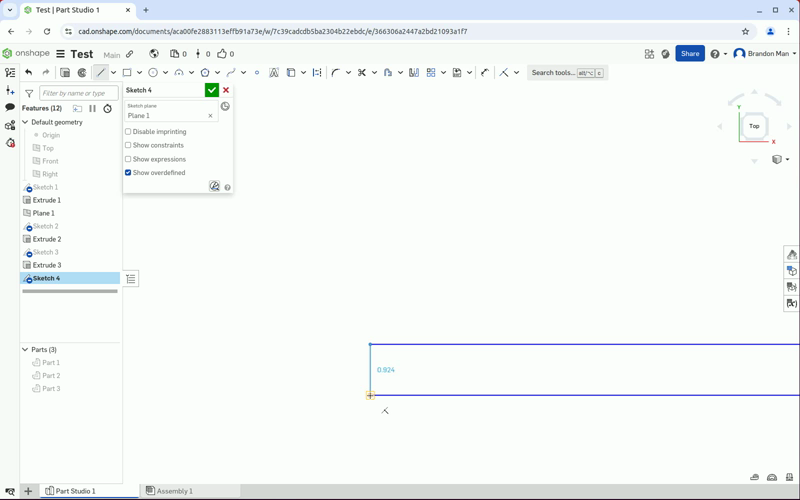
scroll(-6)
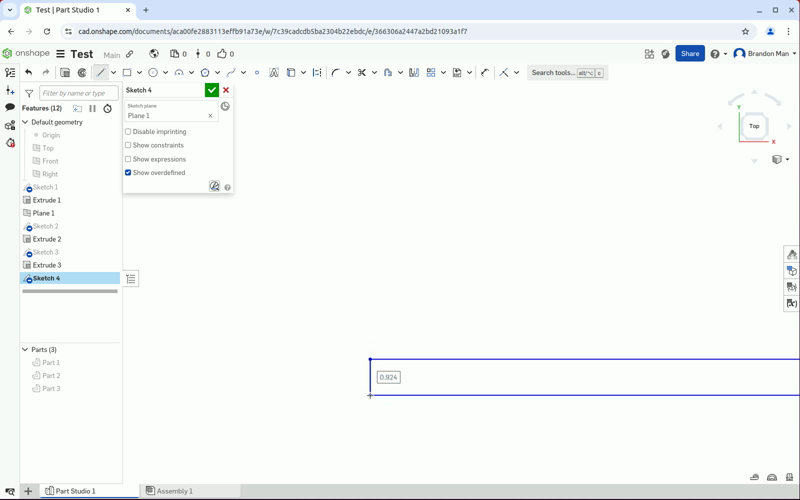
scroll(-6)
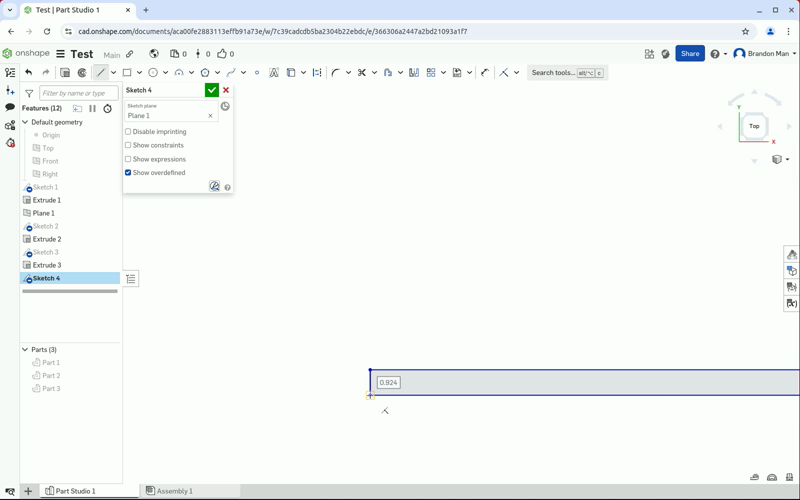
scroll(-6)
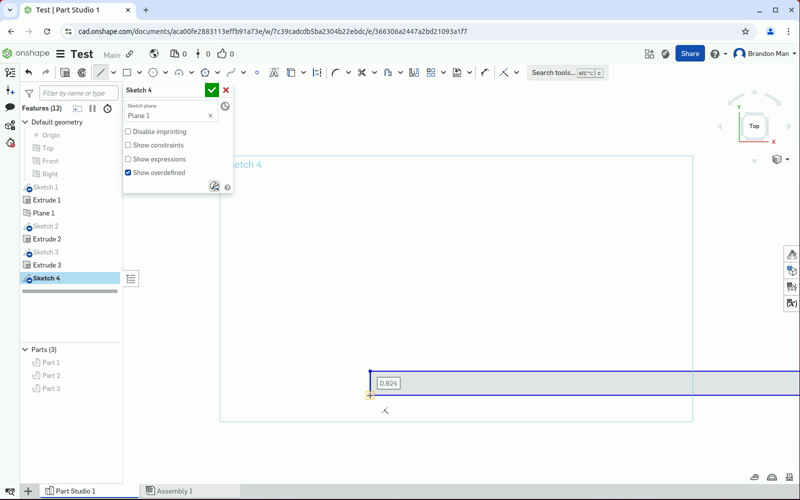
scroll(-6)
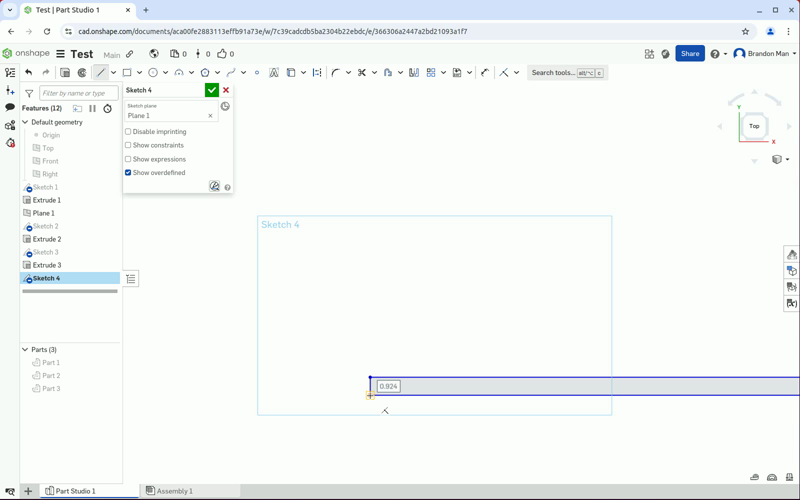
scroll(-6)
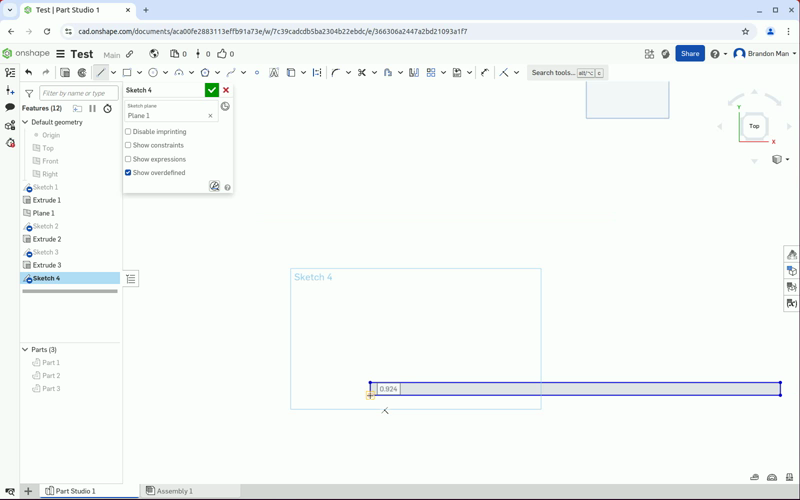
scroll(-6)
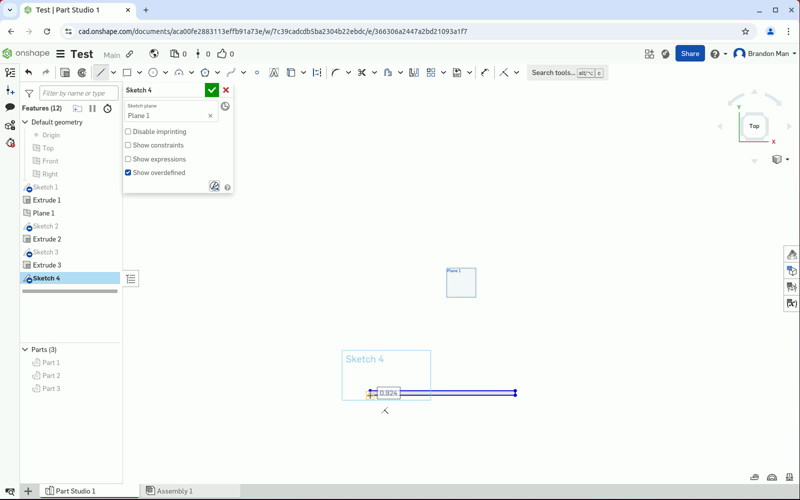
key(esc)
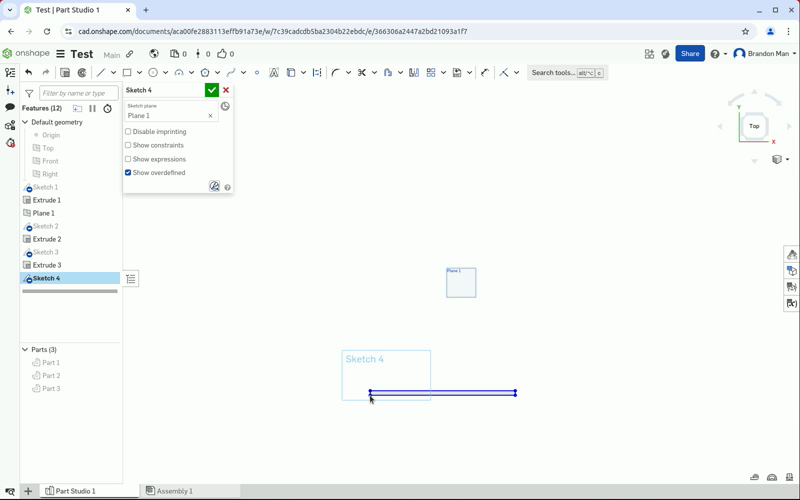
mouse_move(426, 394)
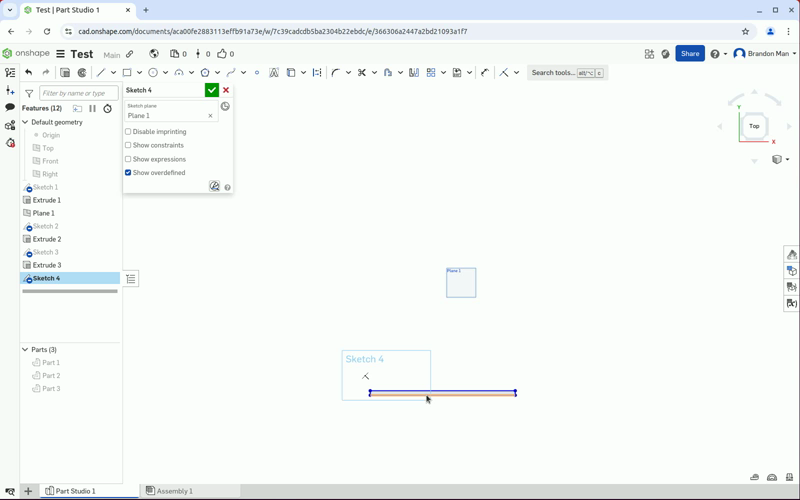
scroll(6)
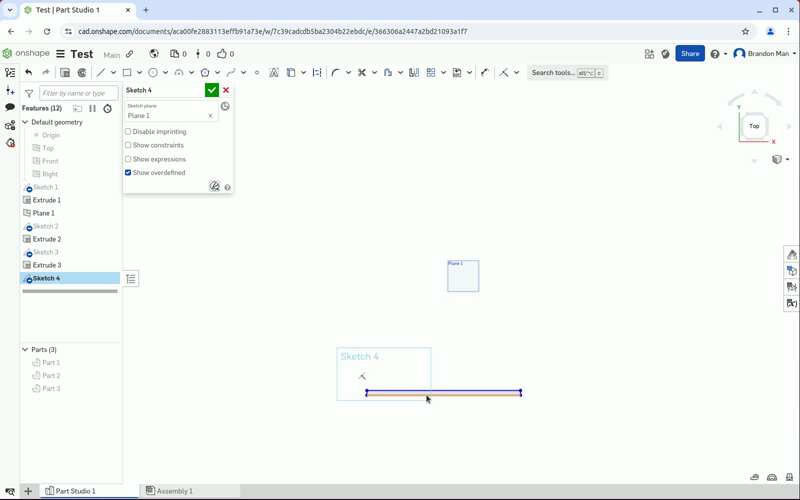
scroll(6)
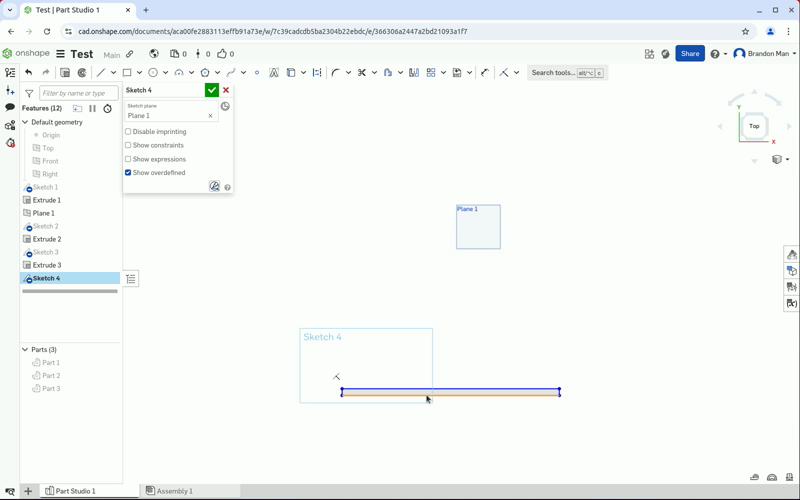
scroll(6)
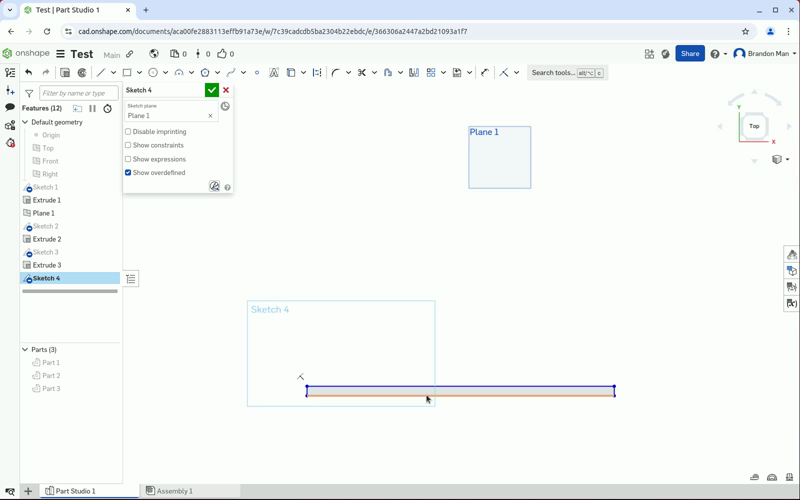
scroll(6)
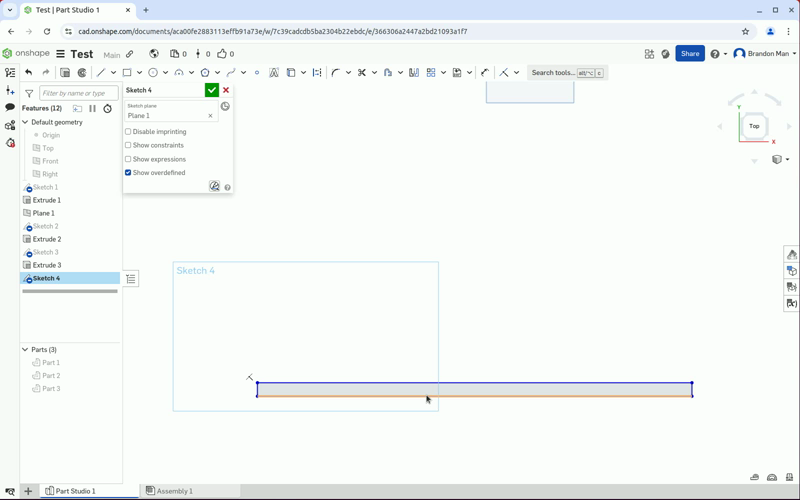
scroll(6)
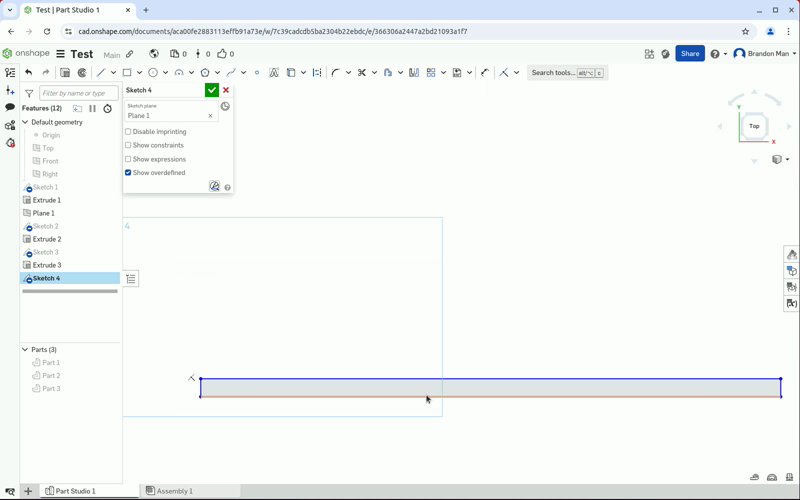
scroll(6)
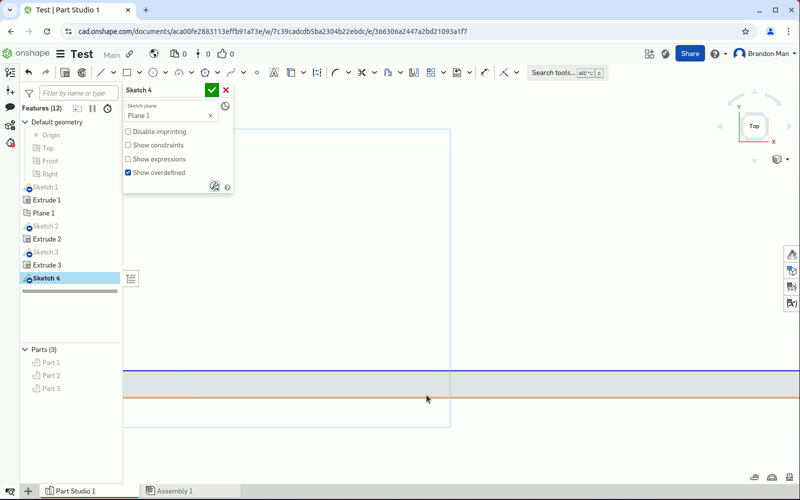
scroll(6)
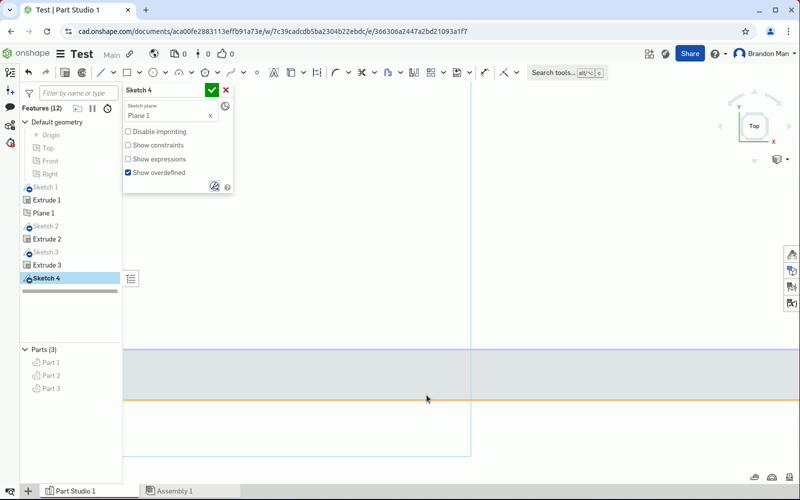
click(426, 394)
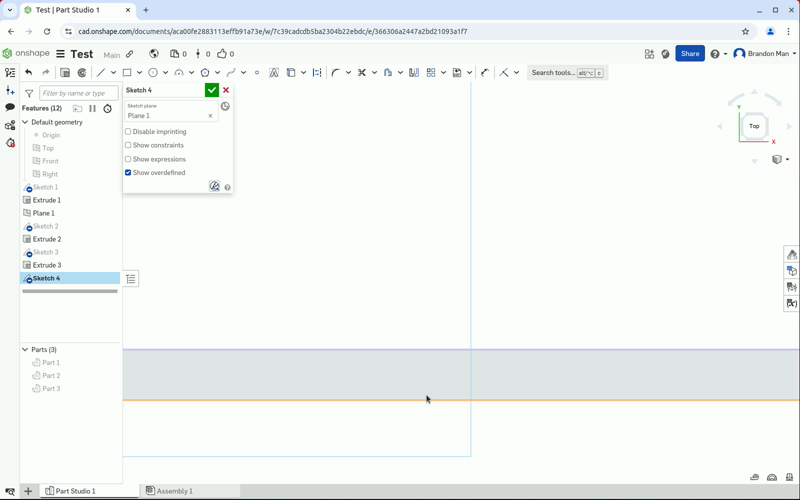
scroll(-6)
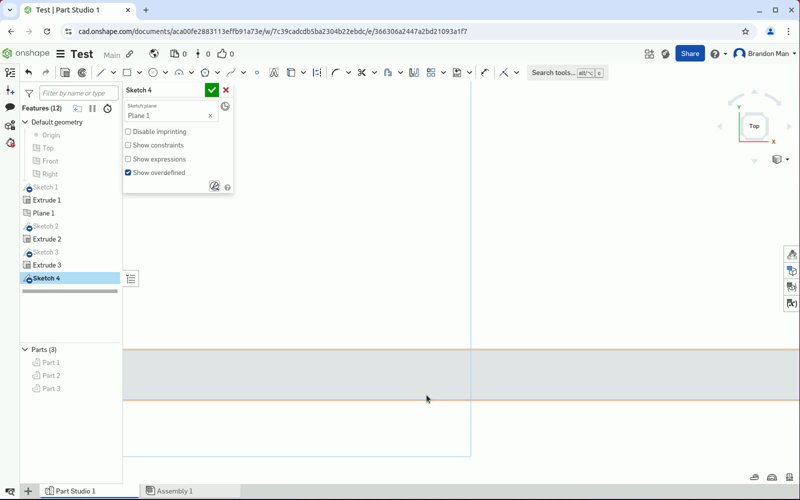
scroll(-6)
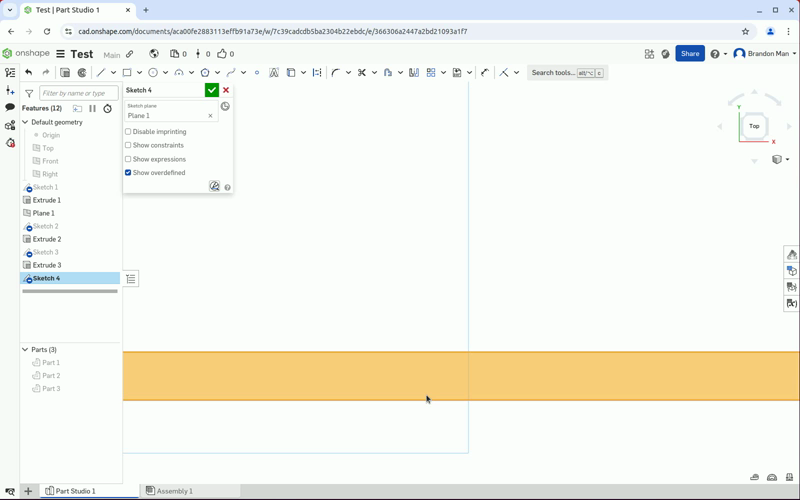
scroll(-6)
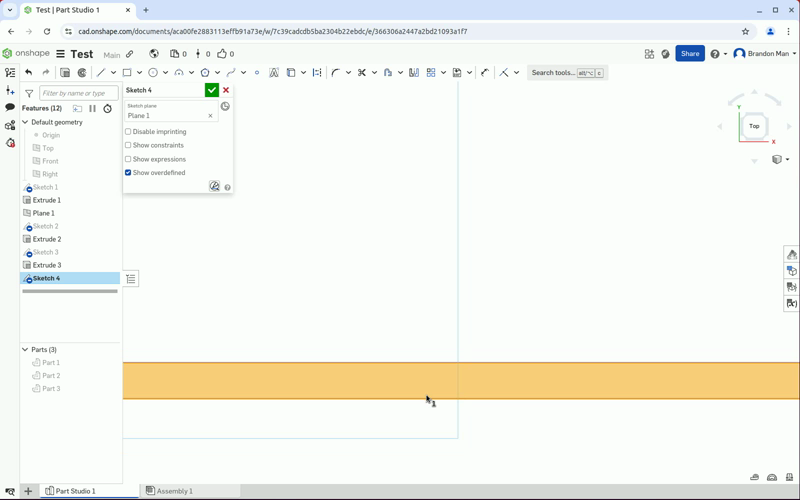
scroll(-6)
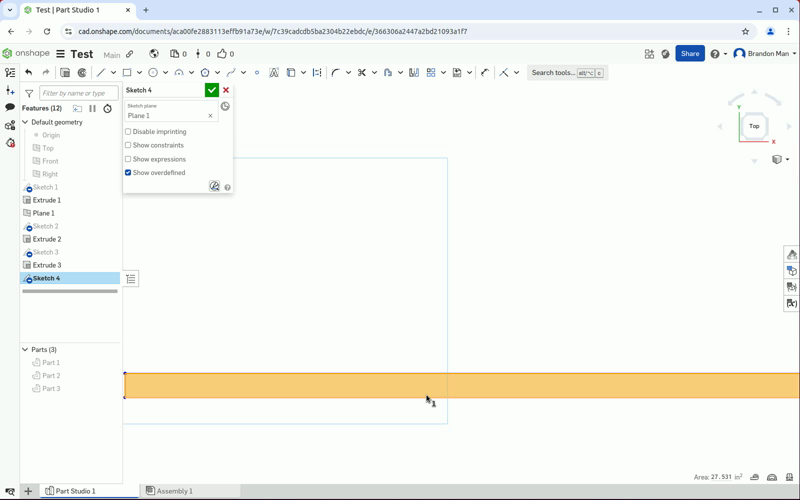
scroll(-6)
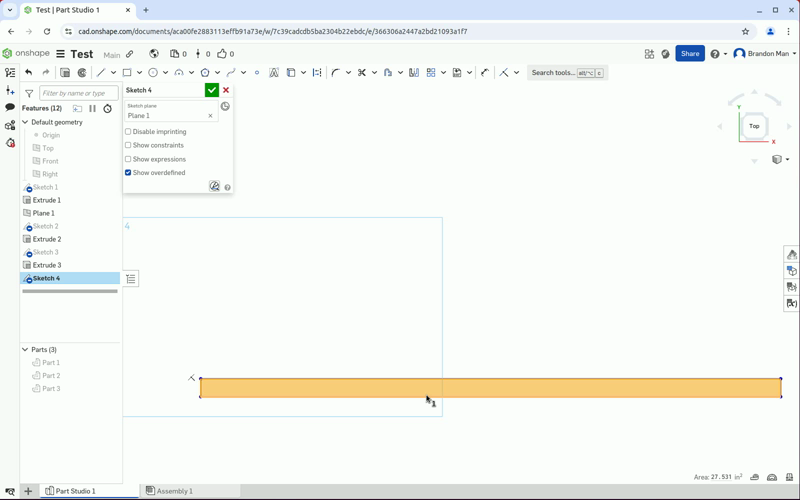
scroll(-6)
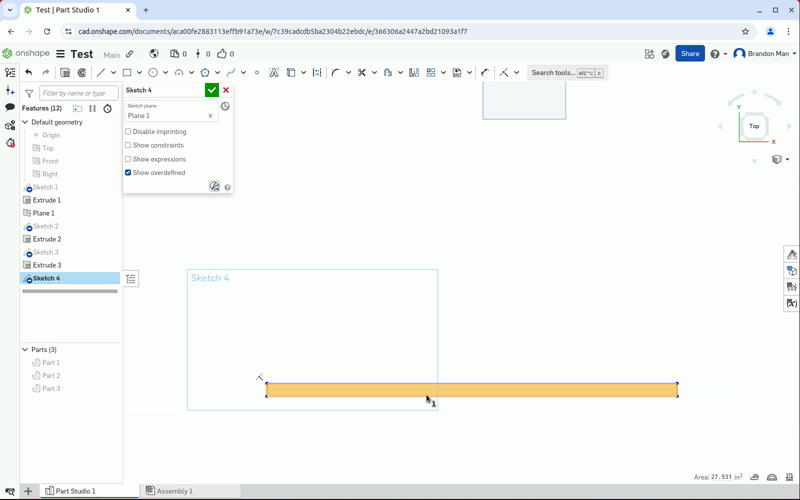
scroll(-6)
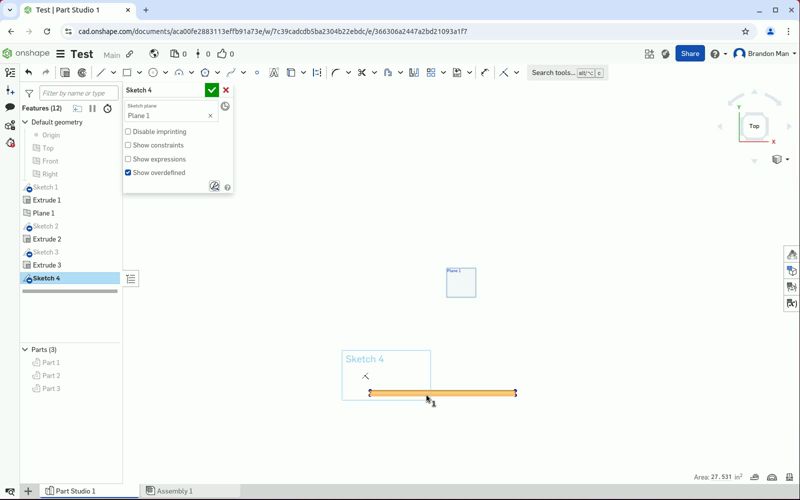
mouse_move(73, 352)
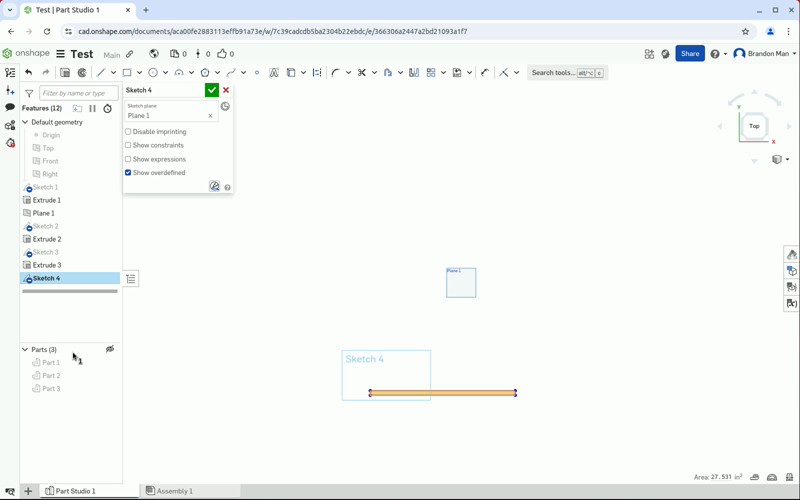
key(shift+y)
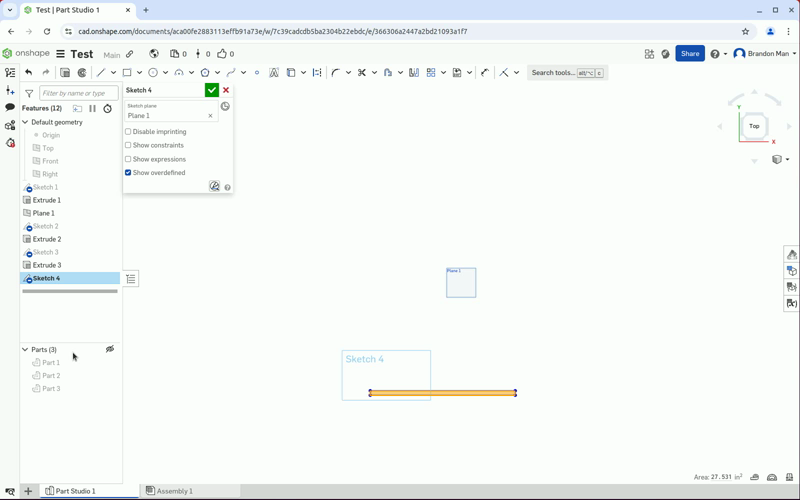
key(shift+e)
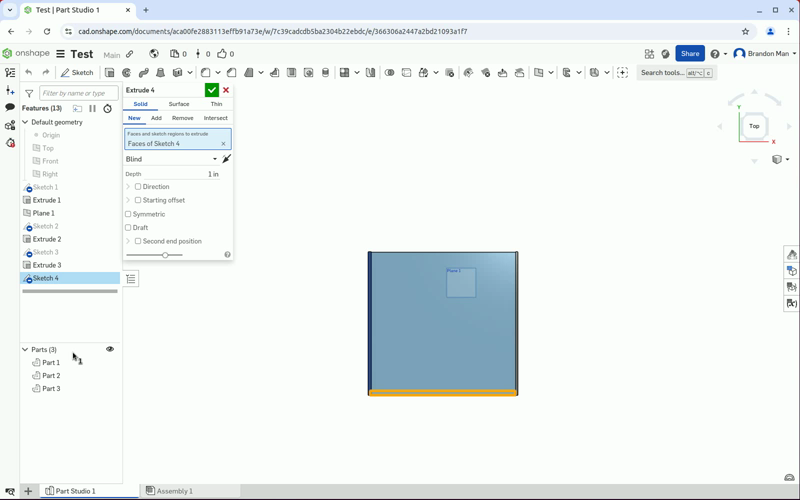
mouse_move(143, 106)
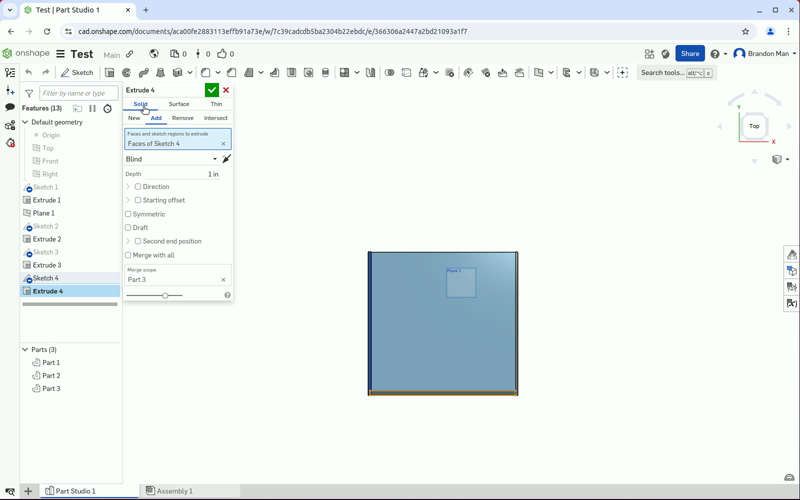
click(143, 106)
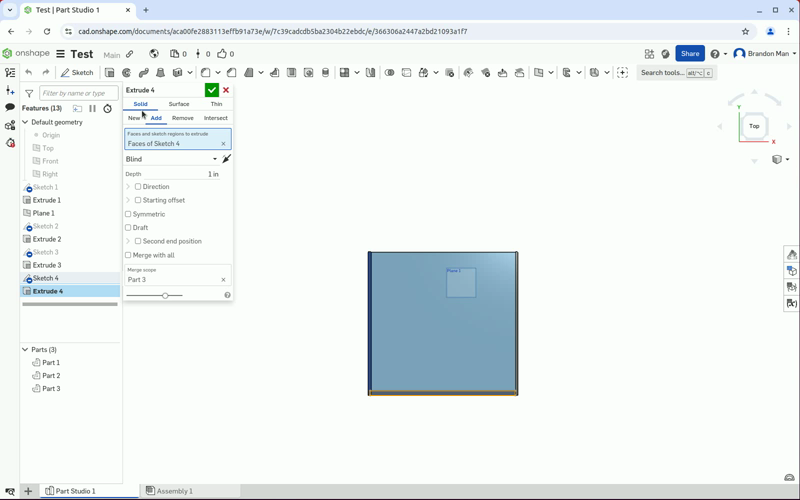
mouse_move(137, 120)
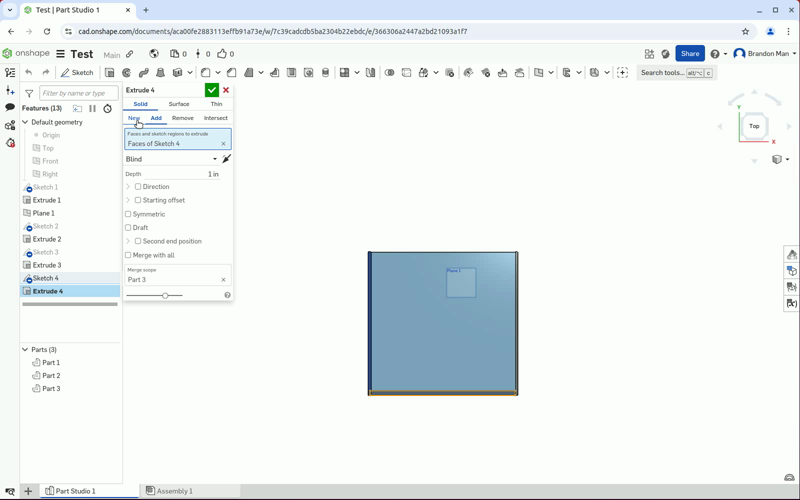
click(137, 120)
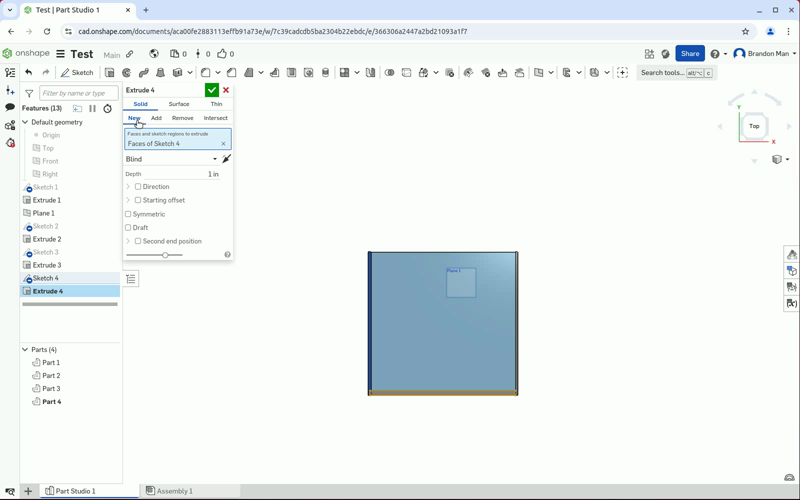
key(tab, 4)
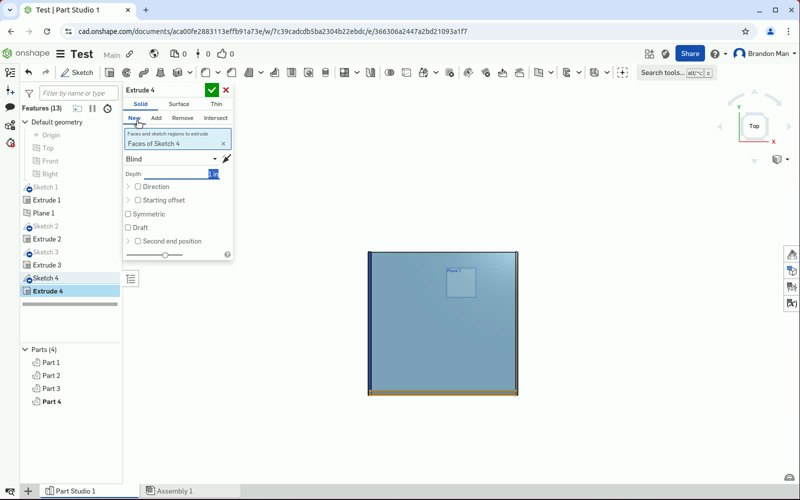
text(4.333)
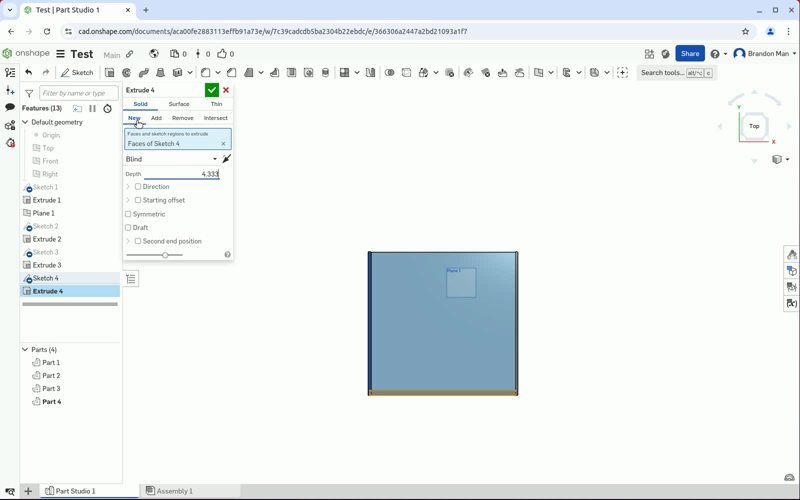
key(enter)
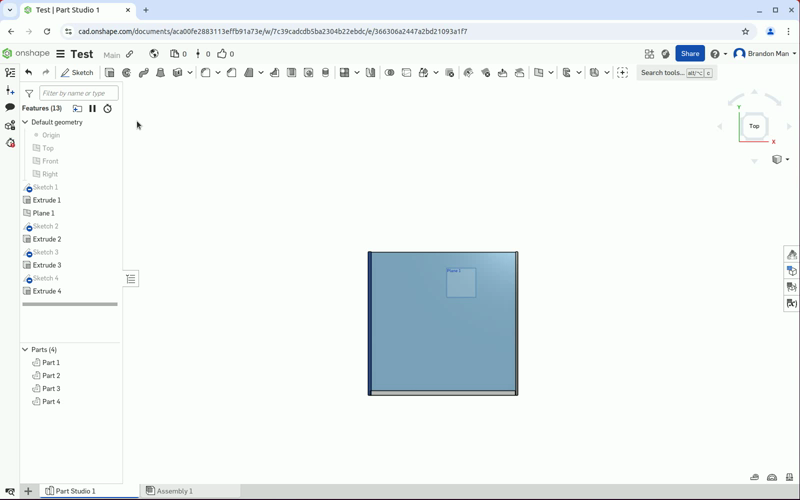
key(shift+h)
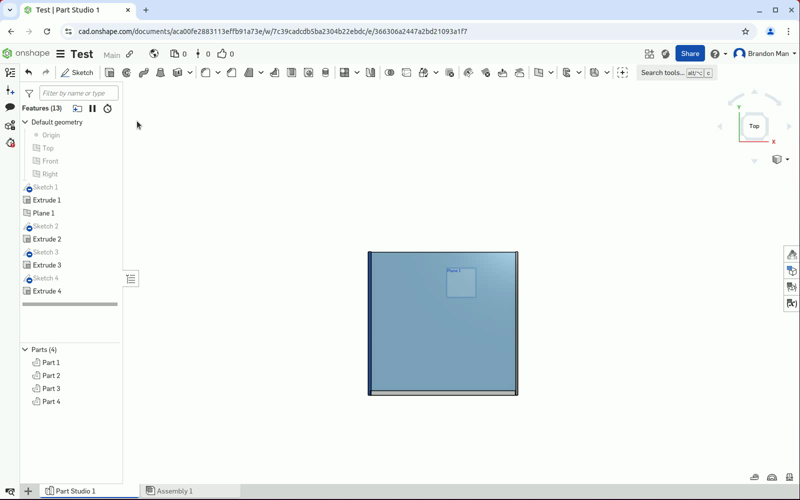
key(shift+h)
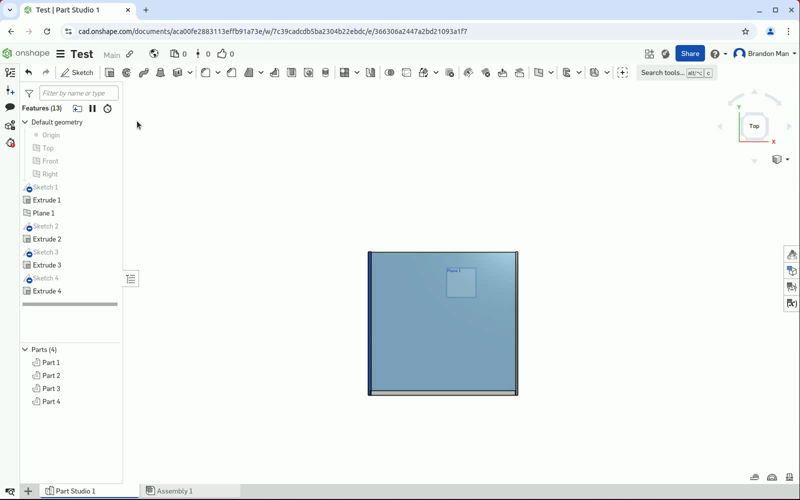
mouse_move(73, 189)
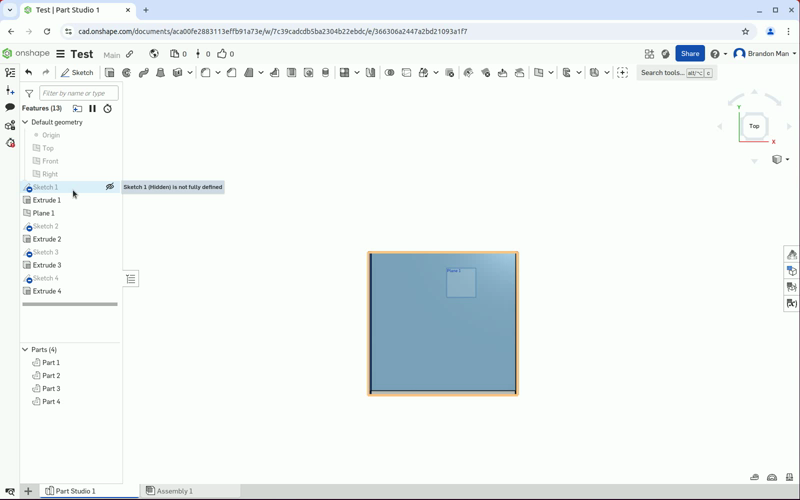
click(73, 189)
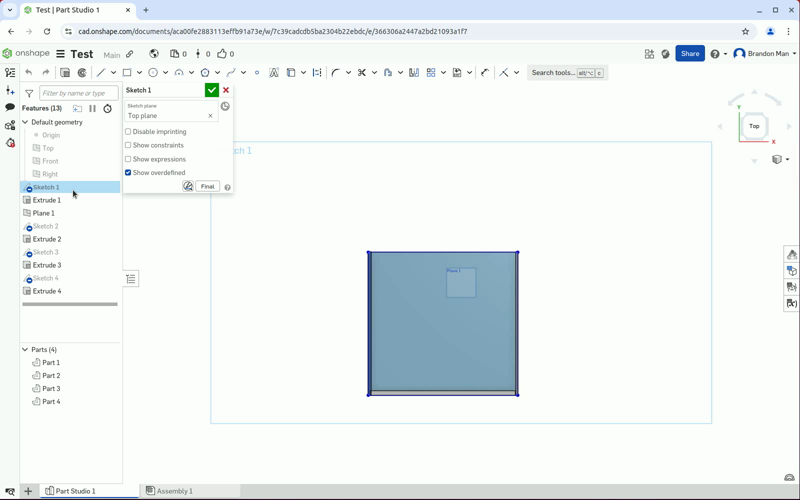
mouse_move(229, 92)
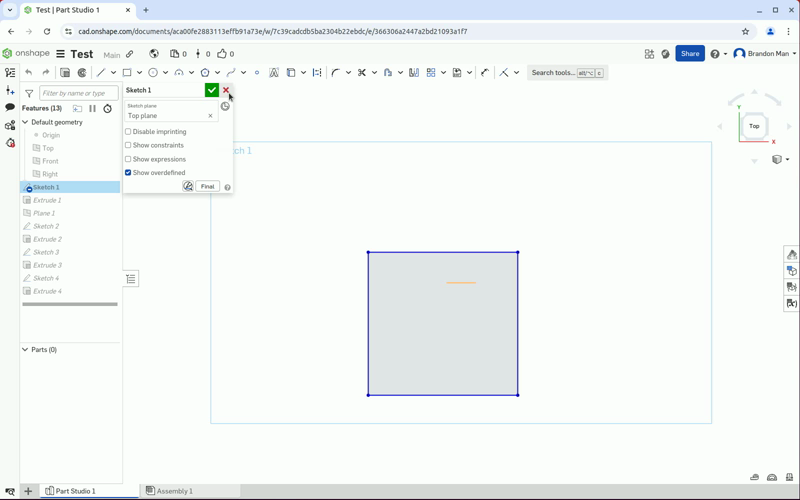
click(229, 92)
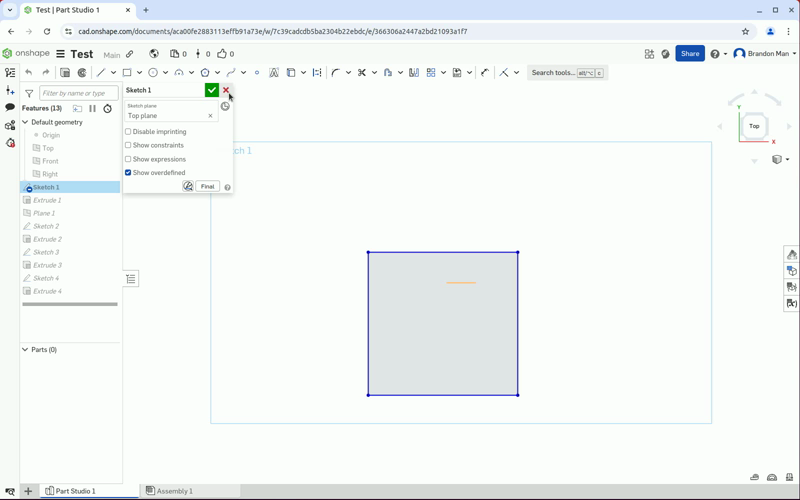
key(shift+s)
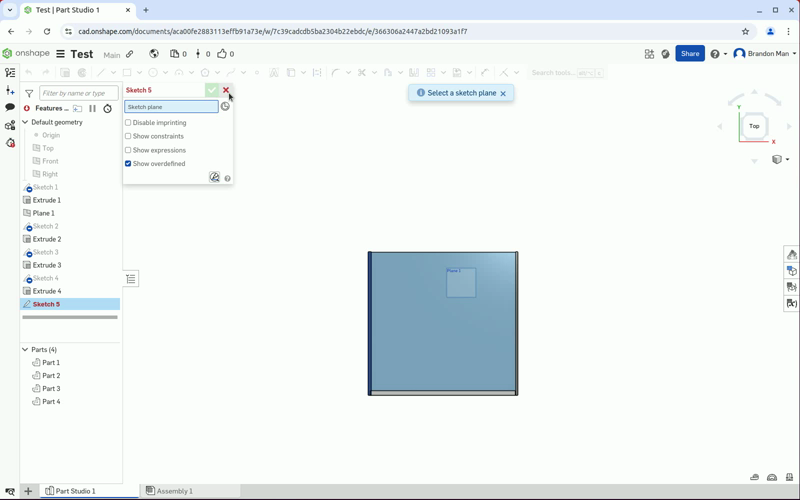
mouse_move(73, 215)
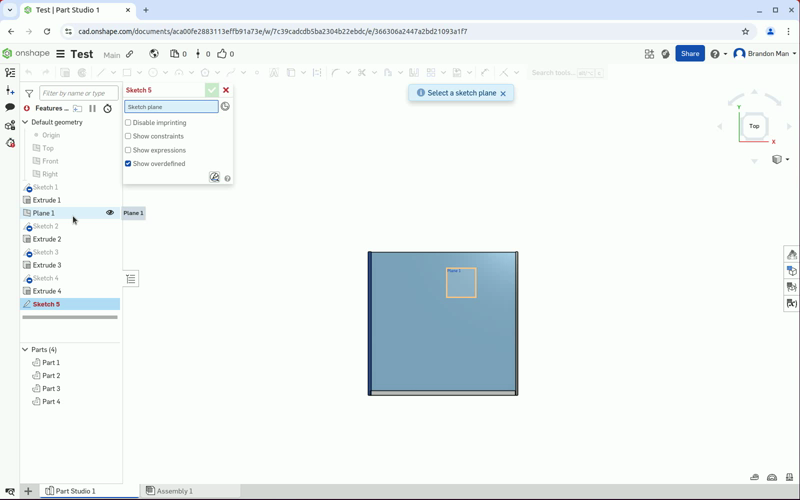
click(73, 215)
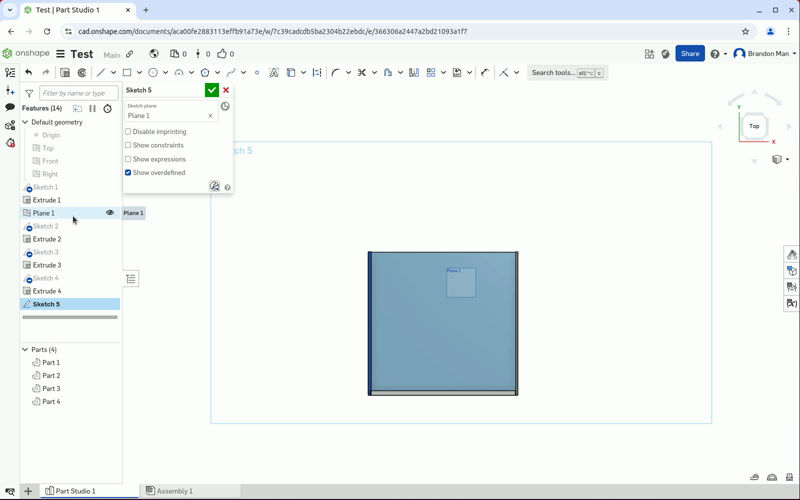
mouse_move(73, 352)
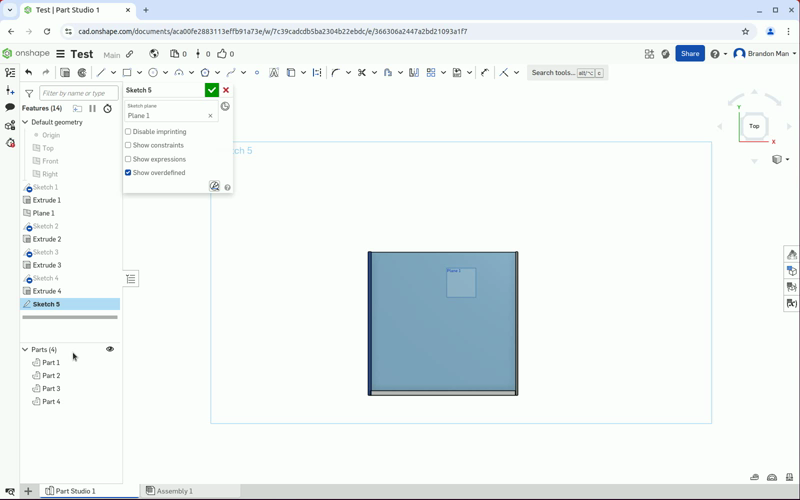
key(y)
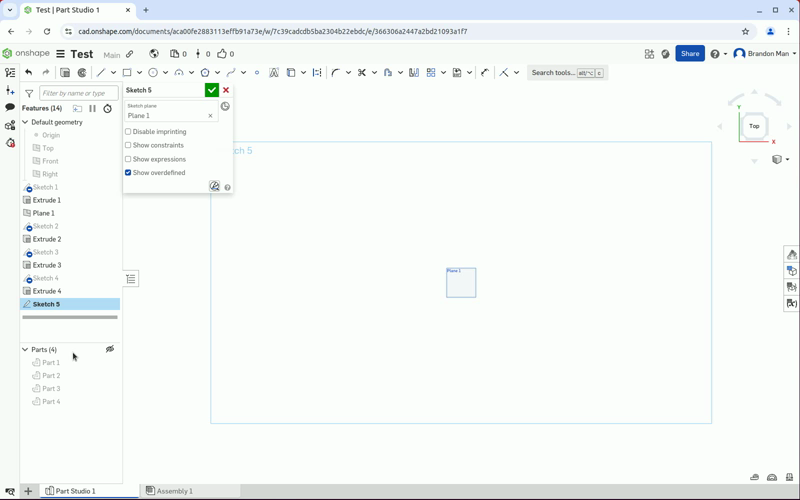
key(l)
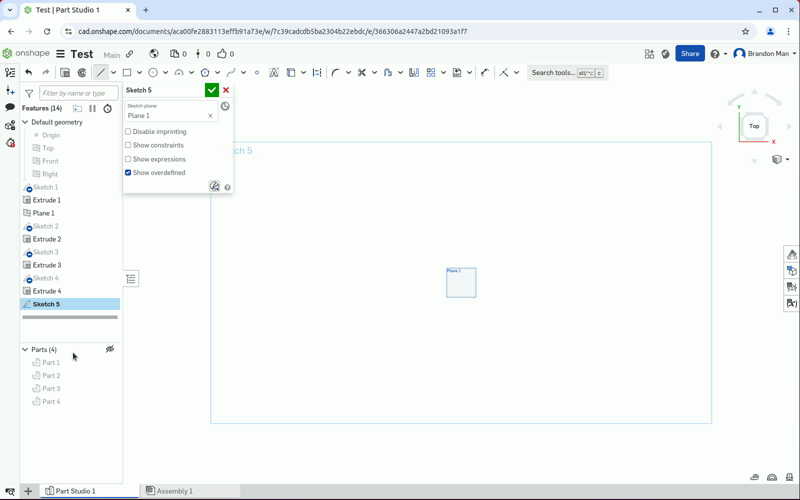
key_down(shift)
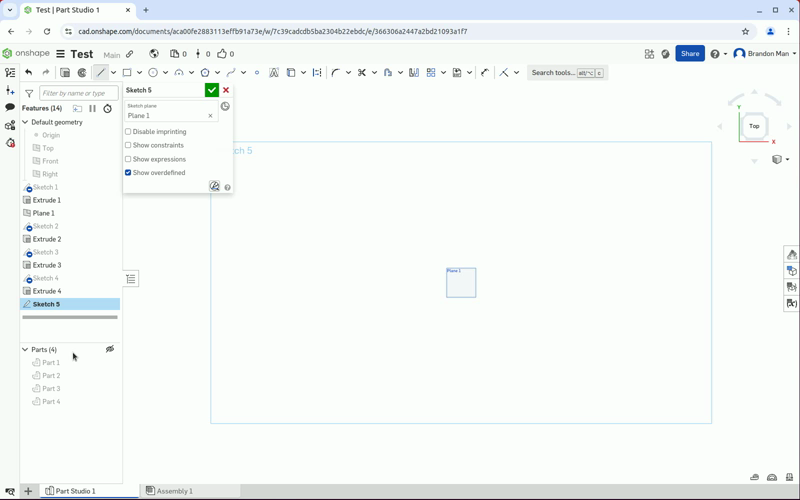
mouse_move(370, 252)
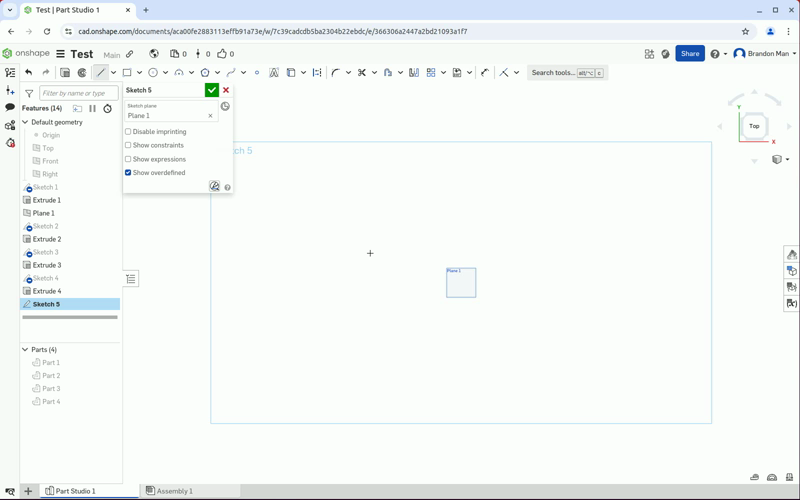
click(370, 252)
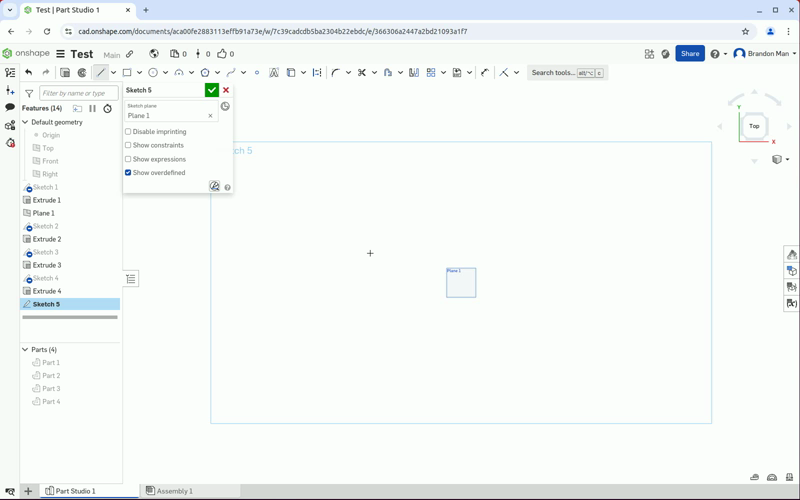
key_up(shift)
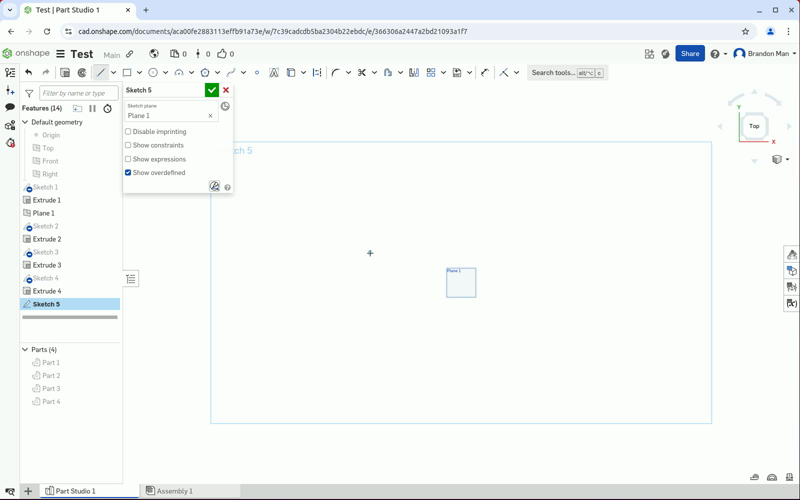
key_down(shift)
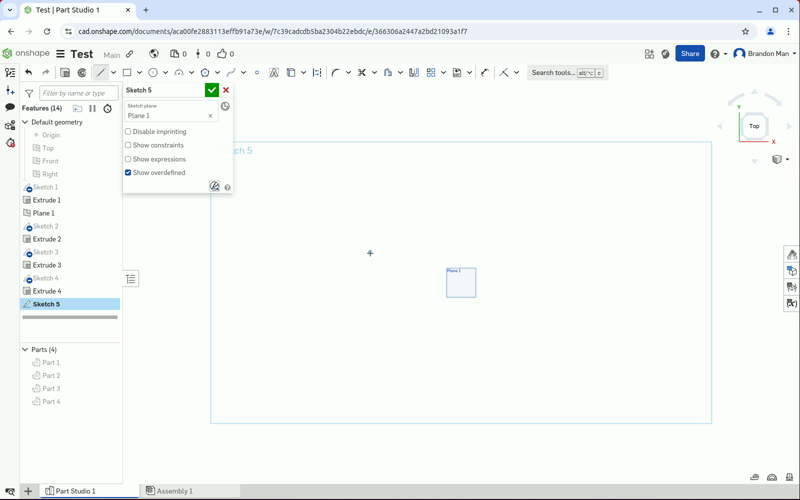
mouse_move(515, 252)
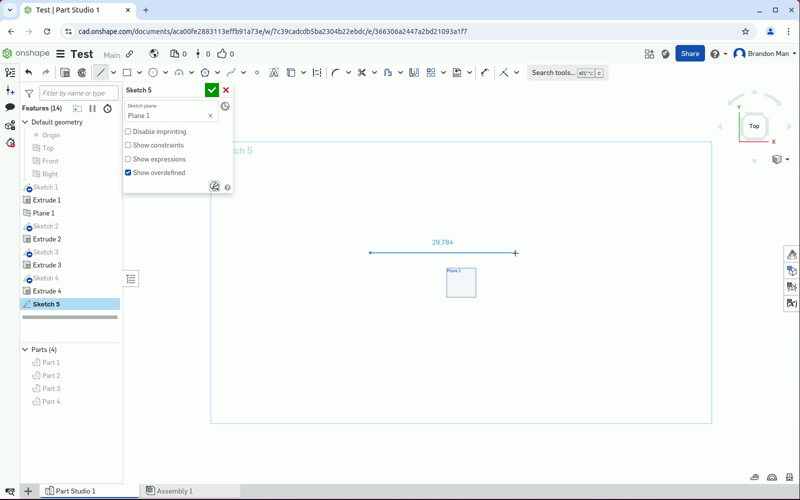
click(515, 252)
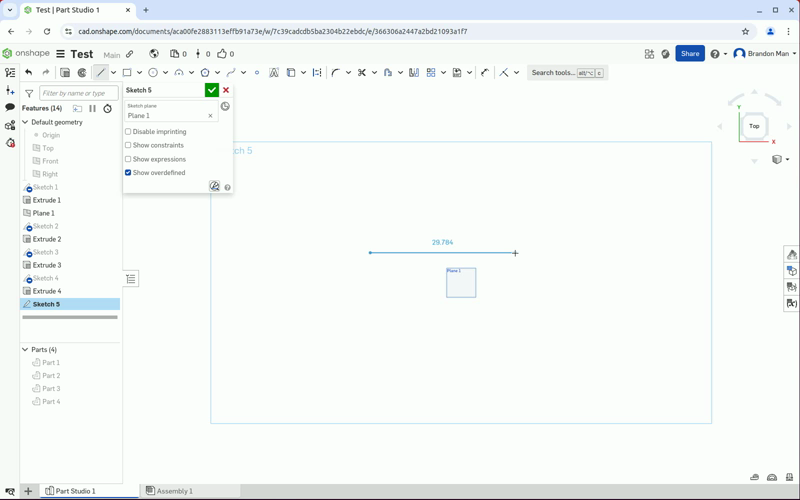
key_up(shift)
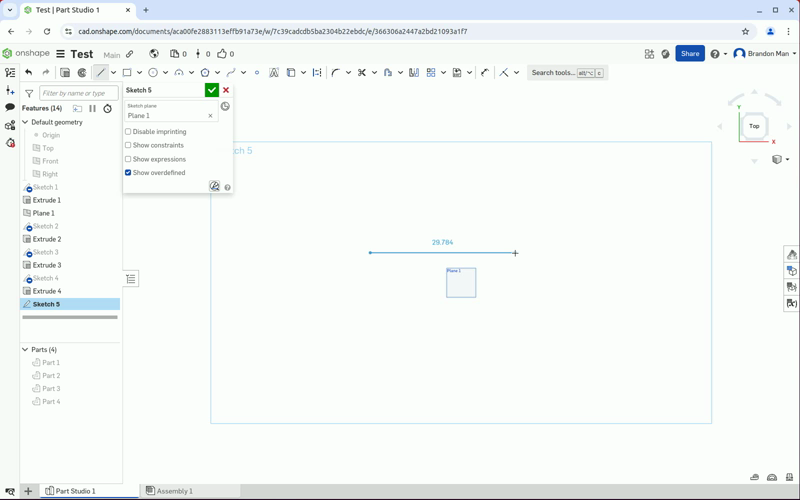
key_down(shift)
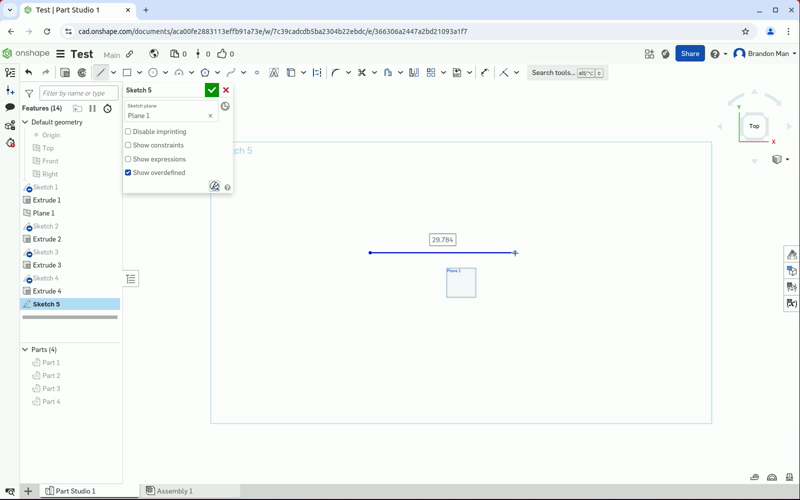
mouse_move(545, 252)
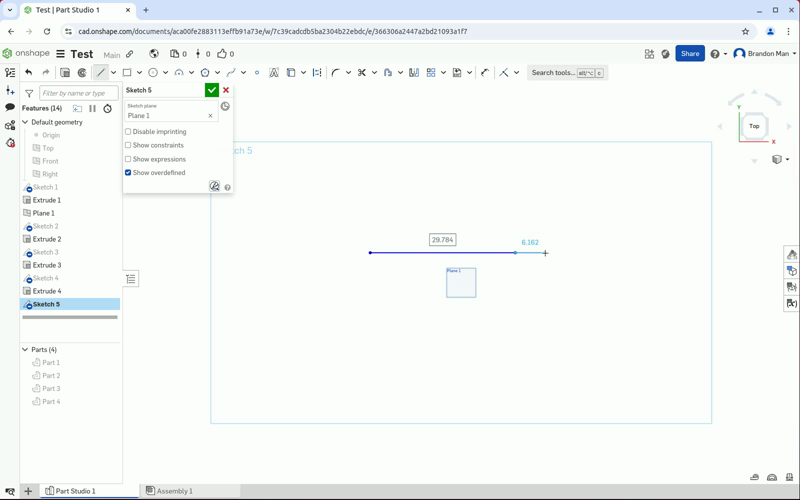
mouse_move(515, 250)
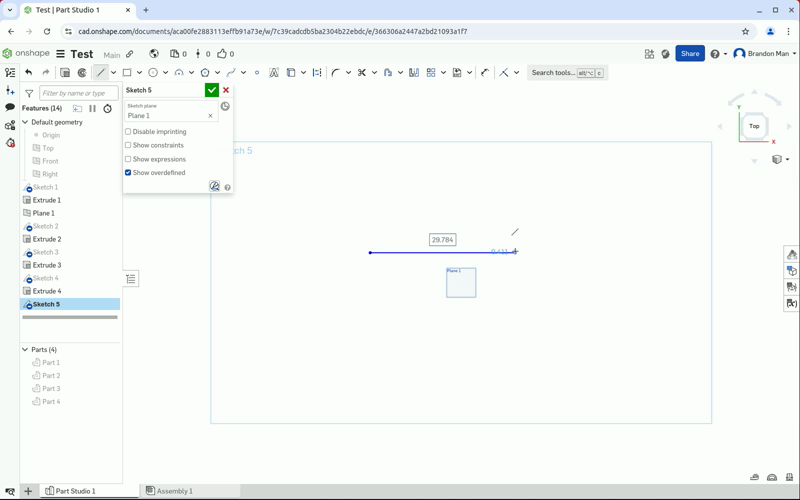
scroll(6)
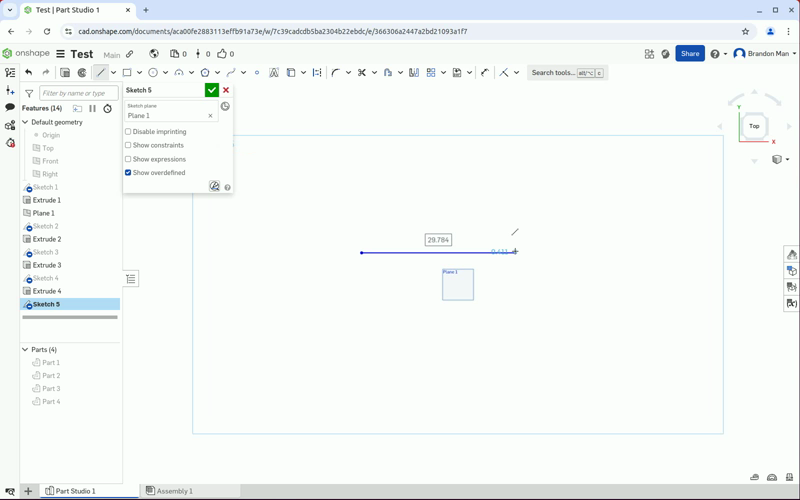
scroll(6)
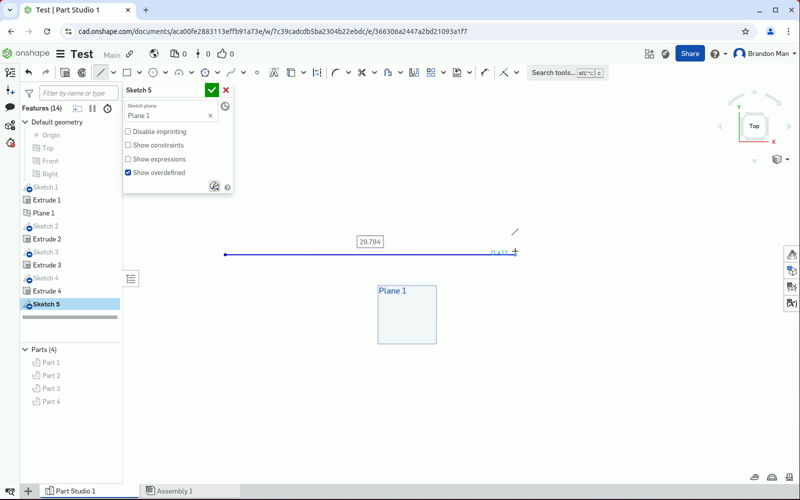
scroll(6)
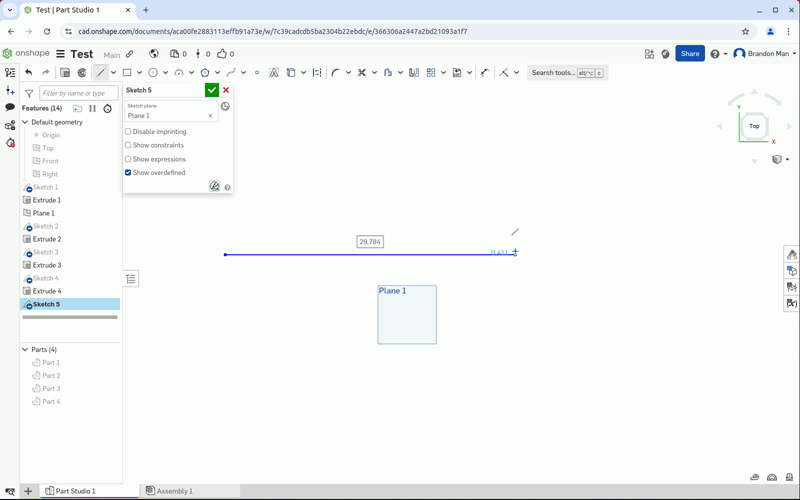
scroll(6)
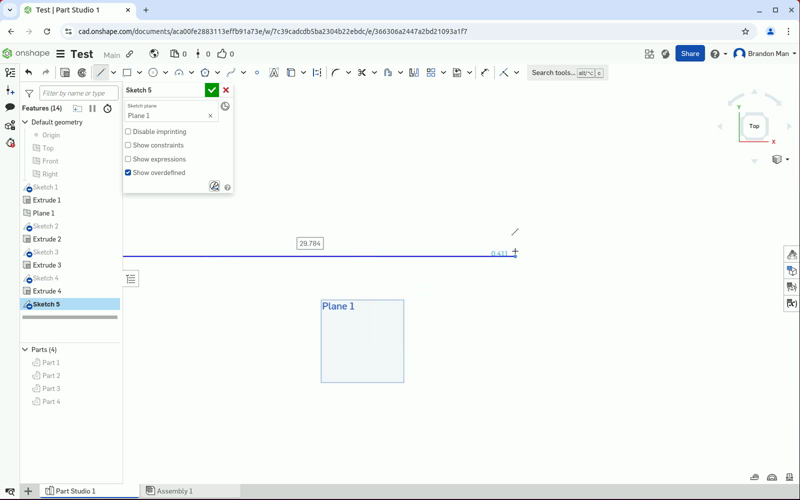
scroll(6)
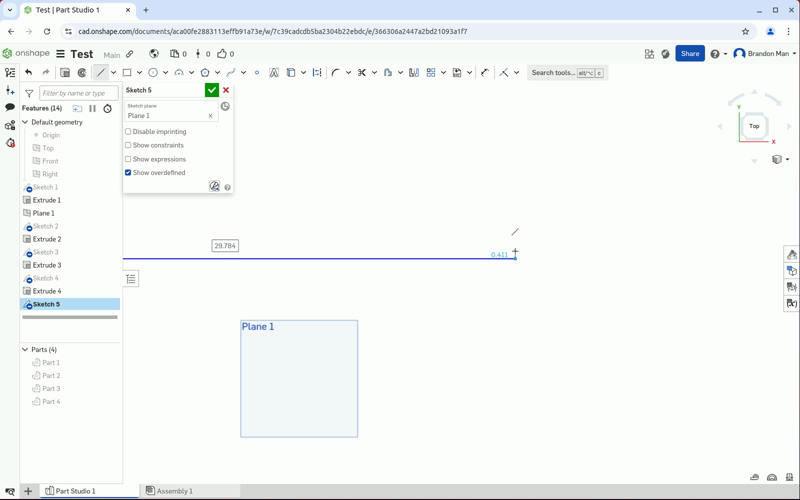
scroll(6)
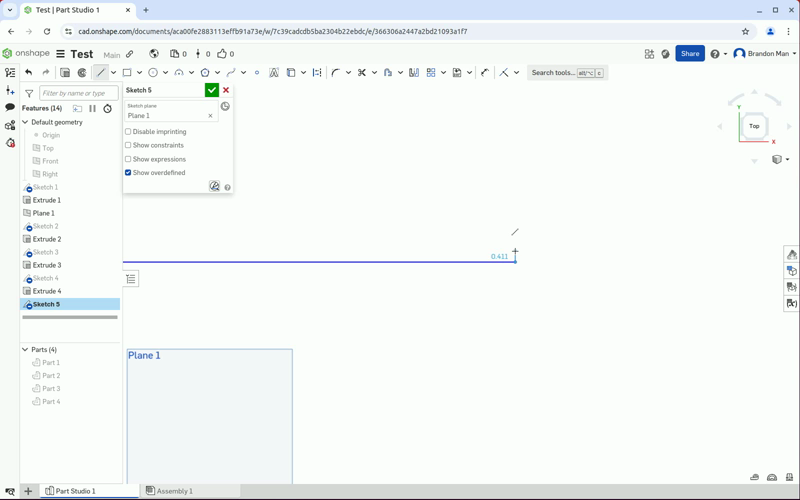
scroll(6)
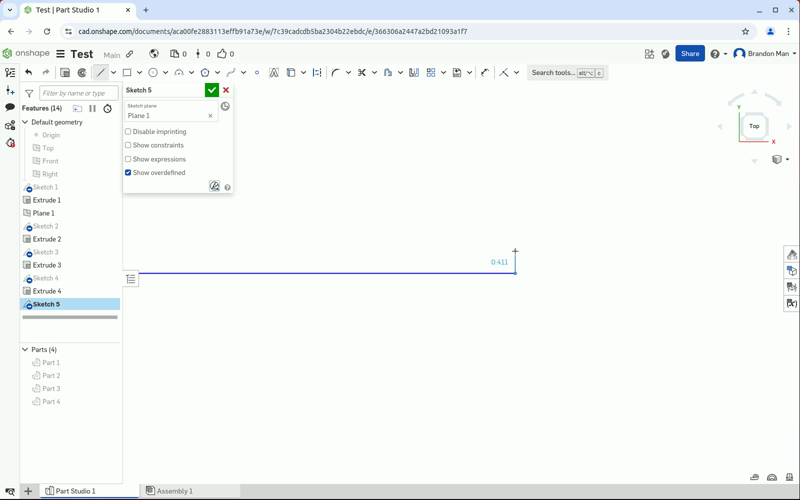
click(515, 250)
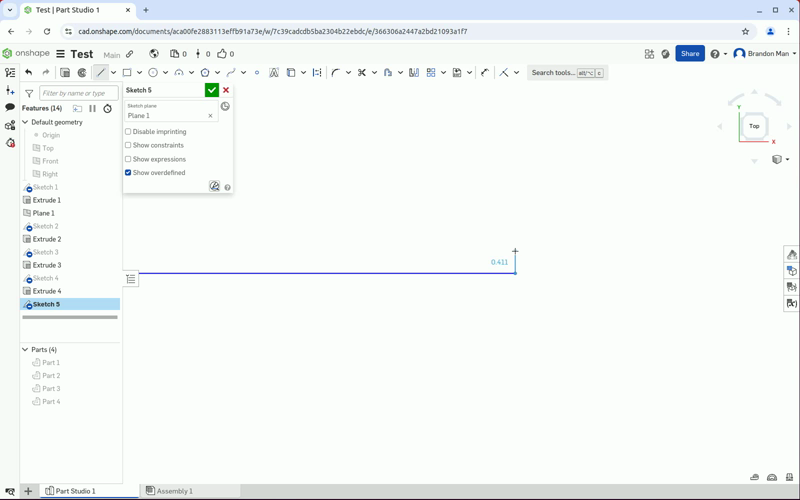
scroll(-6)
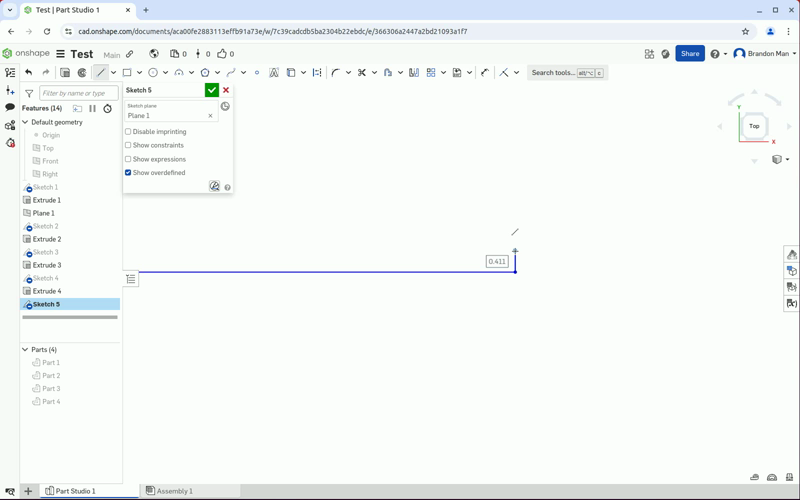
scroll(-6)
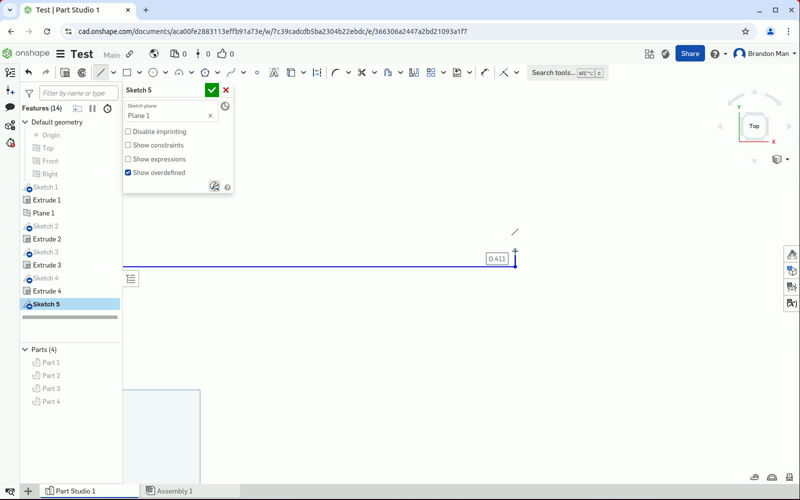
scroll(-6)
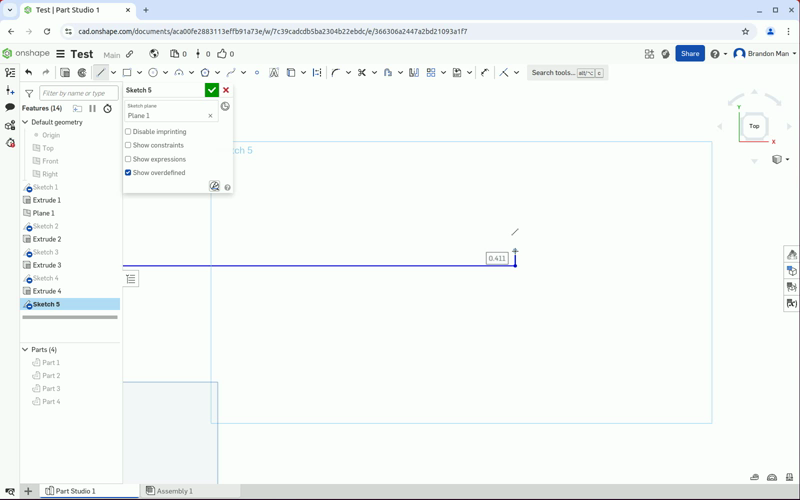
scroll(-6)
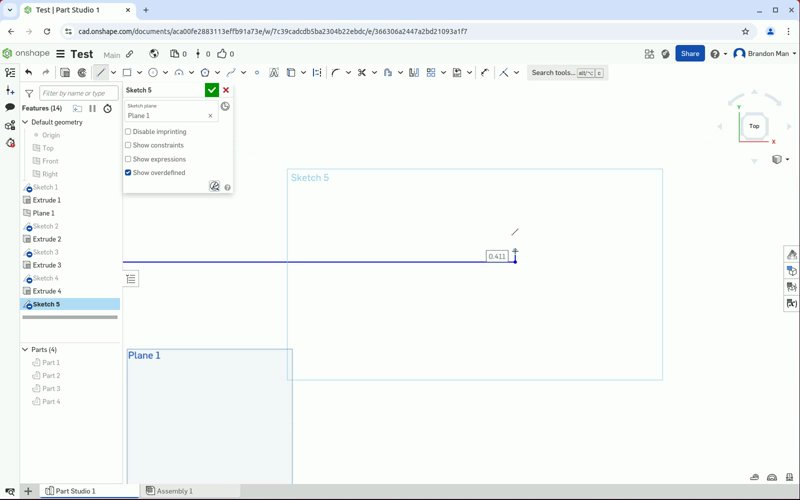
scroll(-6)
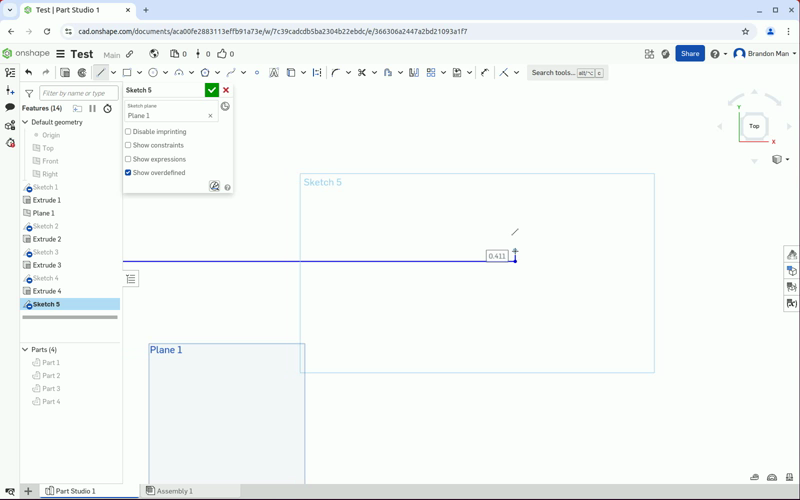
scroll(-6)
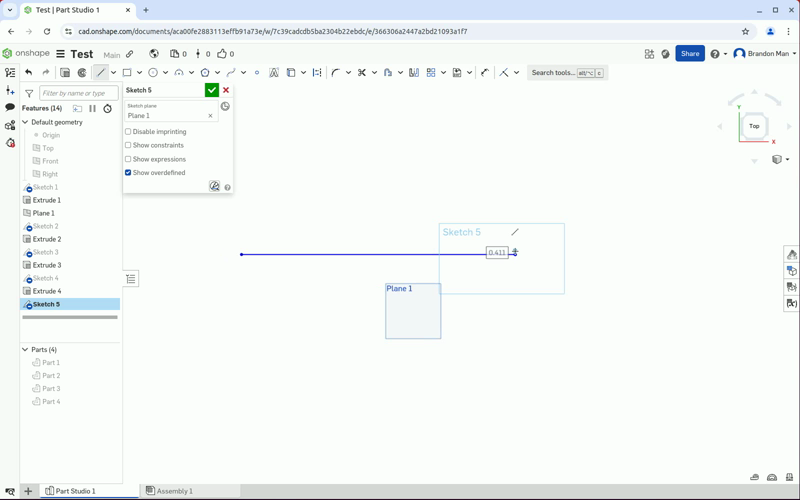
scroll(-6)
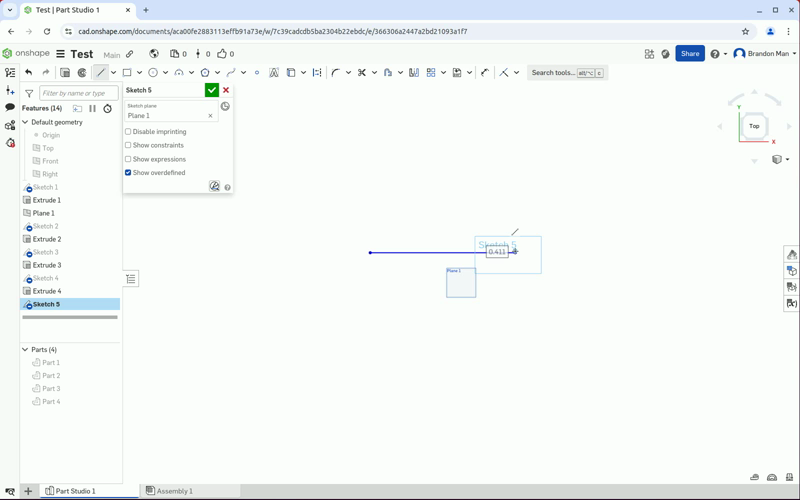
key_up(shift)
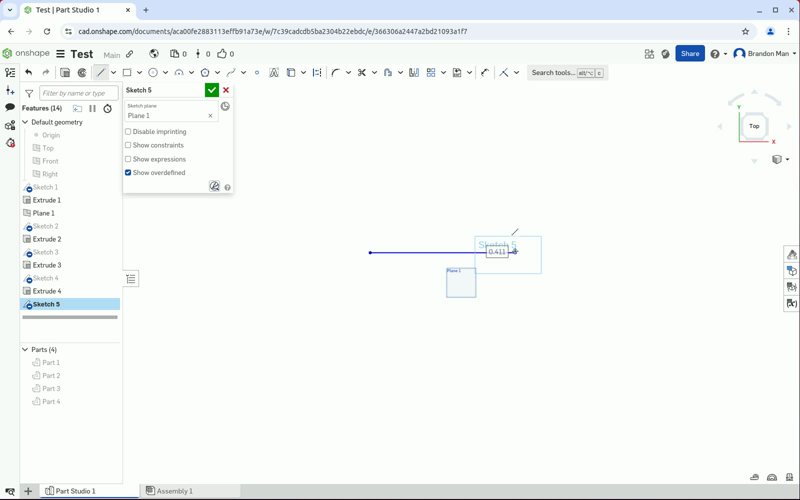
key_down(shift)
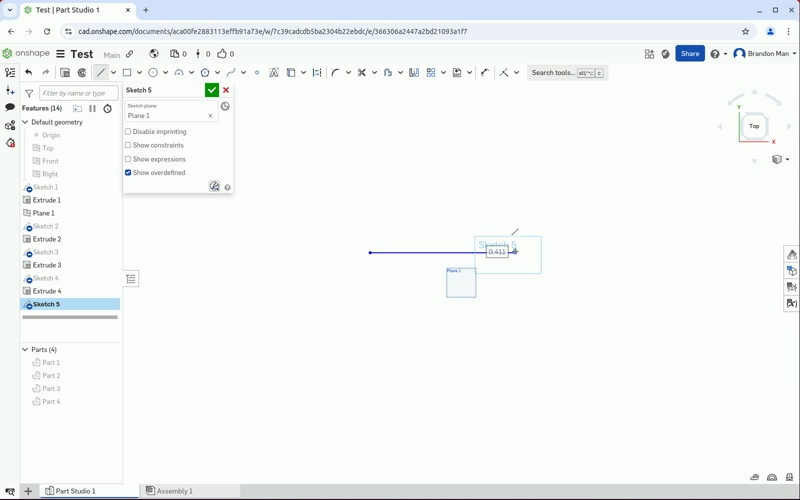
mouse_move(370, 250)
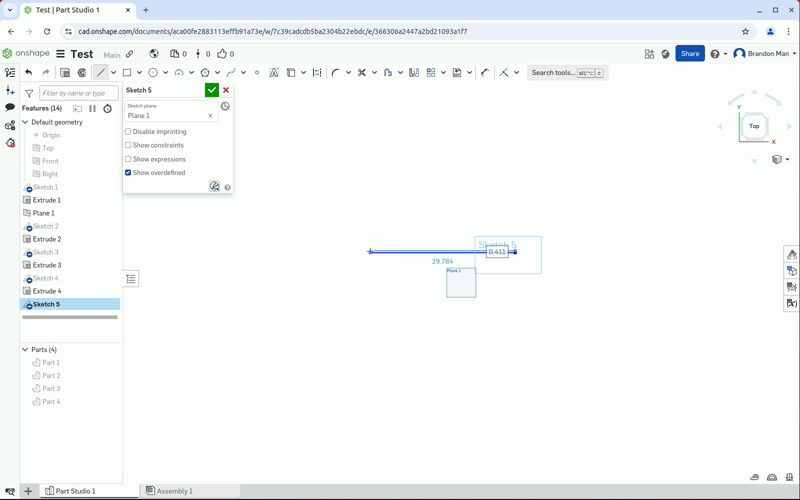
scroll(6)
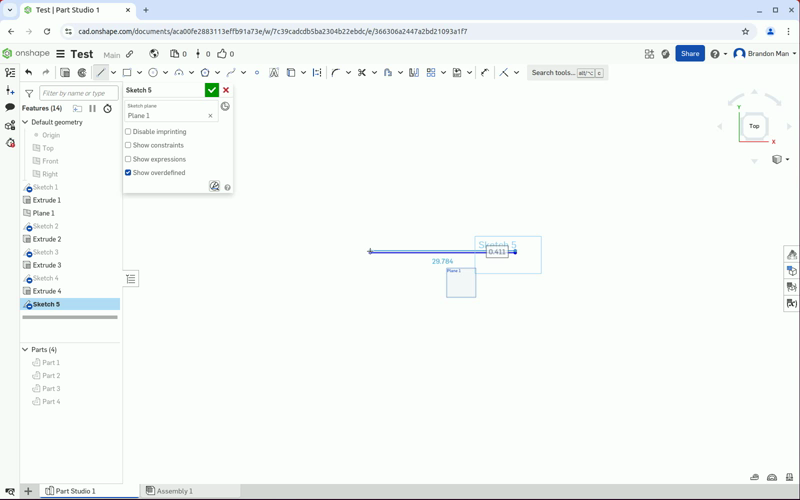
scroll(6)
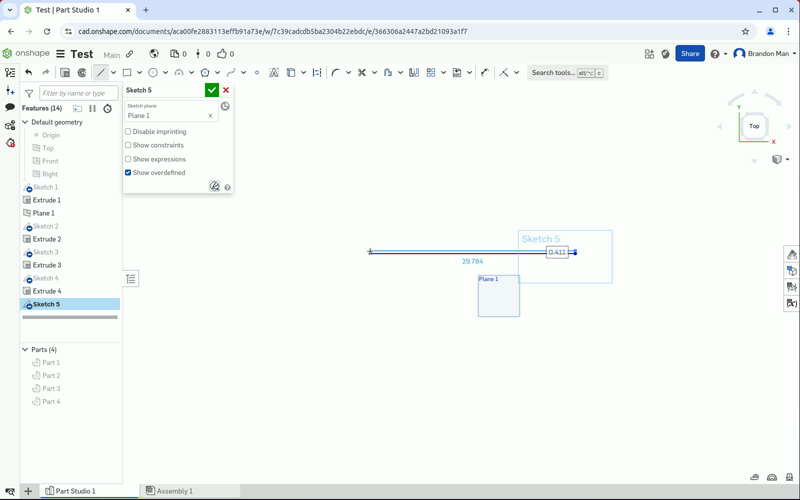
scroll(6)
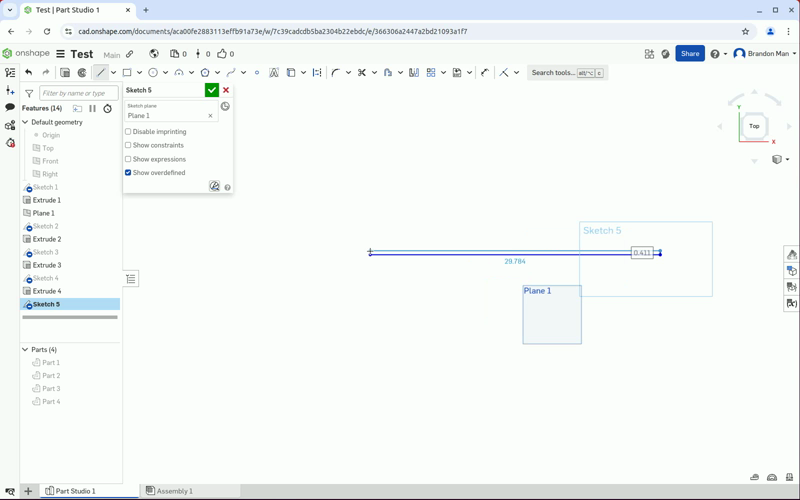
scroll(6)
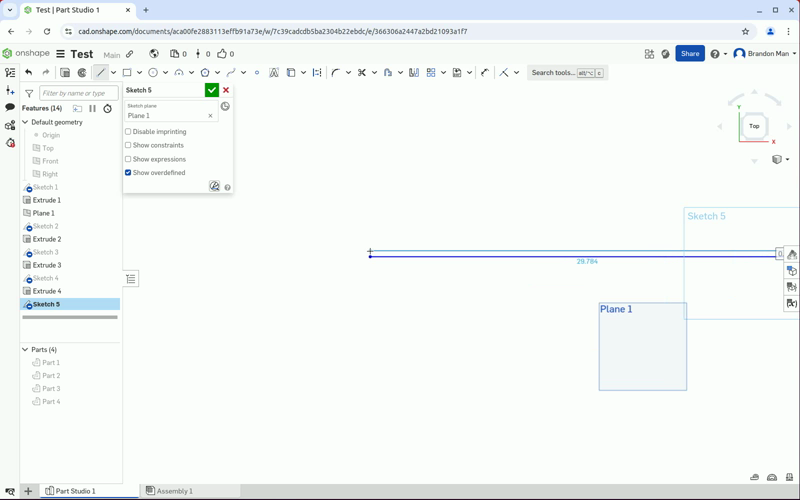
scroll(6)
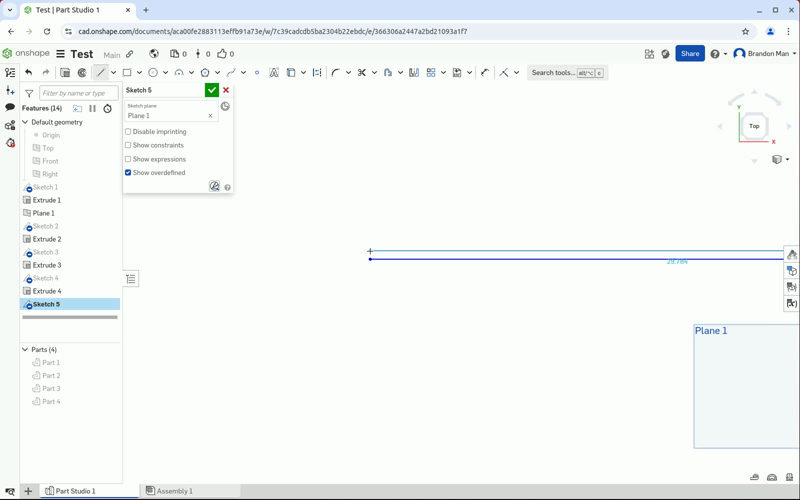
scroll(6)
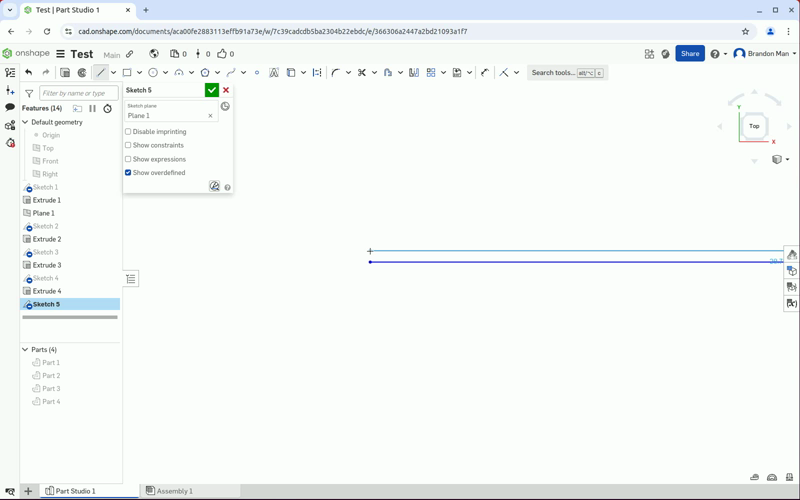
scroll(6)
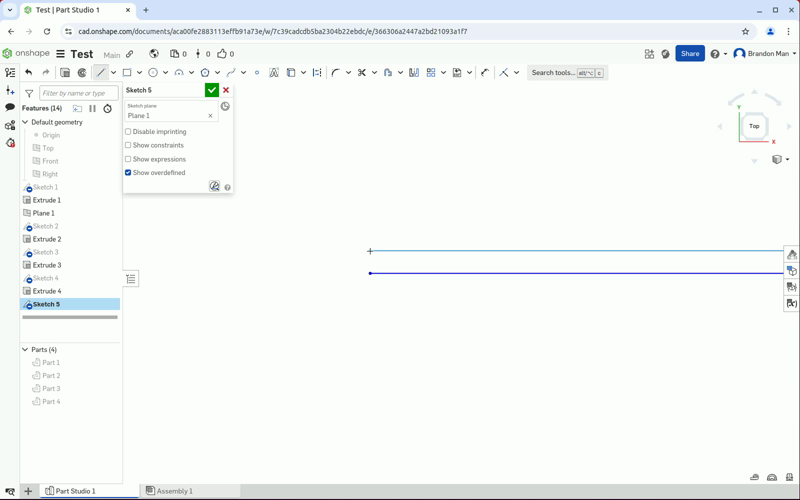
click(370, 250)
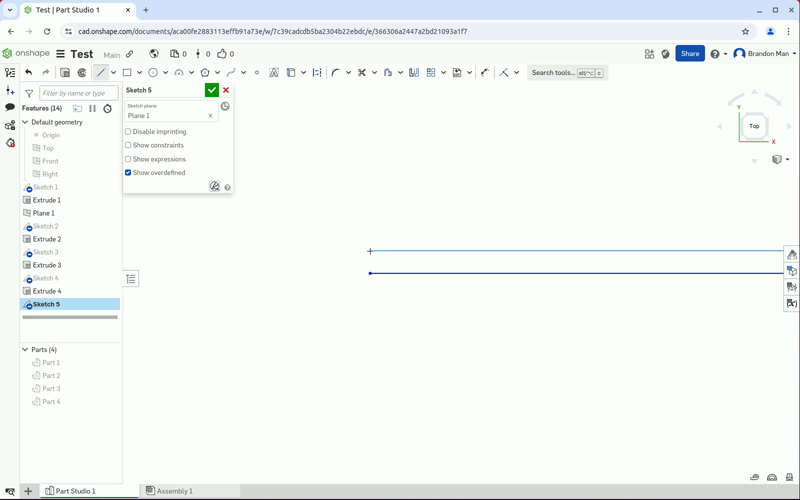
scroll(-6)
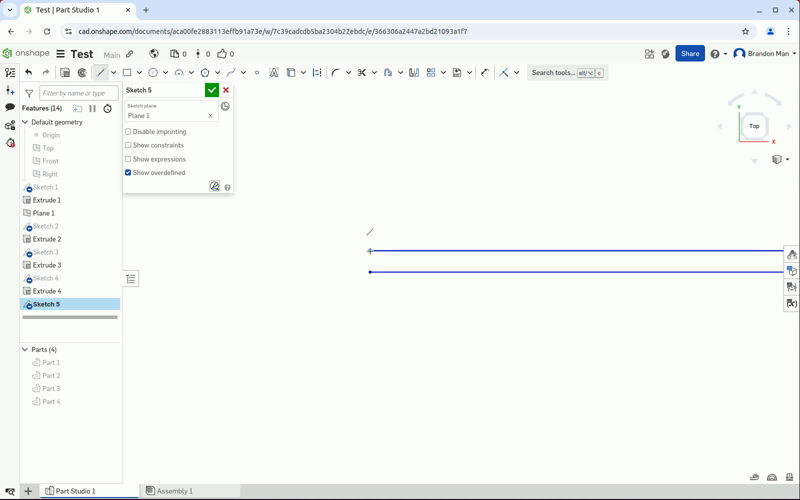
scroll(-6)
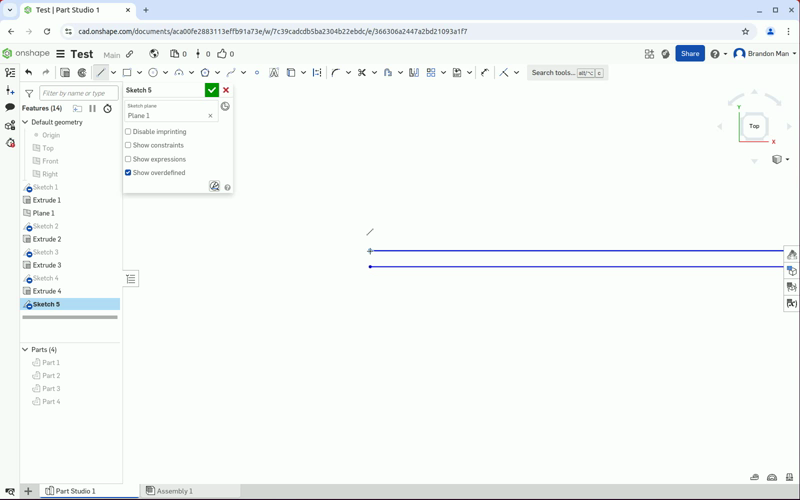
scroll(-6)
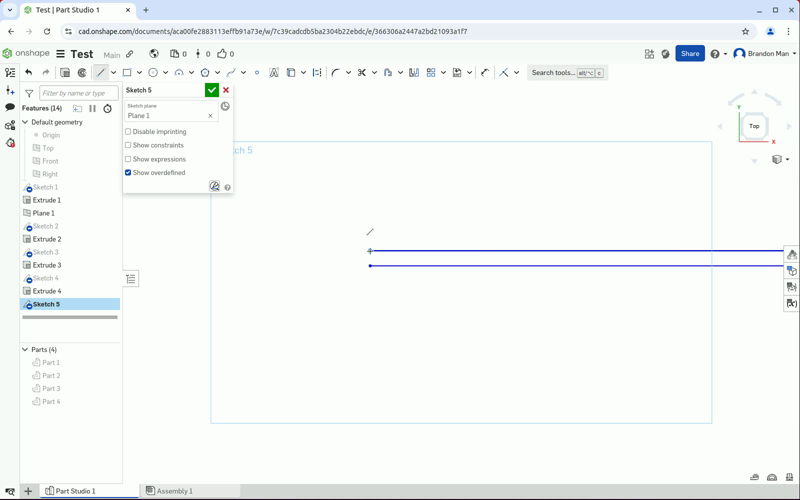
scroll(-6)
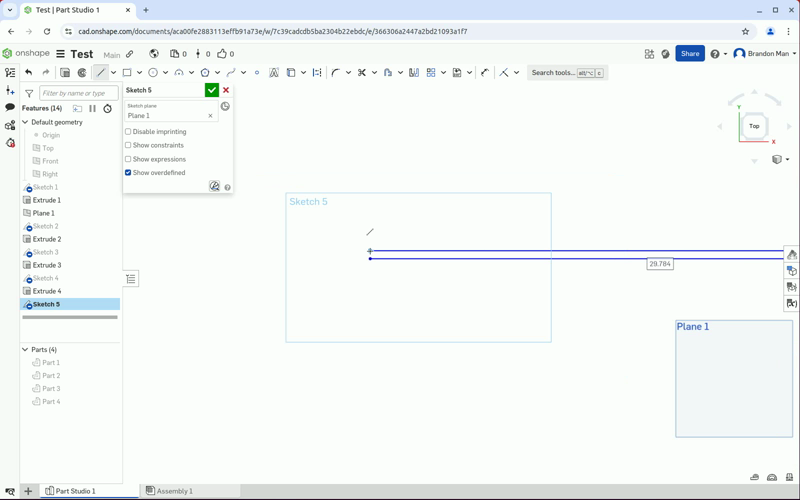
scroll(-6)
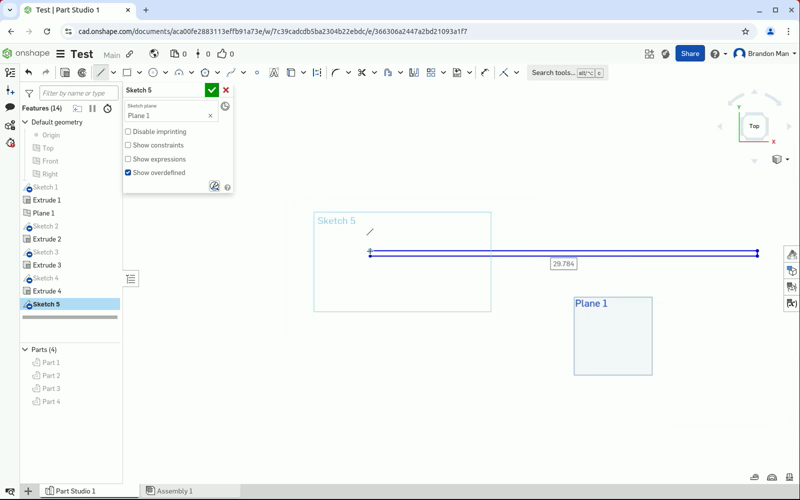
scroll(-6)
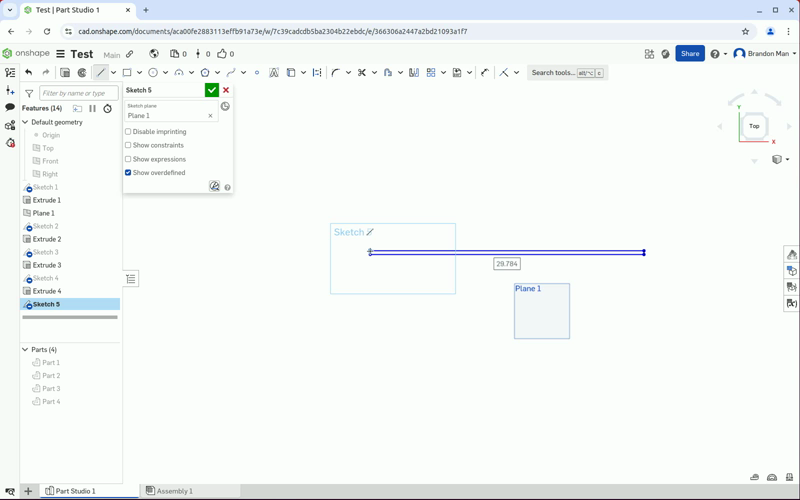
scroll(-6)
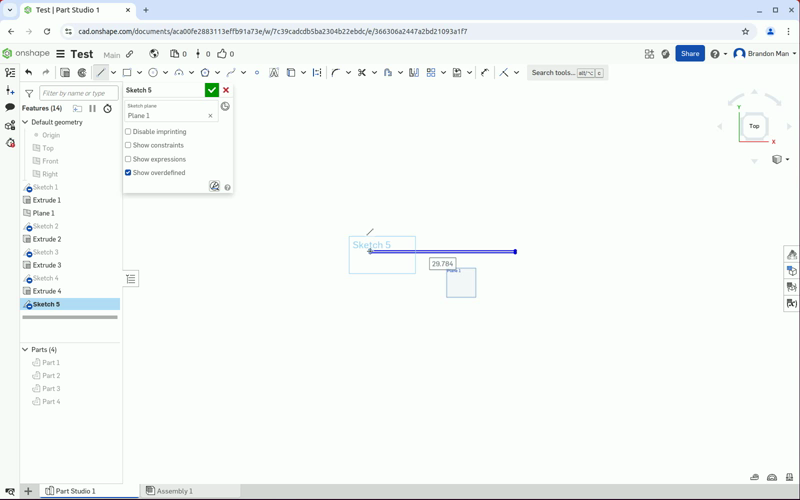
key_up(shift)
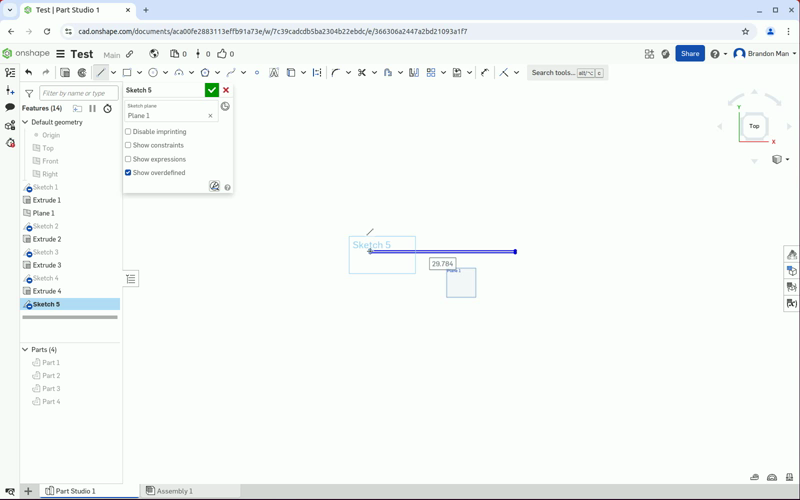
mouse_move(400, 250)
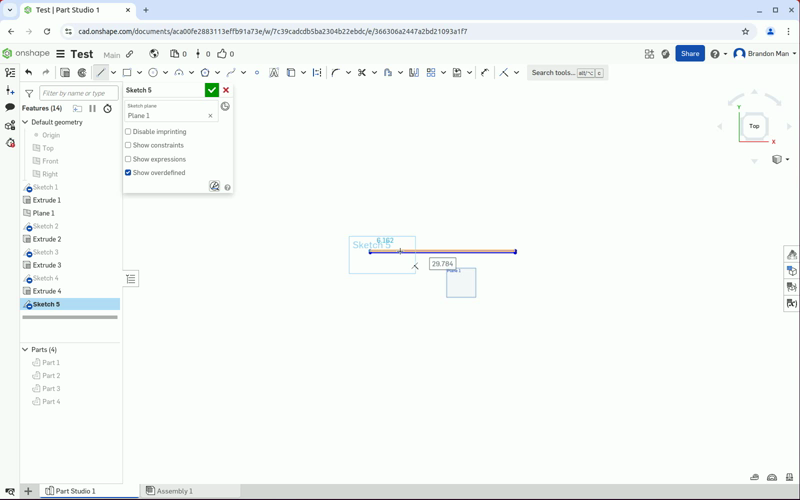
key_down(shift)
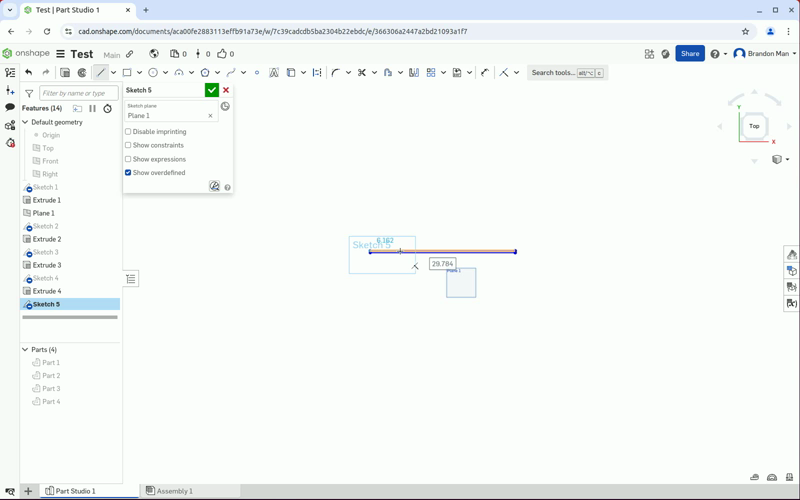
mouse_move(370, 252)
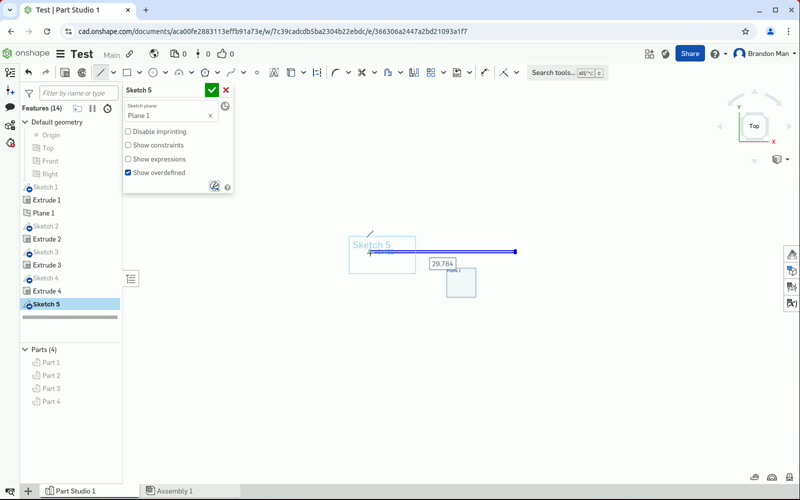
scroll(6)
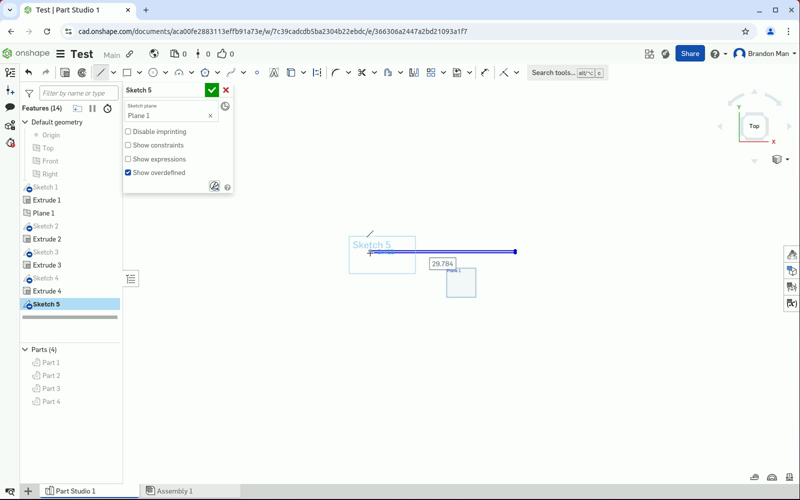
scroll(6)
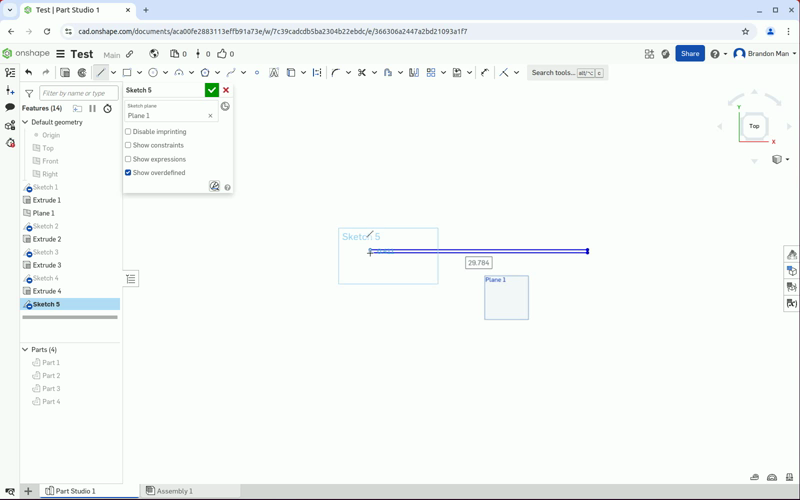
scroll(6)
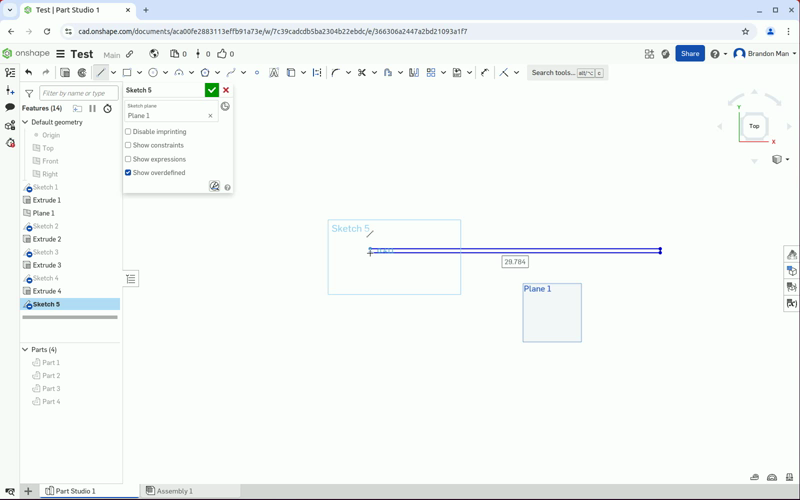
scroll(6)
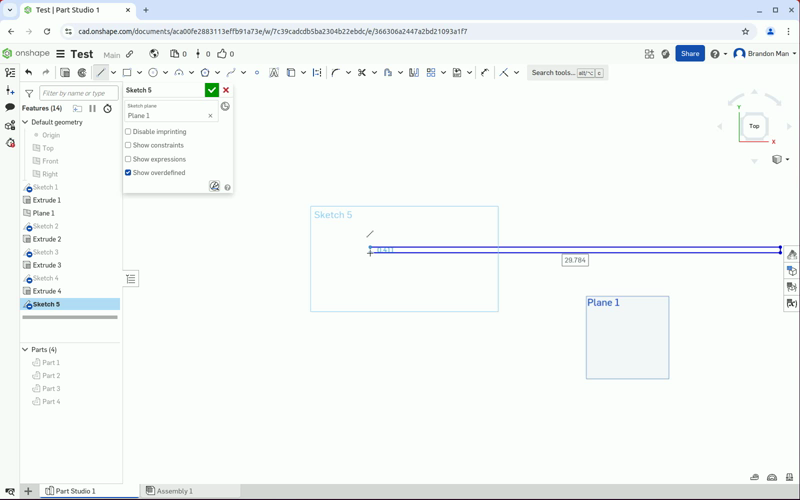
scroll(6)
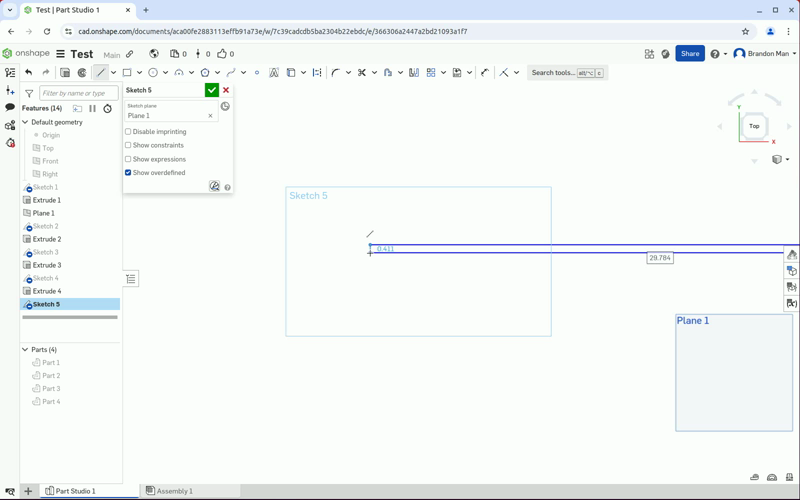
scroll(6)
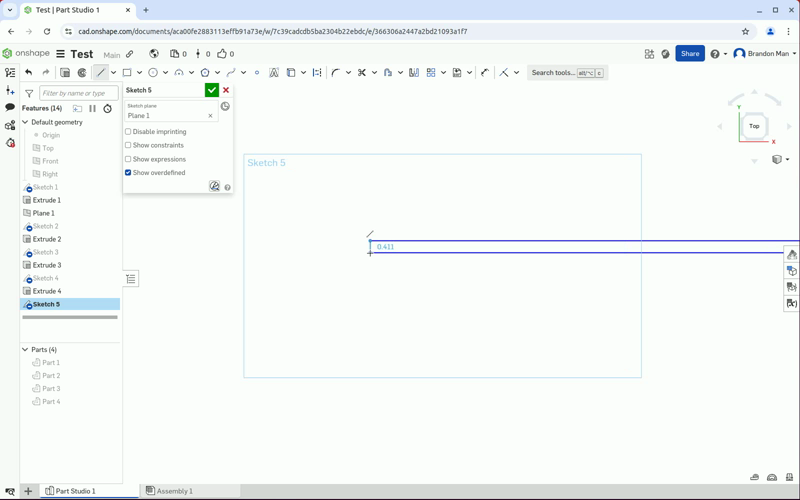
scroll(6)
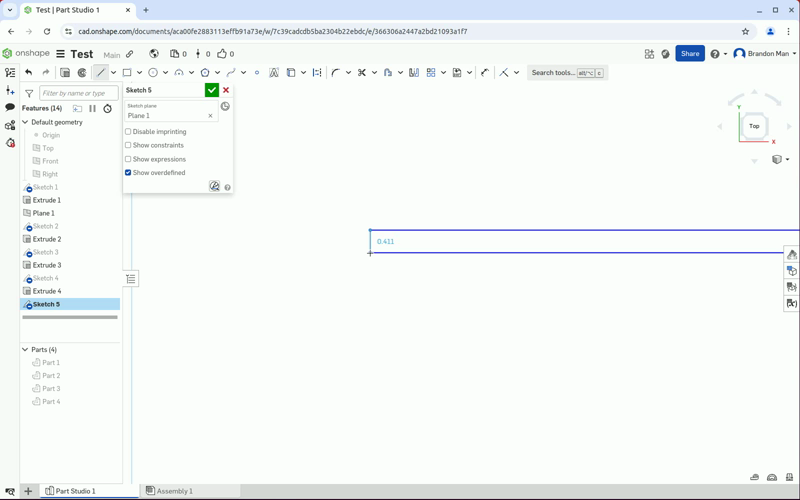
key_up(shift)
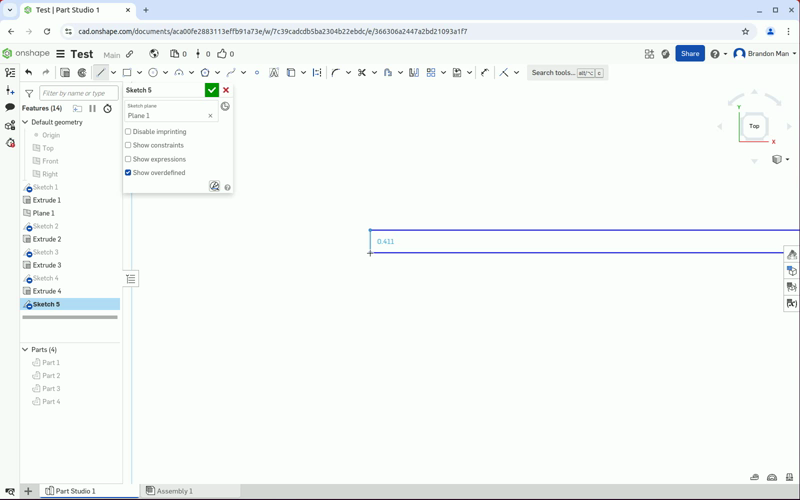
click(370, 252)
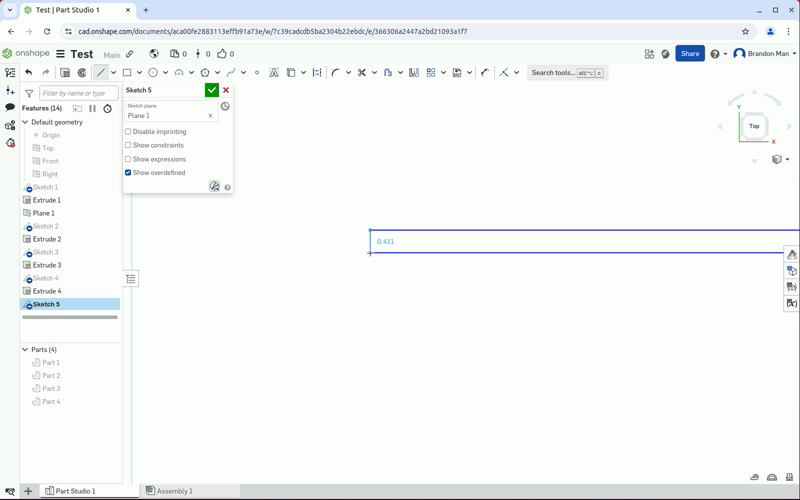
scroll(-6)
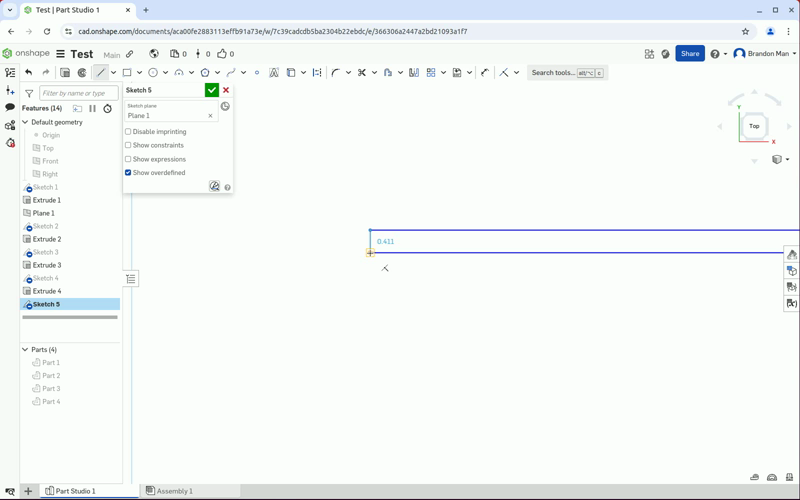
scroll(-6)
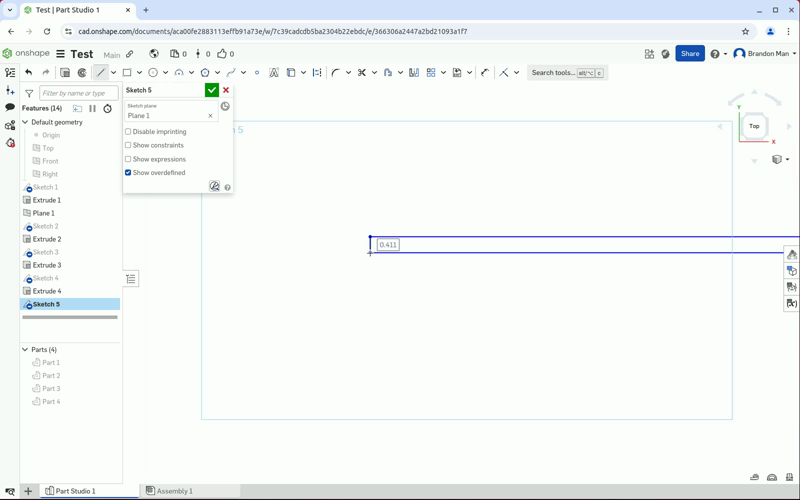
scroll(-6)
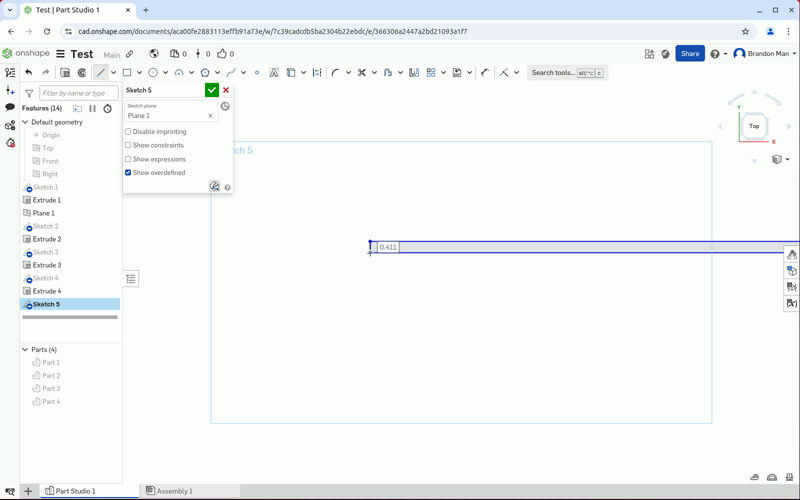
scroll(-6)
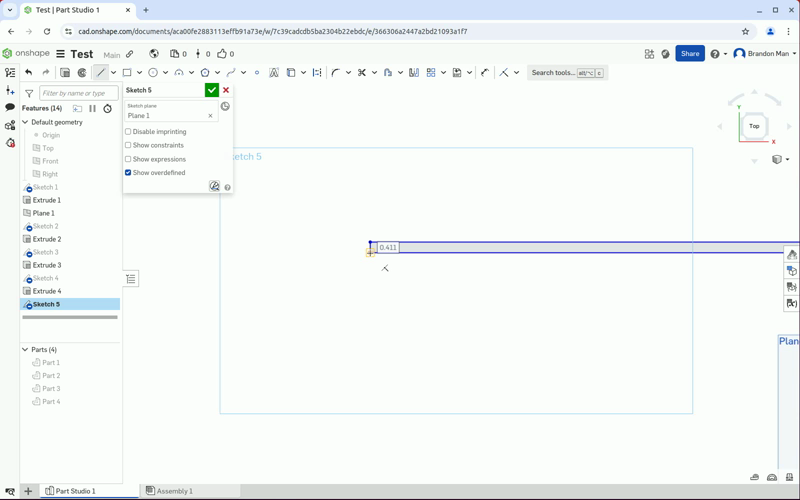
scroll(-6)
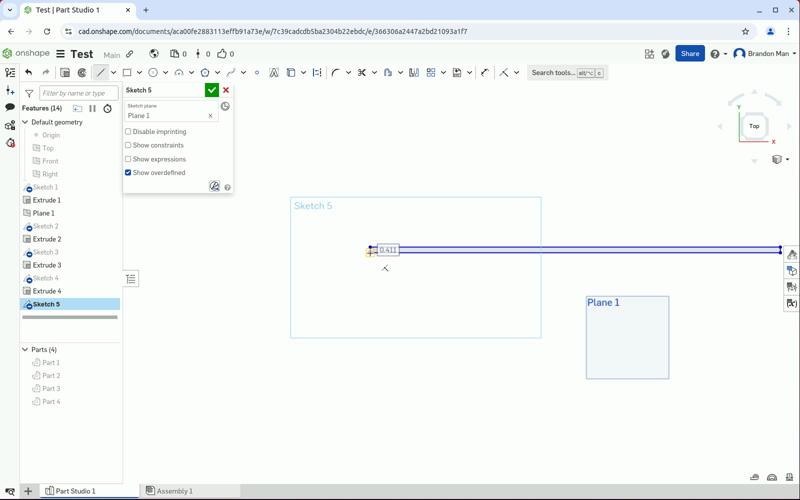
scroll(-6)
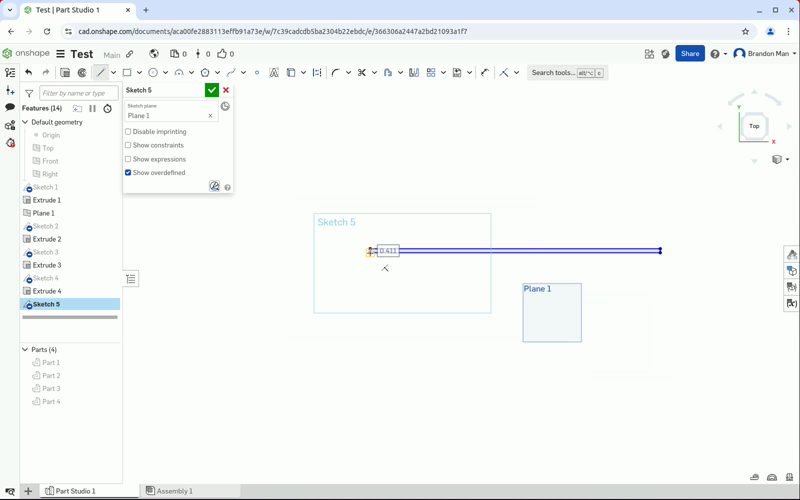
scroll(-6)
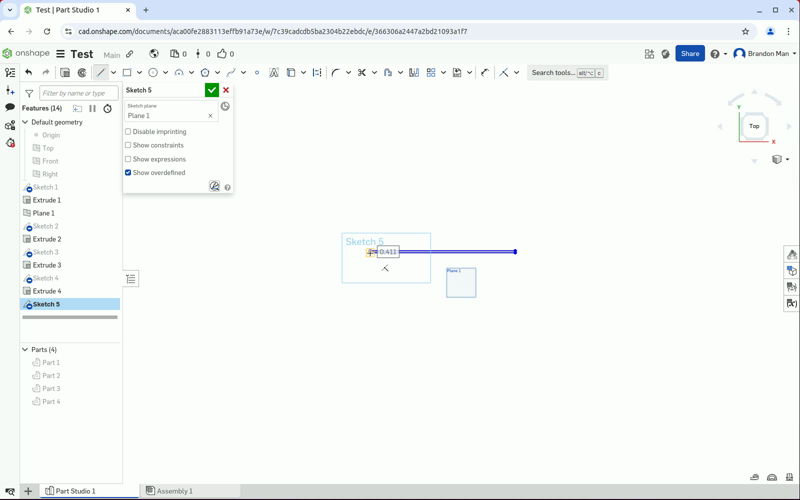
key(esc)
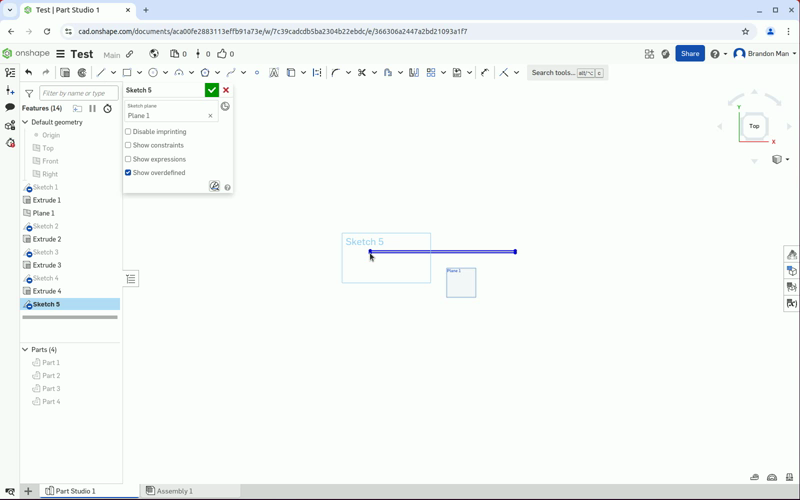
mouse_move(421, 251)
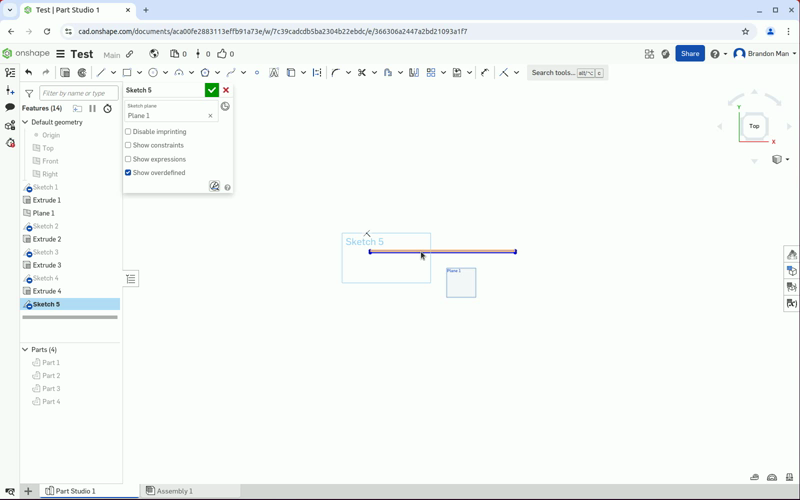
scroll(6)
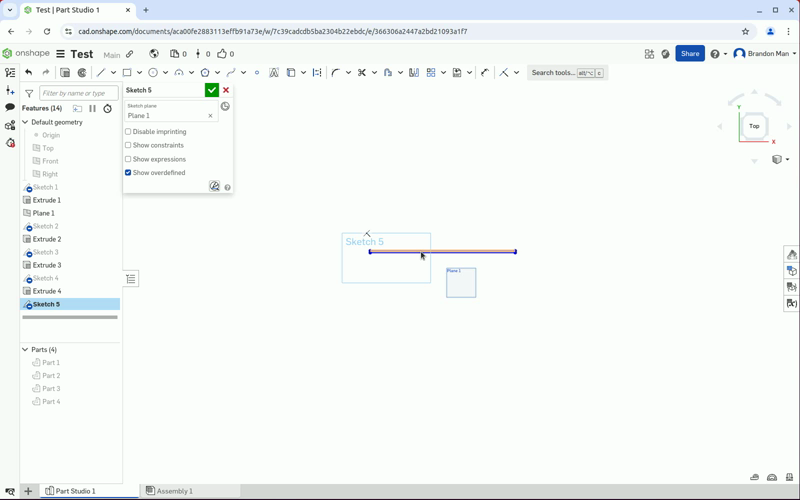
scroll(6)
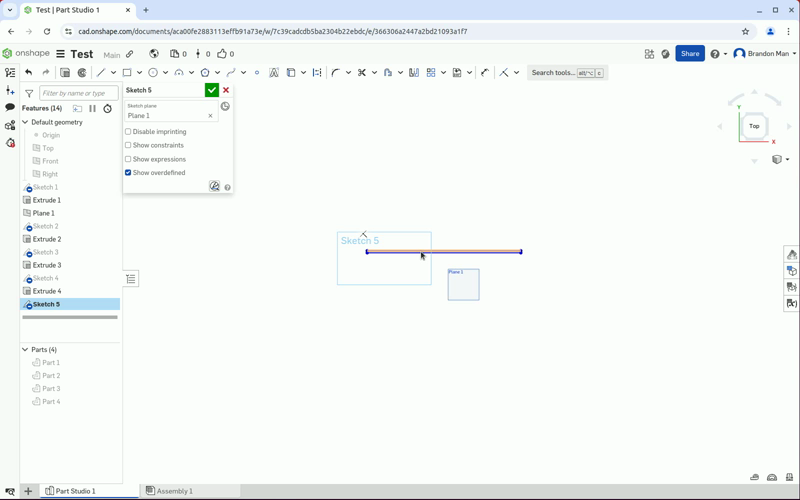
scroll(6)
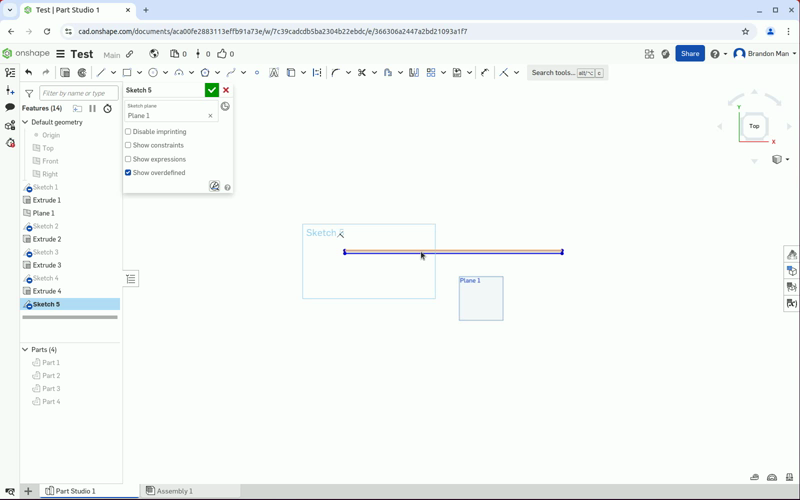
scroll(6)
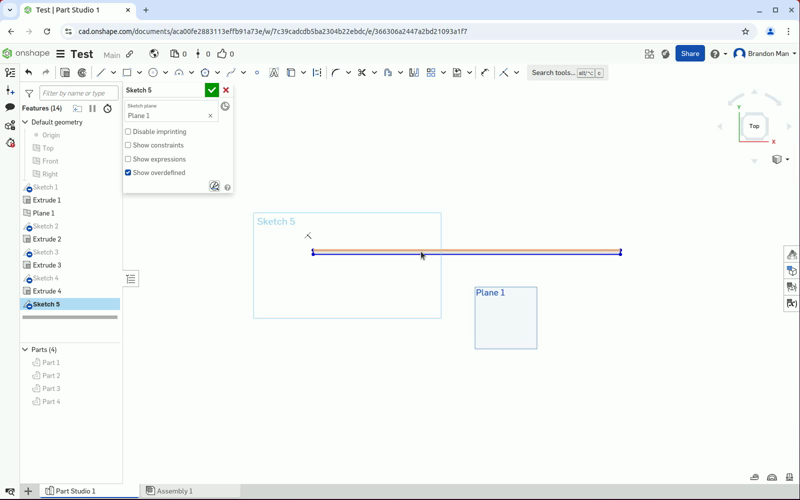
scroll(6)
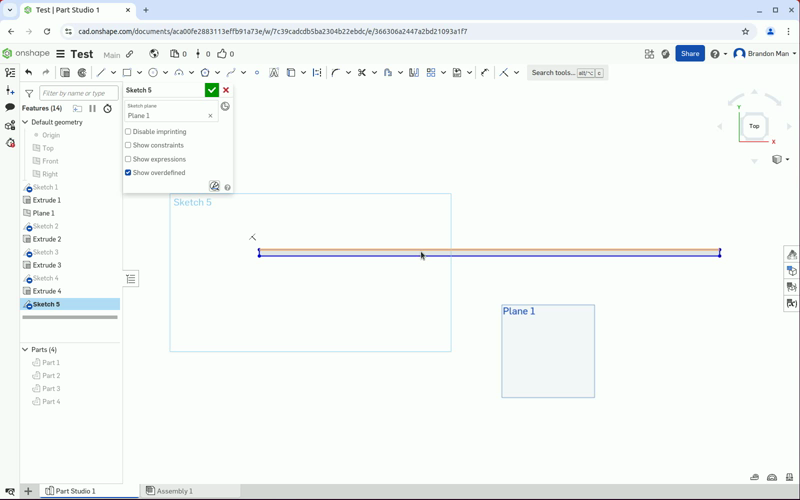
scroll(6)
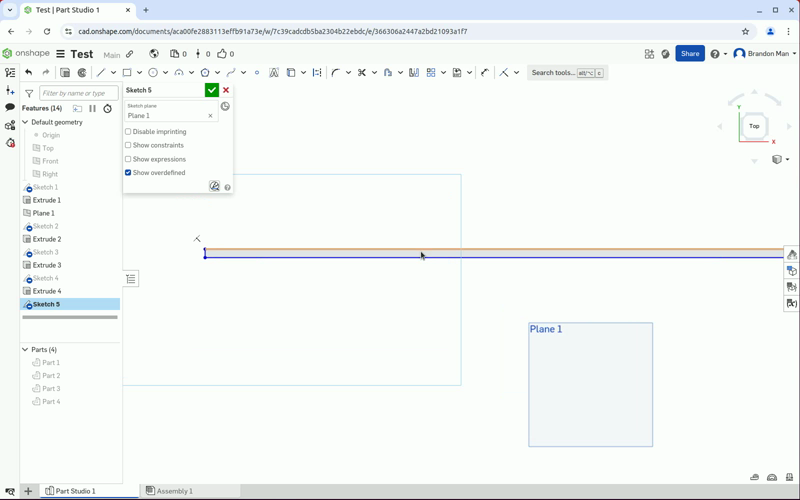
scroll(6)
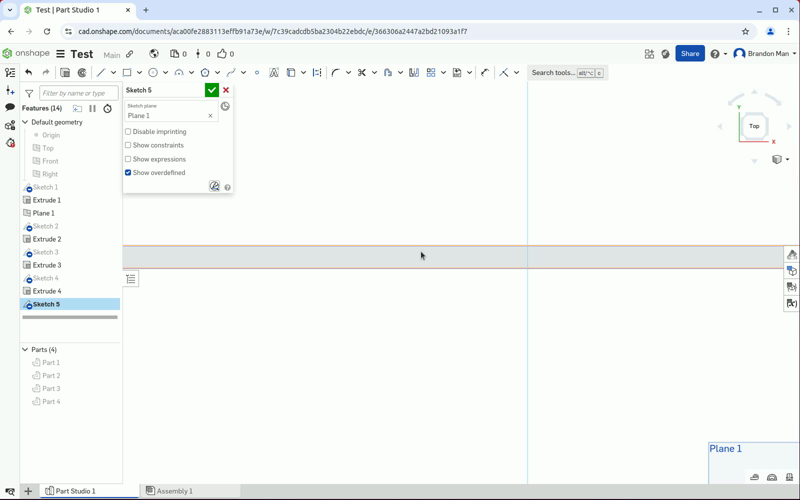
click(421, 251)
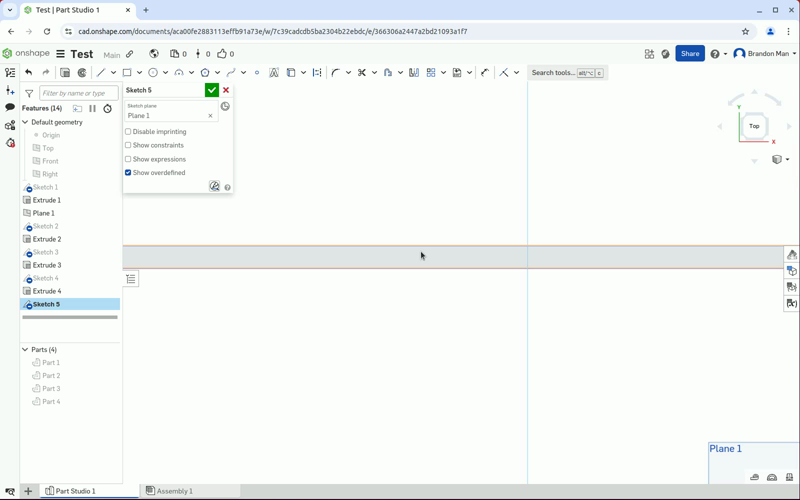
scroll(-6)
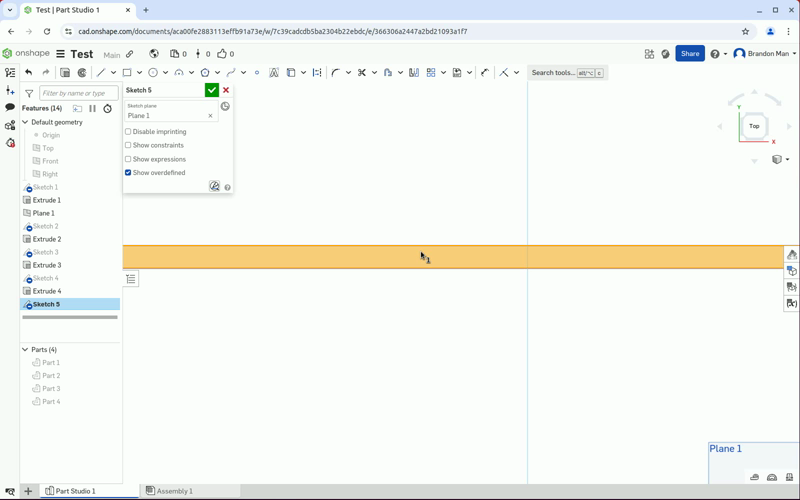
scroll(-6)
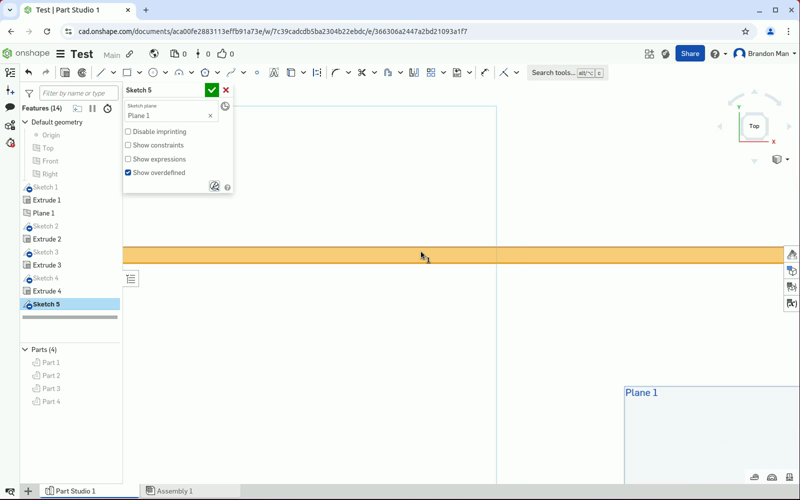
scroll(-6)
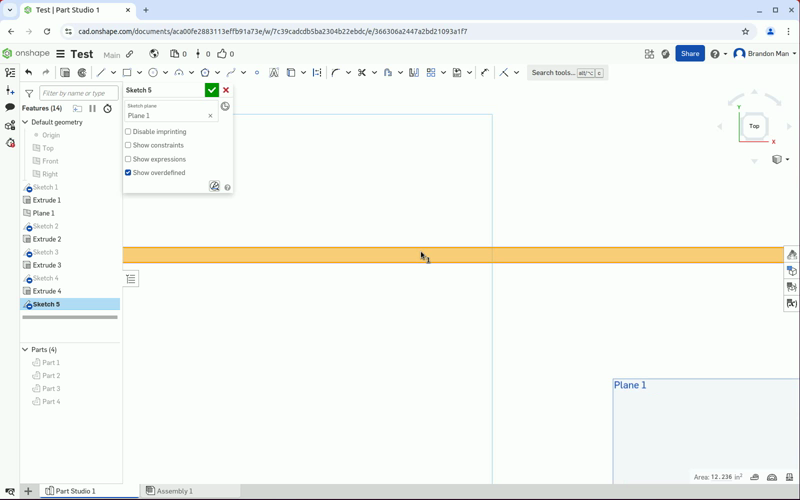
scroll(-6)
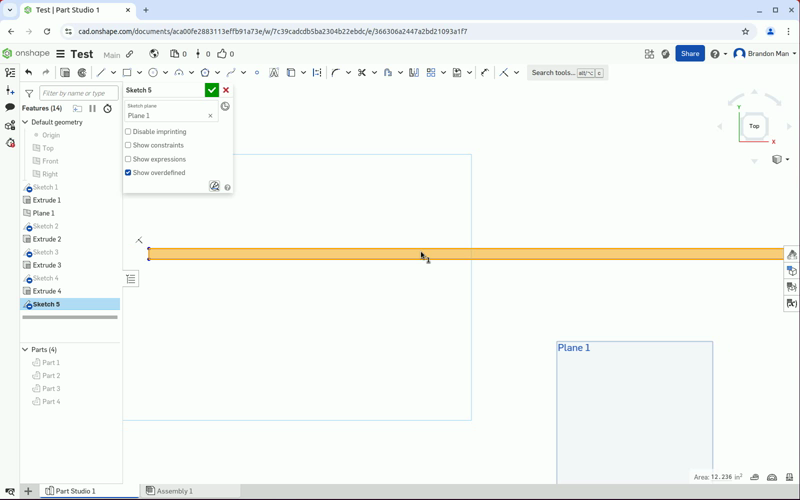
scroll(-6)
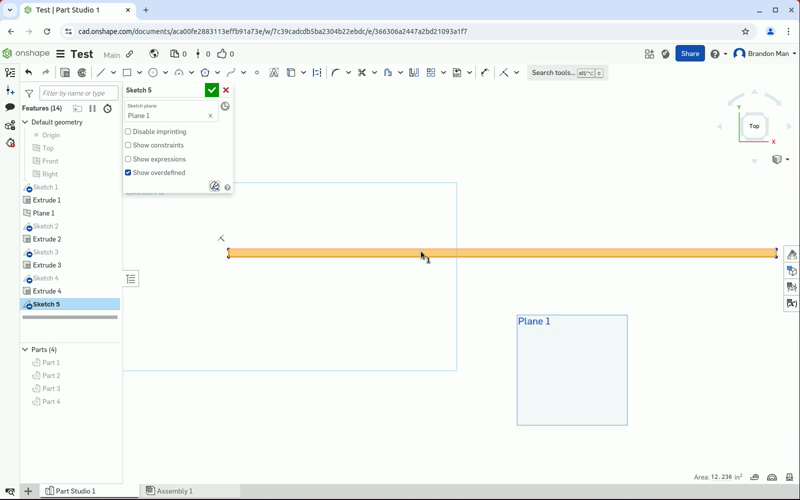
scroll(-6)
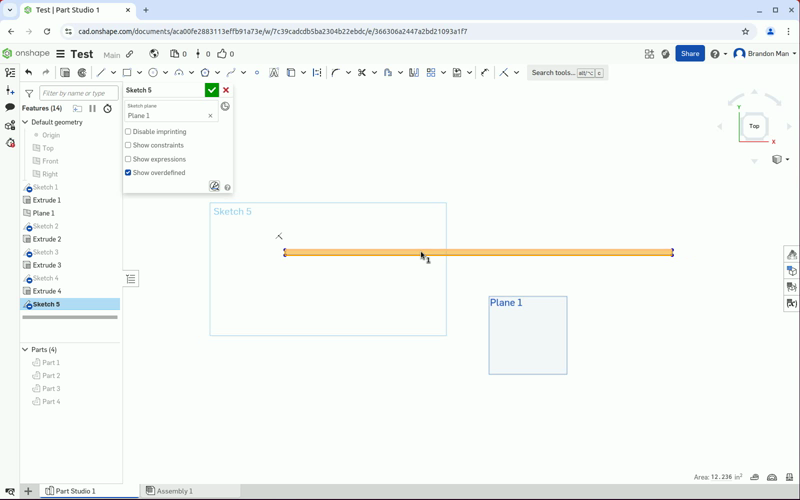
scroll(-6)
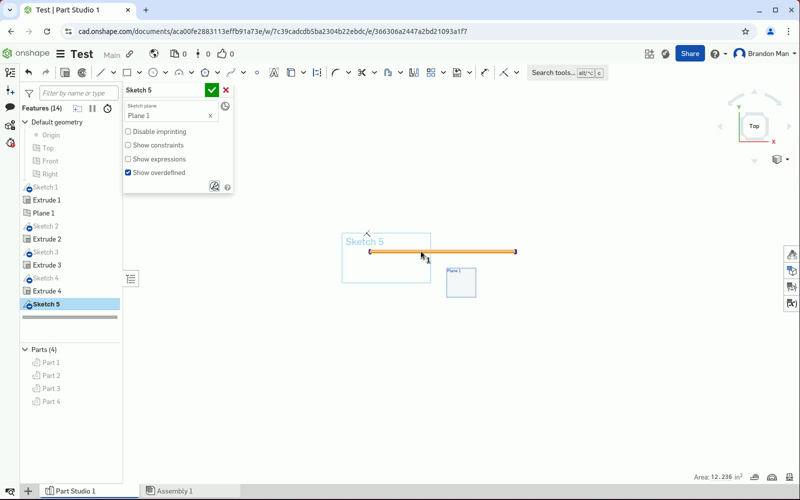
mouse_move(73, 352)
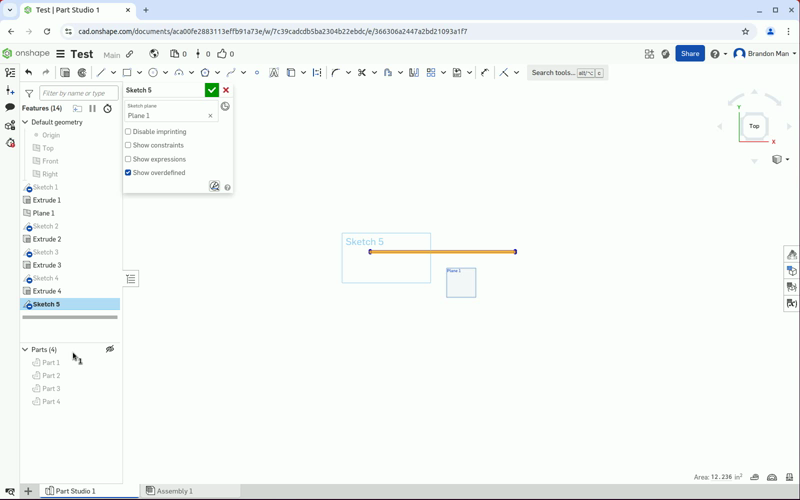
key(shift+y)
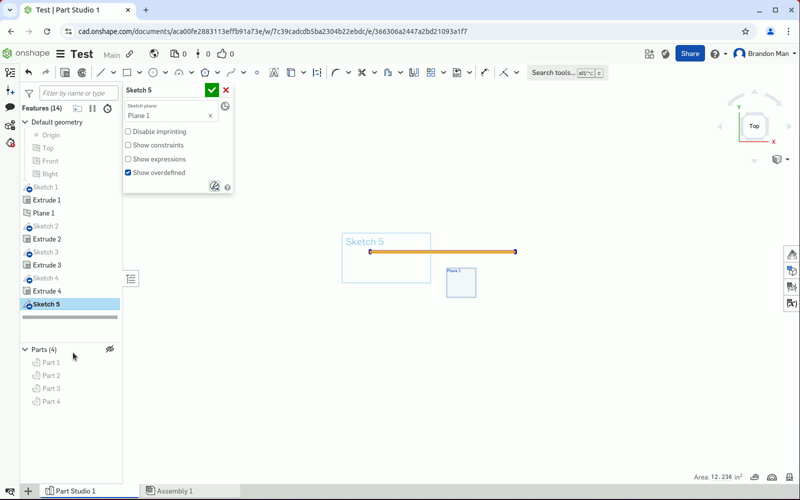
key(shift+e)
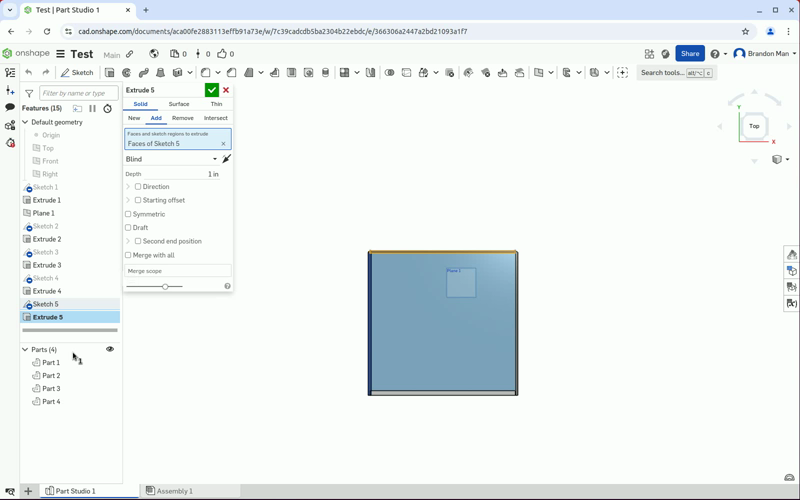
mouse_move(143, 106)
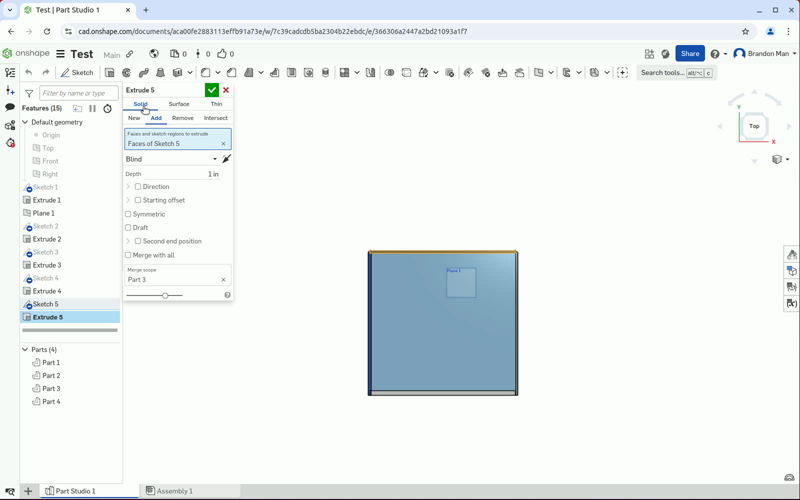
click(143, 106)
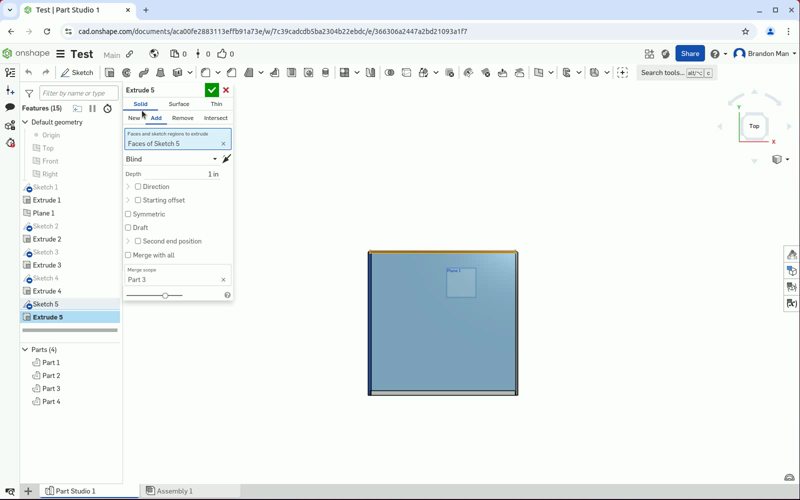
mouse_move(137, 120)
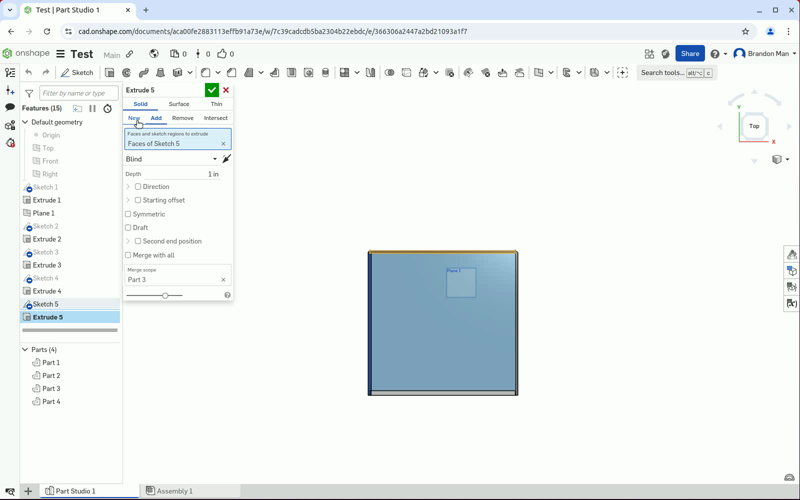
click(137, 120)
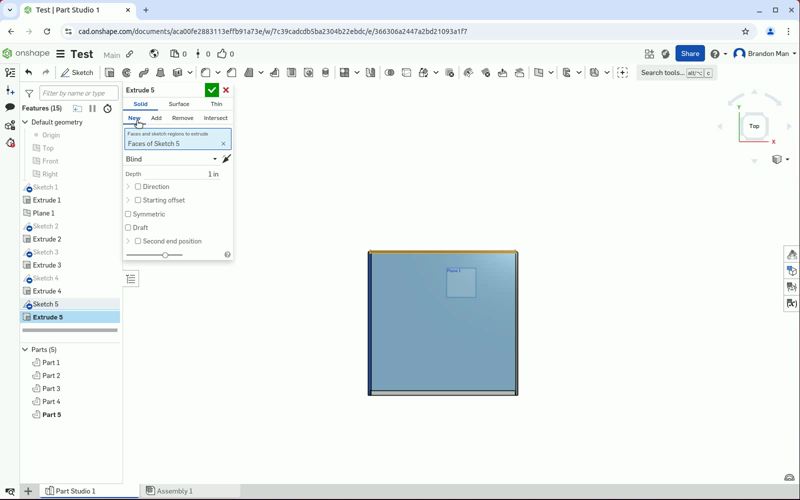
key(tab, 4)
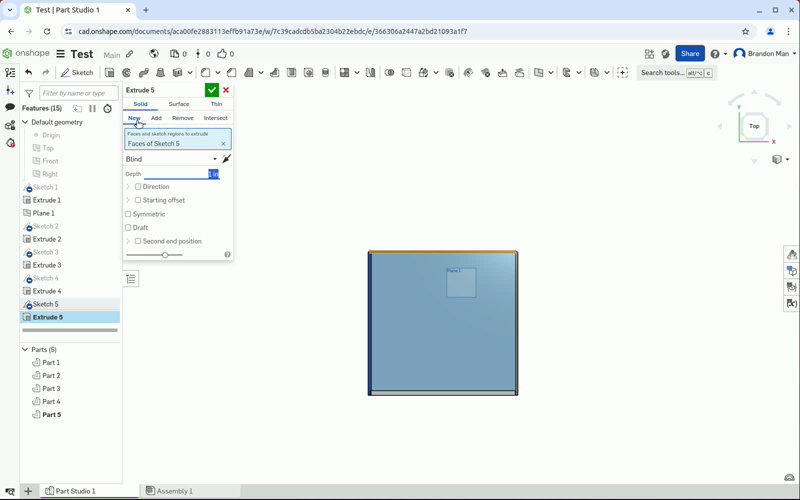
text(4.333)
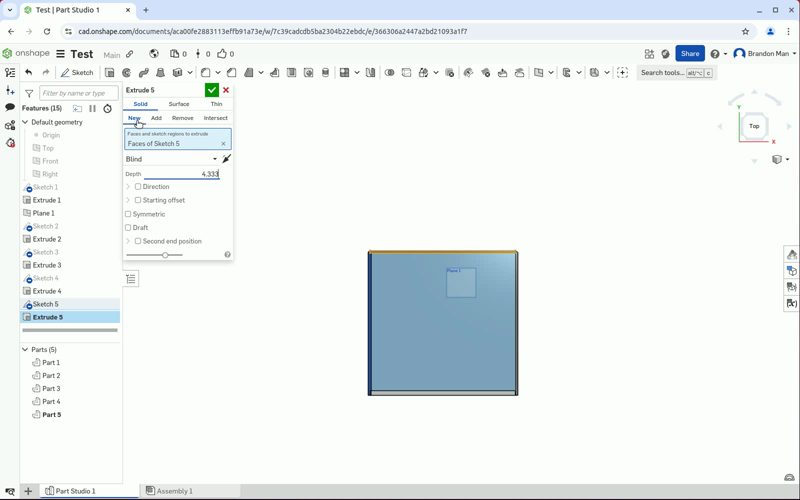
key(enter)
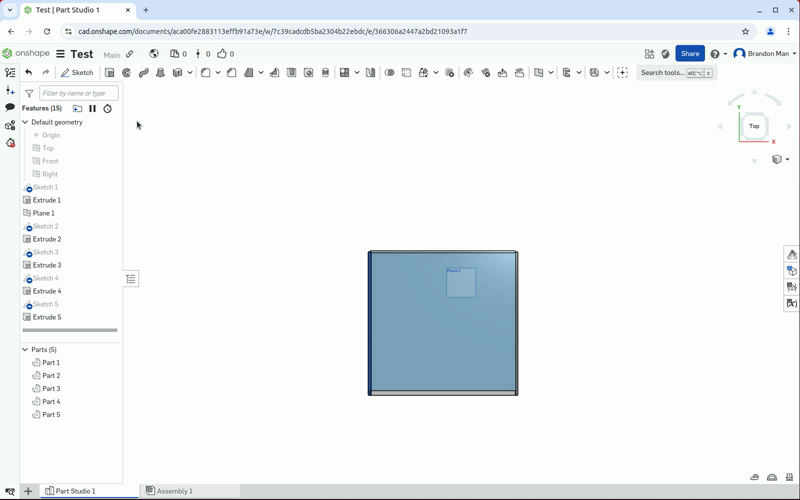
key(shift+h)
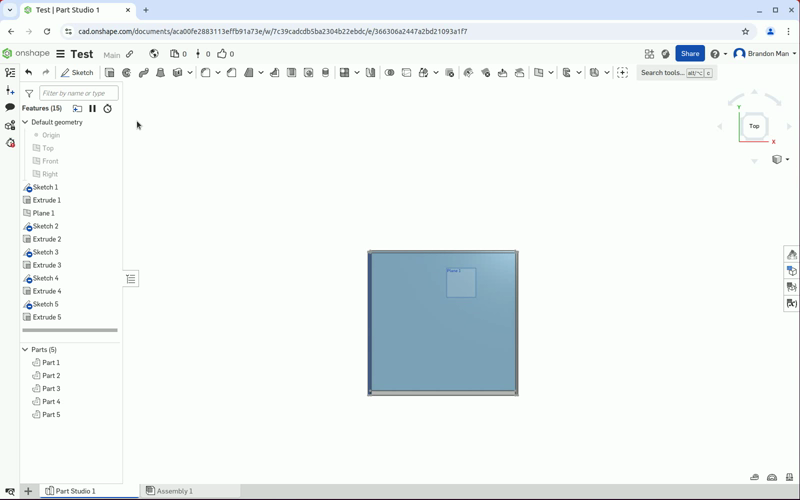
key(shift+h)
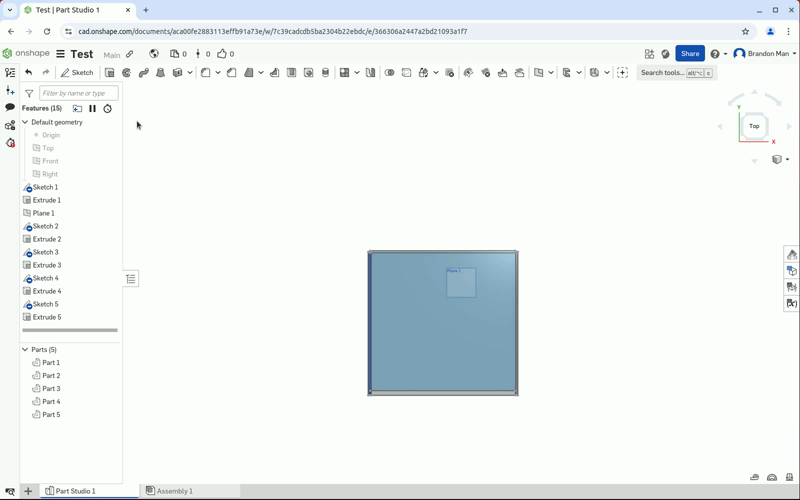
key(shift+7)
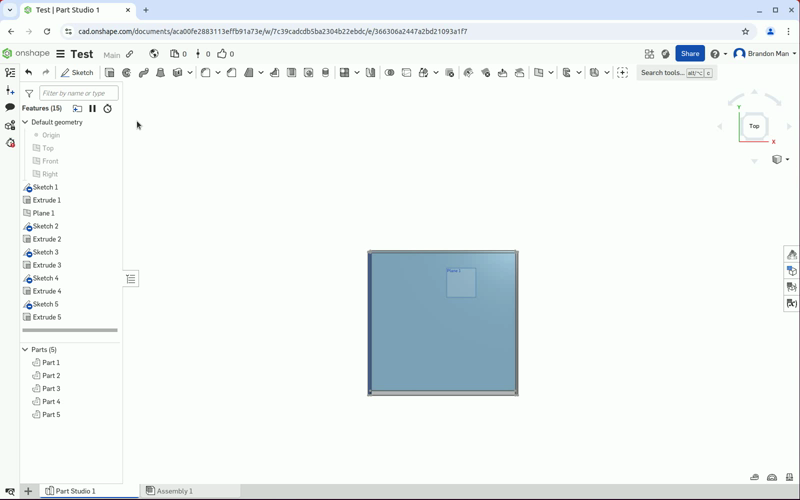
key(up, 3)
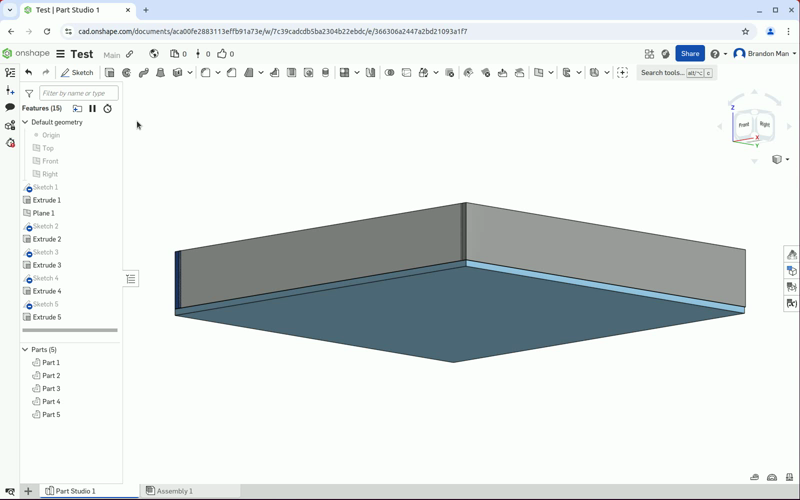
key(left, 3)
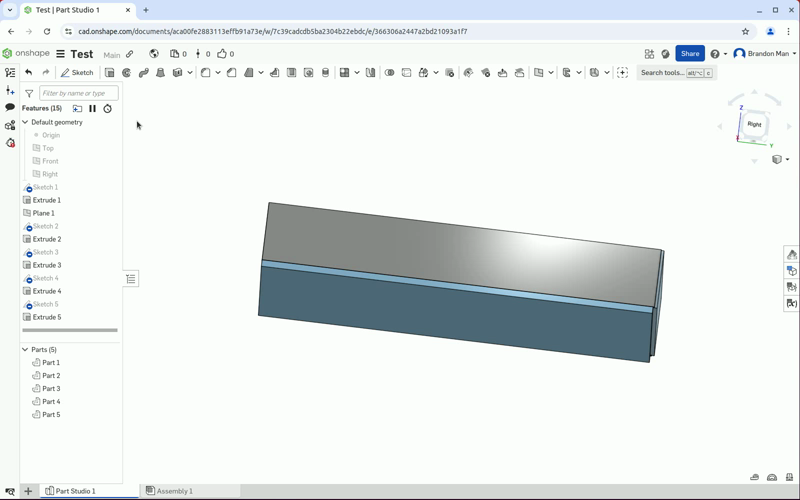
key(right, 3)
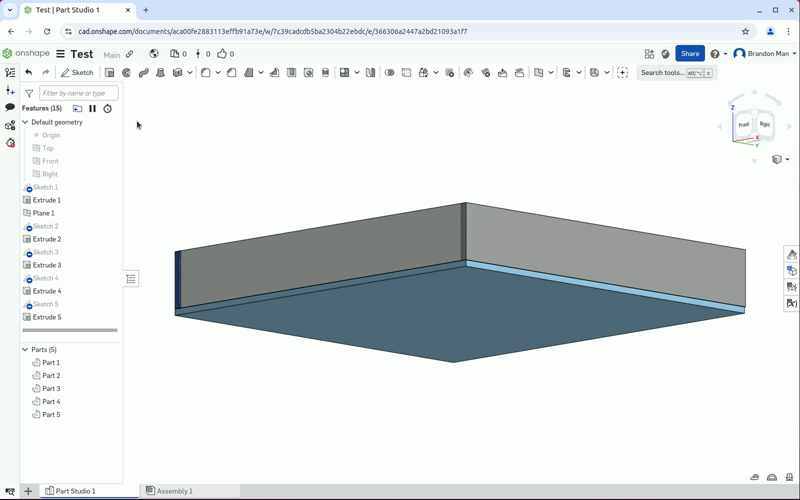
key(down, 3)
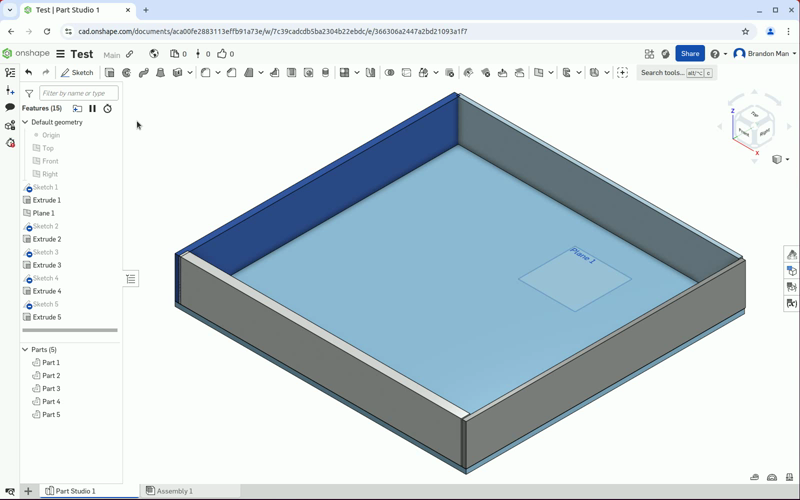
mouse_move(73, 189)
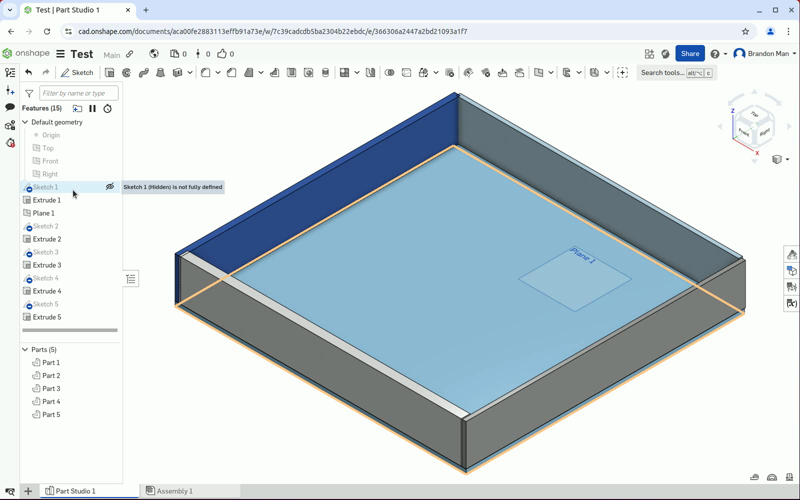
click(73, 189)